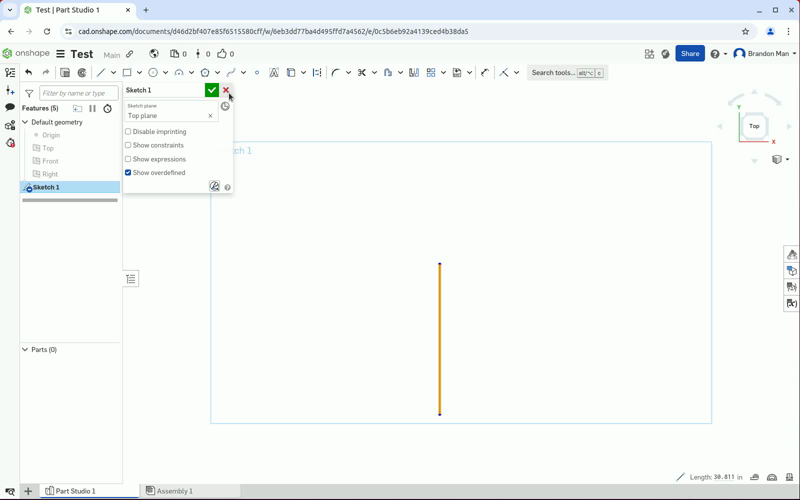
key(shift+h)
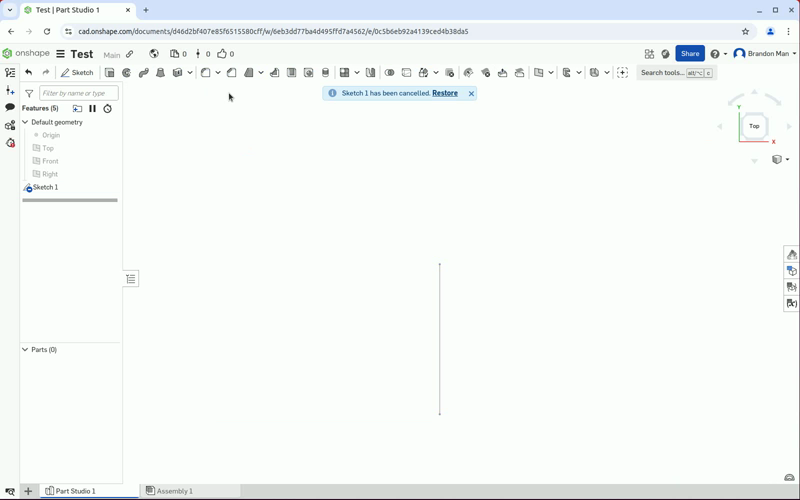
mouse_move(73, 352)
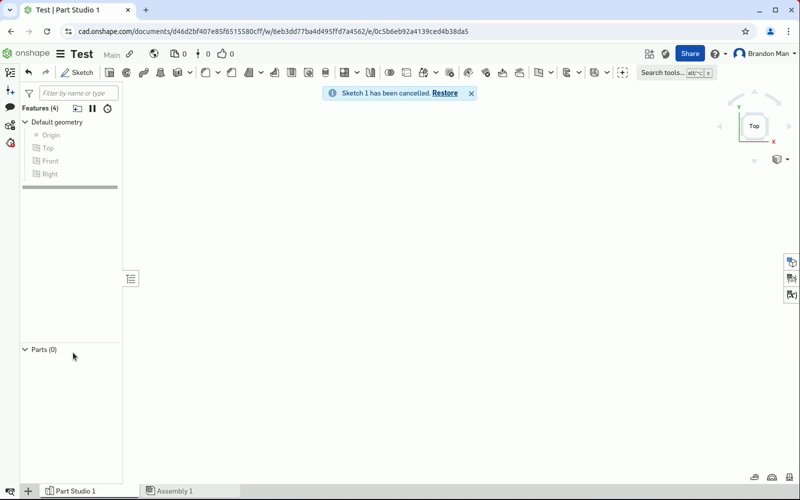
key(y)
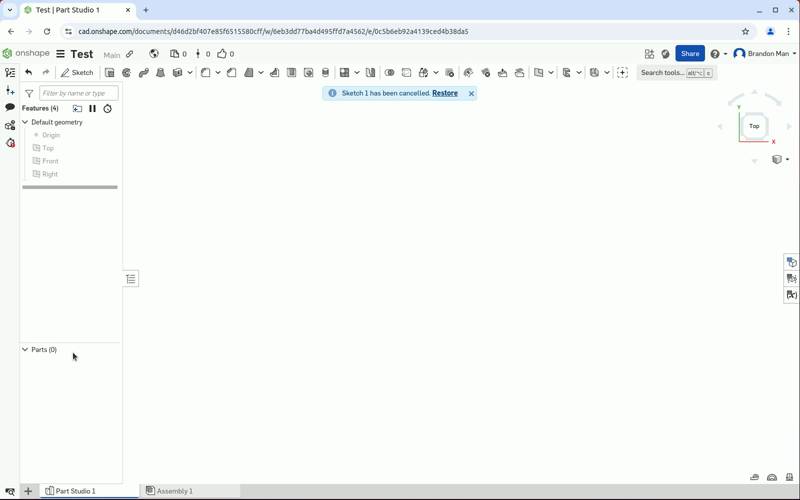
key(shift+p)
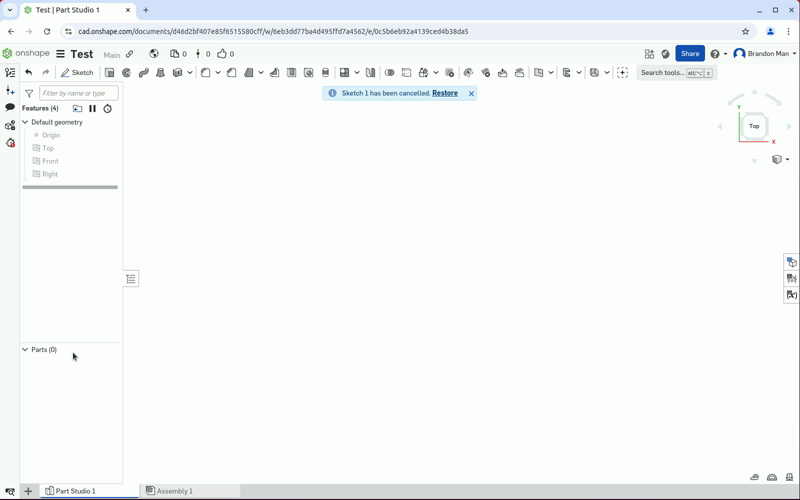
key(space)
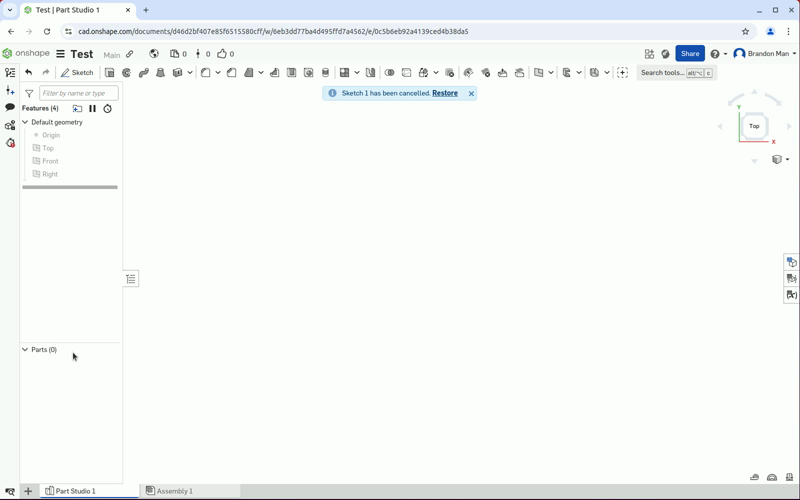
key_down(shift)
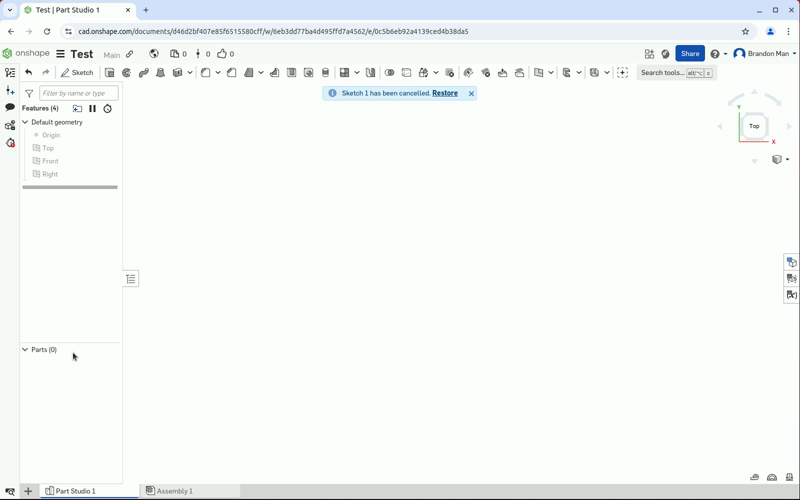
key(up)
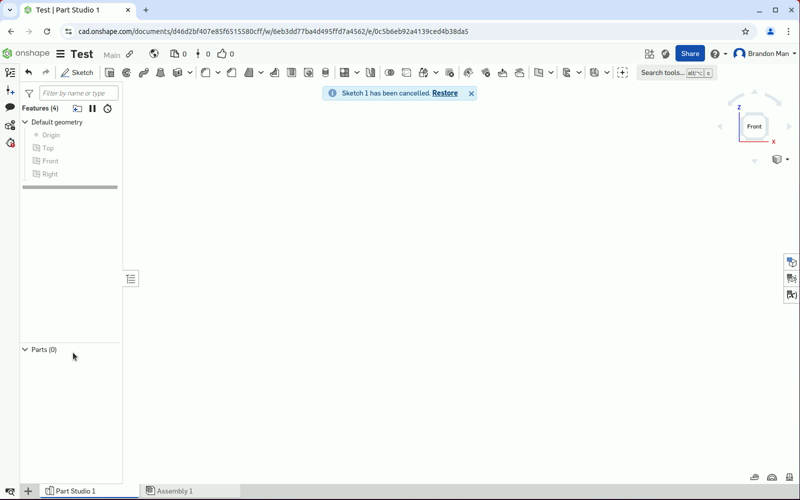
key_up(shift)
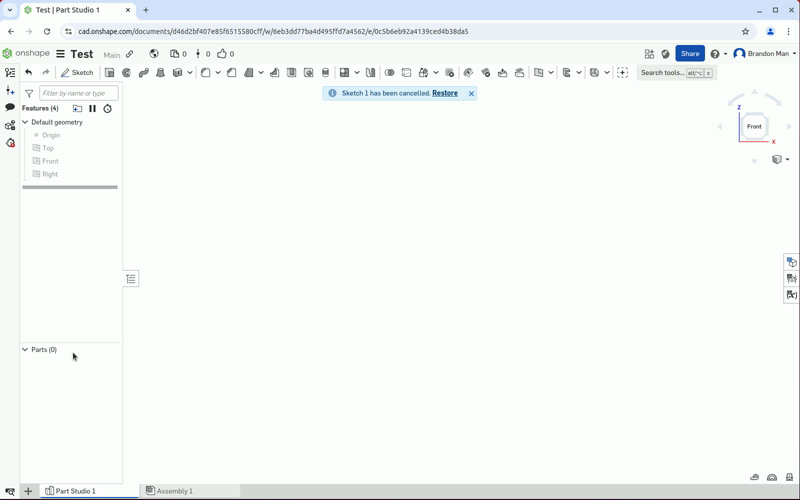
mouse_move(73, 352)
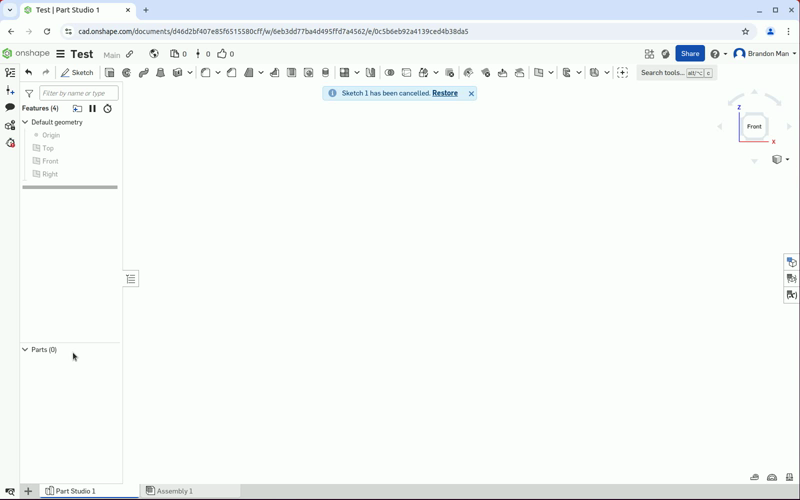
key(shift+y)
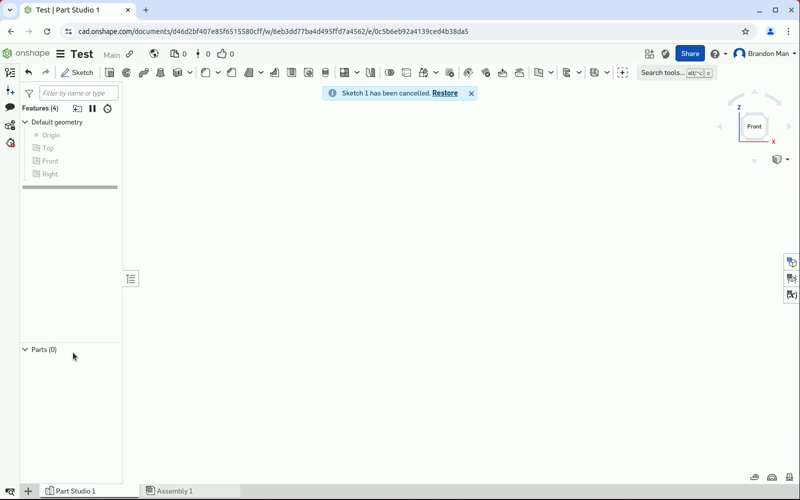
key(shift+s)
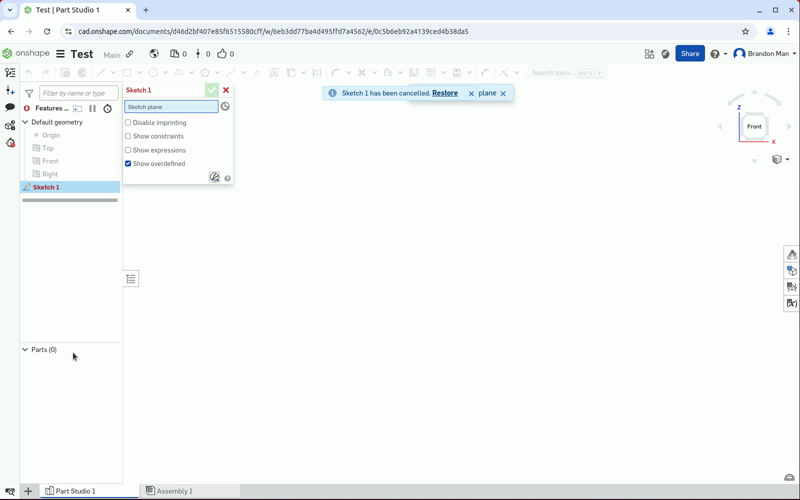
mouse_move(73, 163)
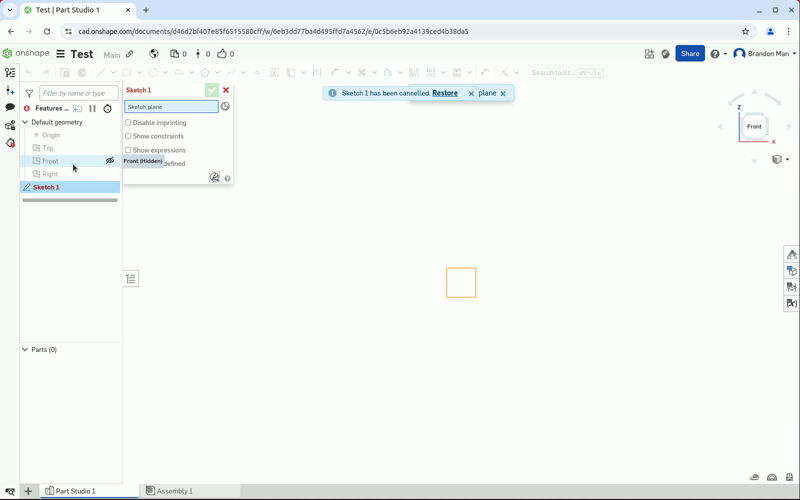
click(73, 163)
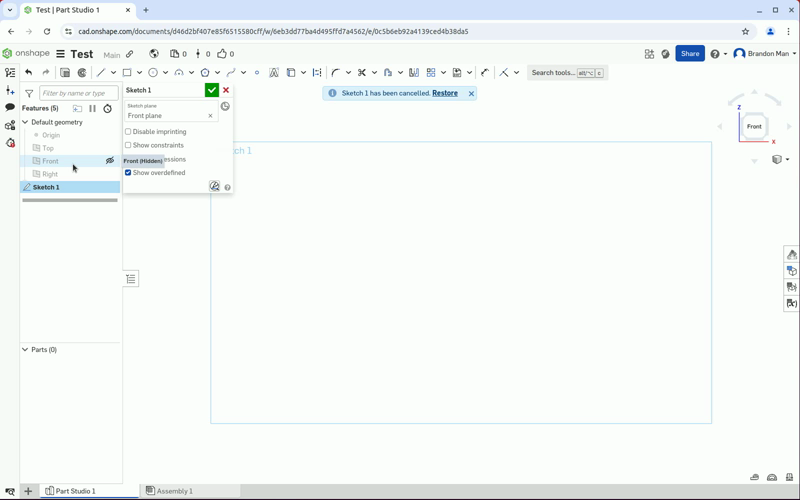
mouse_move(73, 352)
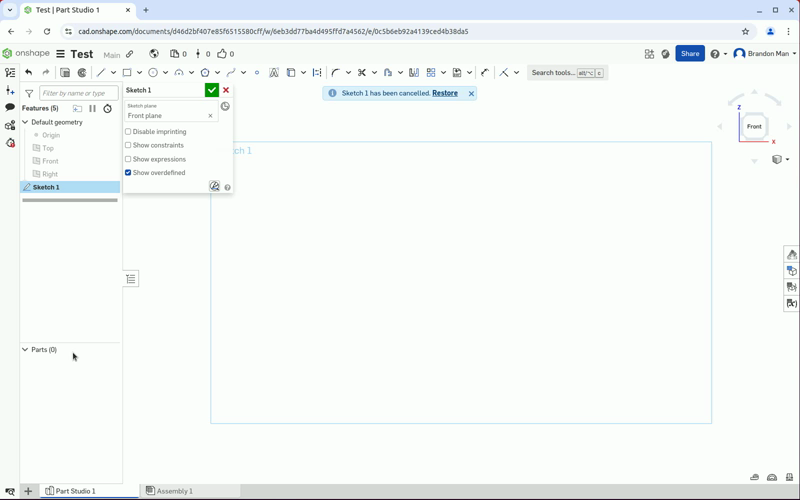
key(y)
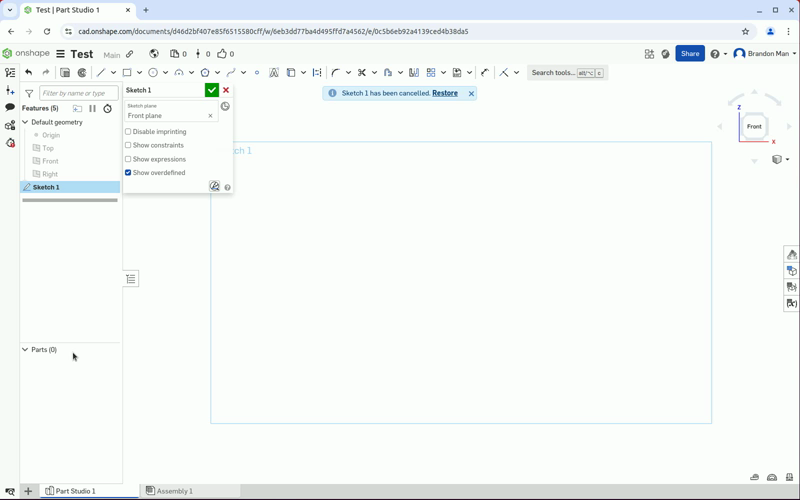
key(c)
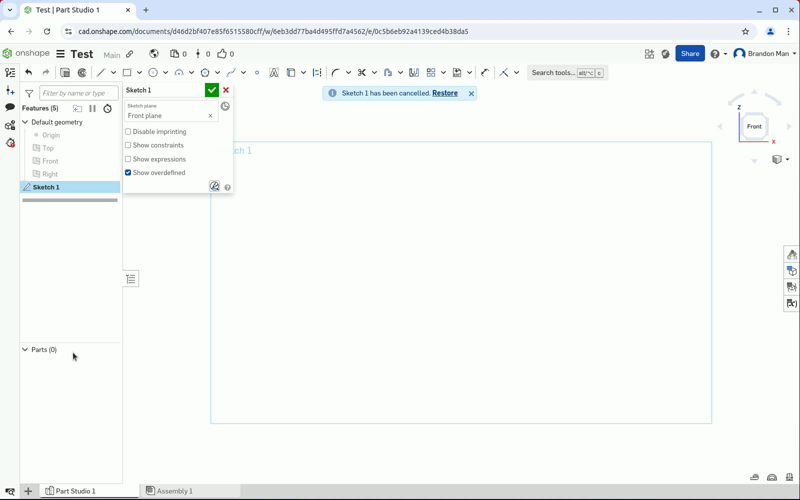
key_down(shift)
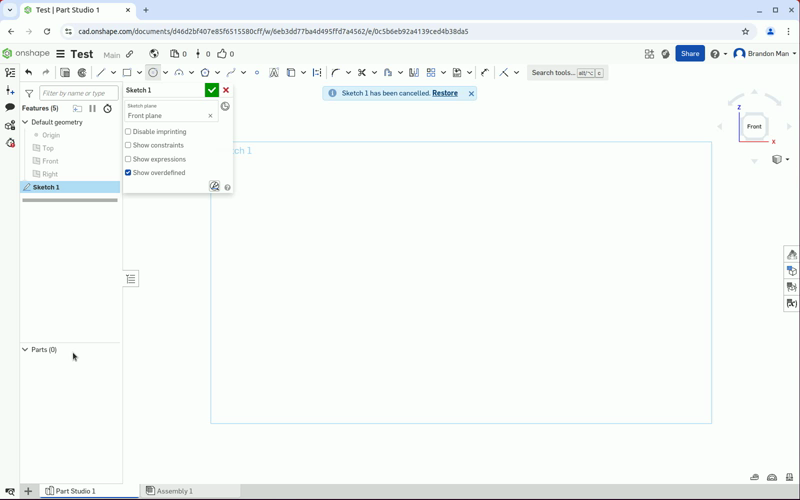
mouse_move(460, 282)
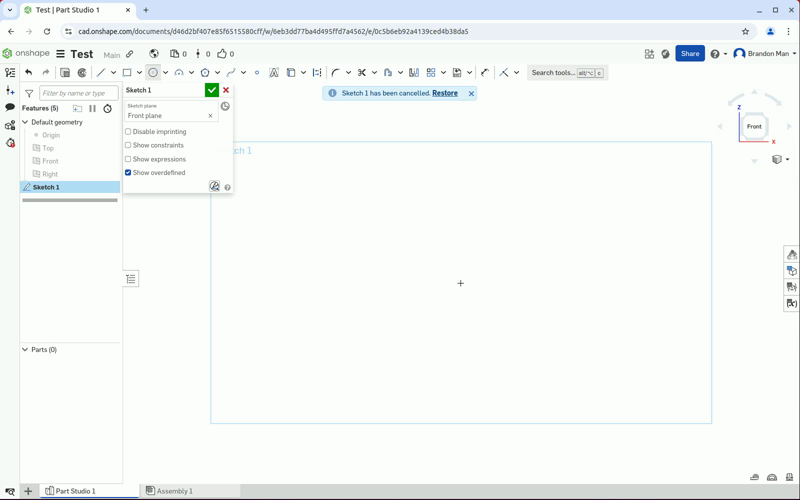
click(460, 282)
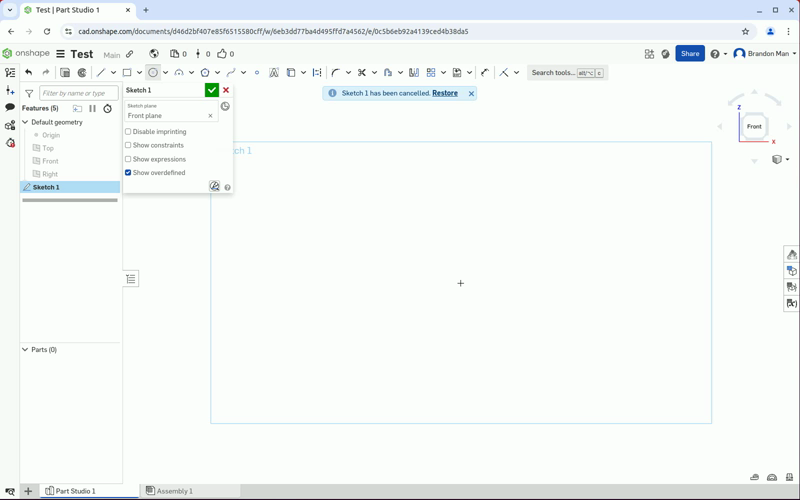
key_up(shift)
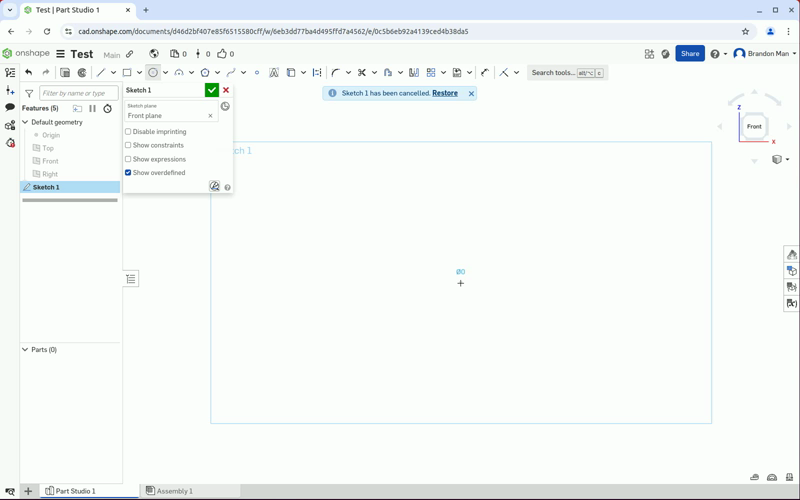
mouse_move(474, 282)
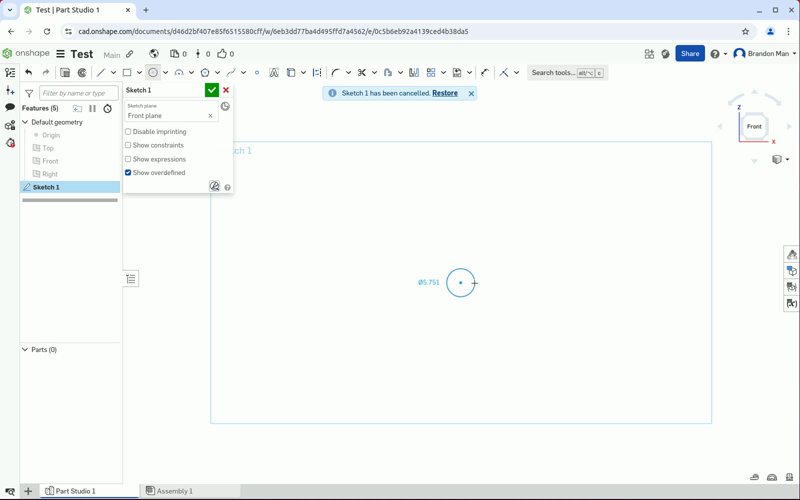
click(474, 282)
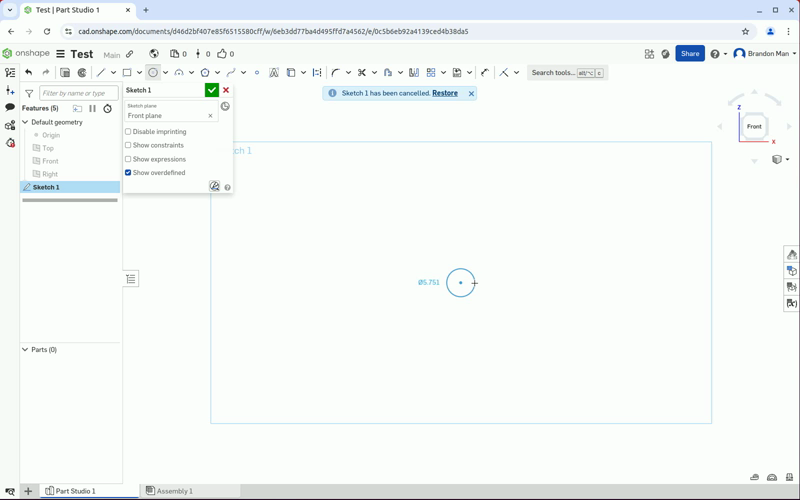
key(esc)
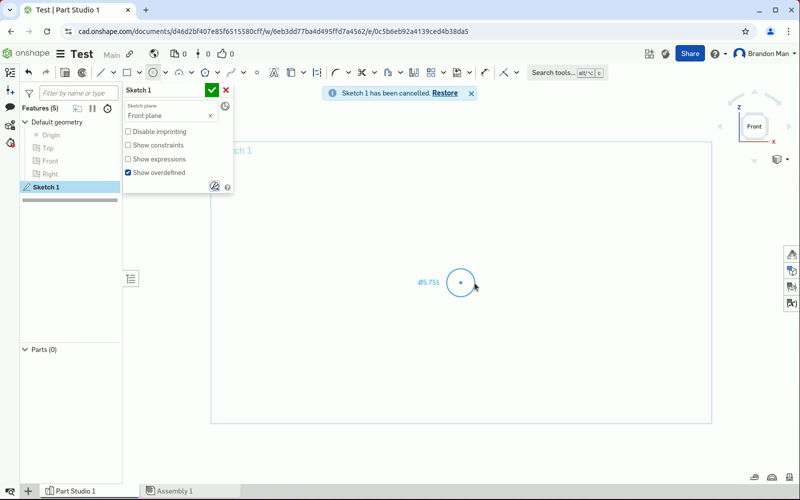
mouse_move(459, 285)
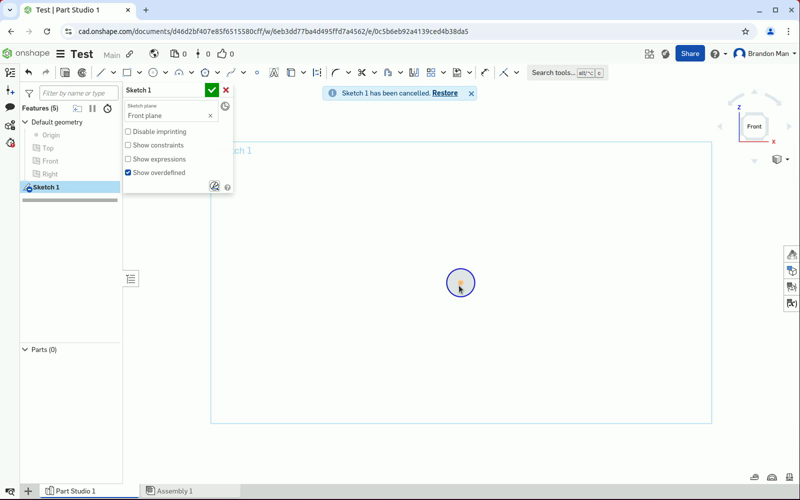
scroll(6)
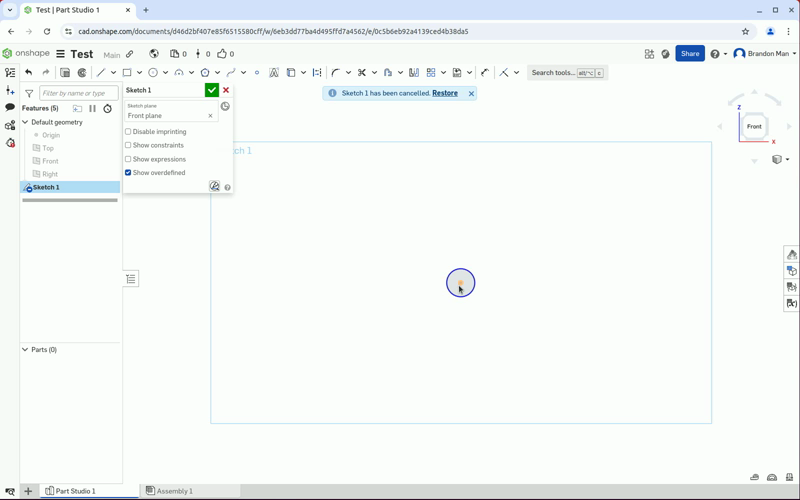
scroll(6)
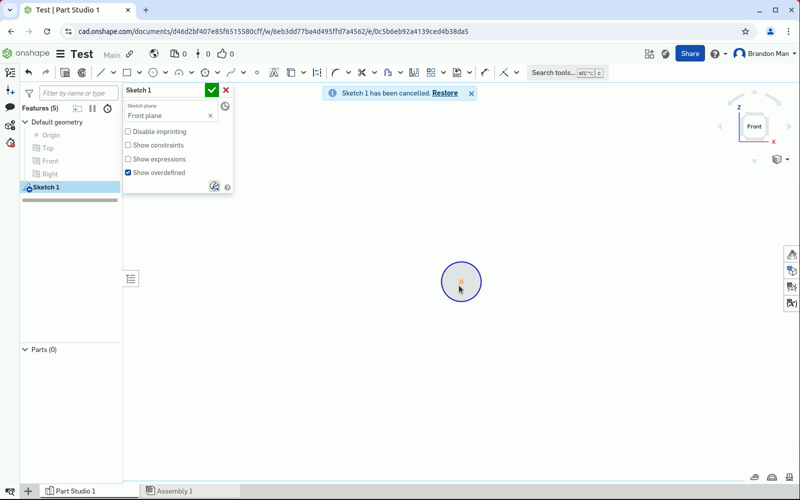
scroll(6)
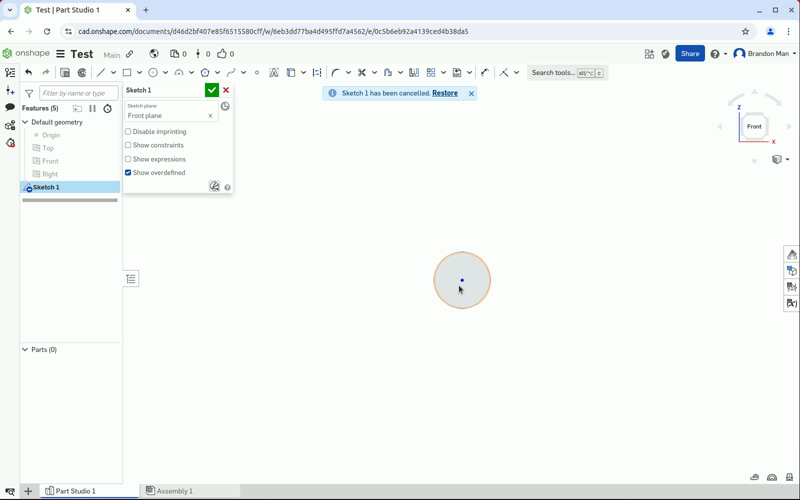
scroll(6)
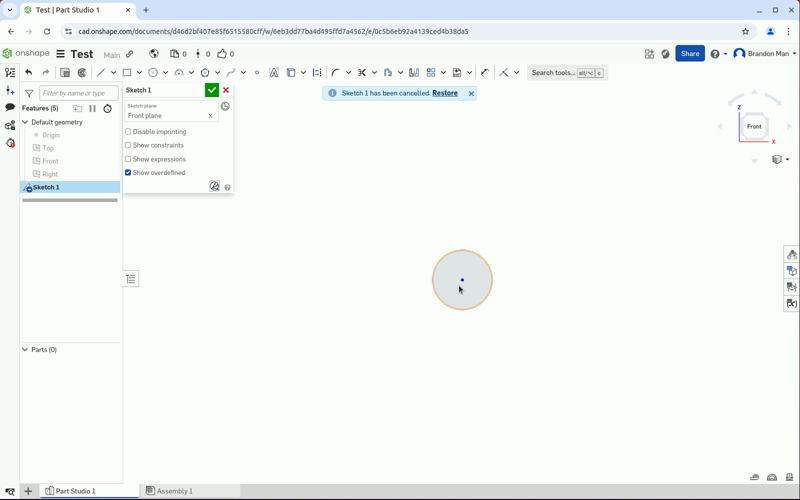
scroll(6)
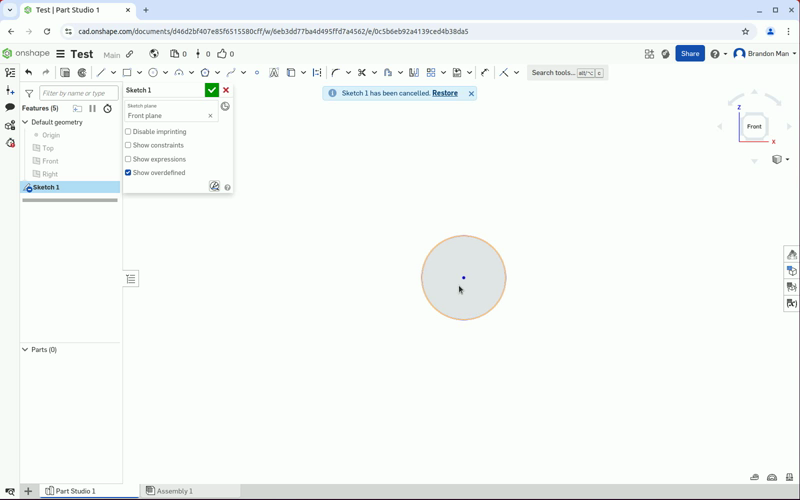
scroll(6)
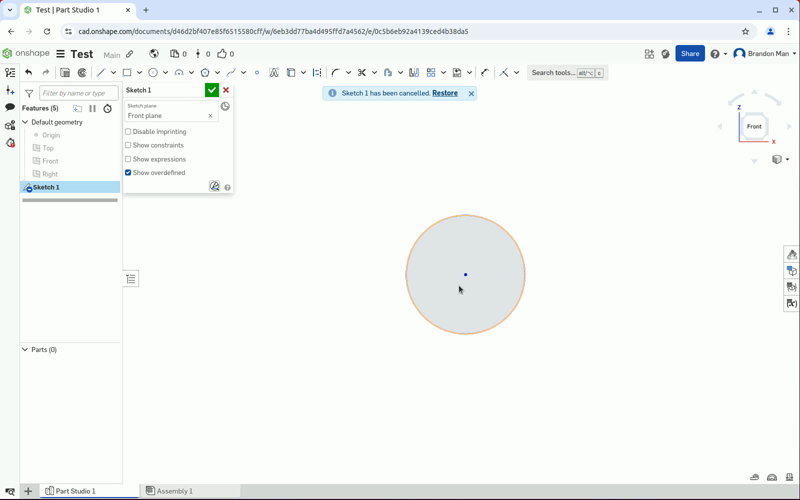
scroll(6)
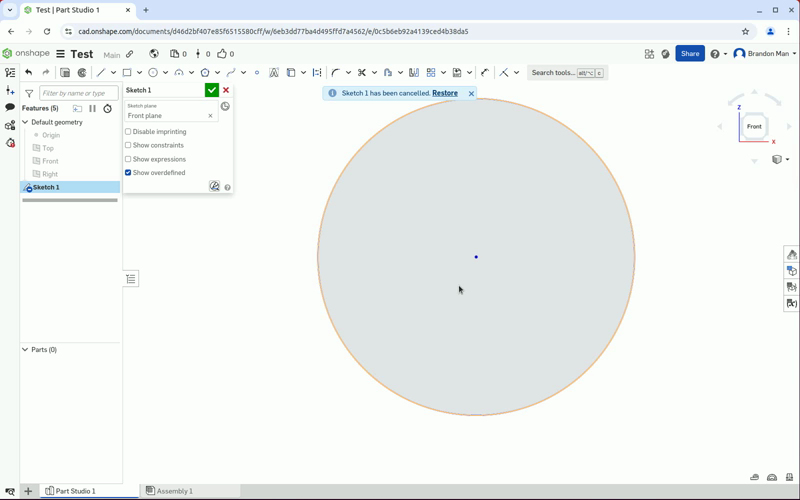
click(459, 285)
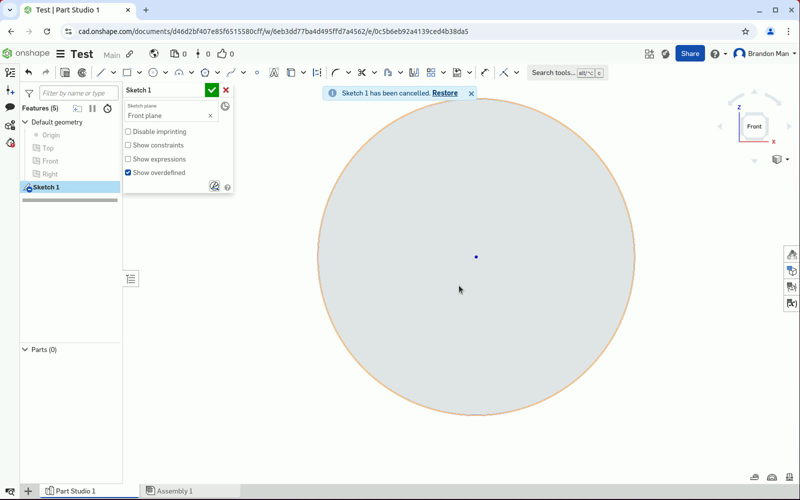
scroll(-6)
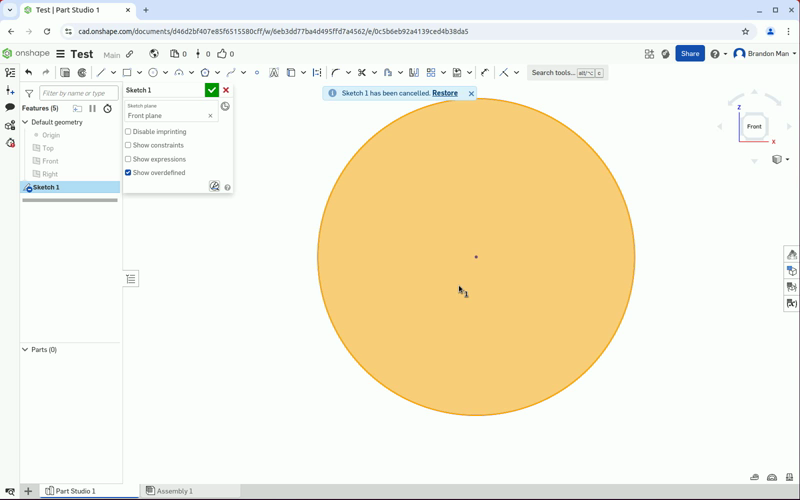
scroll(-6)
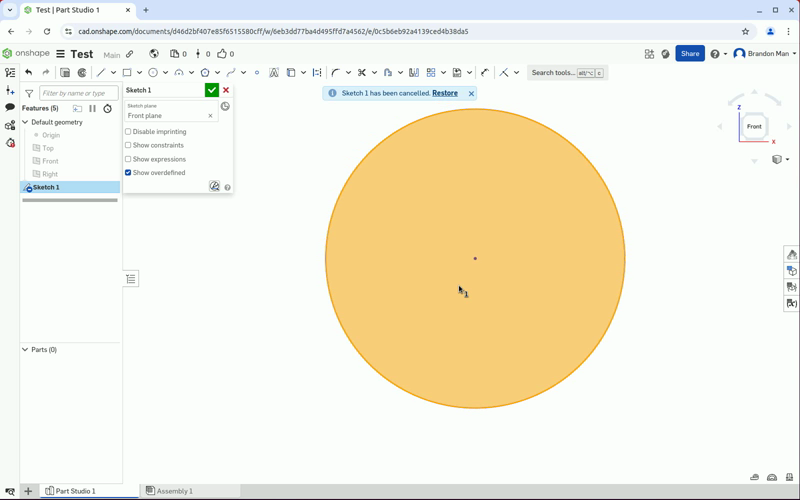
scroll(-6)
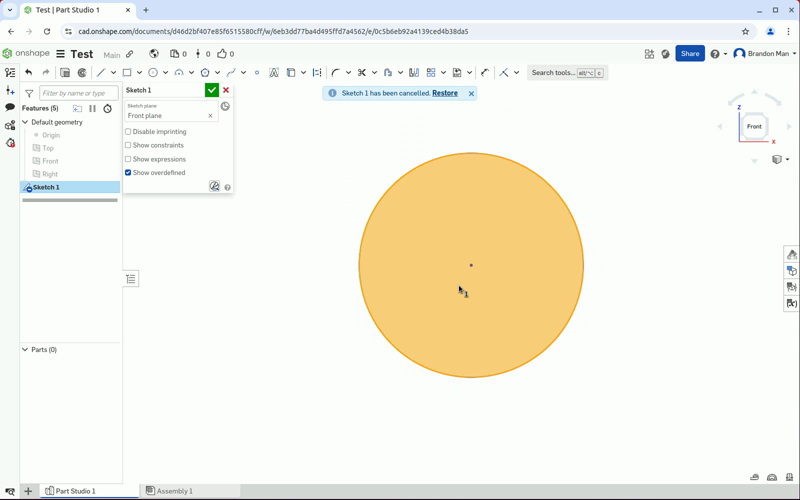
scroll(-6)
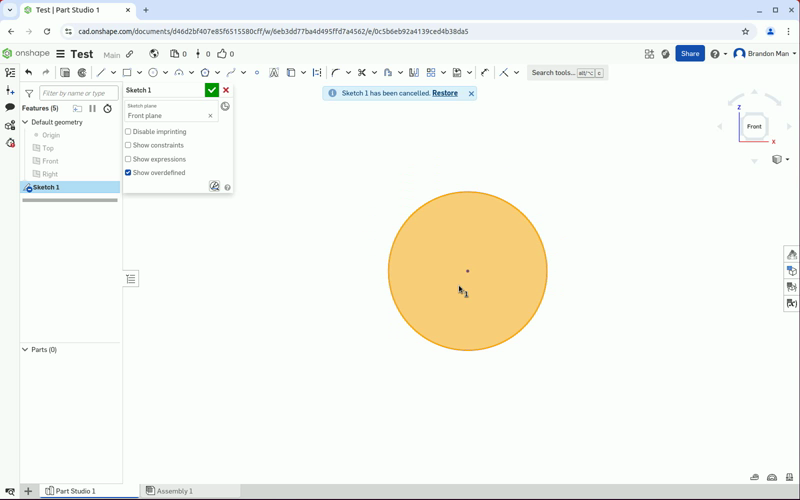
scroll(-6)
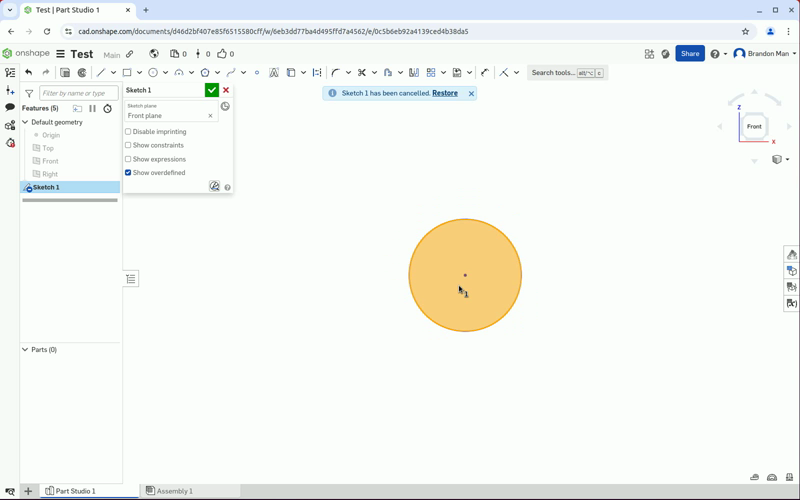
scroll(-6)
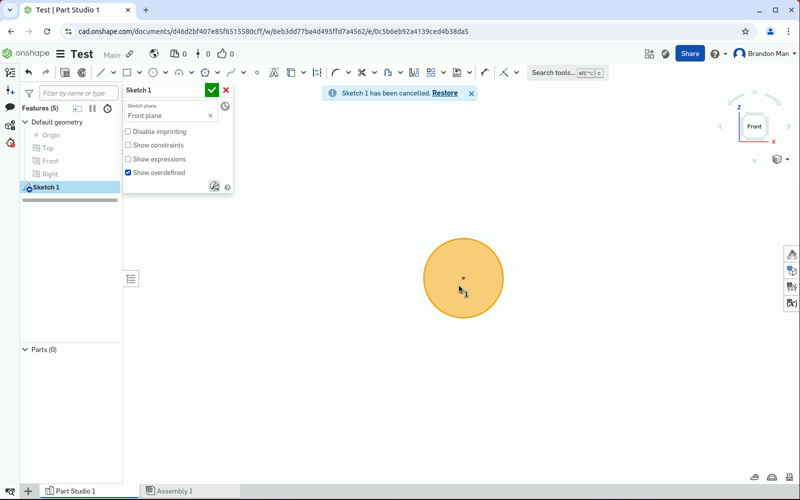
scroll(-6)
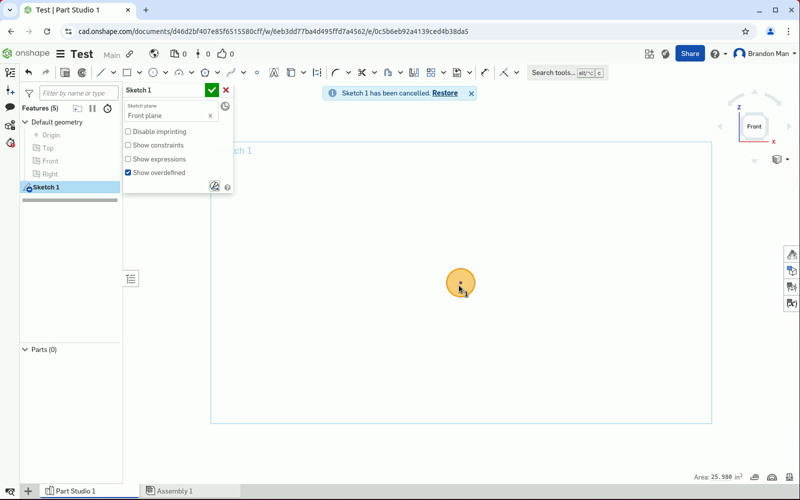
mouse_move(73, 352)
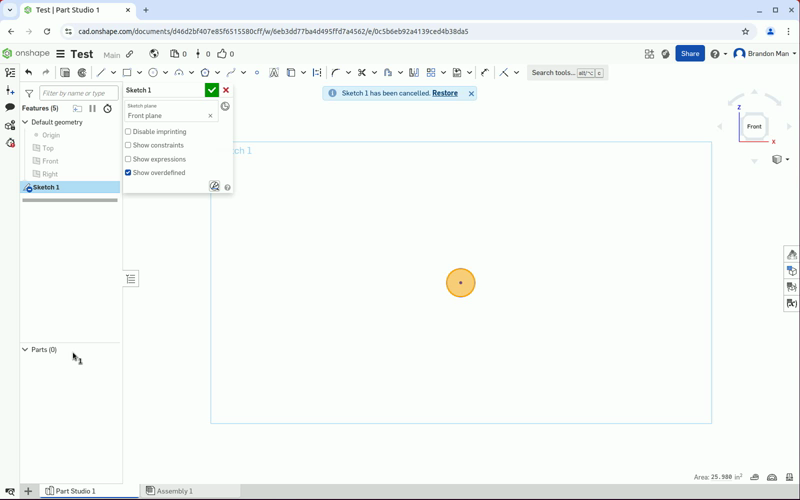
key(shift+y)
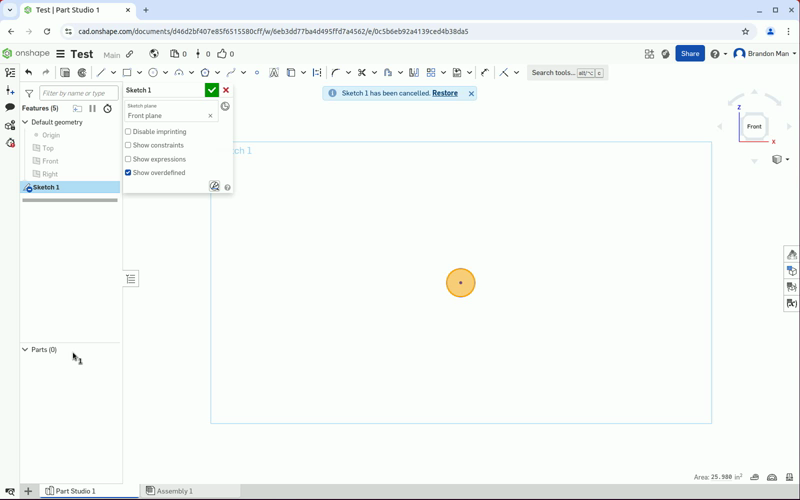
key(shift+e)
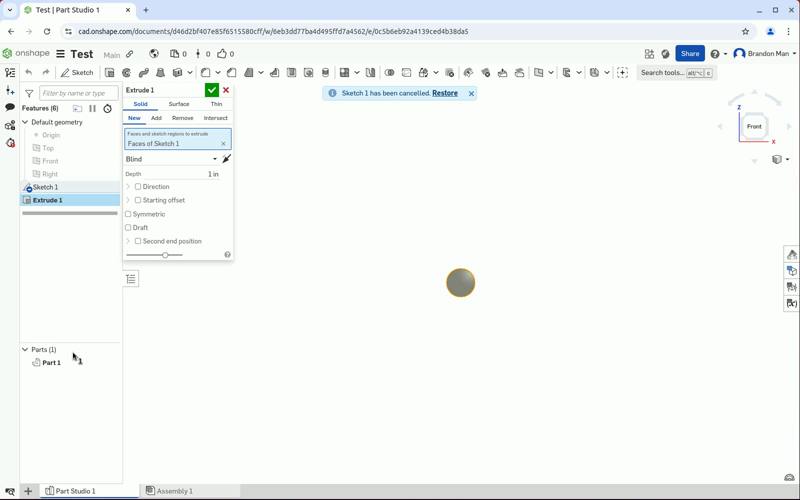
mouse_move(143, 106)
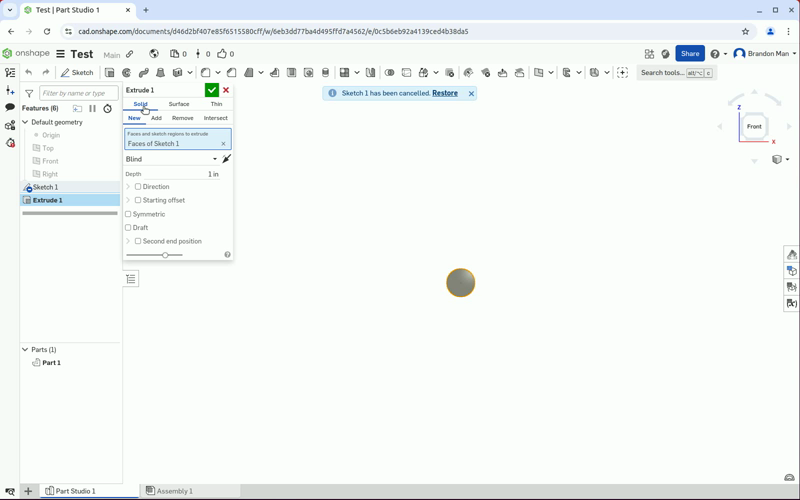
click(143, 106)
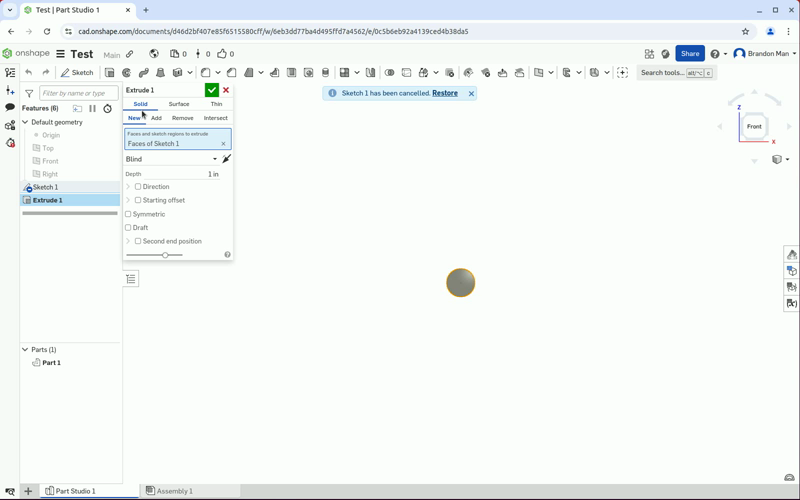
mouse_move(137, 120)
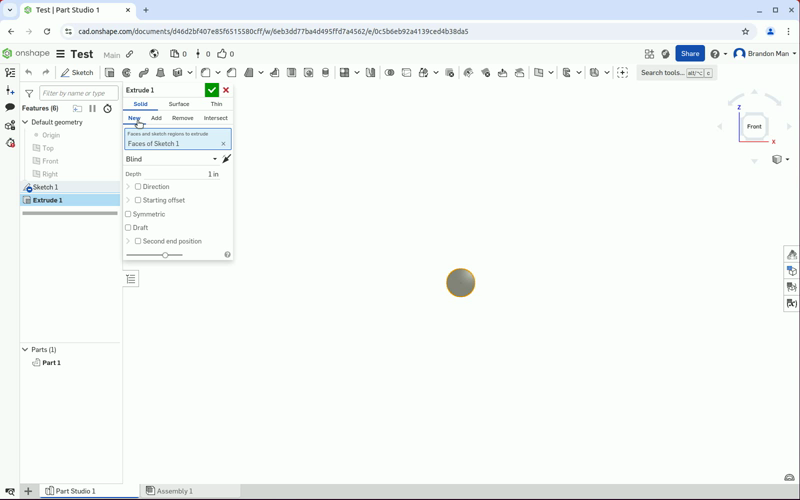
click(137, 120)
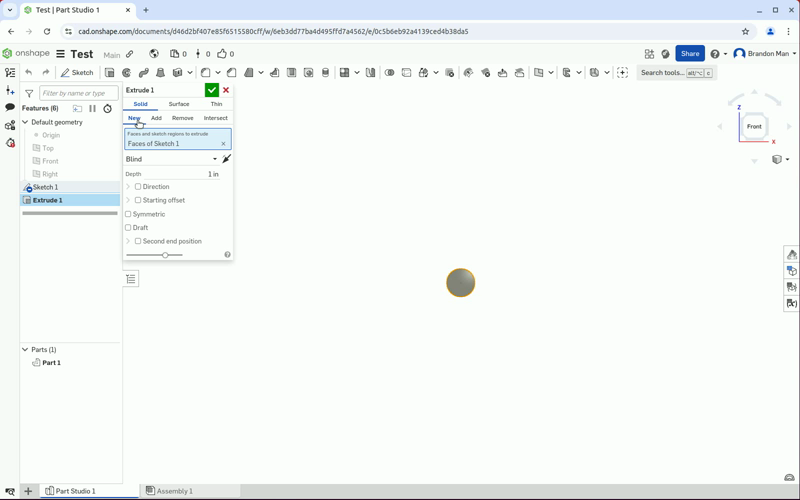
key(tab, 4)
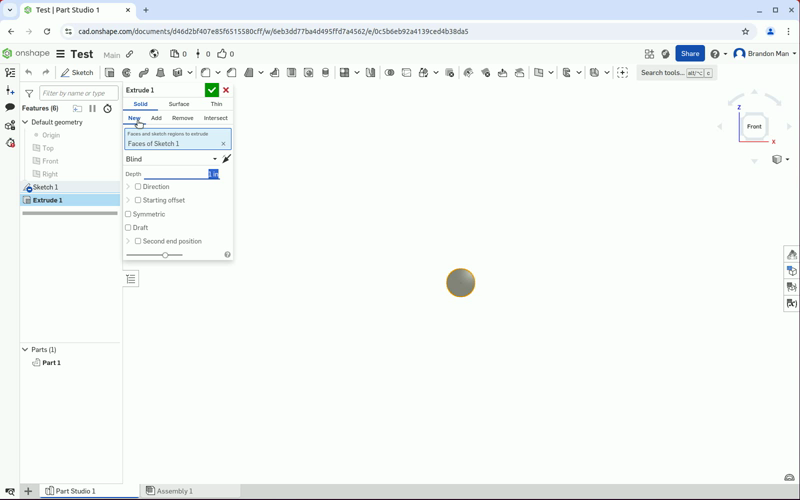
text(22.627)
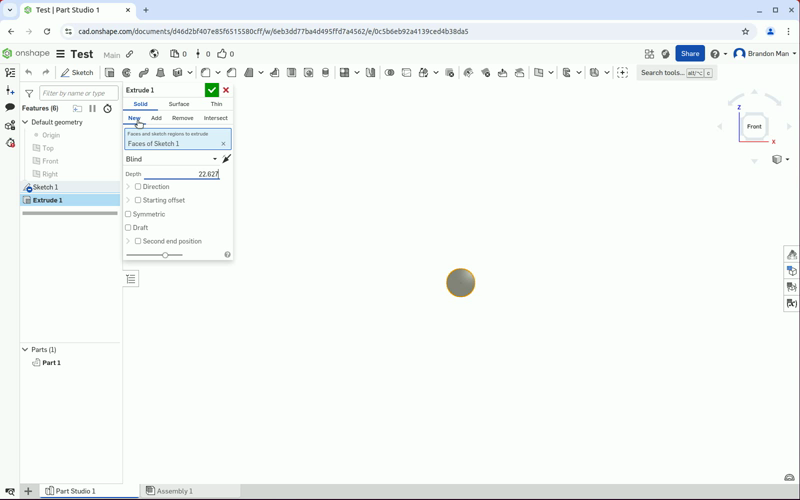
key(enter)
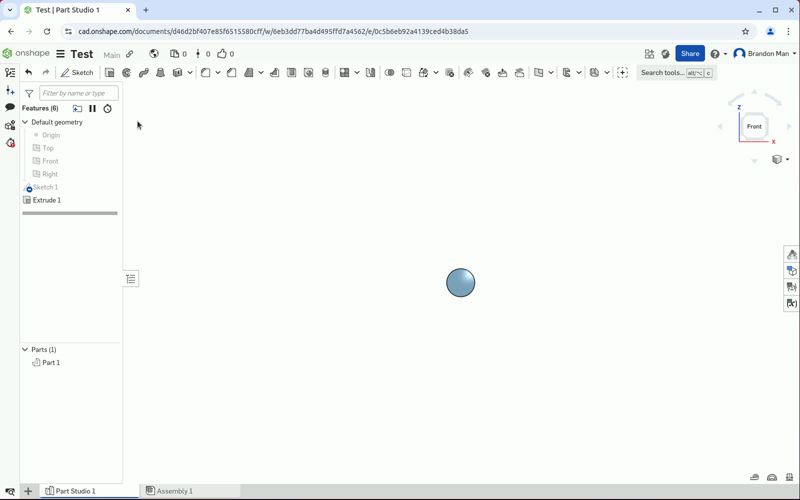
key(shift+h)
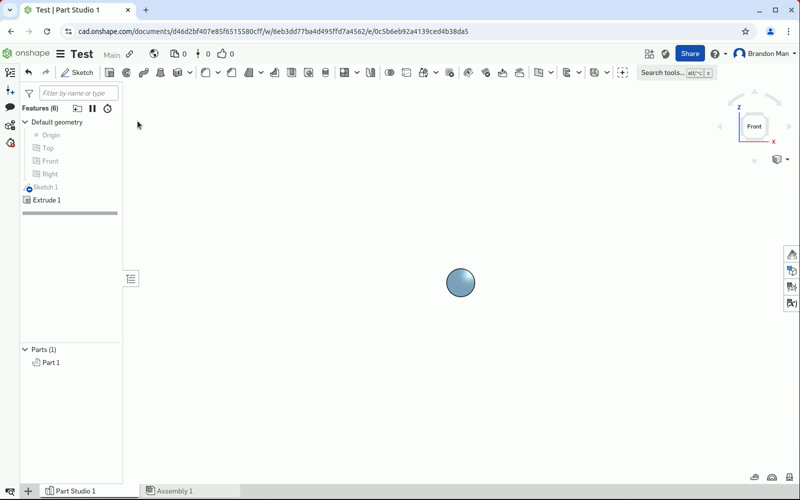
key(shift+h)
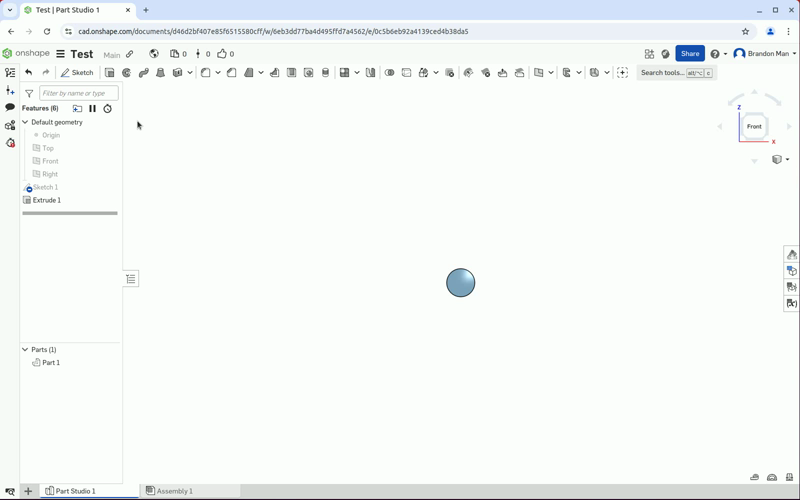
mouse_move(73, 189)
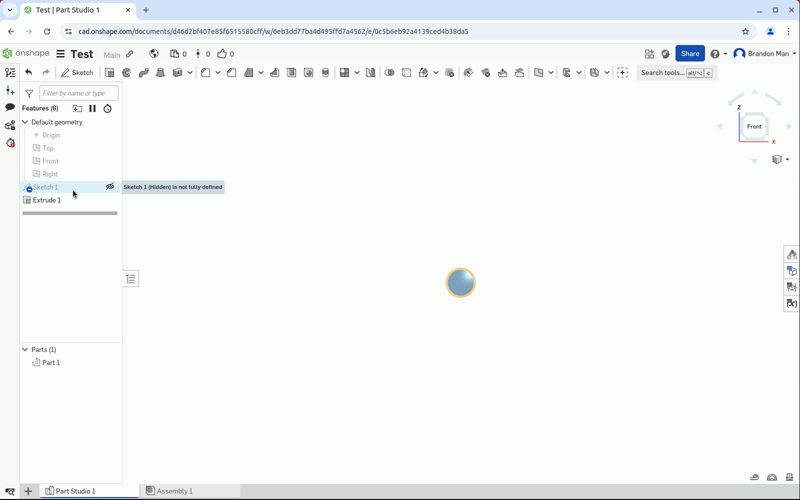
click(73, 189)
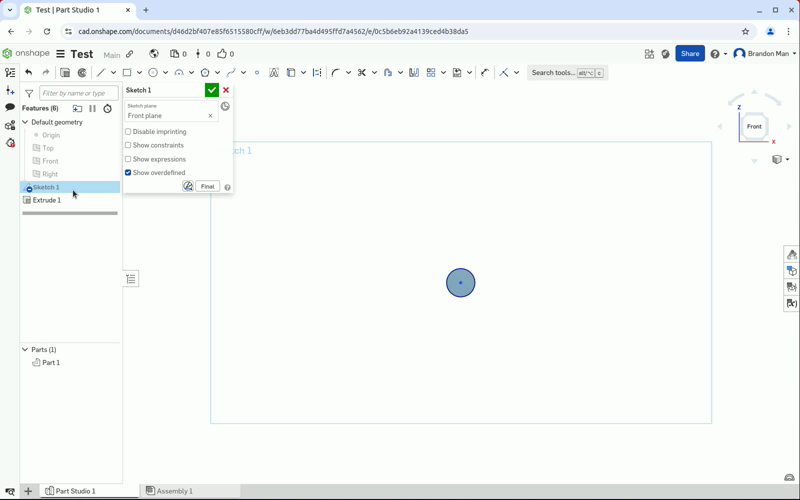
mouse_move(229, 92)
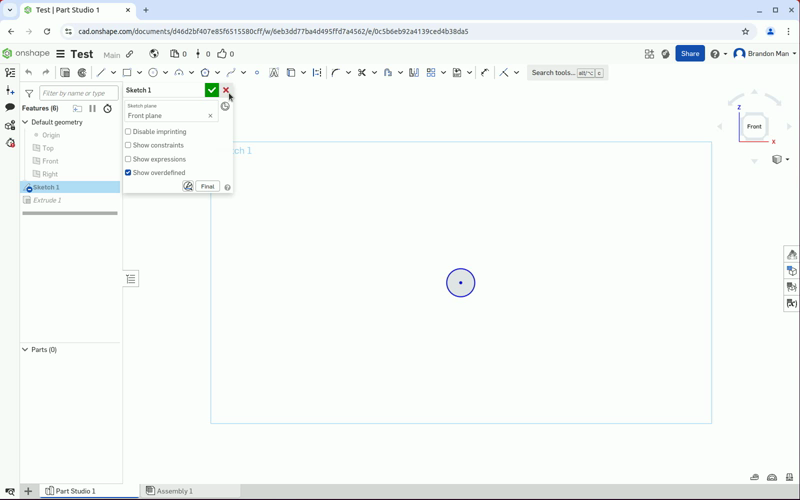
click(229, 92)
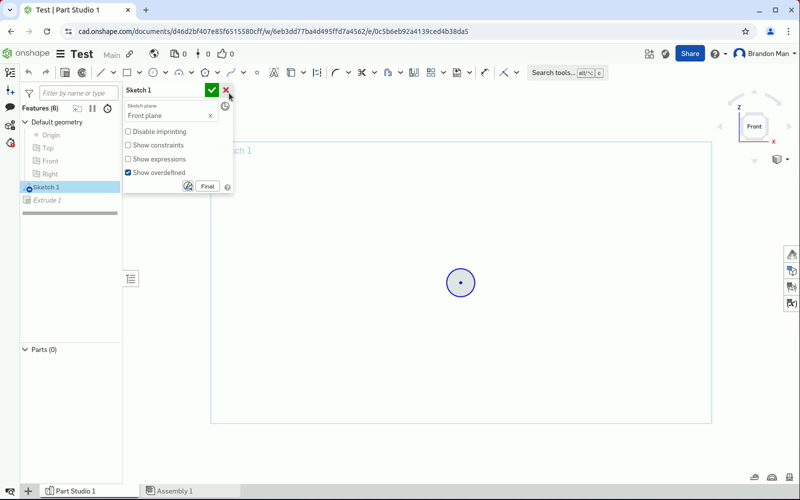
key(shift+s)
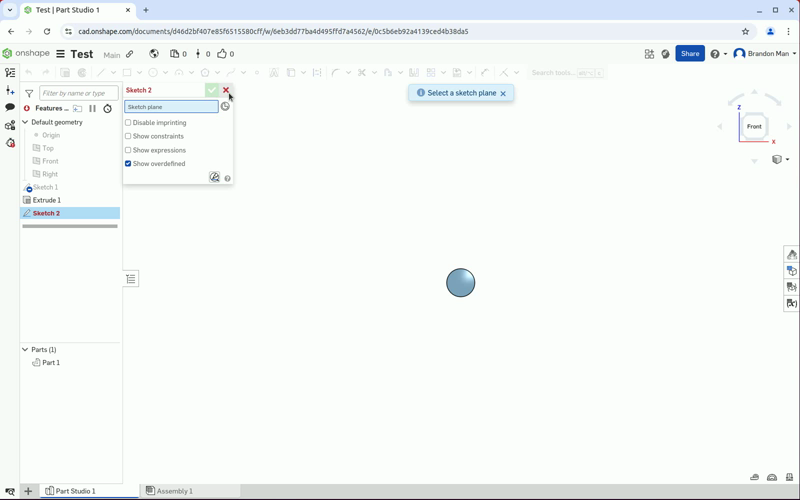
mouse_move(73, 163)
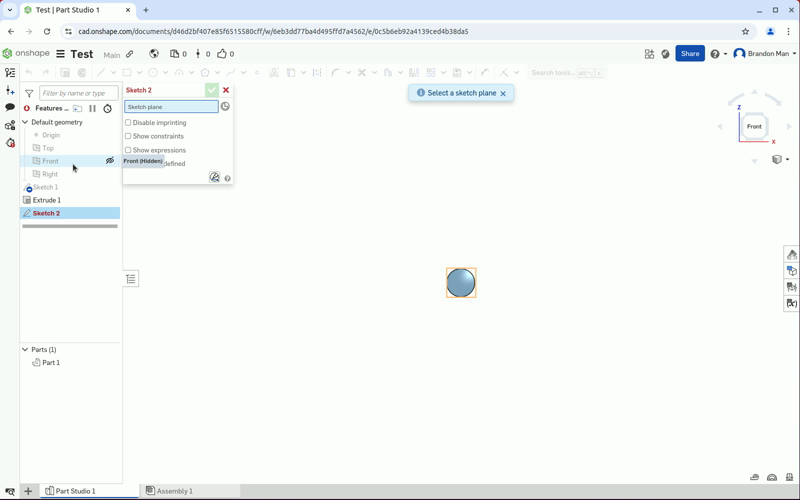
click(73, 163)
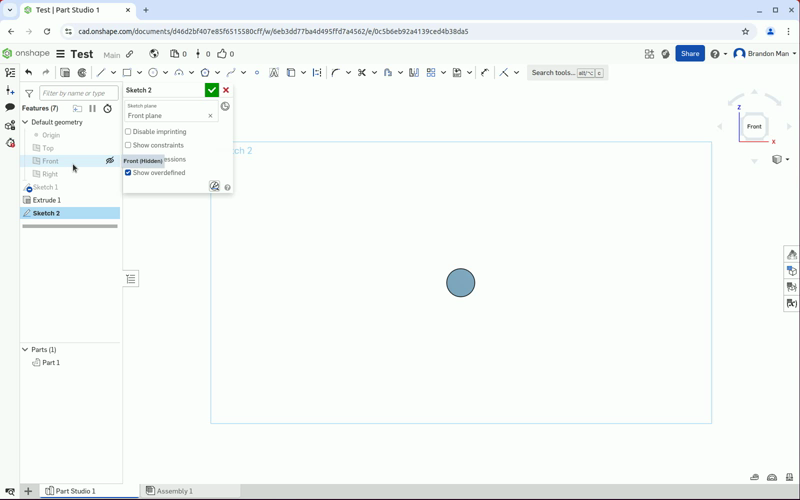
mouse_move(73, 352)
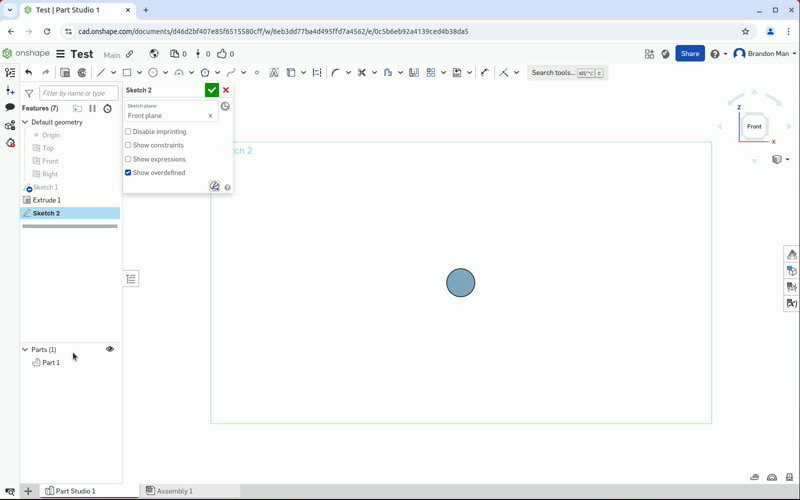
key(y)
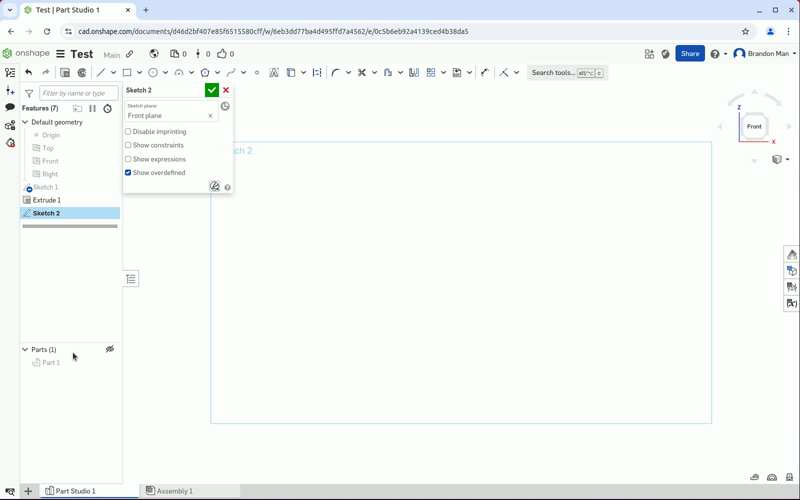
key(l)
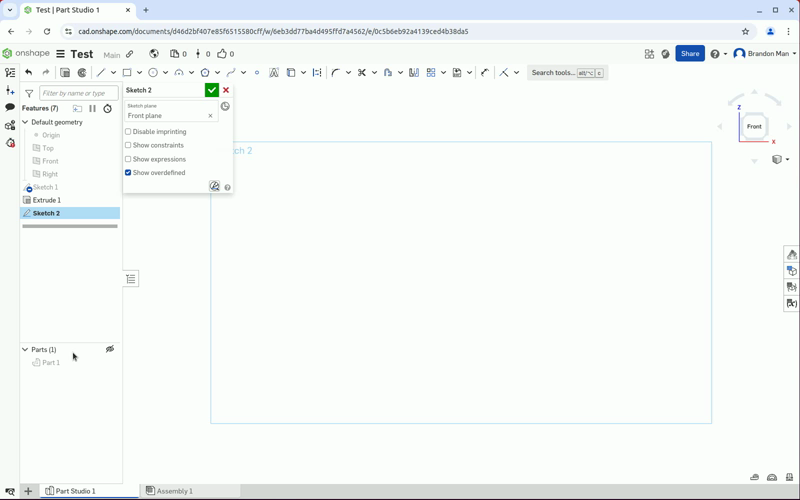
key_down(shift)
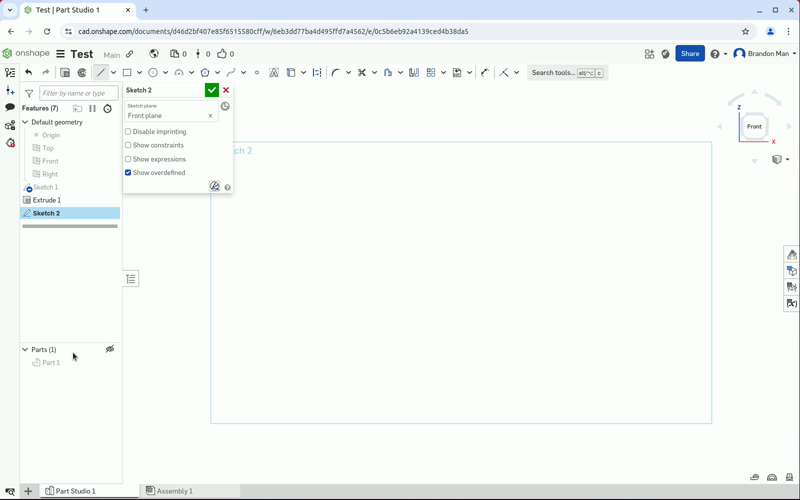
mouse_move(423, 336)
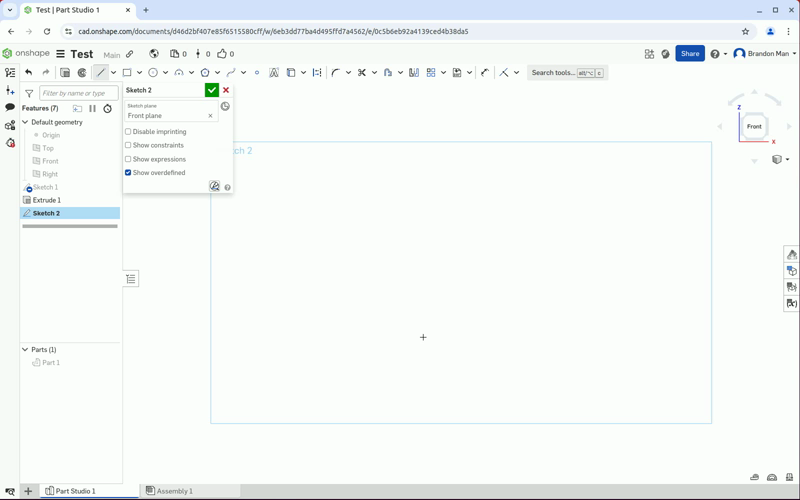
click(423, 336)
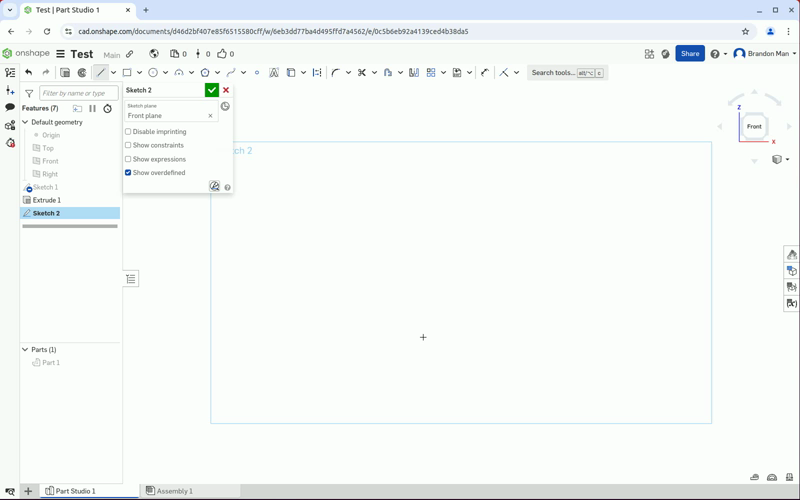
key_up(shift)
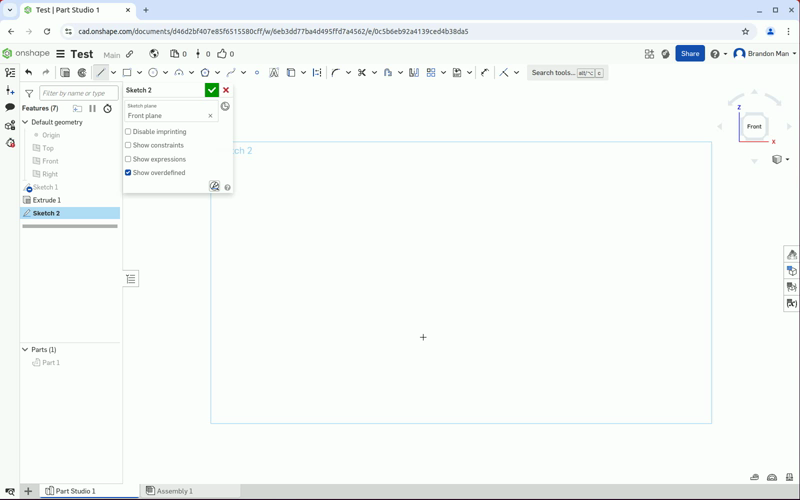
key_down(shift)
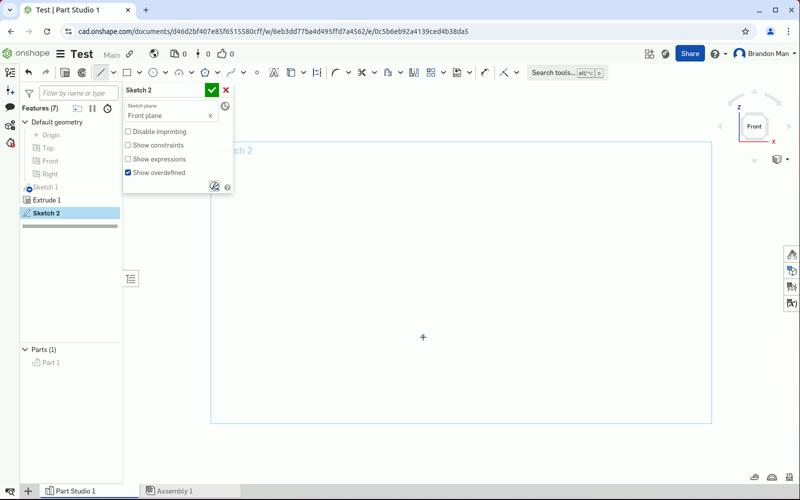
mouse_move(492, 336)
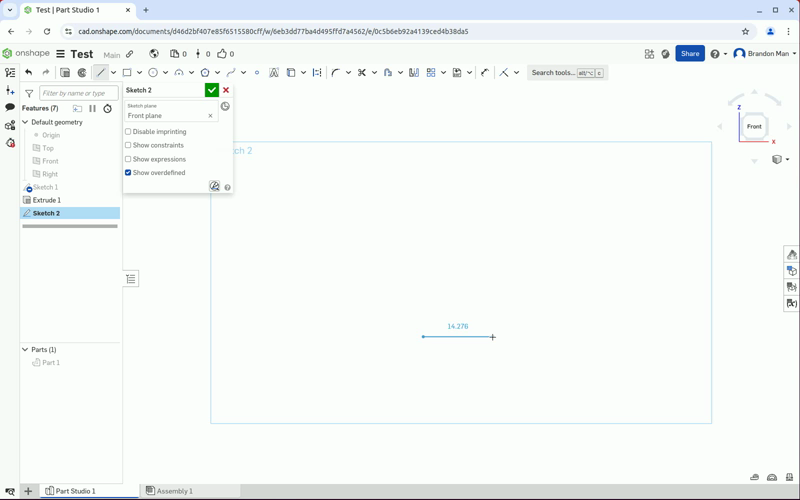
click(492, 336)
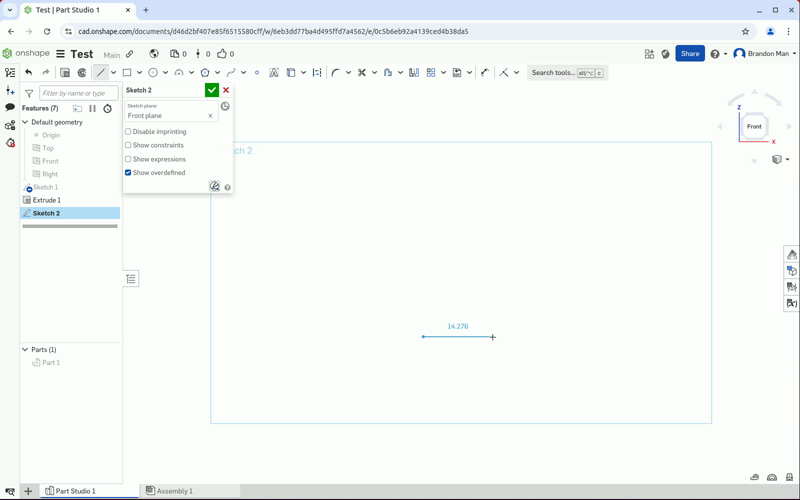
key_up(shift)
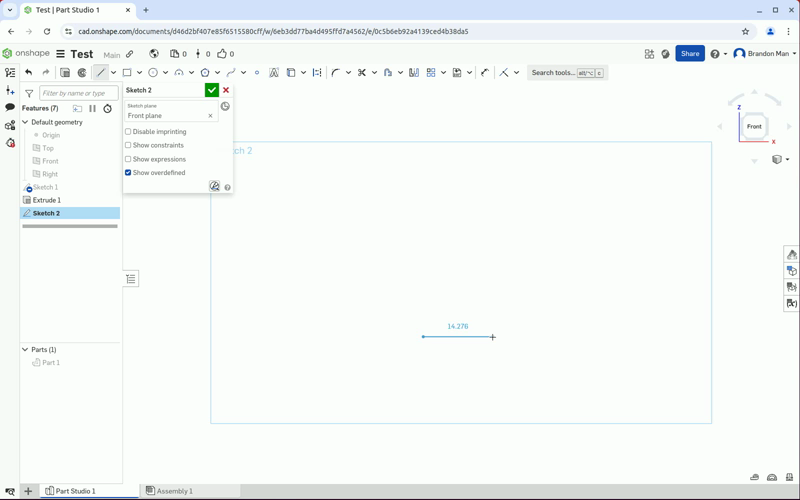
key_down(shift)
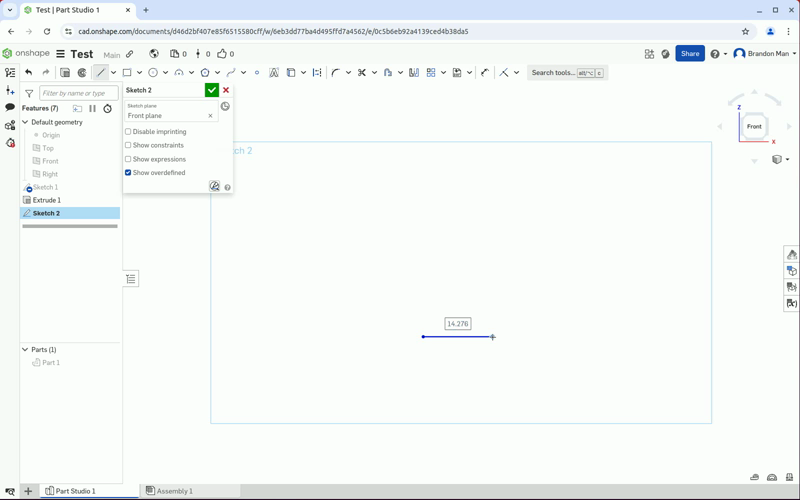
mouse_move(522, 336)
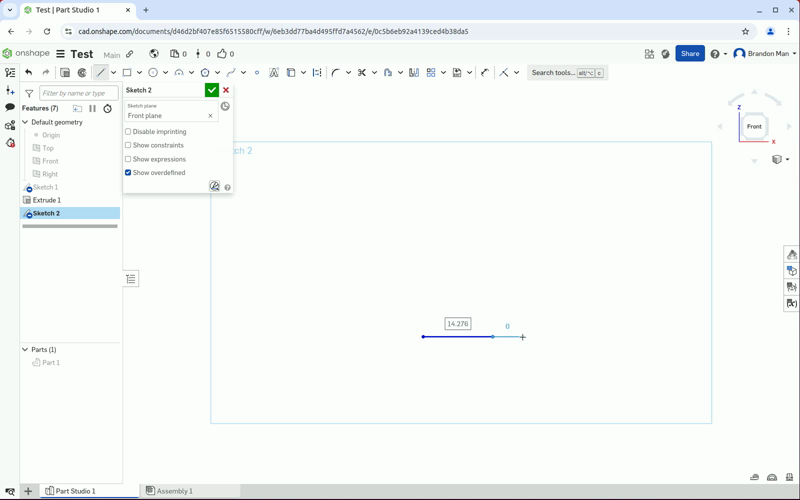
mouse_move(492, 322)
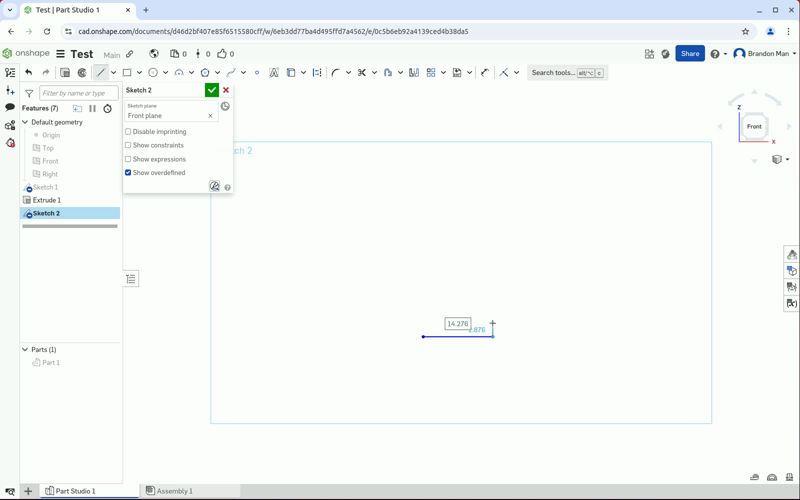
click(492, 322)
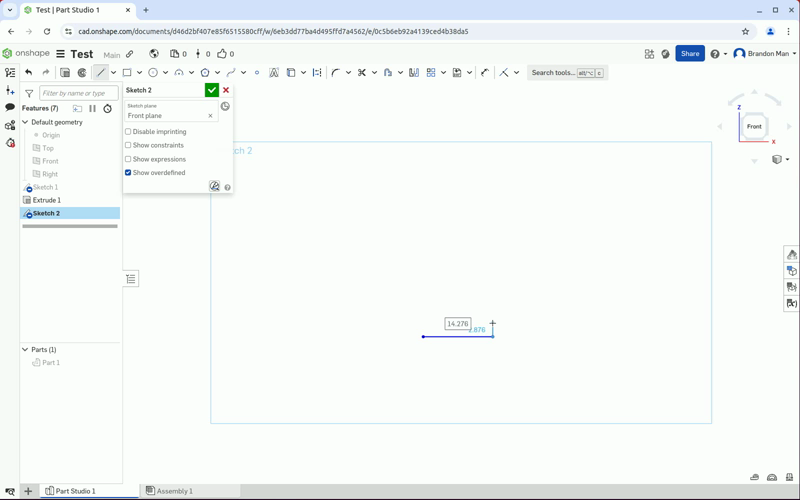
key_up(shift)
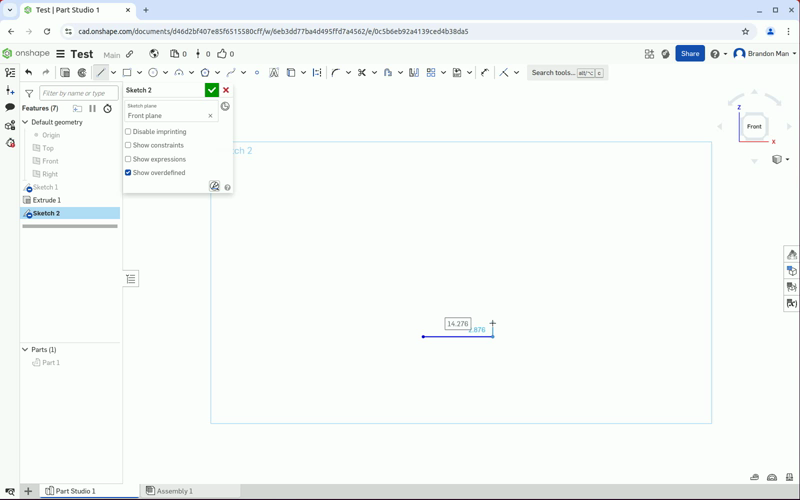
key_down(shift)
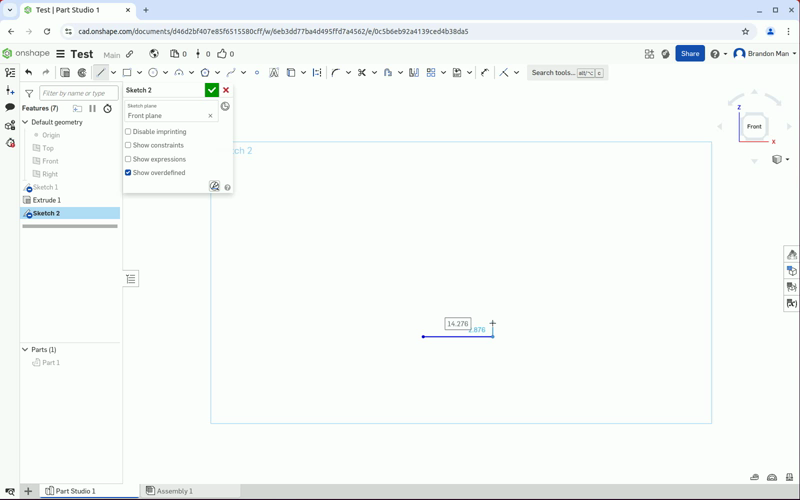
mouse_move(423, 322)
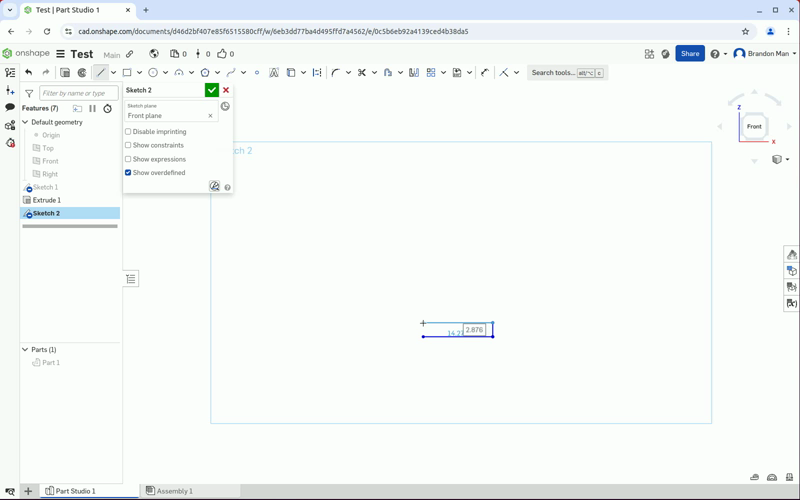
click(423, 322)
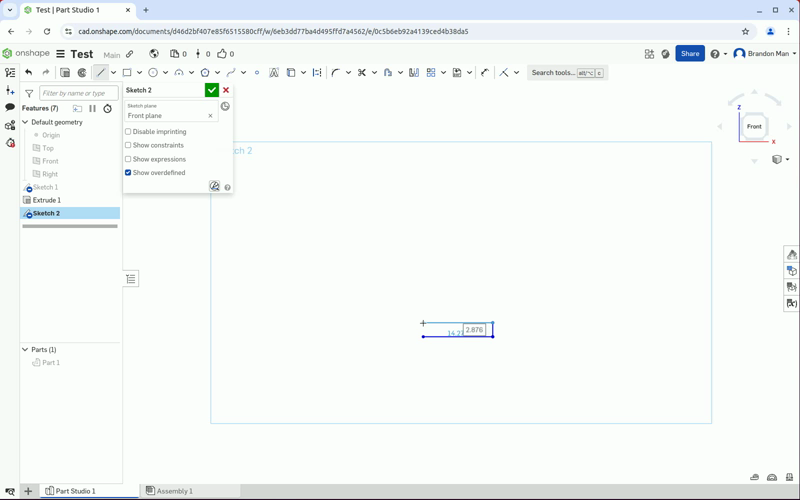
key_up(shift)
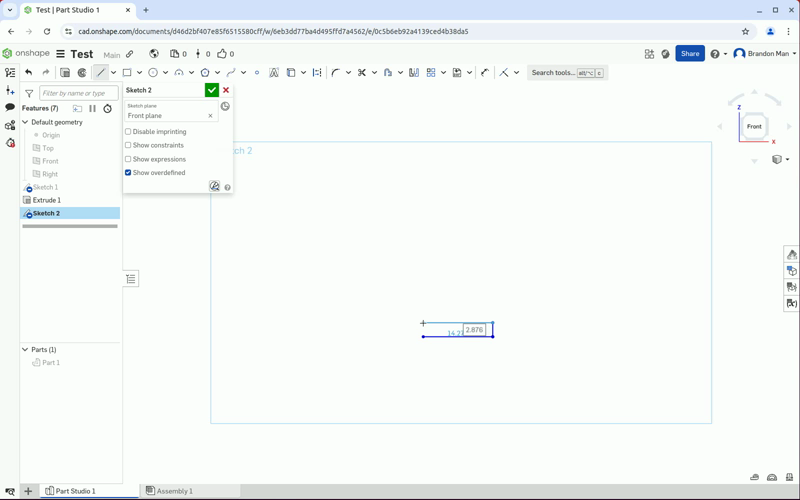
mouse_move(453, 322)
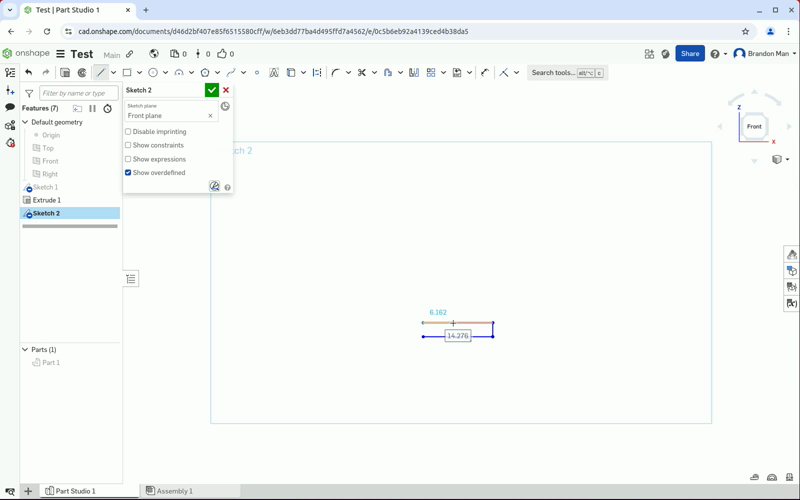
key_down(shift)
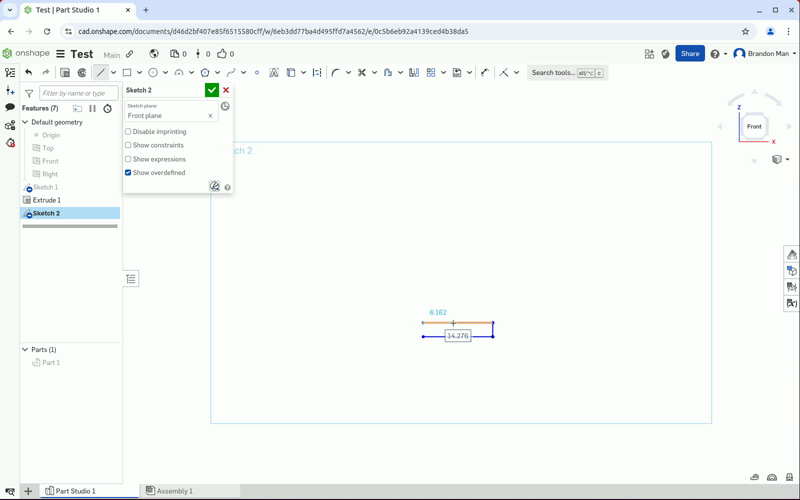
mouse_move(423, 336)
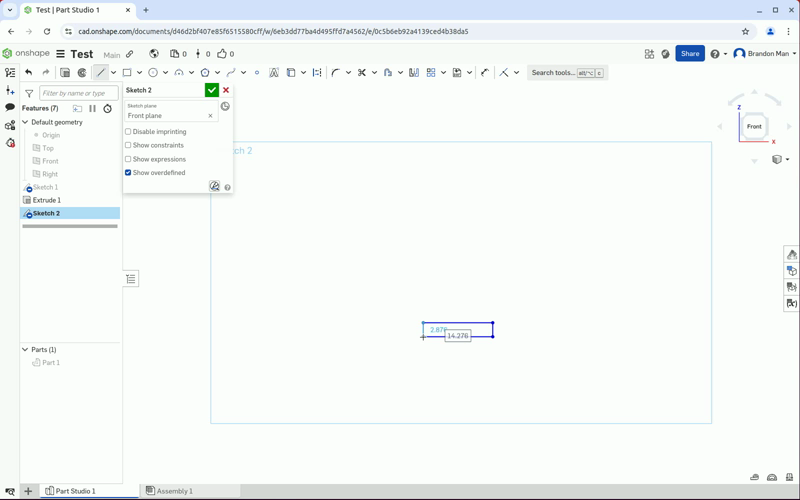
key_up(shift)
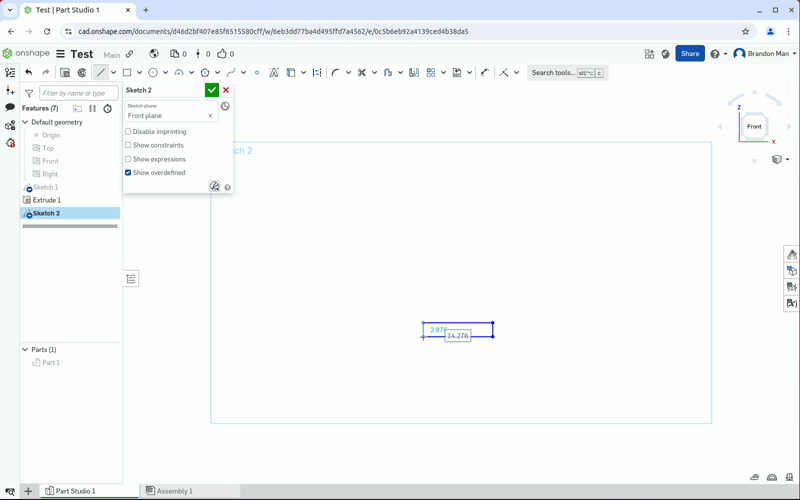
click(423, 336)
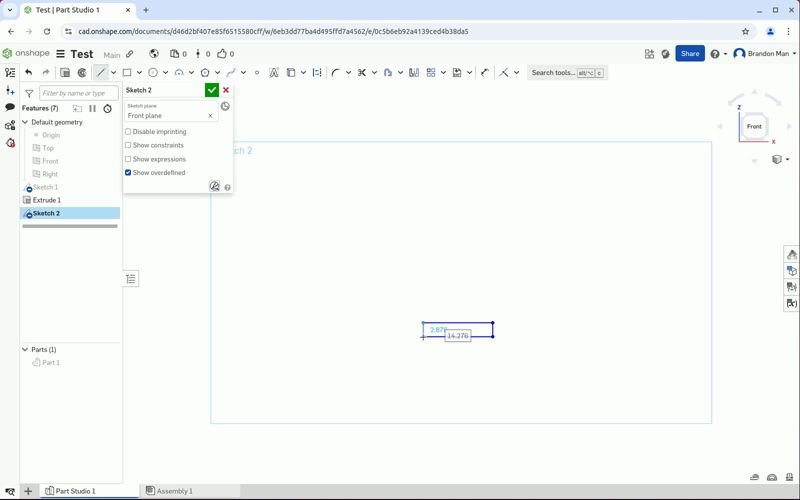
key(esc)
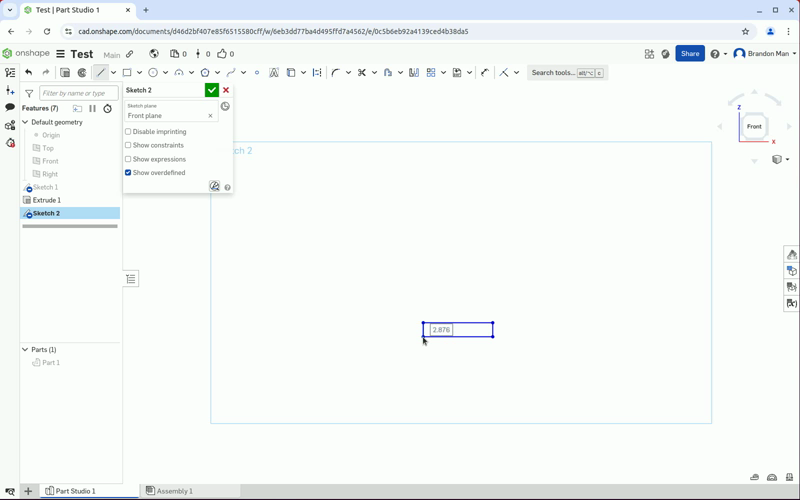
mouse_move(490, 326)
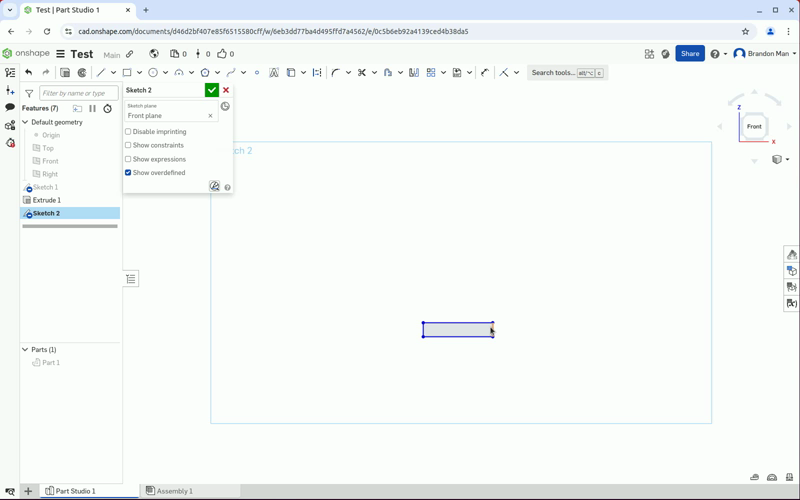
scroll(6)
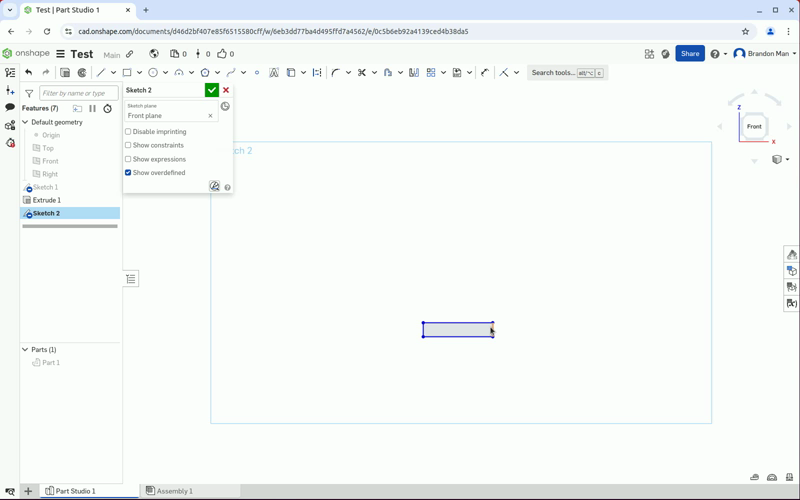
scroll(6)
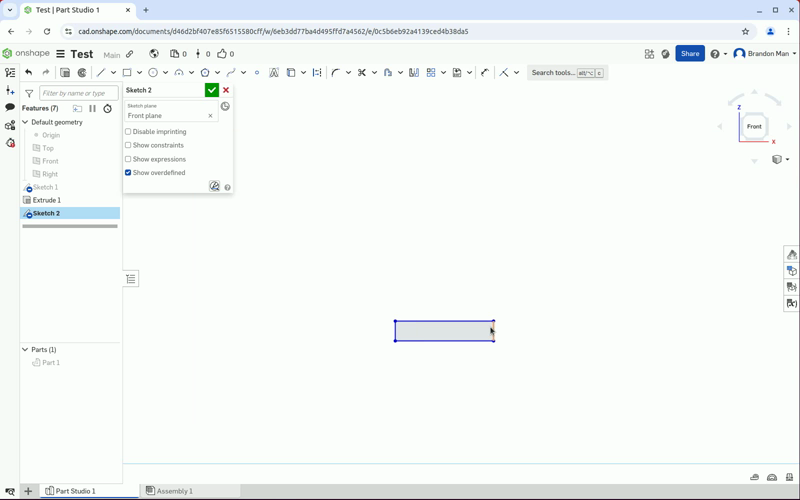
scroll(6)
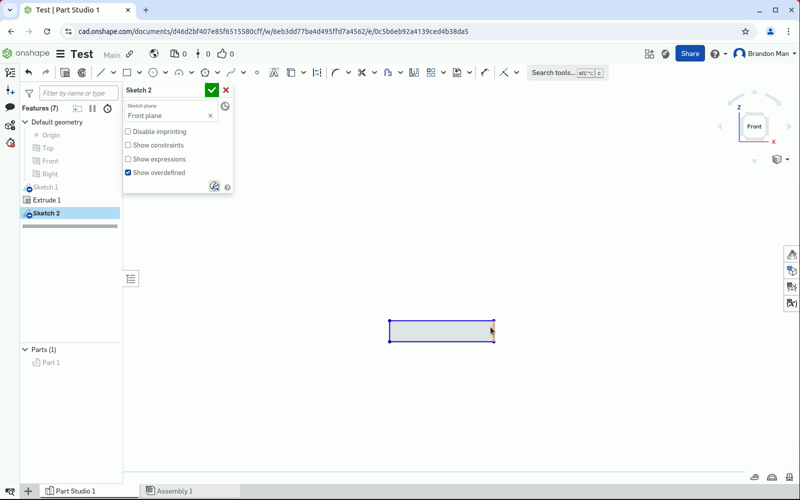
scroll(6)
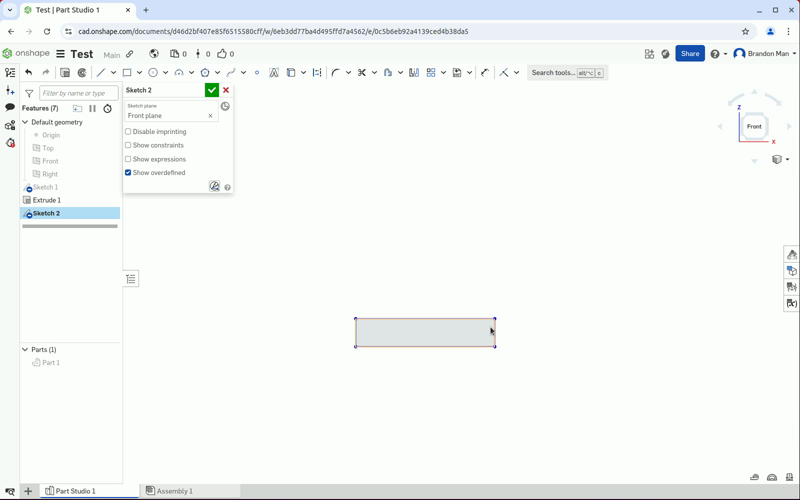
scroll(6)
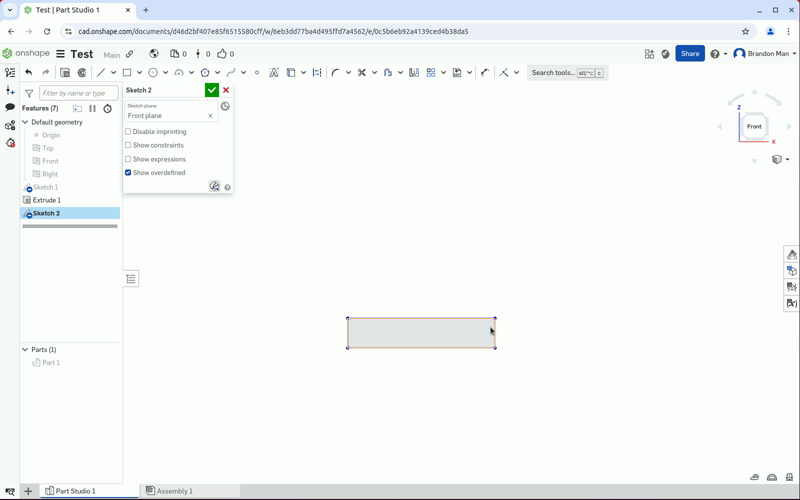
scroll(6)
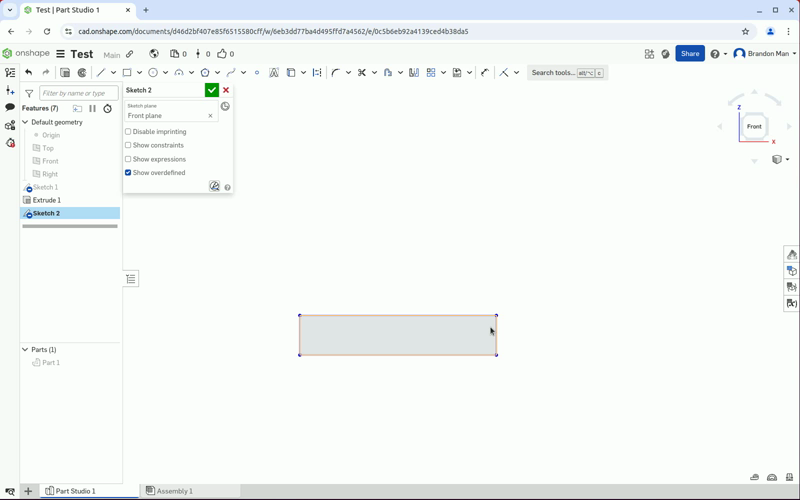
scroll(6)
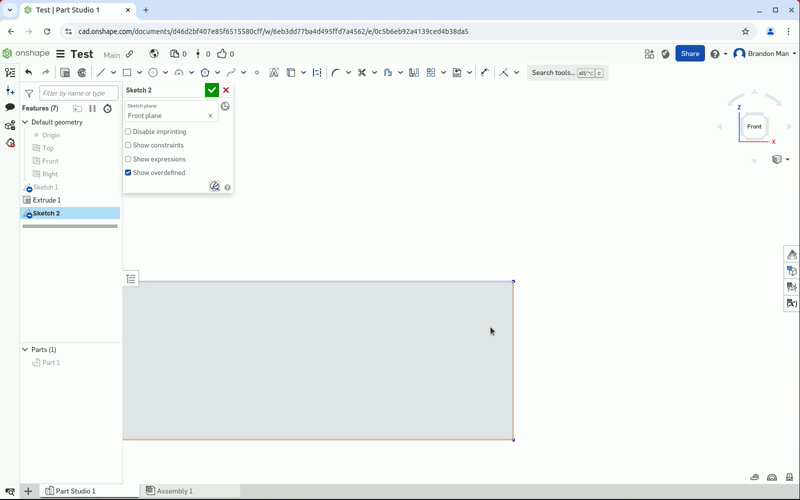
click(490, 326)
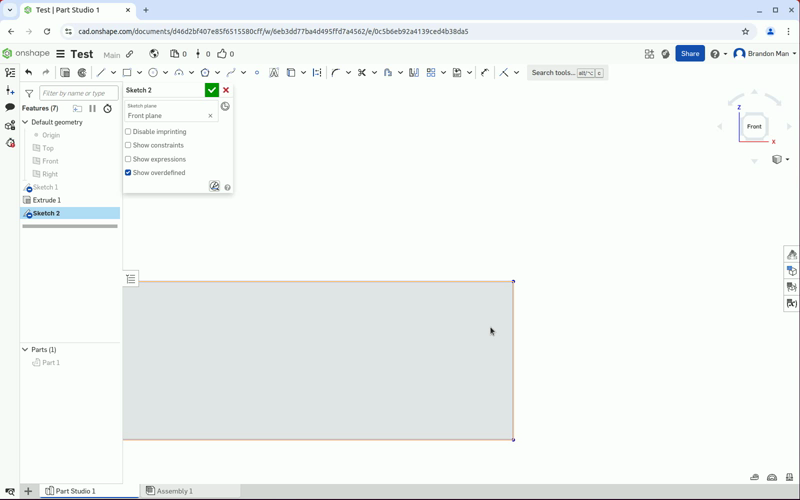
scroll(-6)
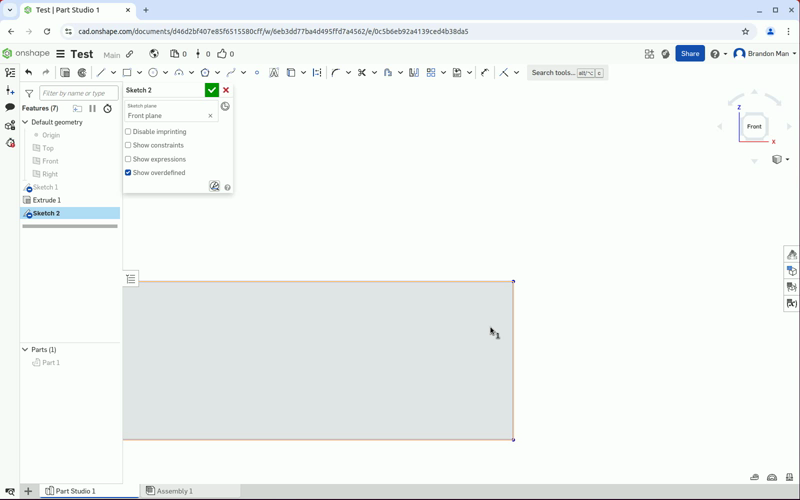
scroll(-6)
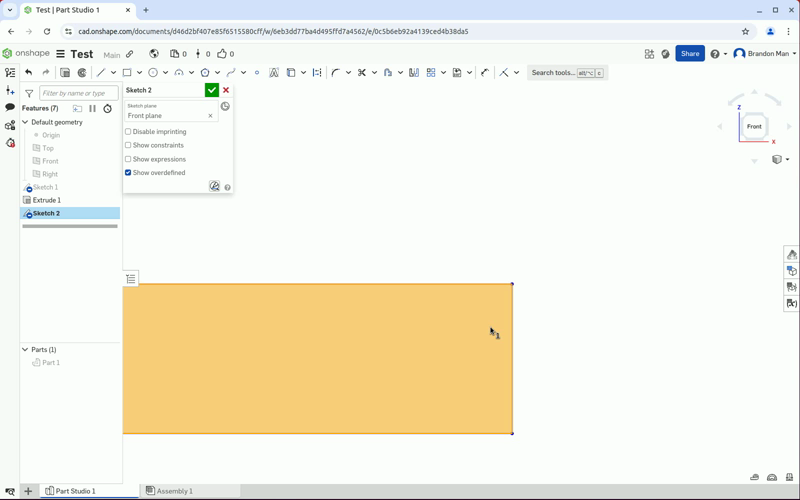
scroll(-6)
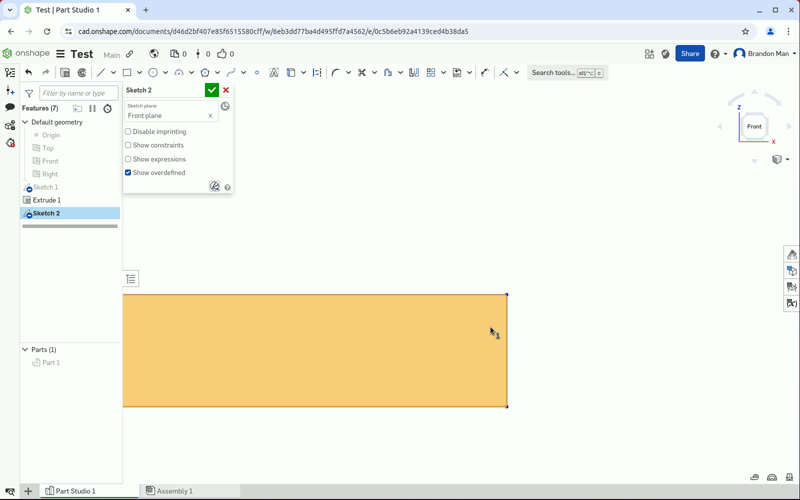
scroll(-6)
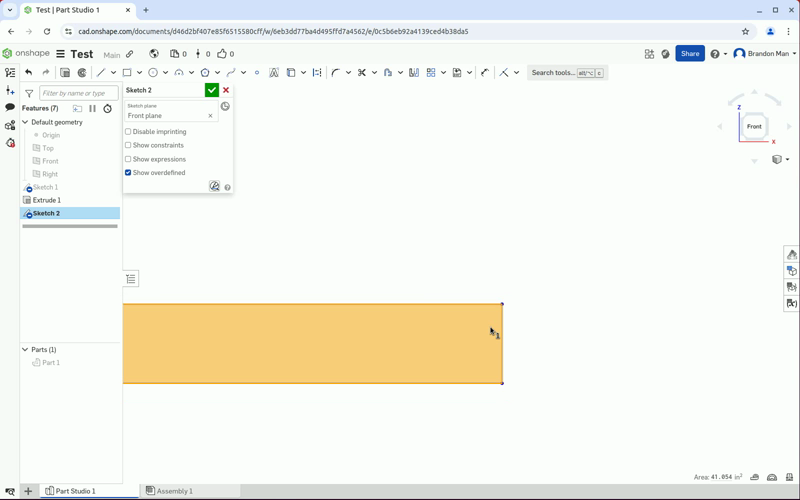
scroll(-6)
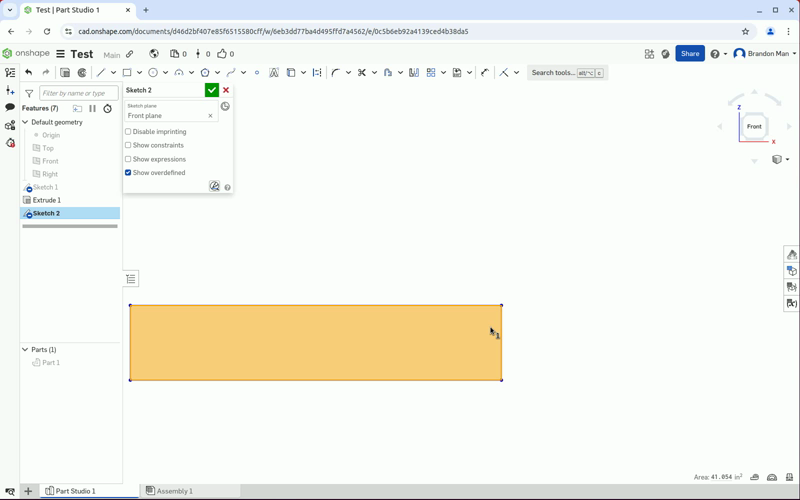
scroll(-6)
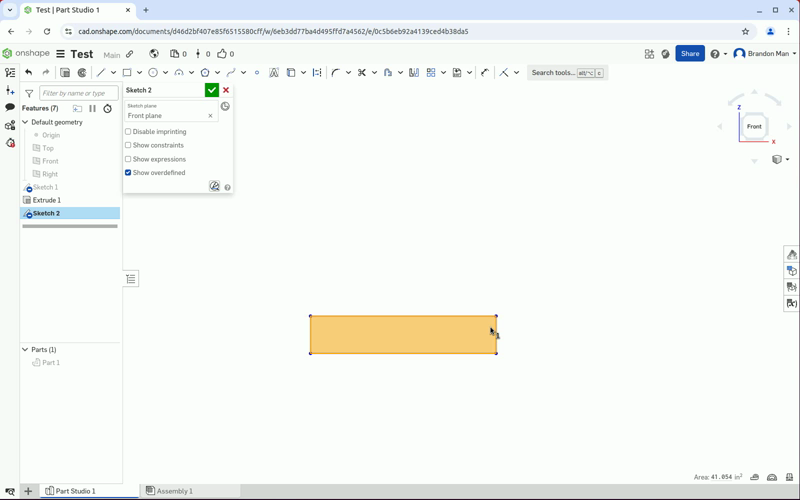
scroll(-6)
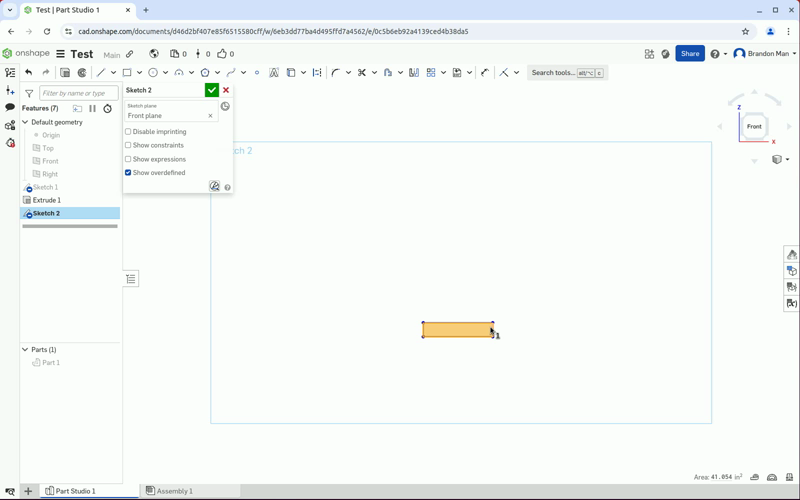
mouse_move(73, 352)
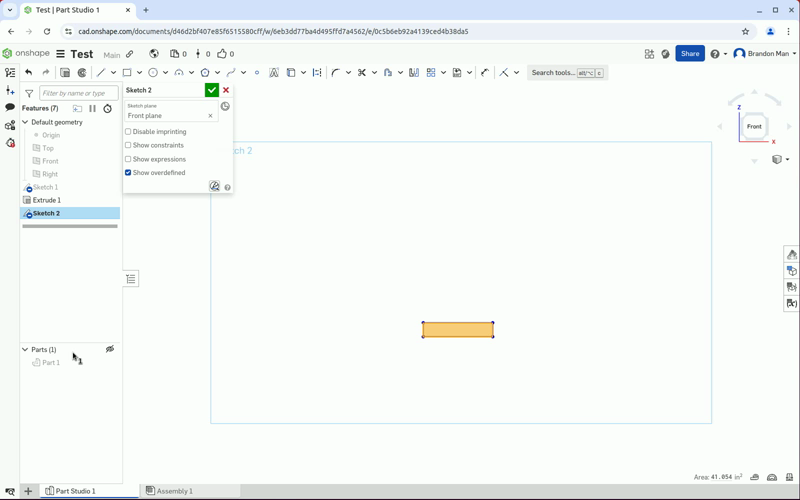
key(shift+y)
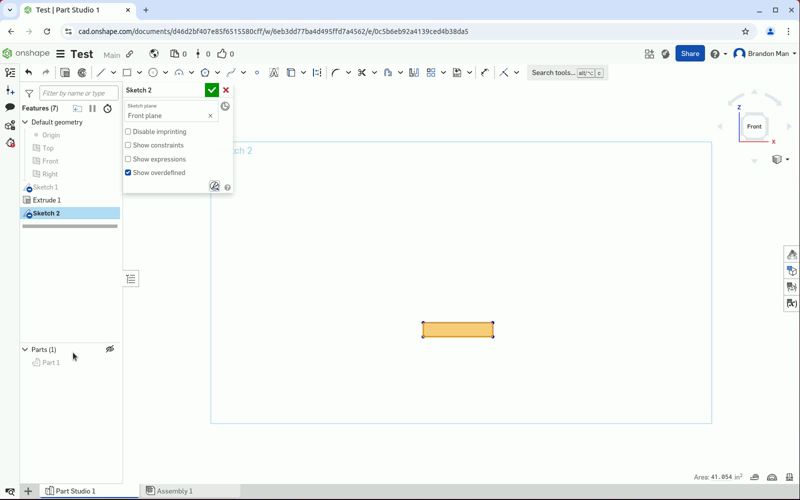
key(shift+e)
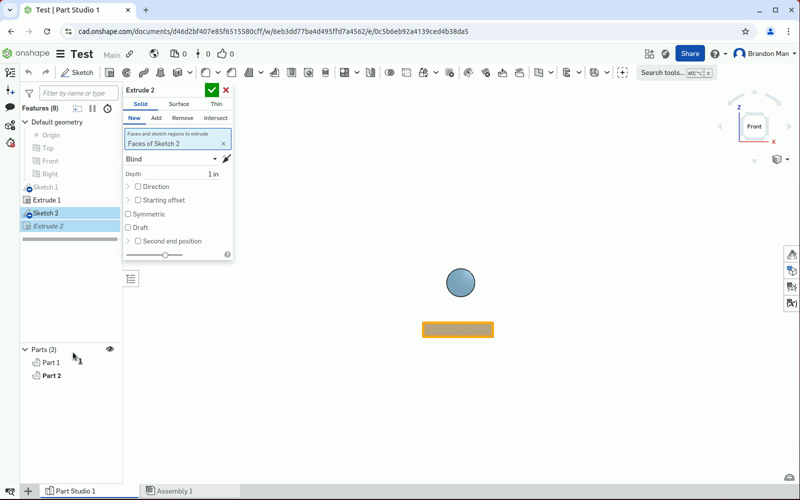
mouse_move(143, 106)
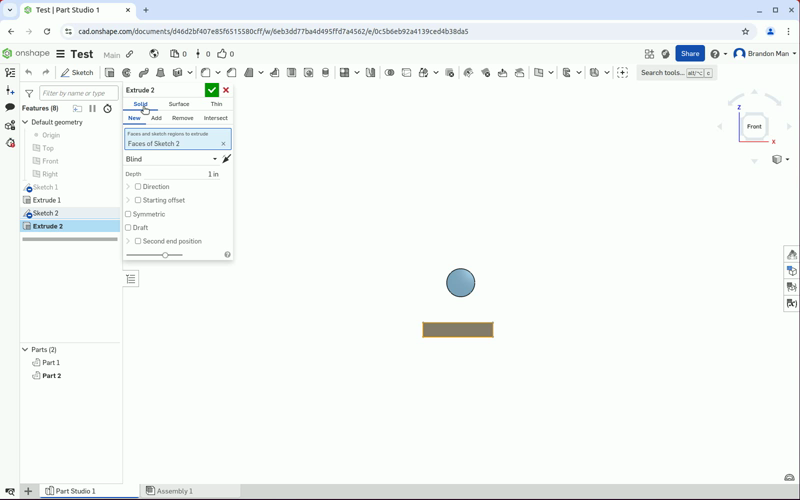
click(143, 106)
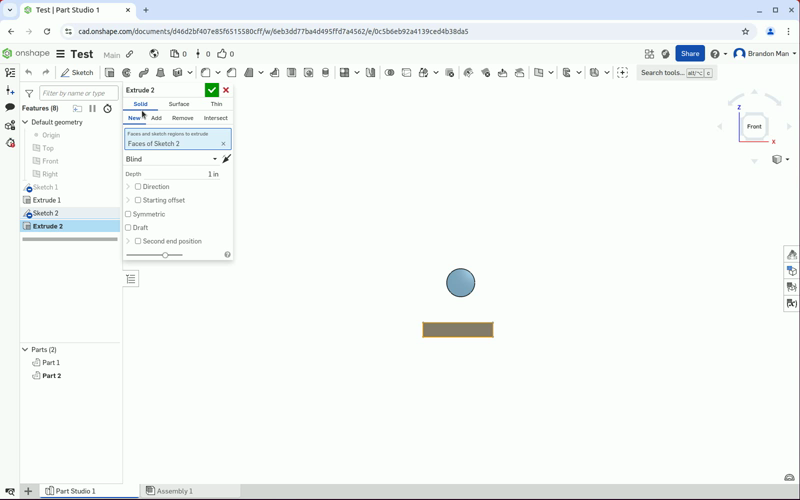
mouse_move(137, 120)
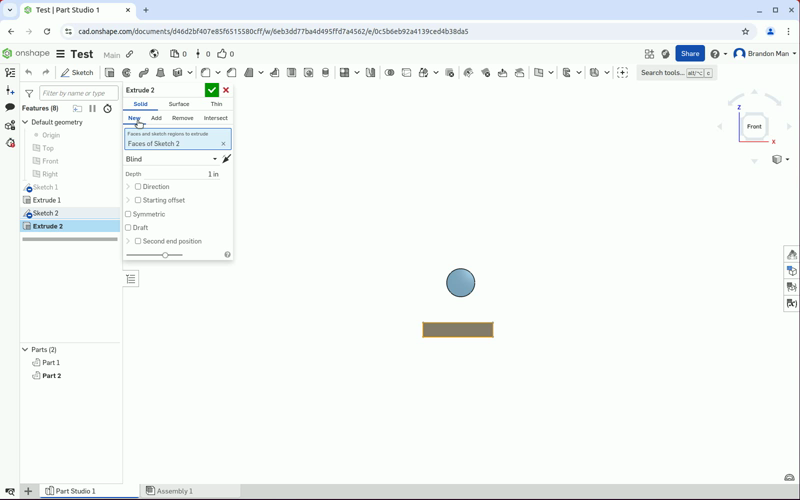
click(137, 120)
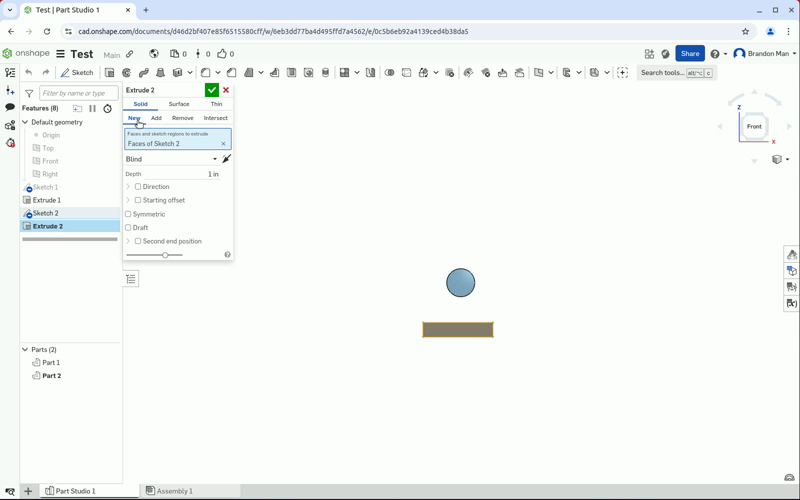
key(tab, 4)
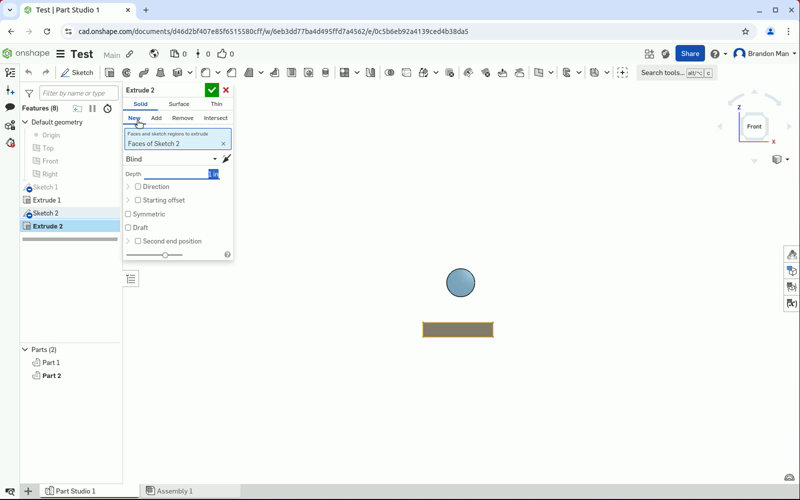
text(2.889)
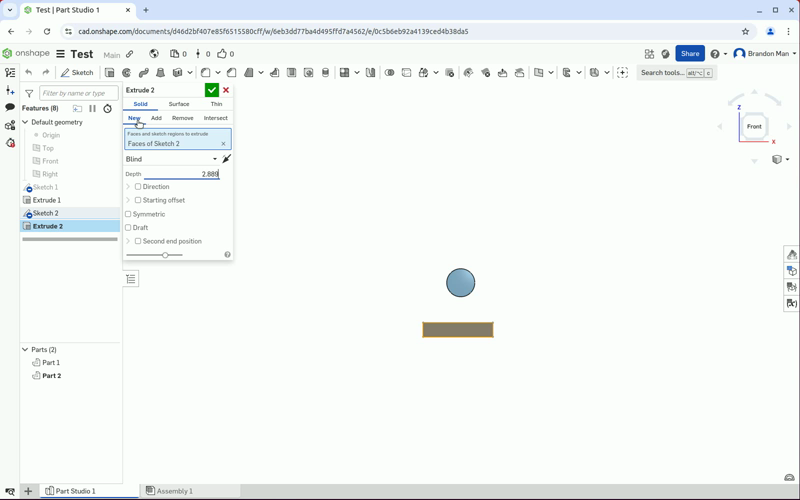
key(enter)
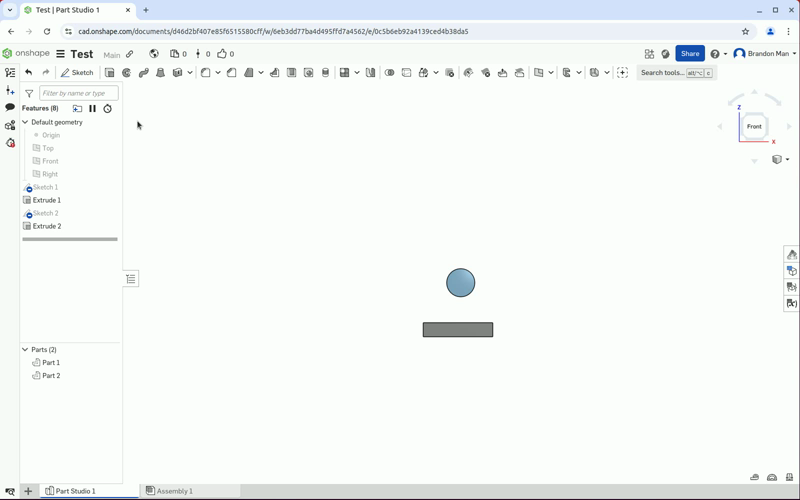
key(shift+h)
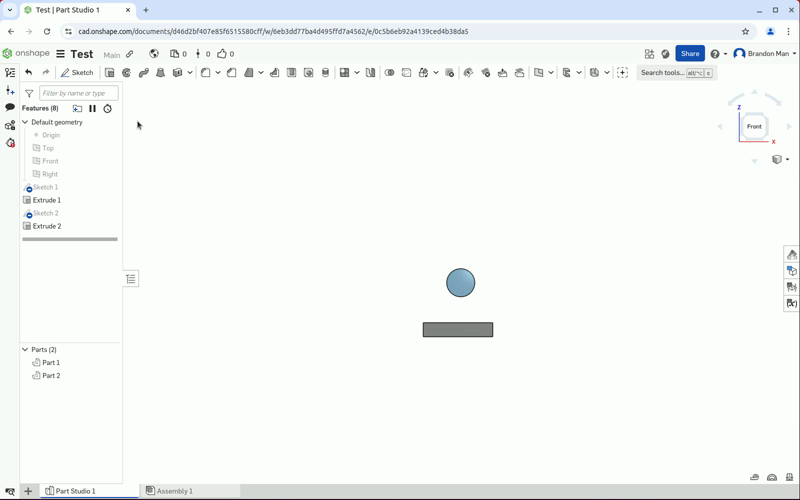
key(shift+h)
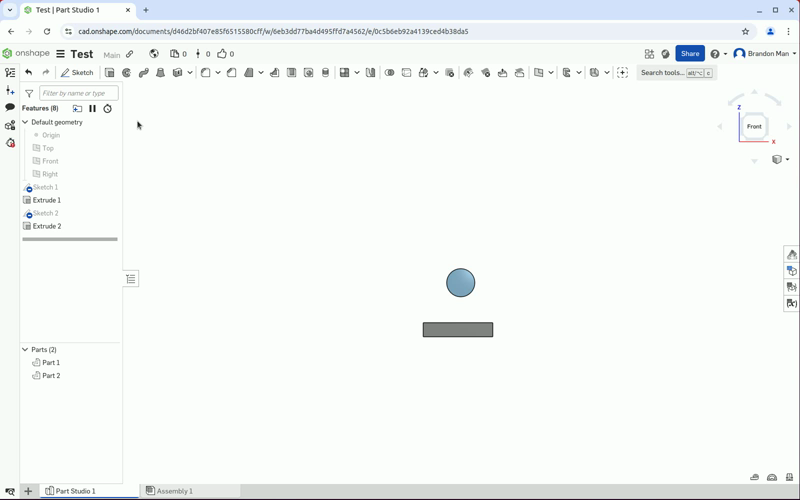
mouse_move(73, 189)
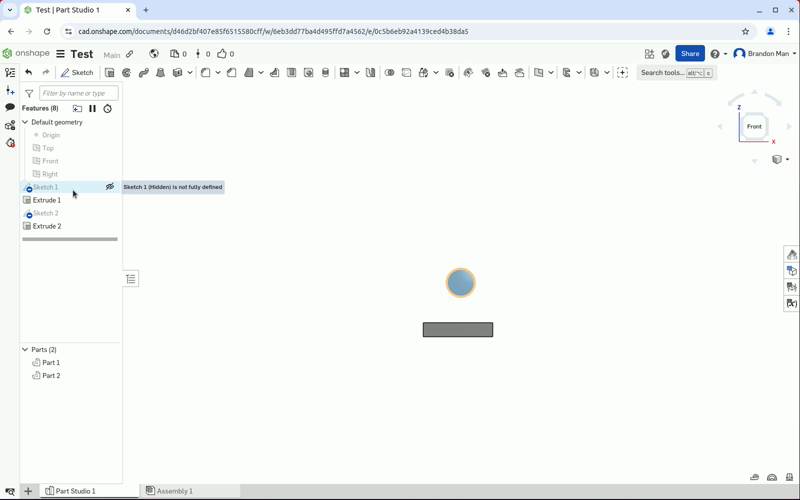
click(73, 189)
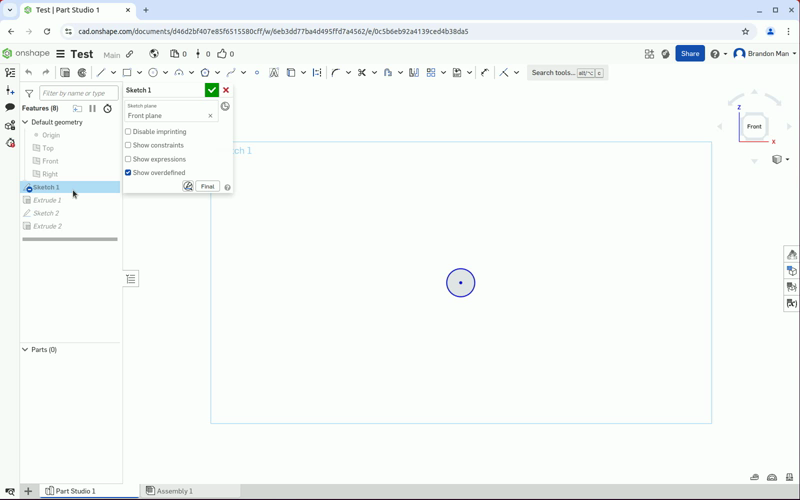
mouse_move(229, 92)
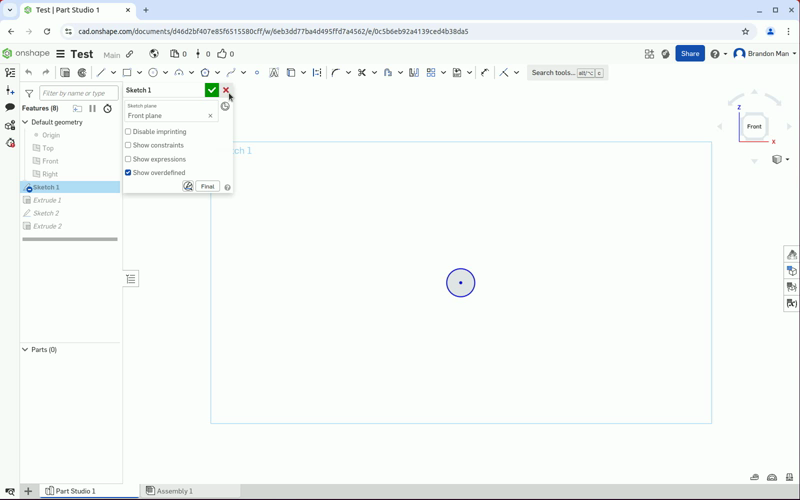
click(229, 92)
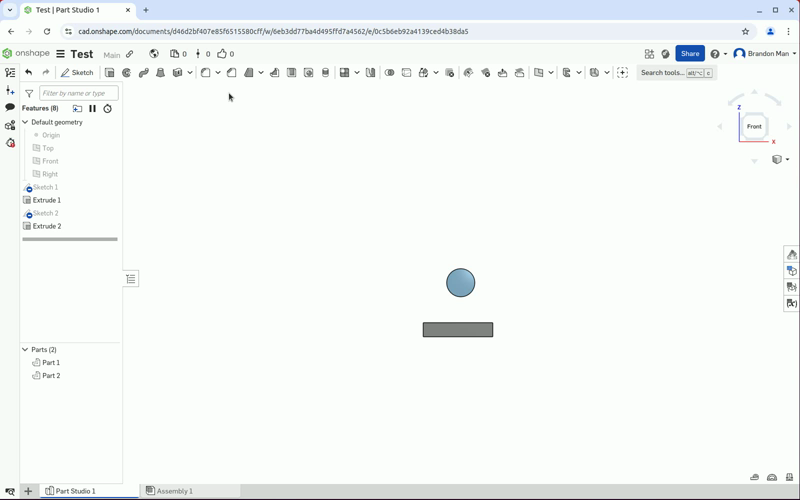
mouse_move(541, 75)
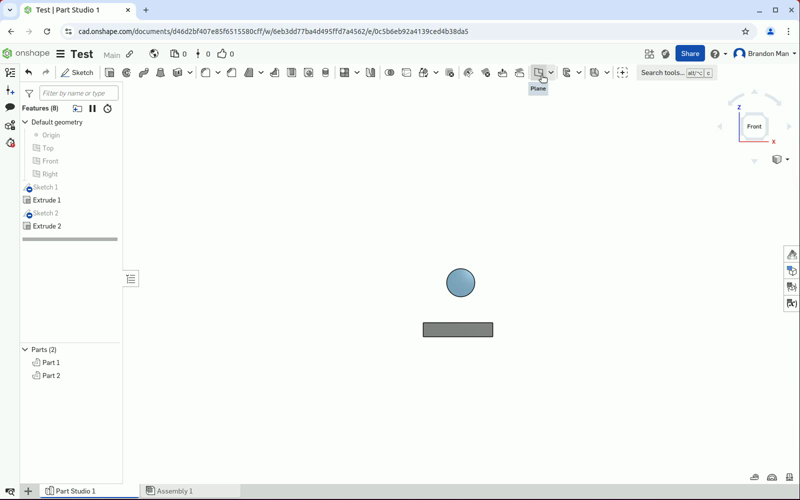
click(541, 75)
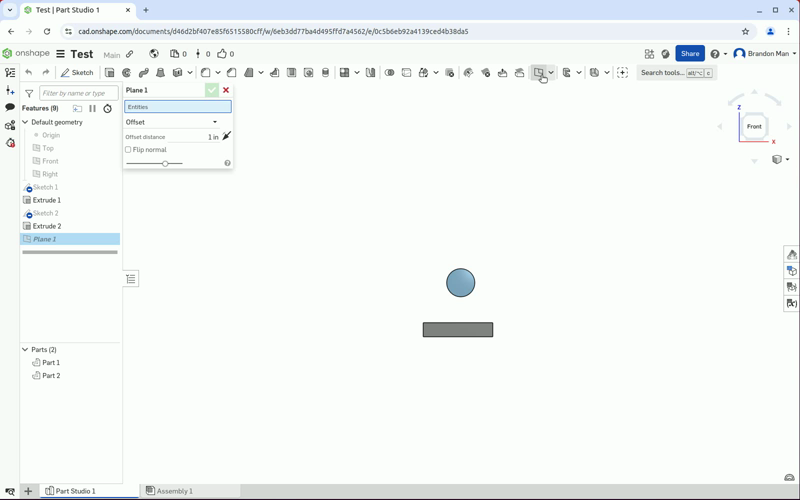
mouse_move(73, 163)
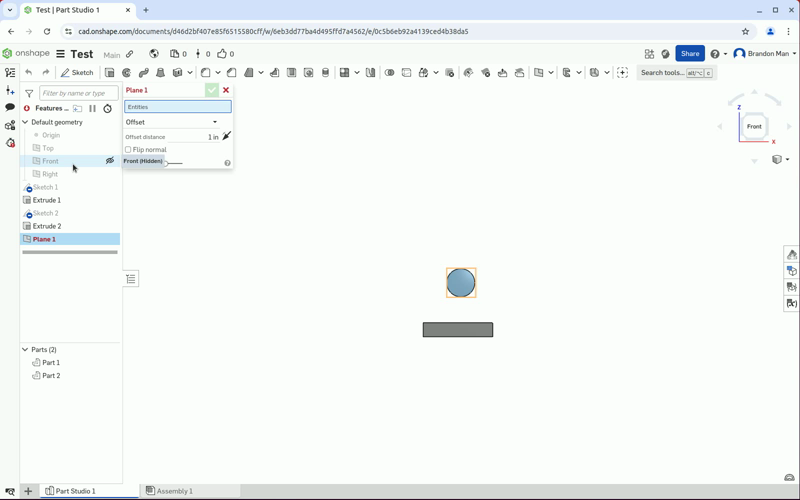
click(73, 163)
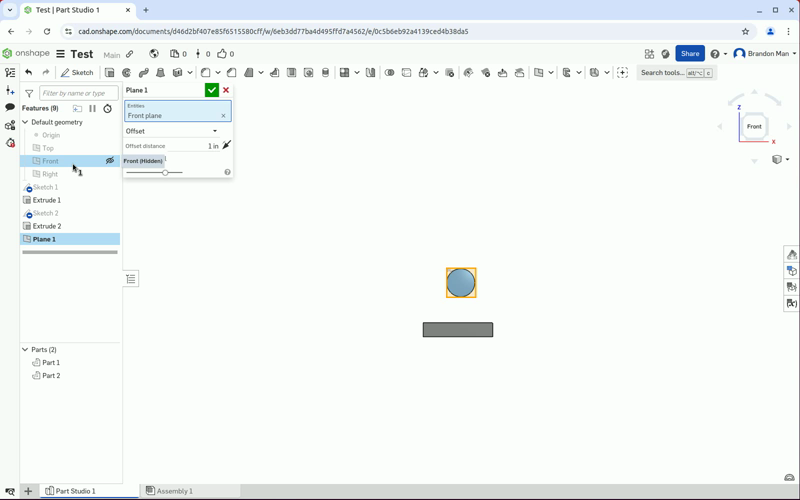
key(tab, 2)
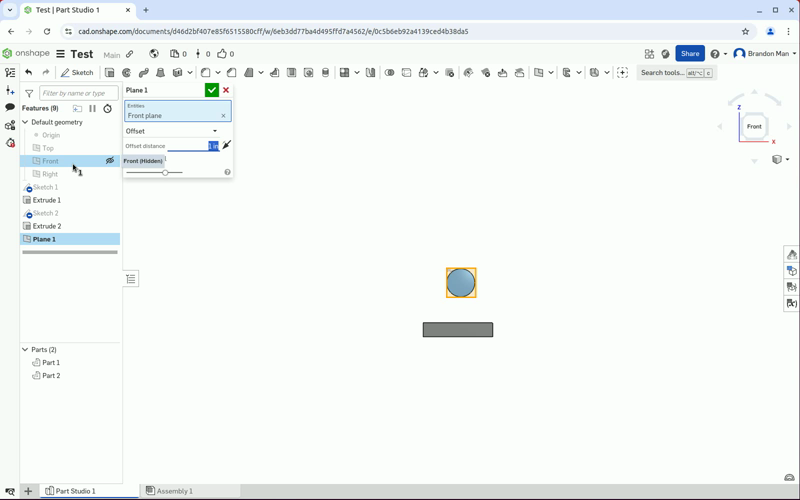
text(22.615)
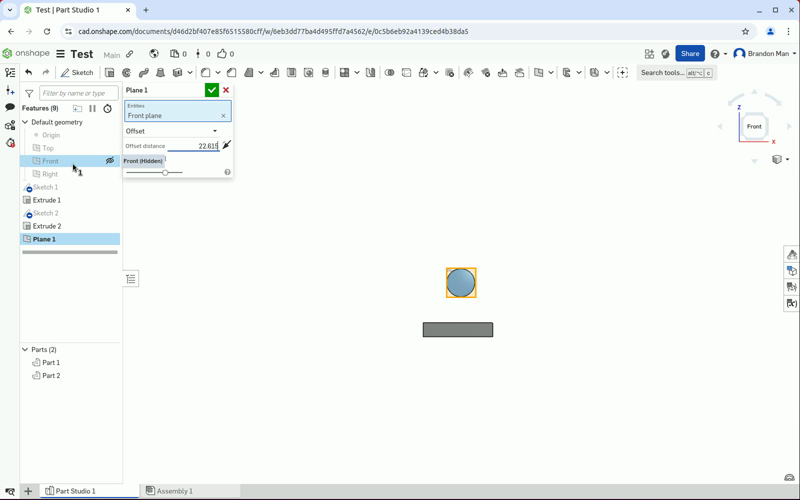
key(enter, 2)
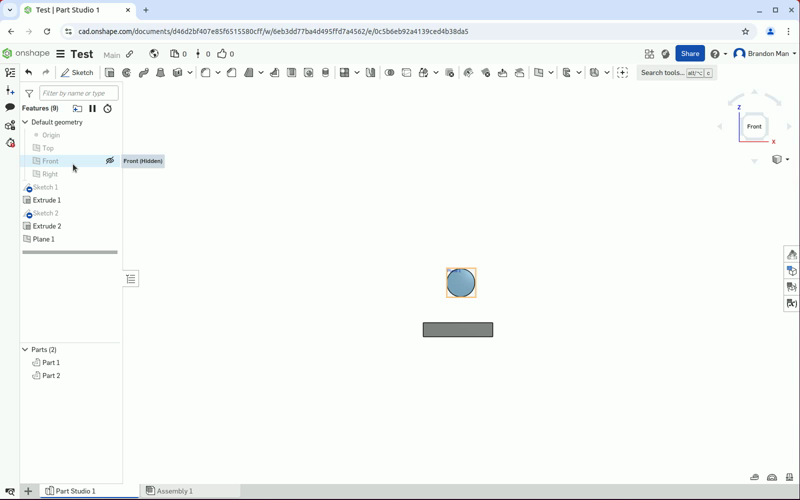
key(shift+s)
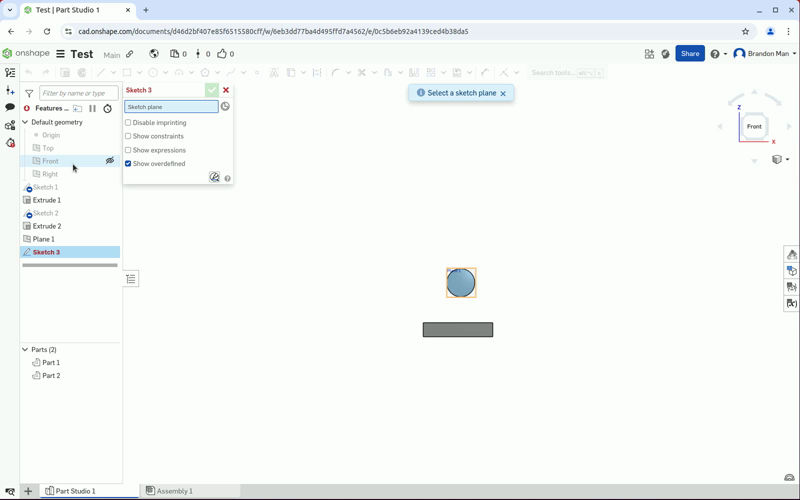
mouse_move(73, 241)
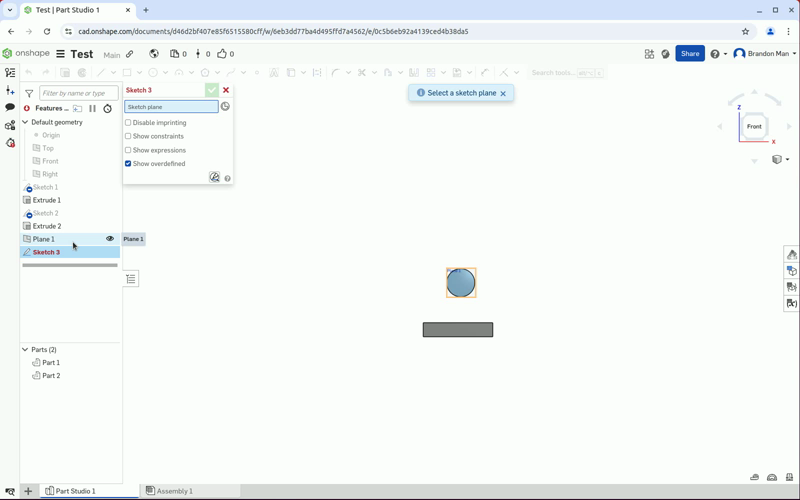
click(73, 241)
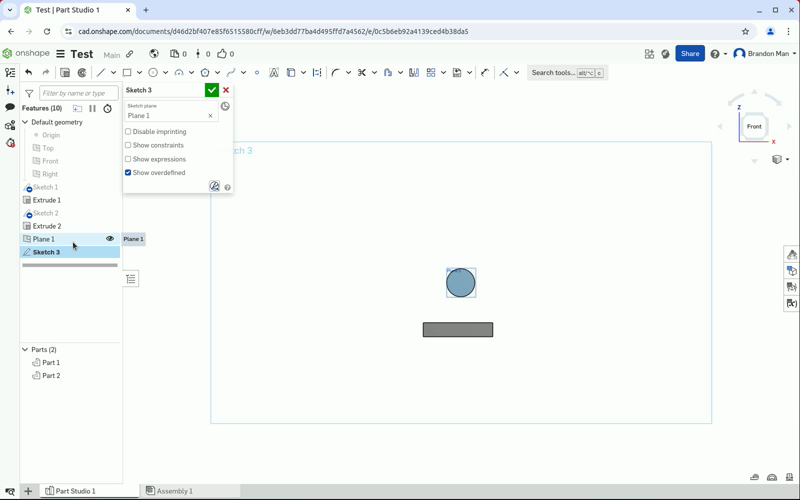
mouse_move(73, 352)
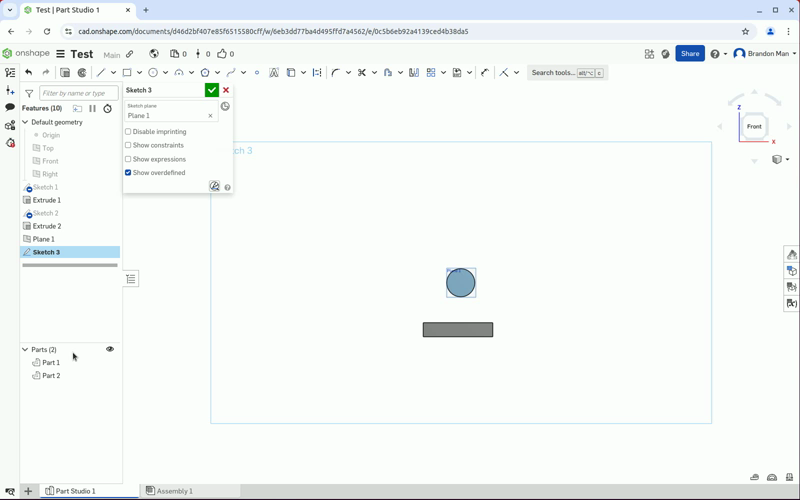
key(y)
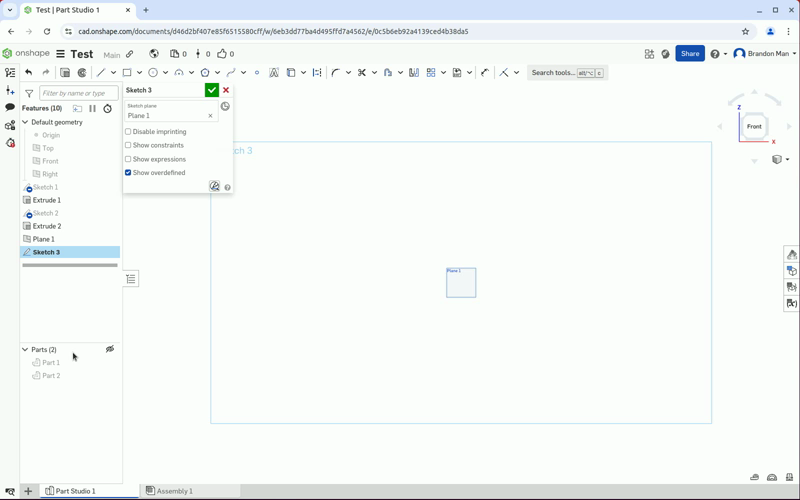
key(a)
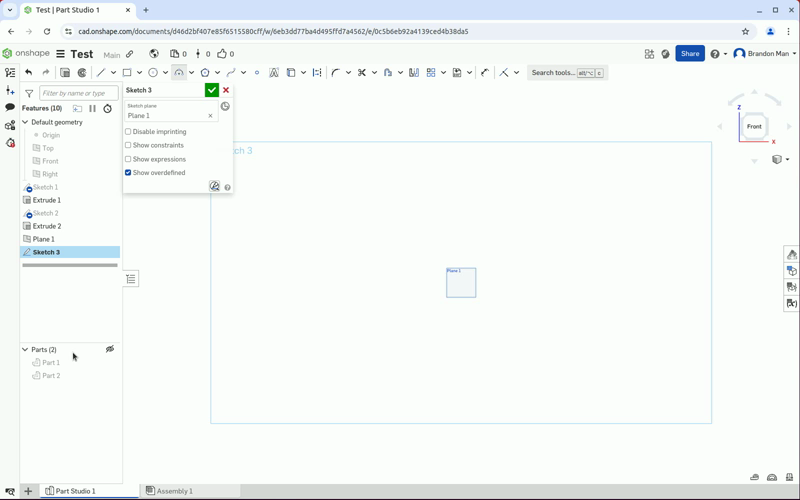
key_down(shift)
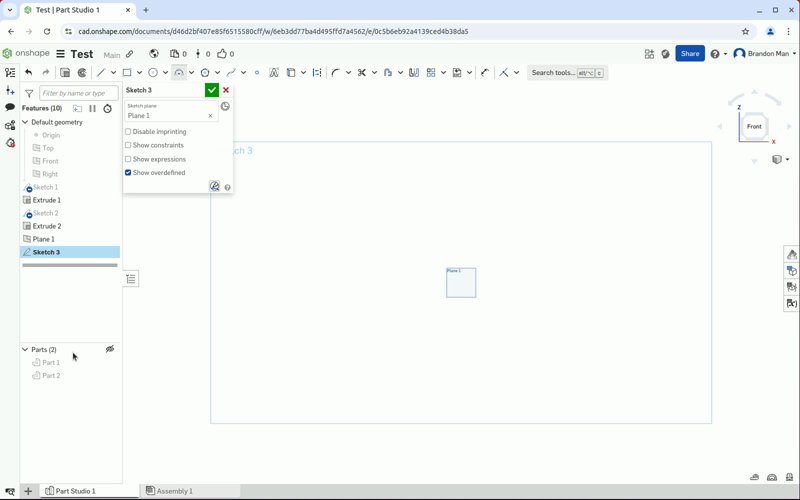
mouse_move(473, 276)
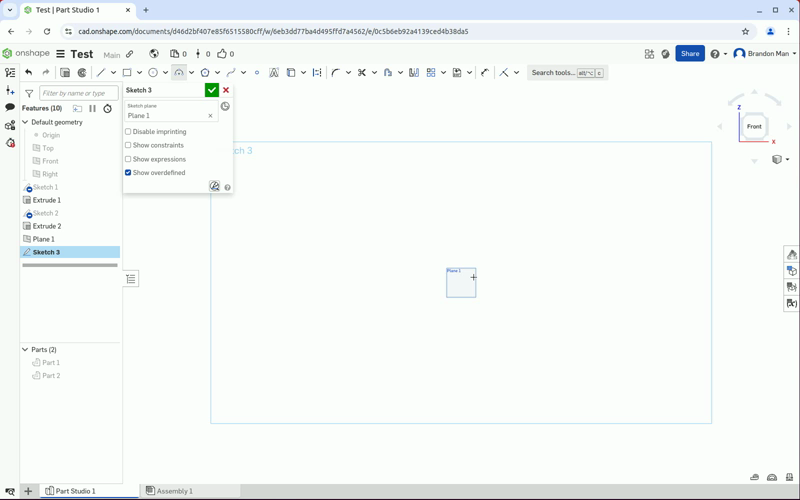
click(473, 276)
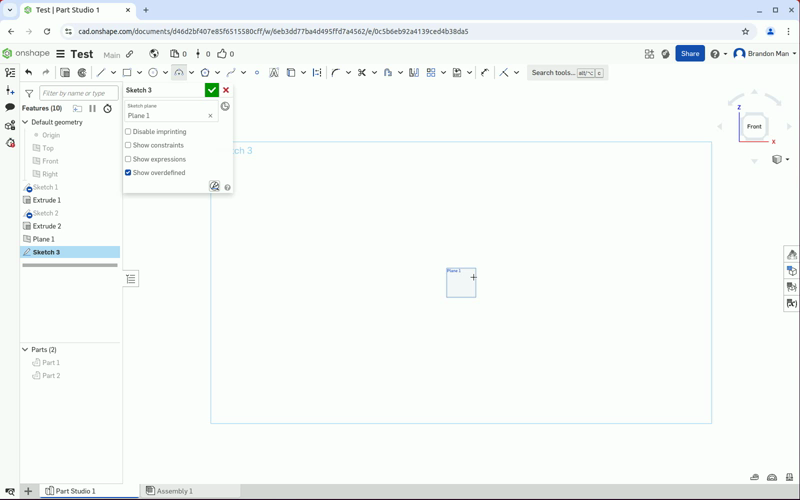
key_up(shift)
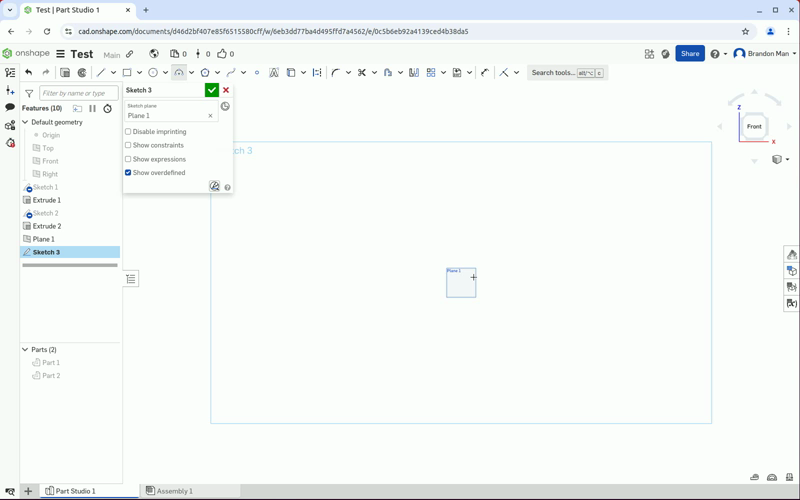
key_down(shift)
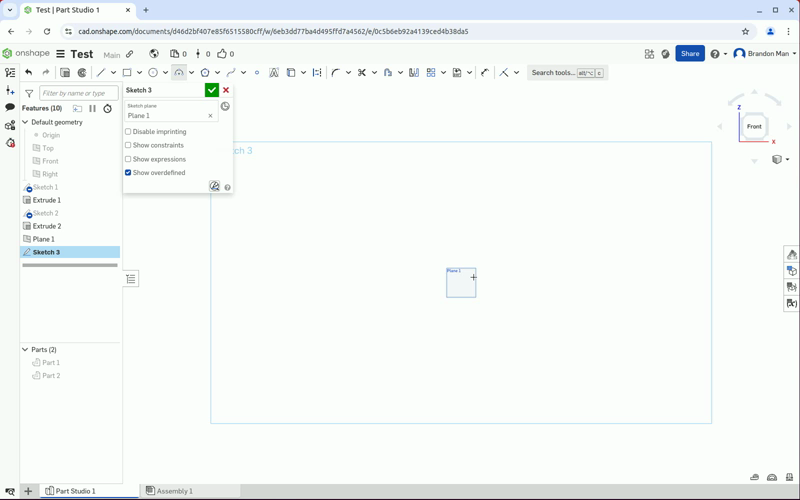
mouse_move(474, 282)
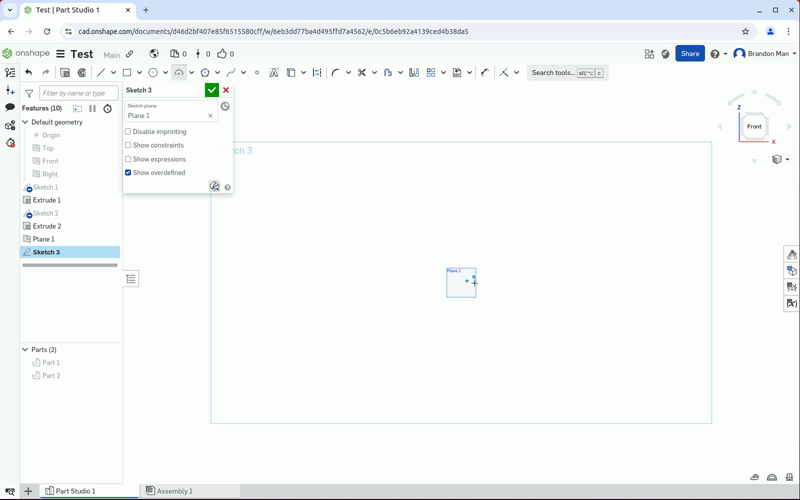
scroll(6)
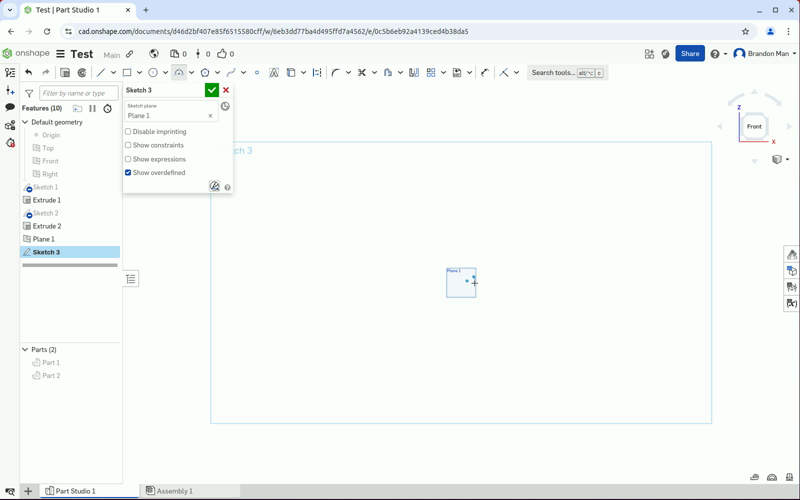
scroll(6)
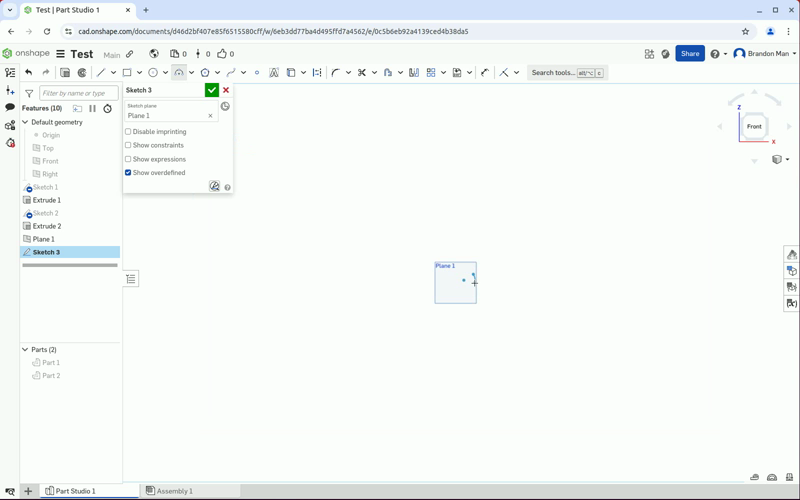
scroll(6)
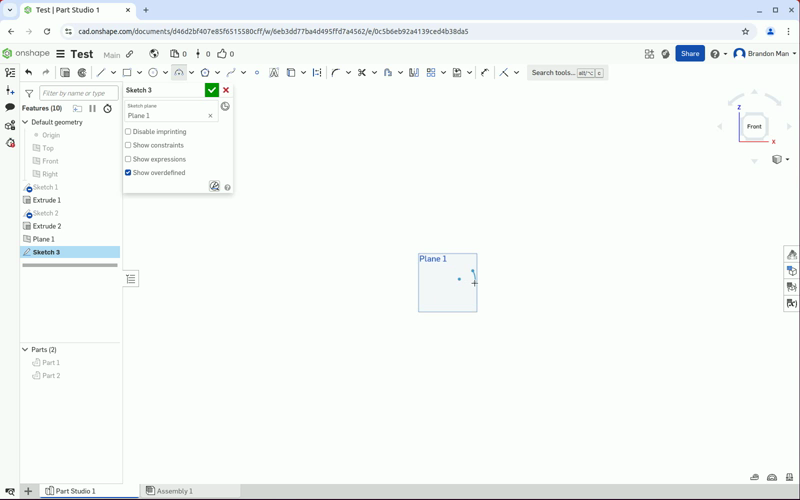
scroll(6)
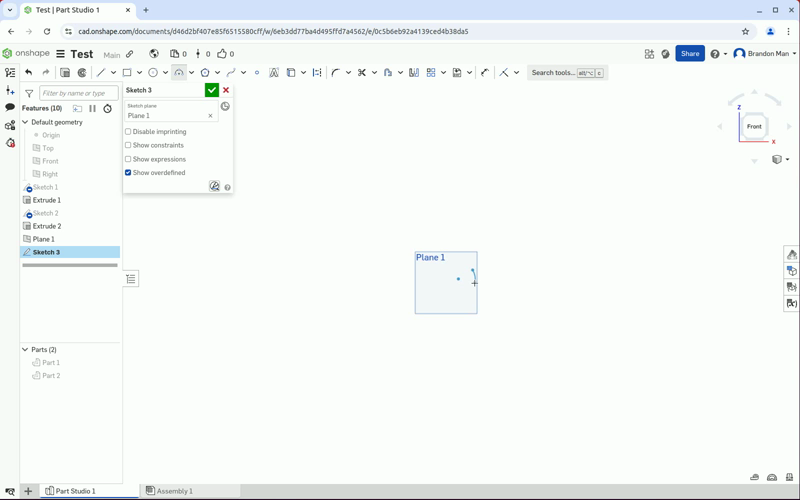
scroll(6)
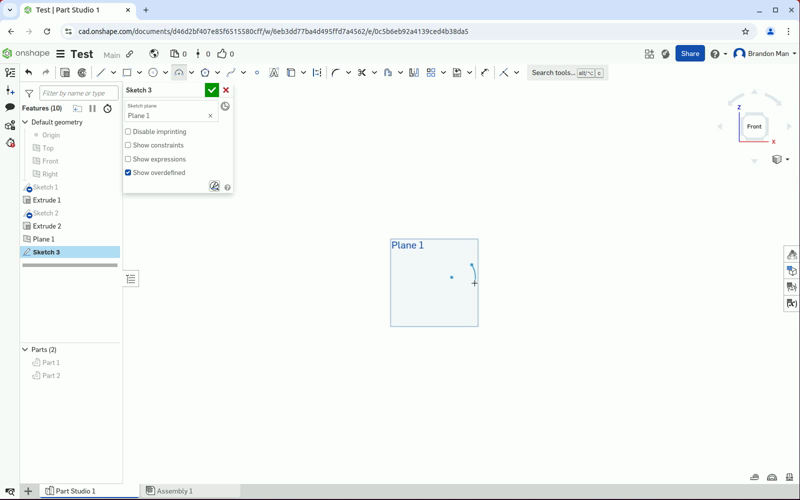
scroll(6)
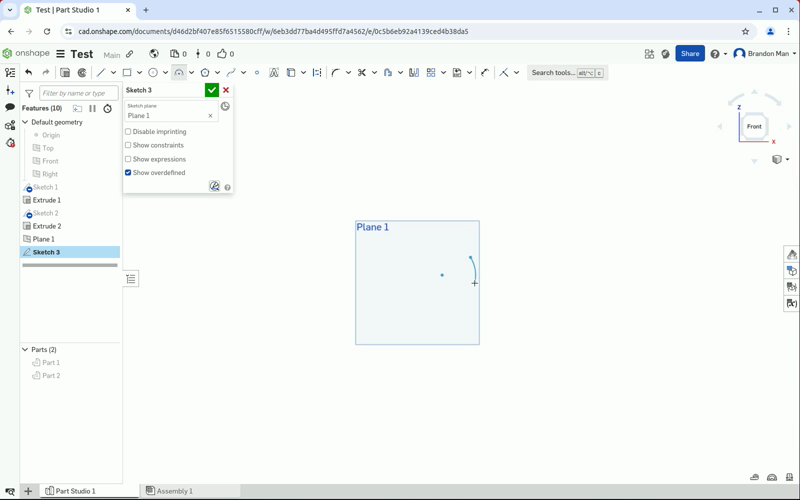
scroll(6)
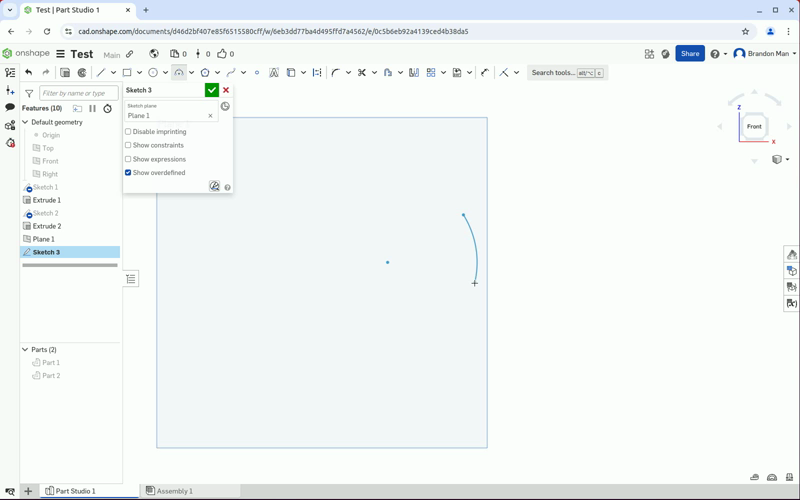
click(474, 282)
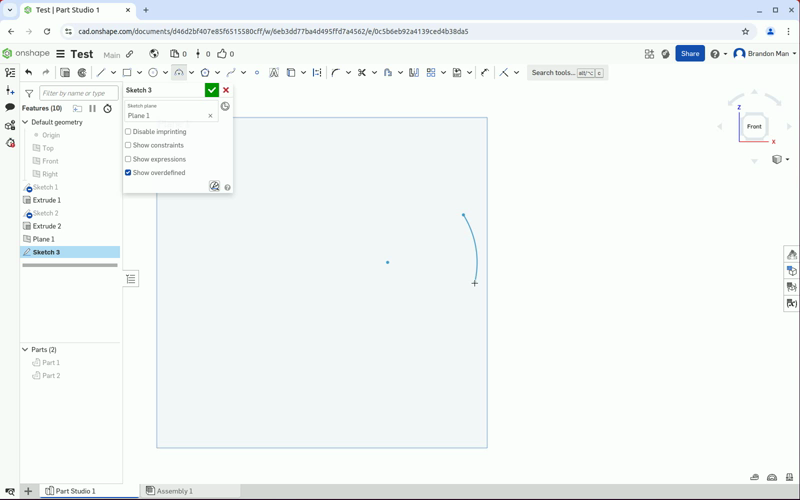
scroll(-6)
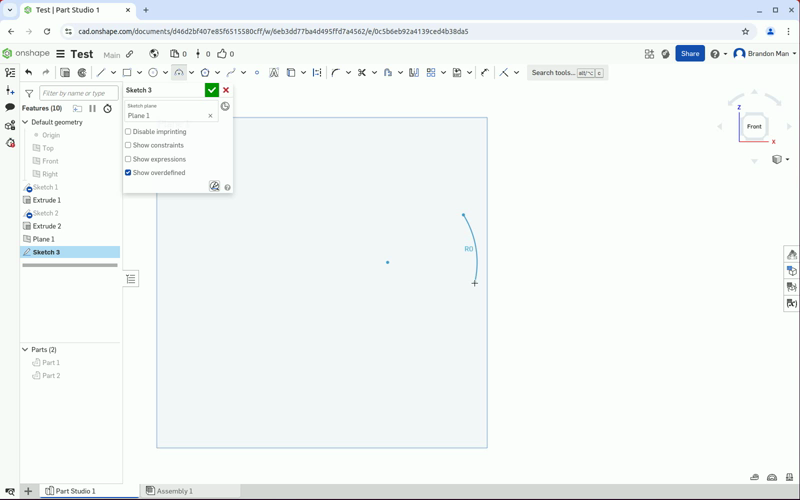
scroll(-6)
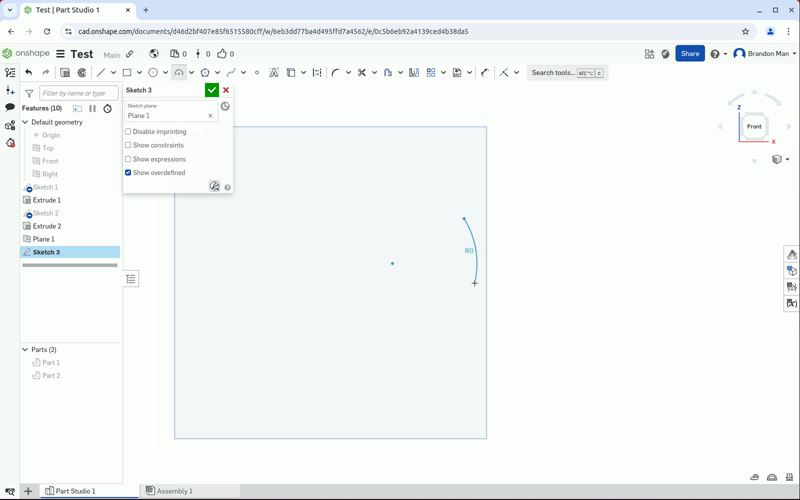
scroll(-6)
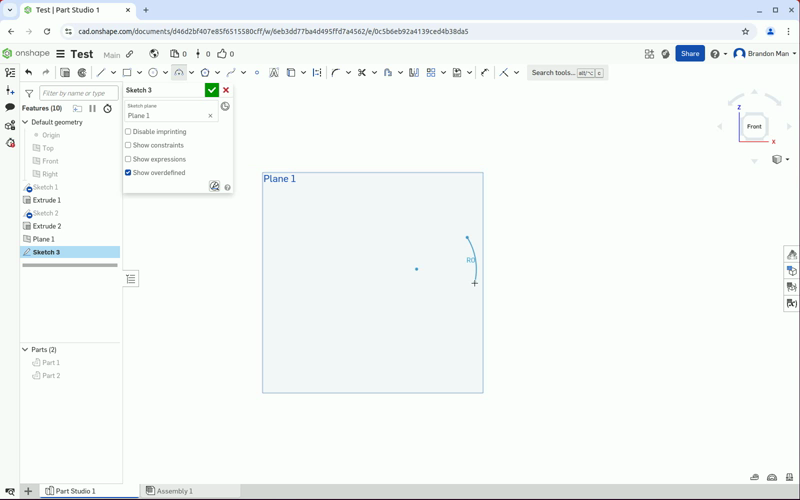
scroll(-6)
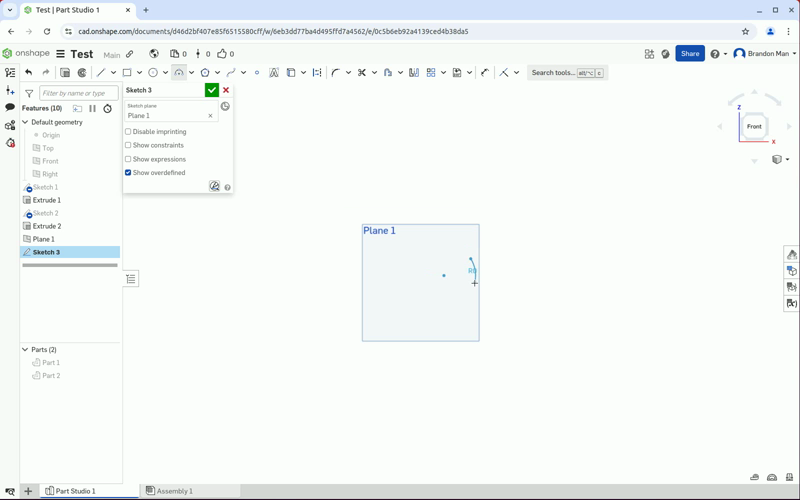
scroll(-6)
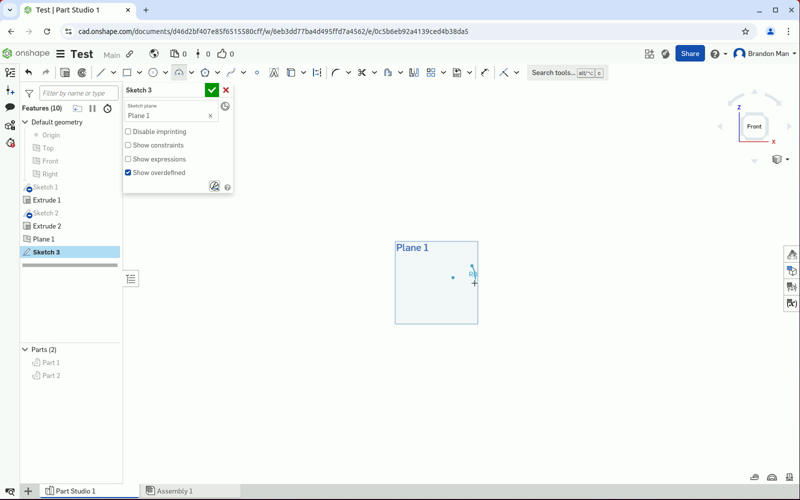
scroll(-6)
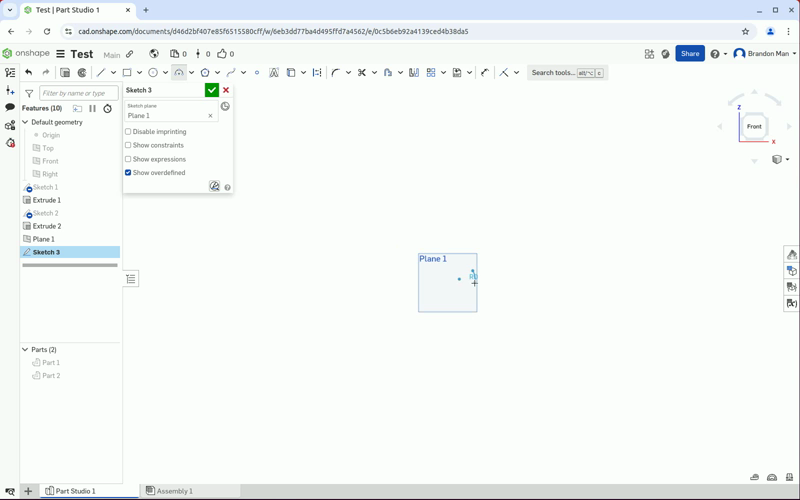
scroll(-6)
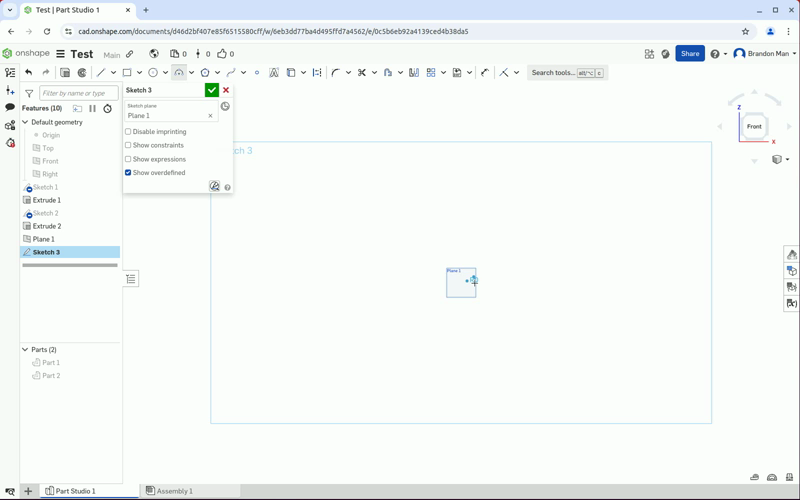
mouse_move(475, 279)
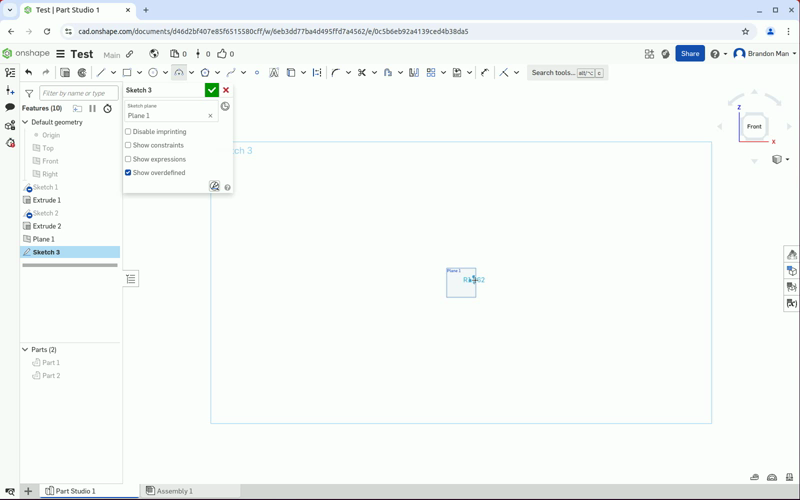
scroll(6)
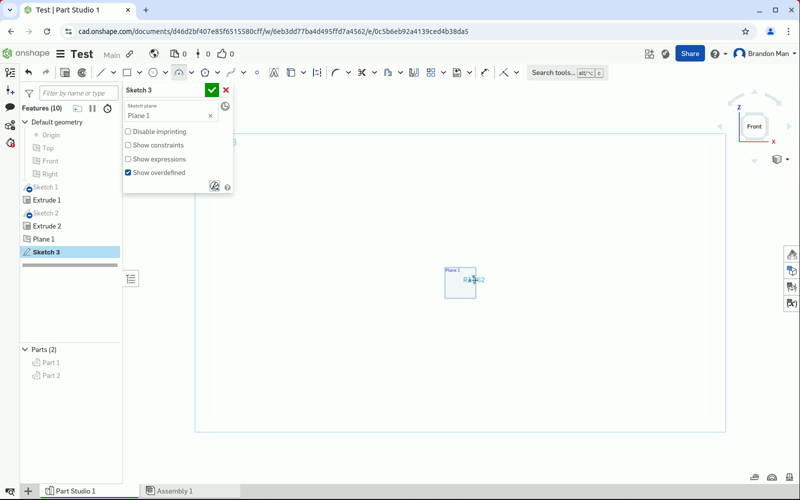
scroll(6)
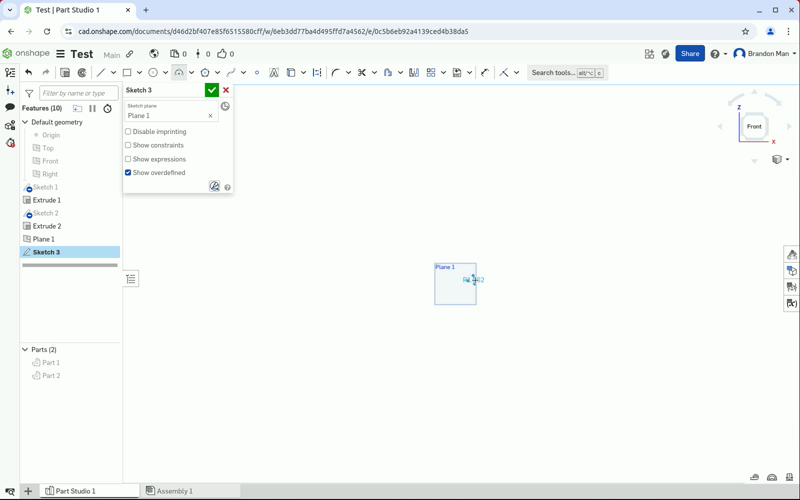
scroll(6)
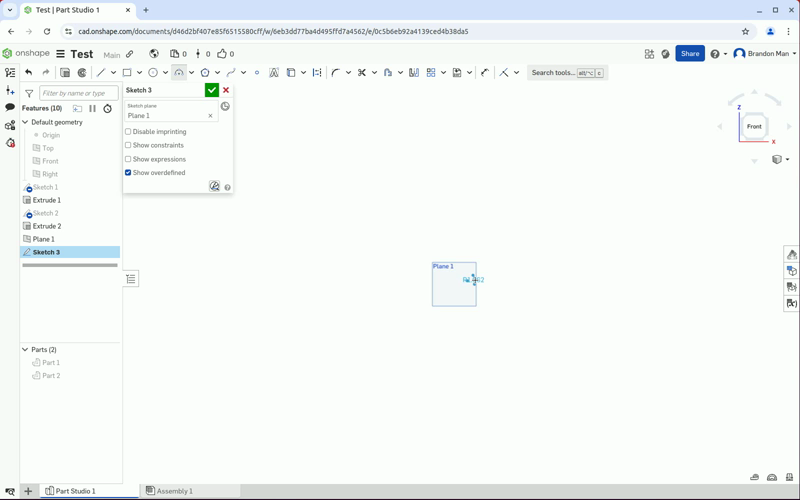
scroll(6)
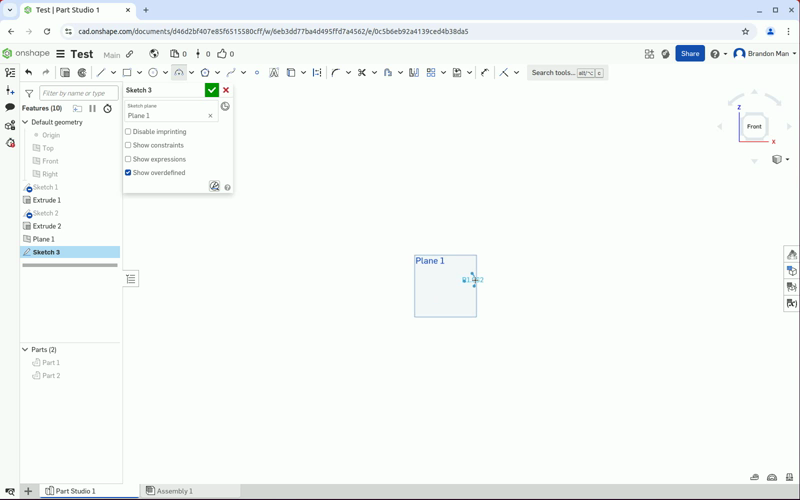
scroll(6)
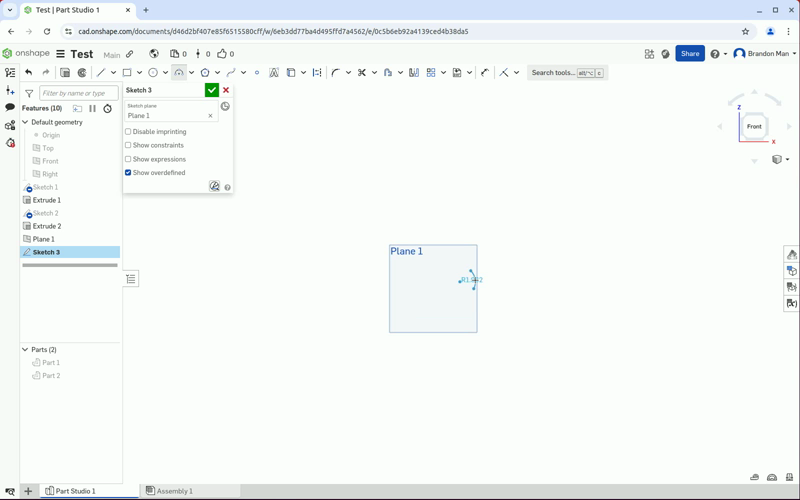
scroll(6)
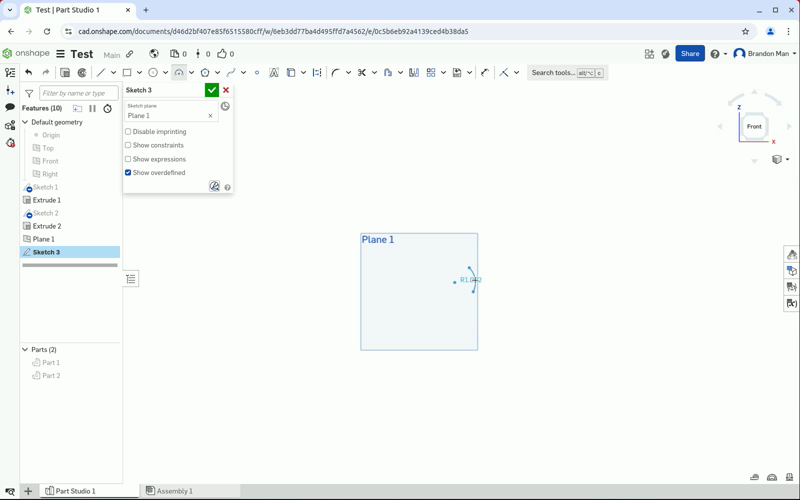
scroll(6)
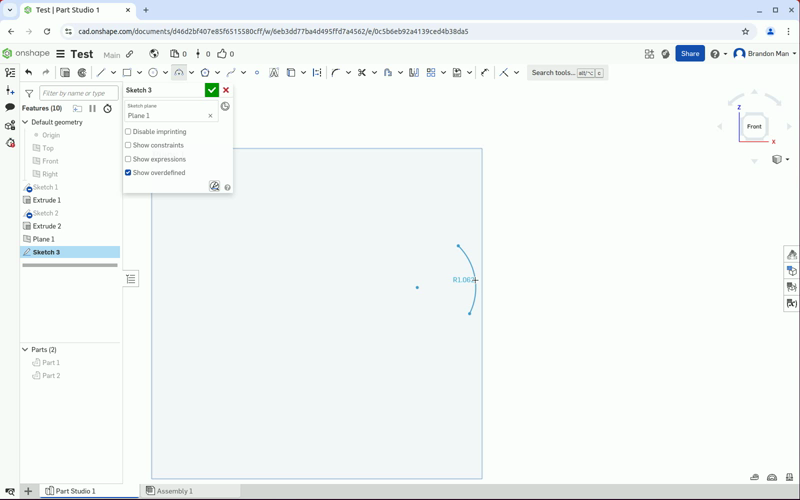
click(475, 279)
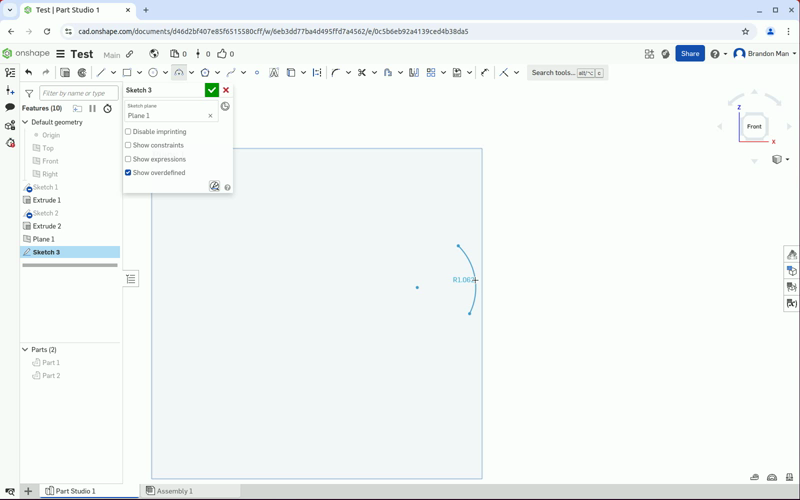
scroll(-6)
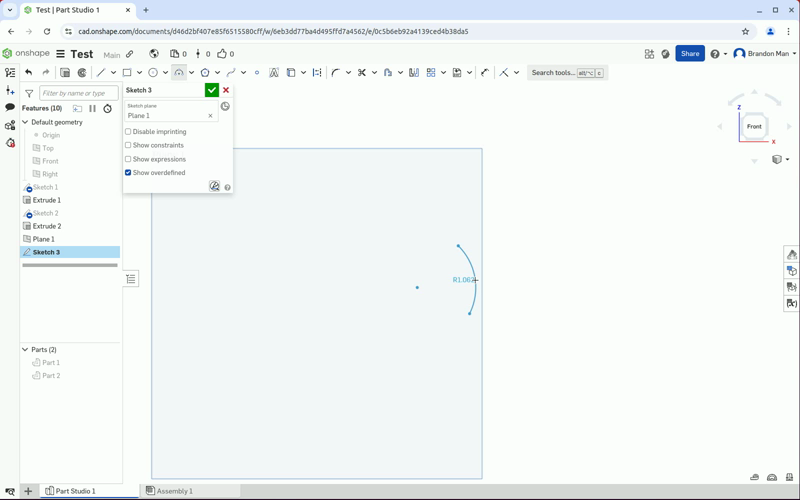
scroll(-6)
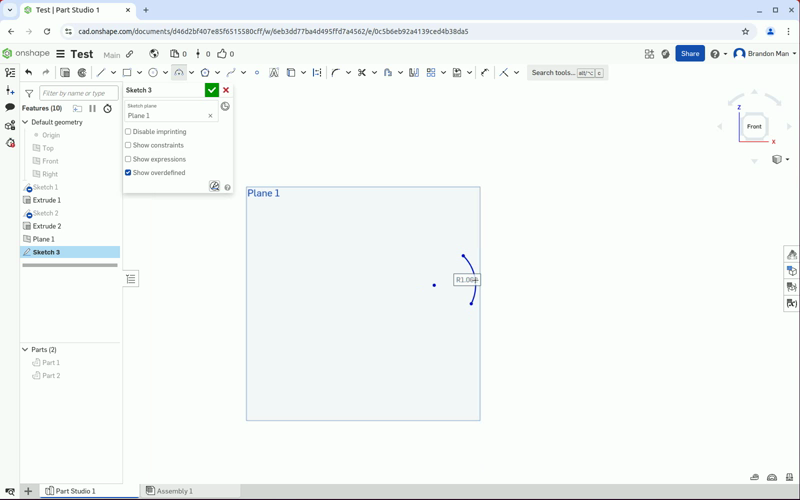
scroll(-6)
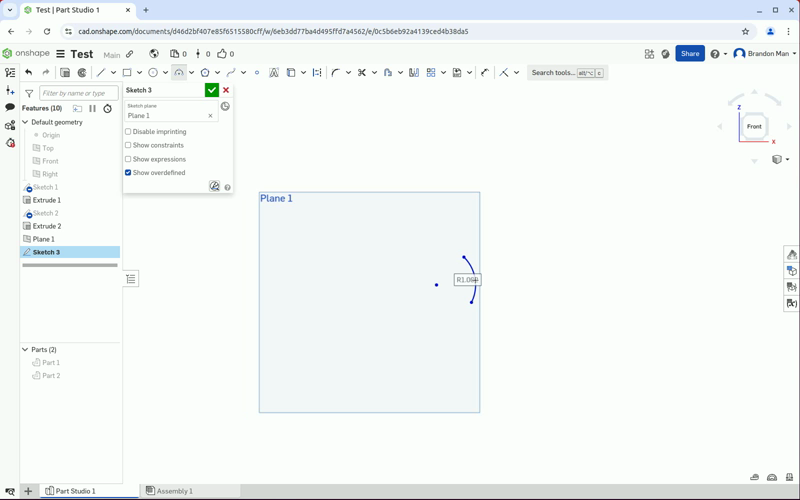
scroll(-6)
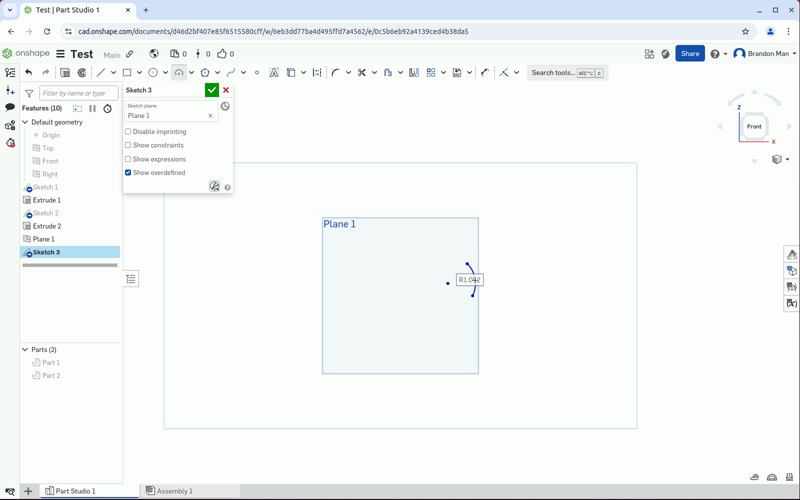
scroll(-6)
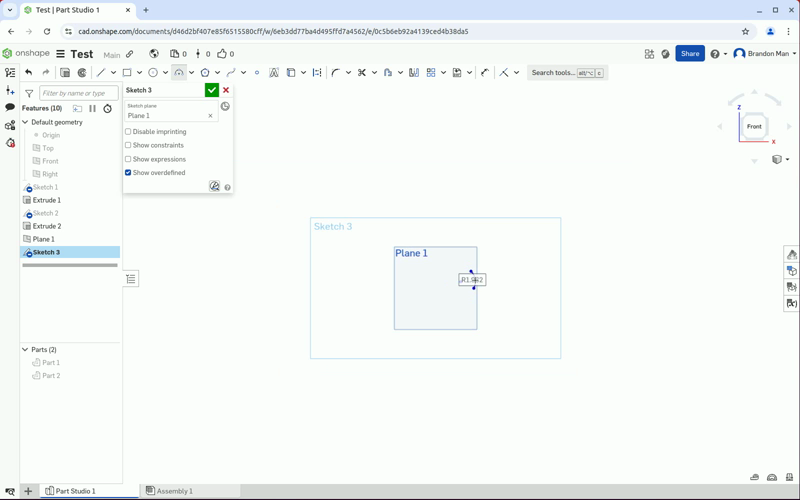
scroll(-6)
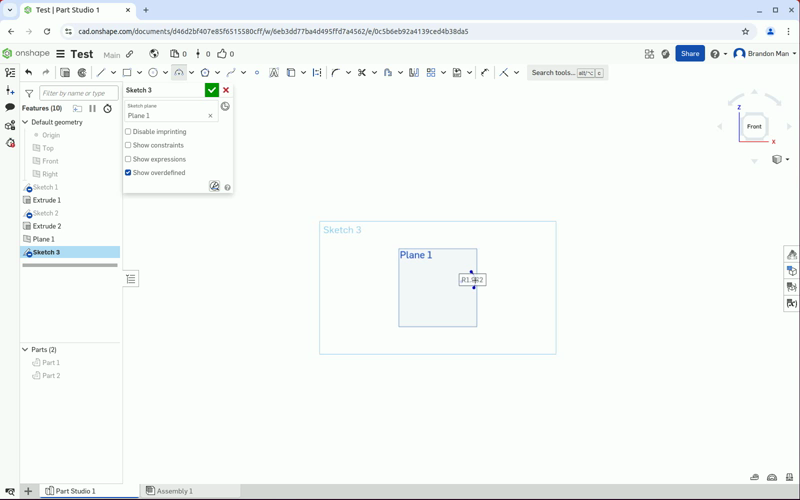
scroll(-6)
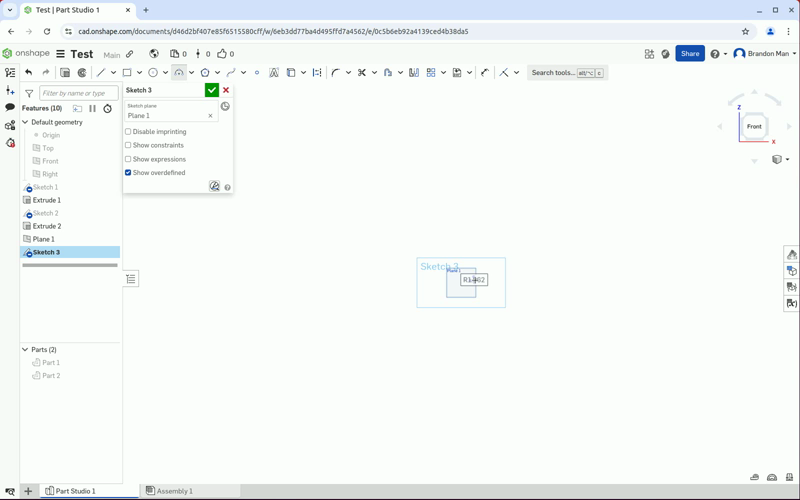
key_up(shift)
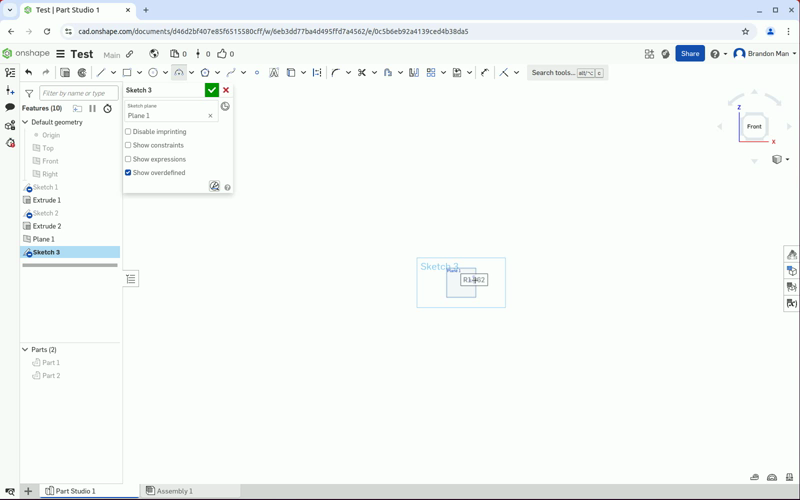
key(esc)
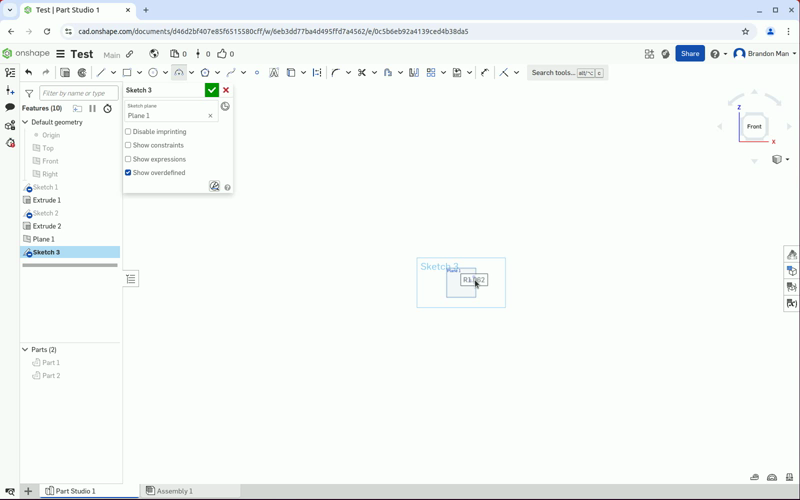
key(l)
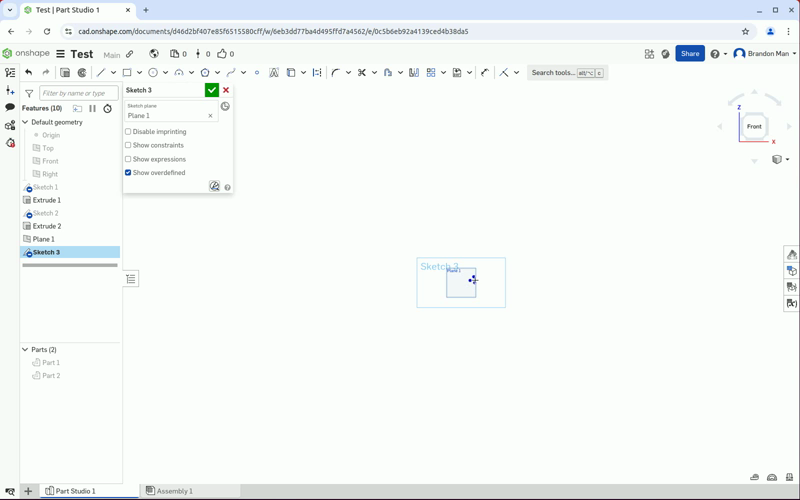
mouse_move(474, 282)
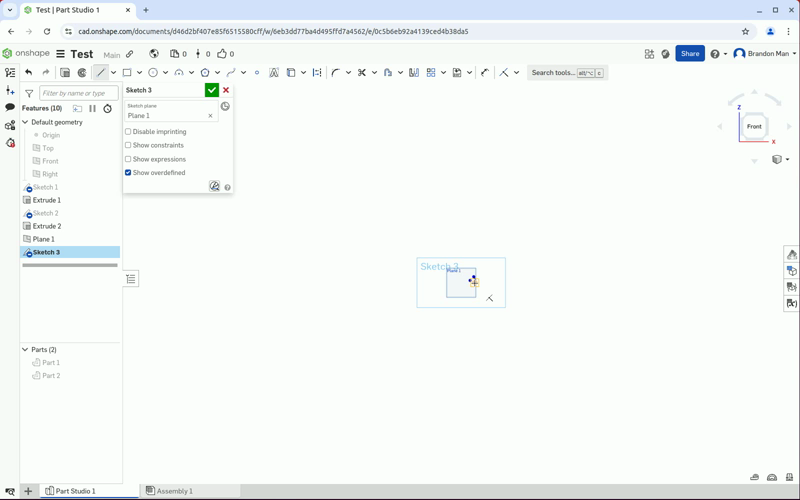
scroll(6)
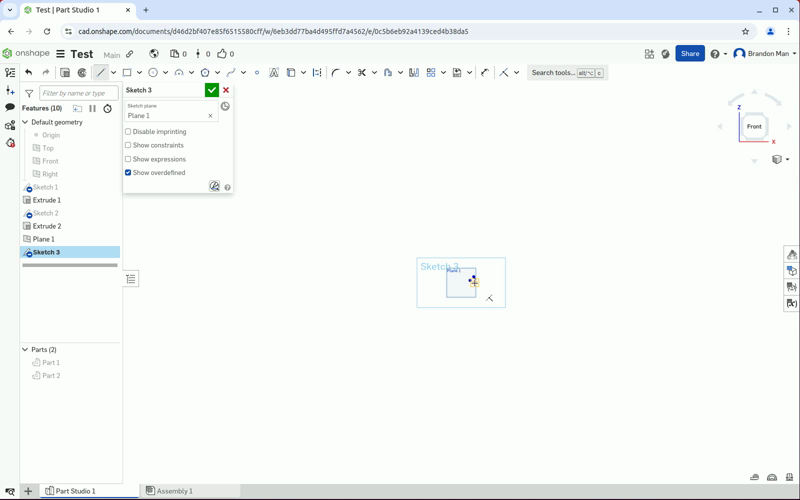
scroll(6)
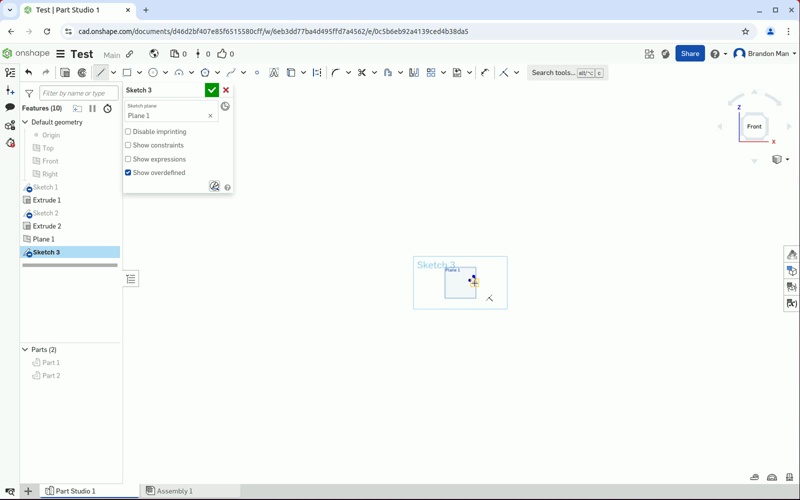
scroll(6)
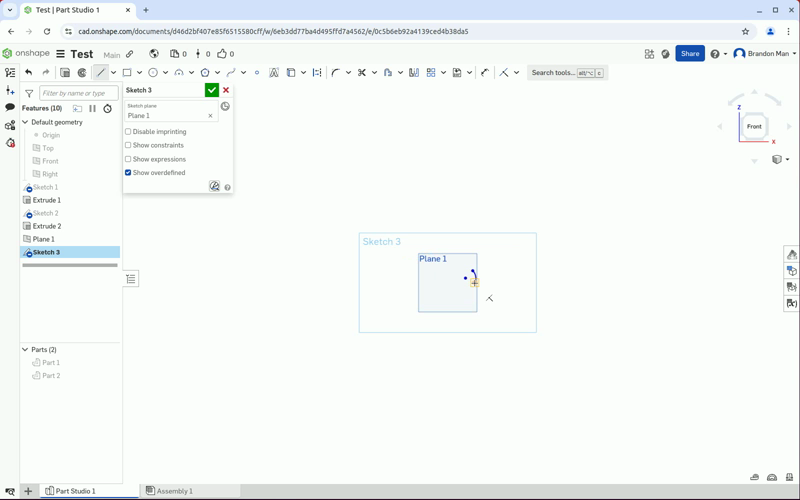
scroll(6)
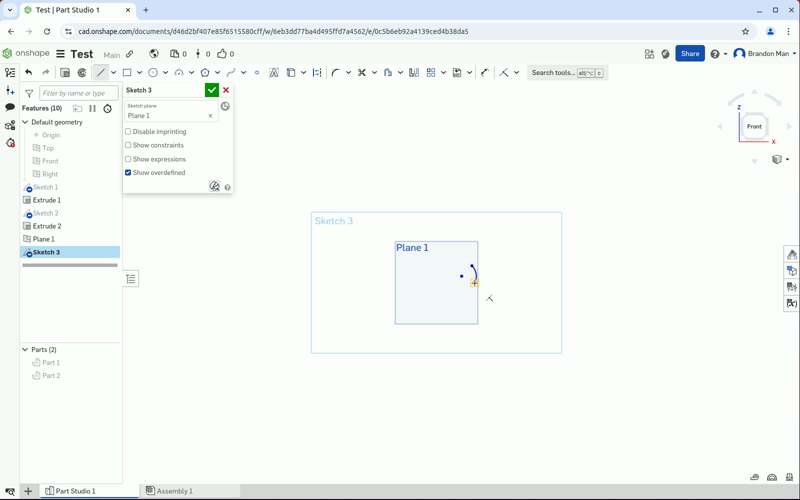
scroll(6)
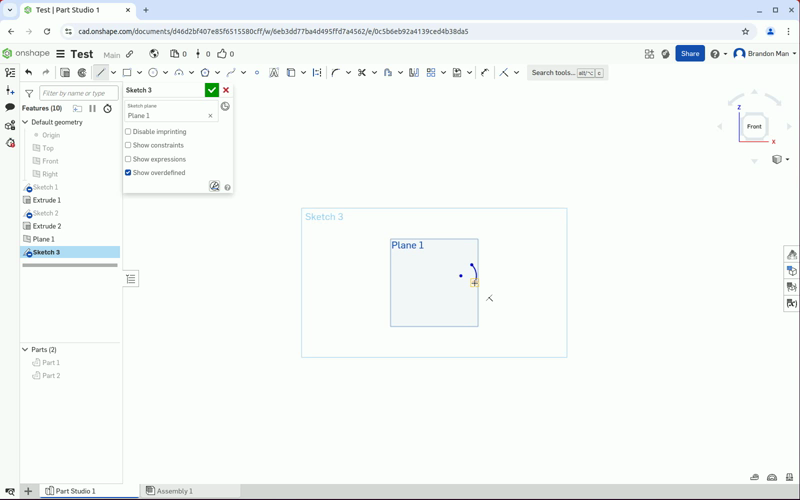
scroll(6)
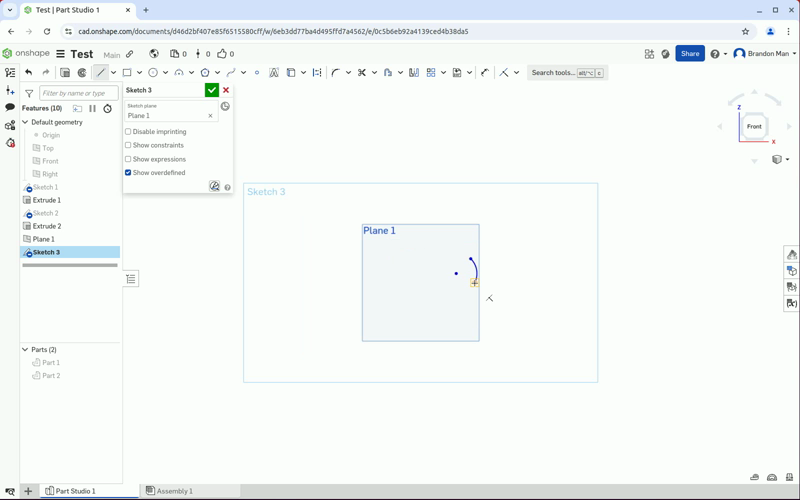
scroll(6)
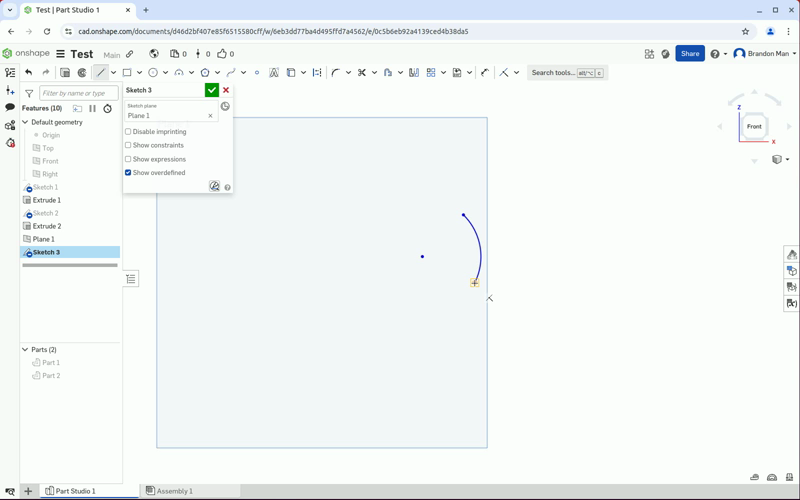
click(474, 282)
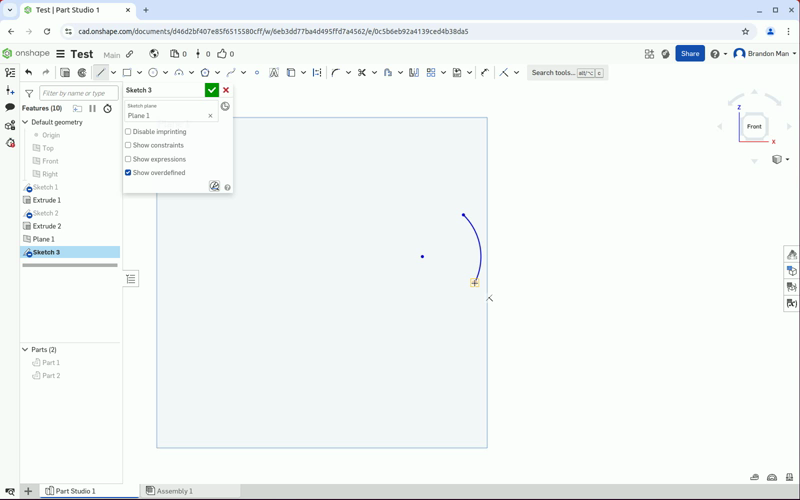
scroll(-6)
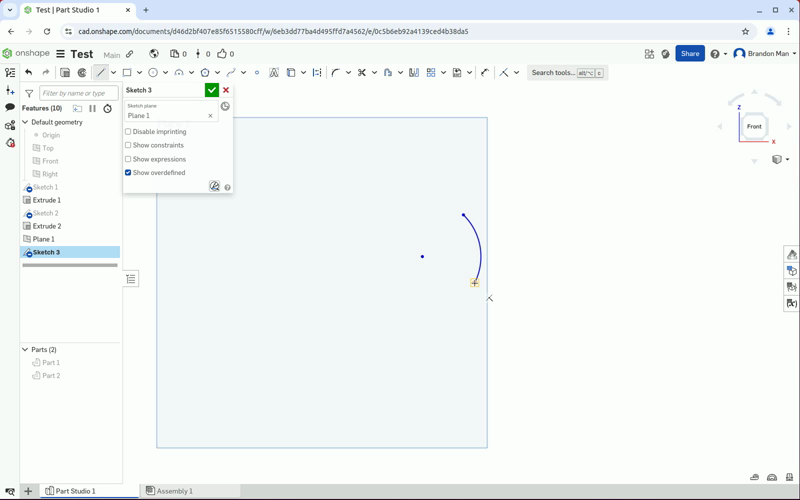
scroll(-6)
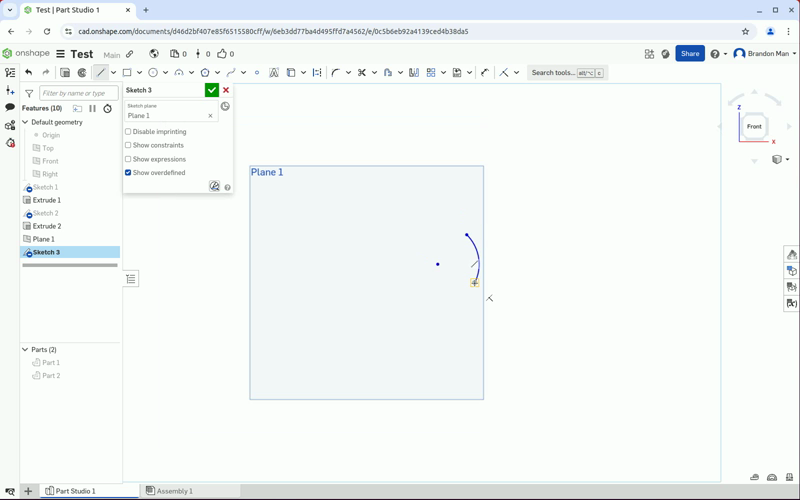
scroll(-6)
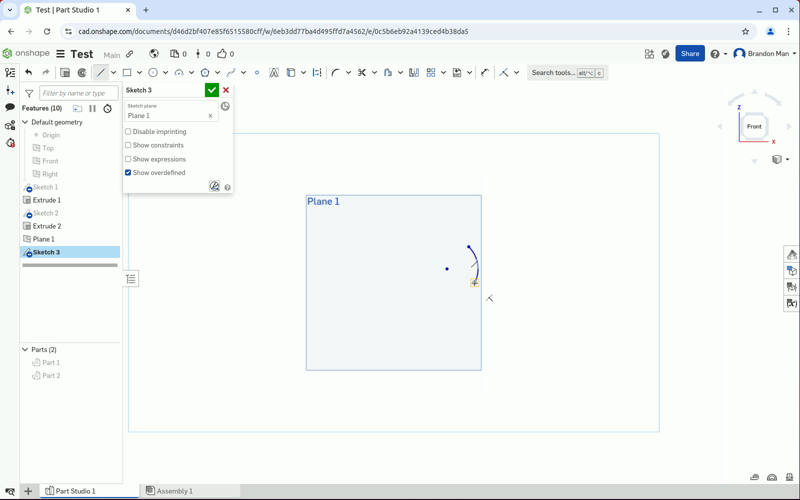
scroll(-6)
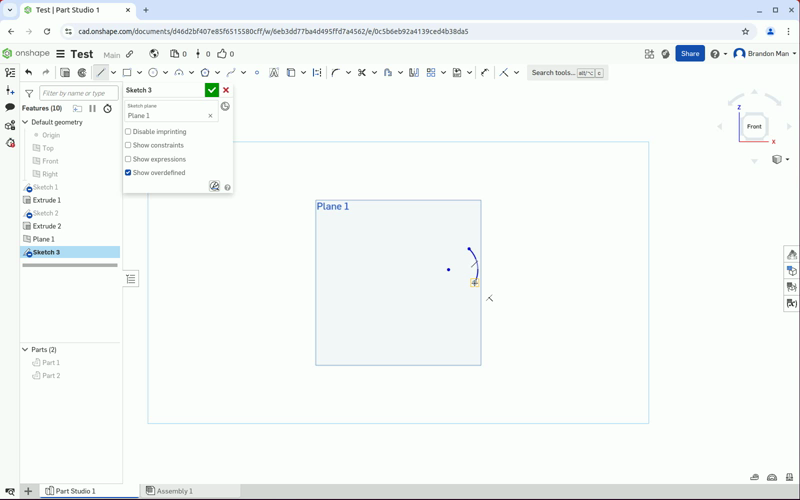
scroll(-6)
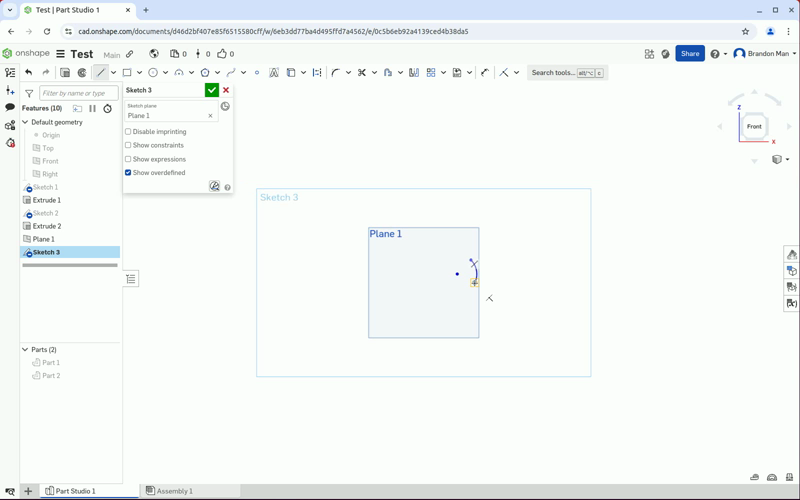
scroll(-6)
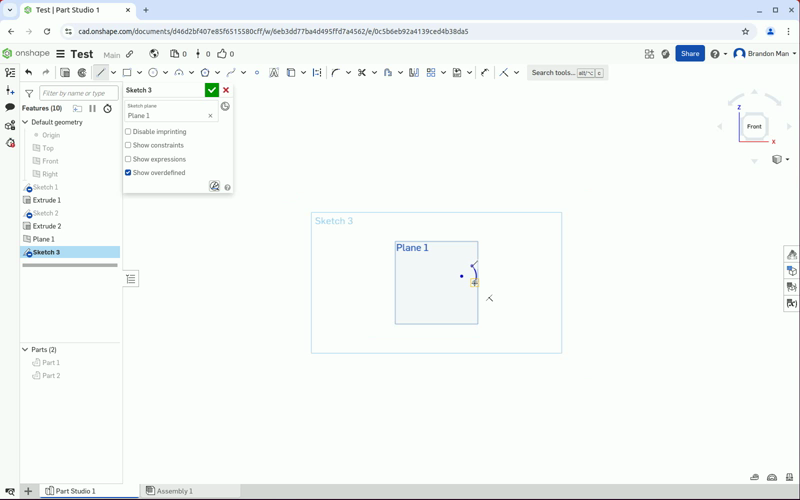
scroll(-6)
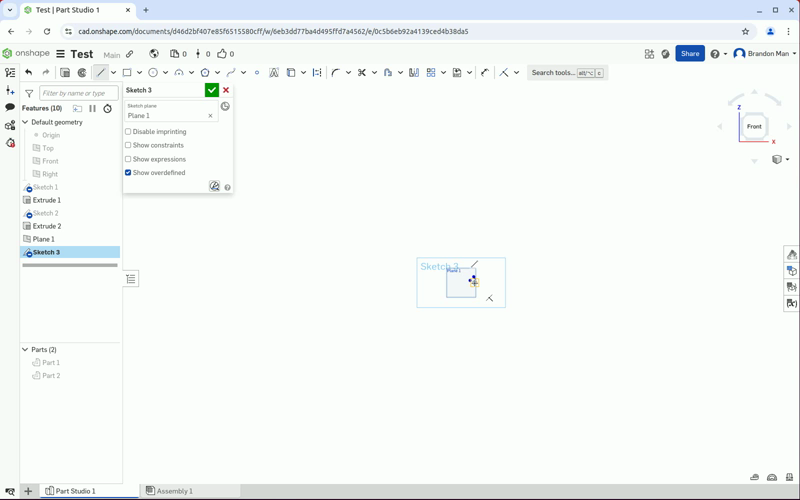
key_down(shift)
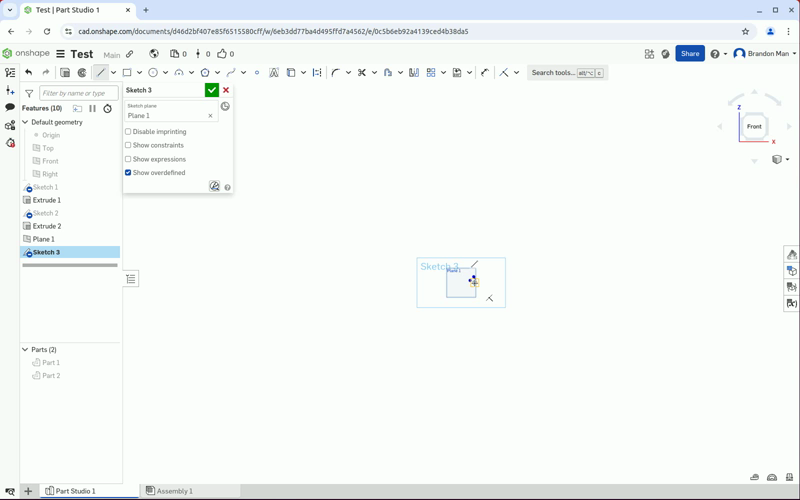
mouse_move(504, 282)
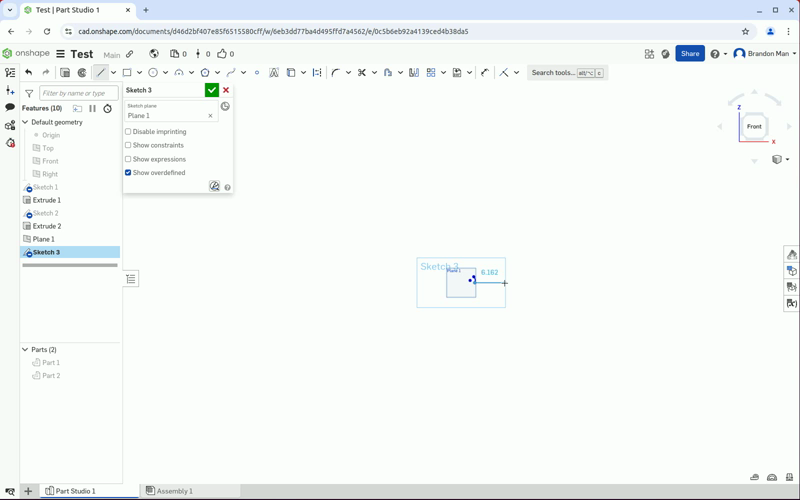
mouse_move(489, 282)
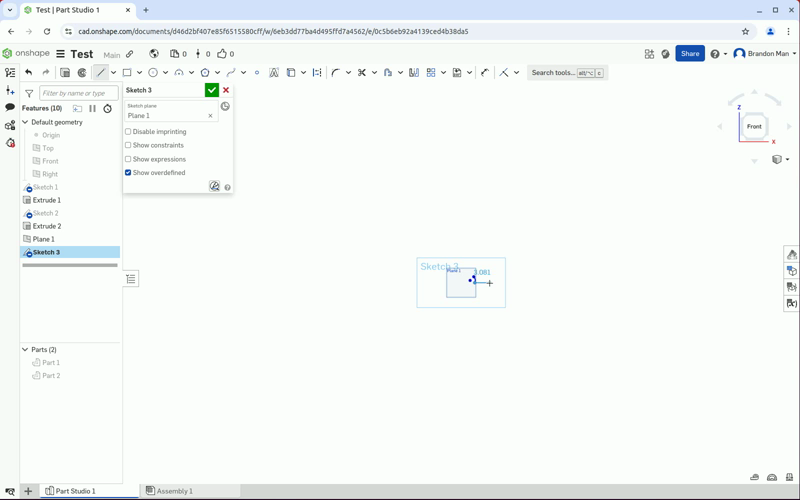
click(489, 282)
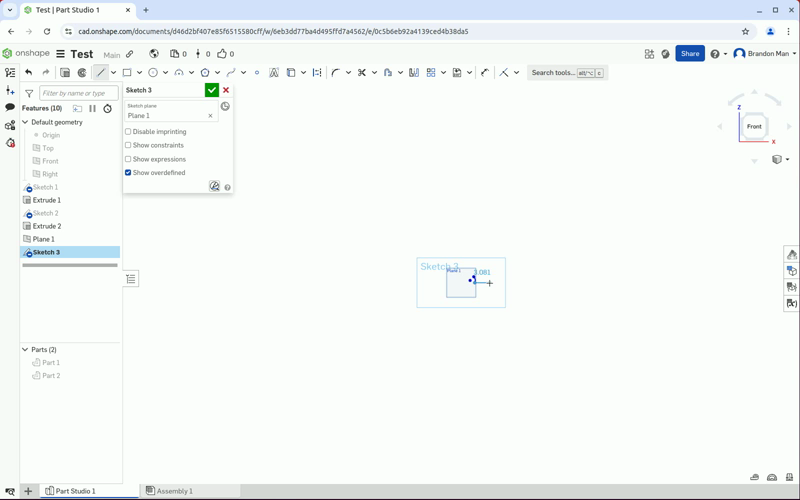
key_up(shift)
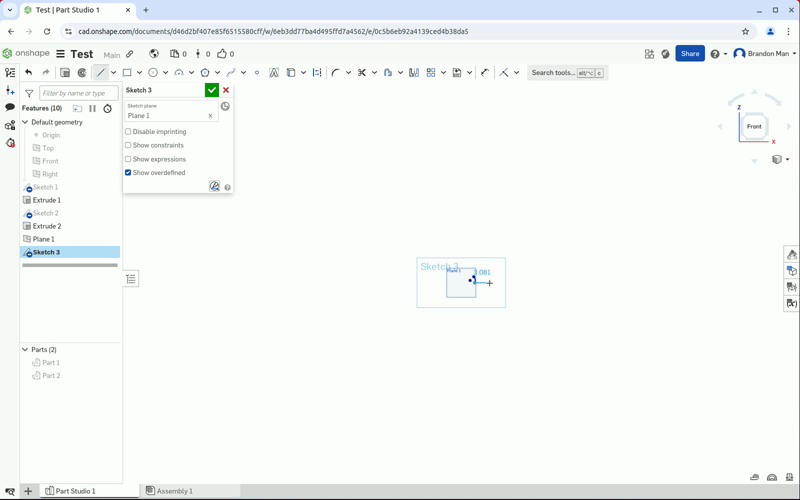
key_down(shift)
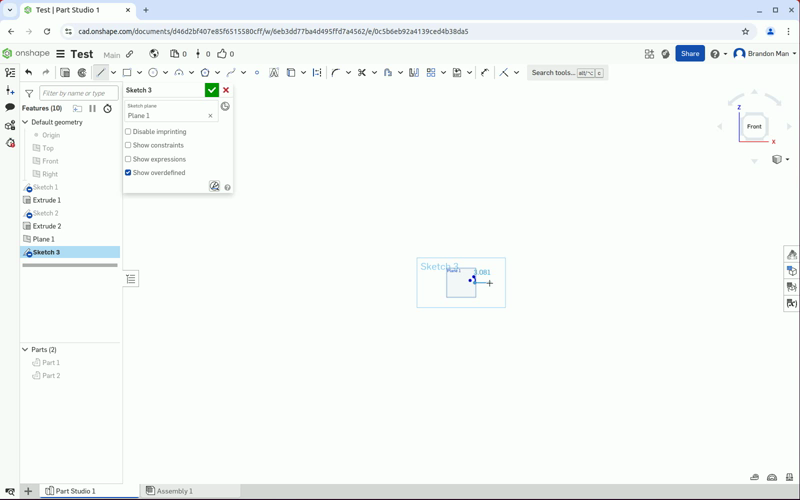
mouse_move(519, 282)
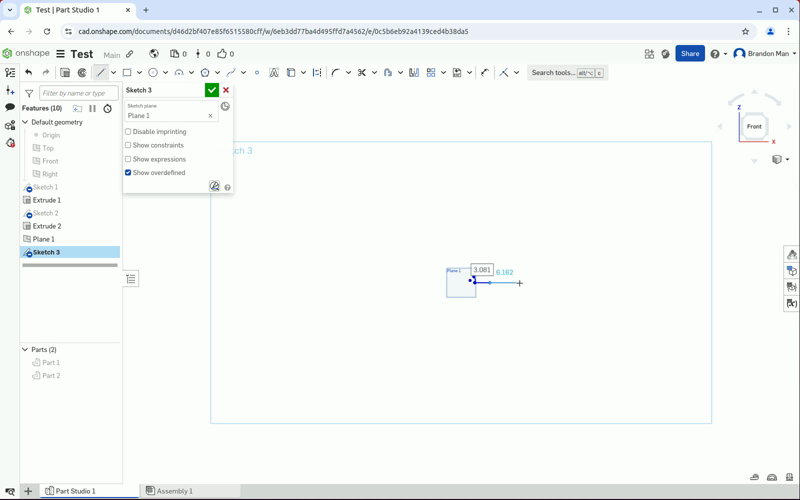
mouse_move(489, 276)
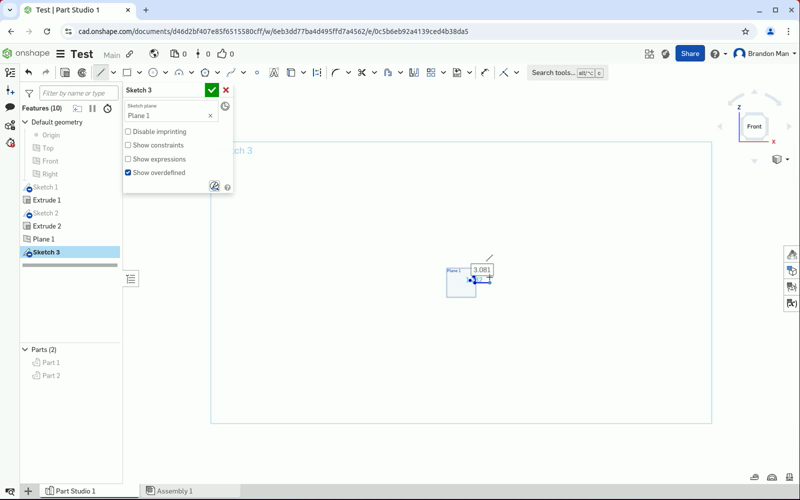
scroll(6)
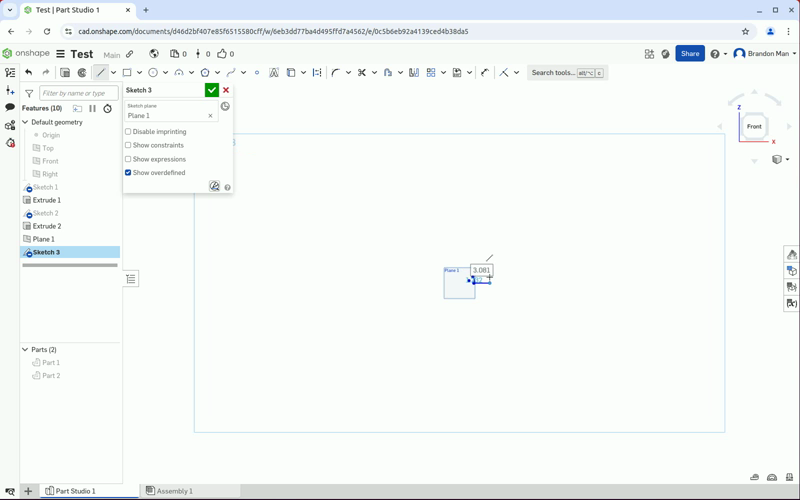
scroll(6)
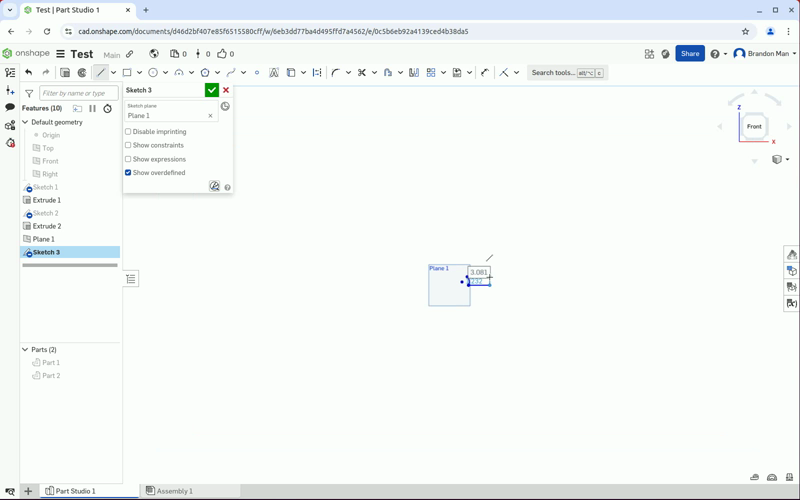
scroll(6)
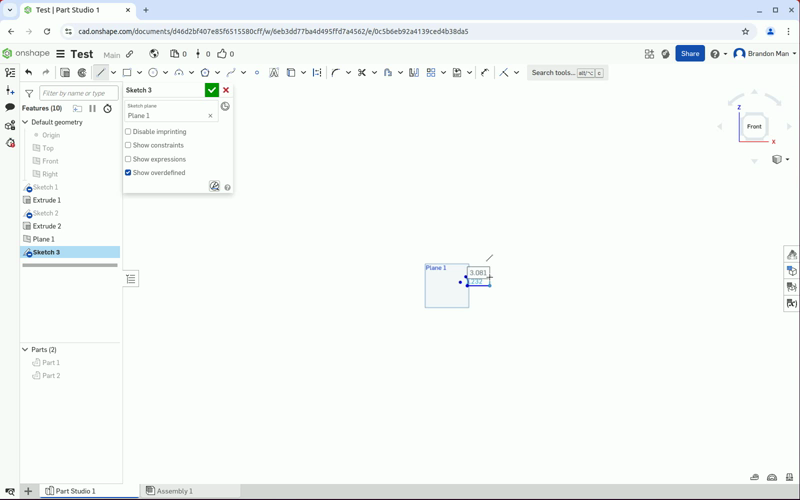
scroll(6)
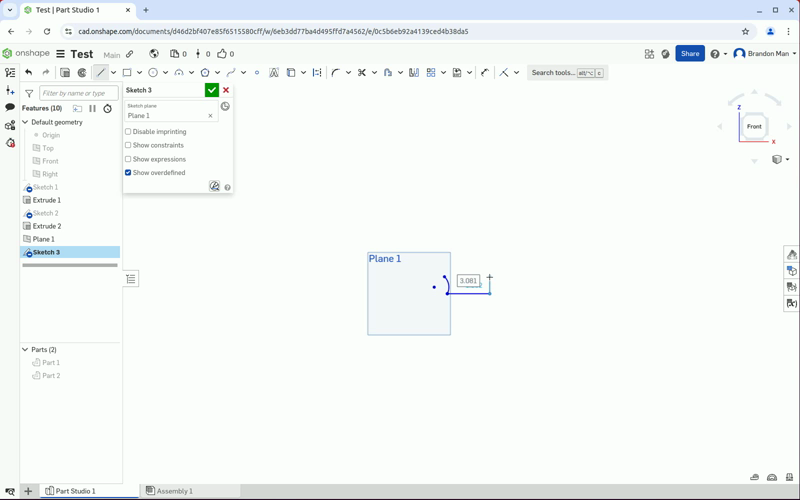
scroll(6)
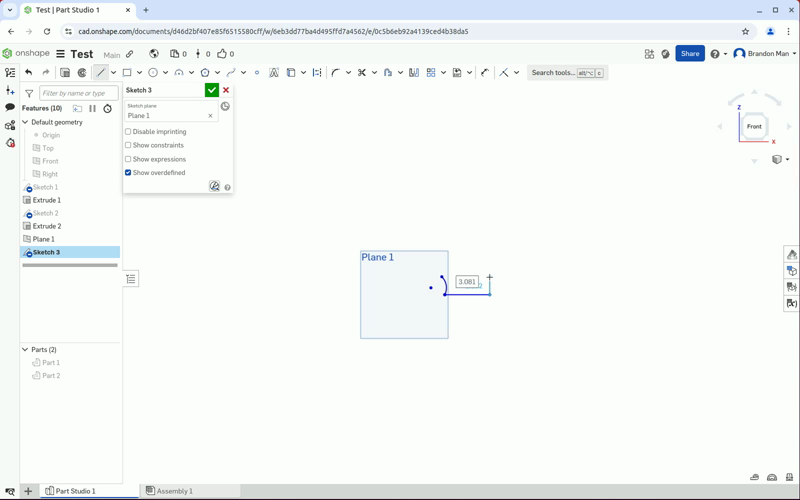
scroll(6)
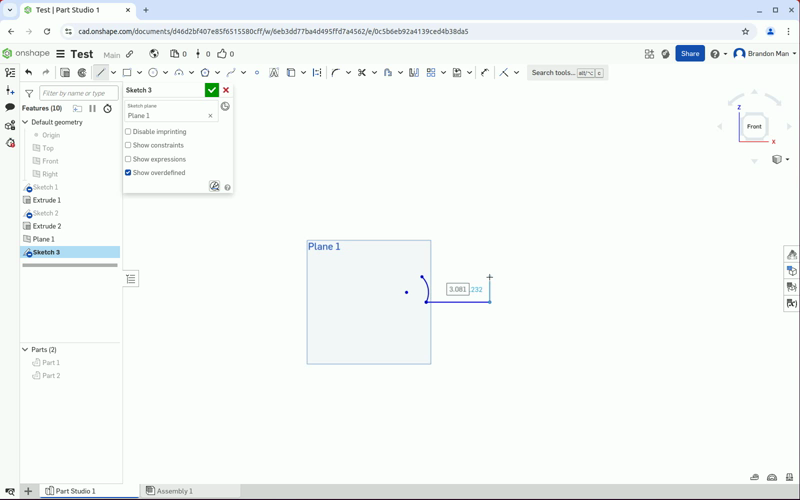
scroll(6)
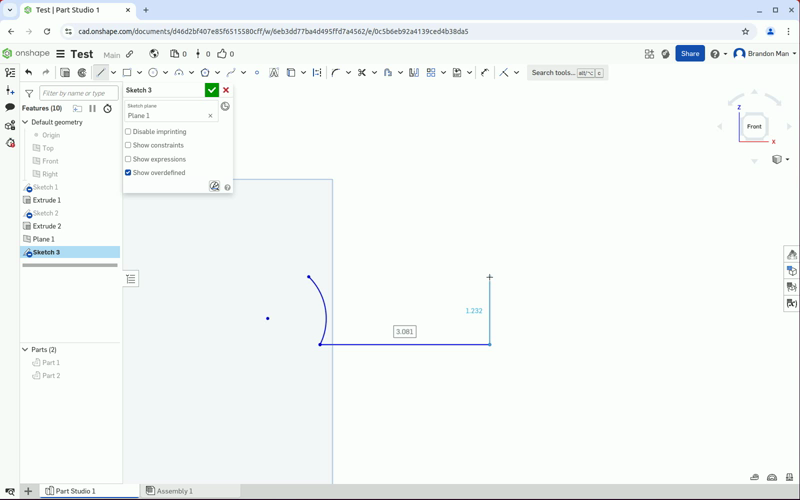
click(489, 276)
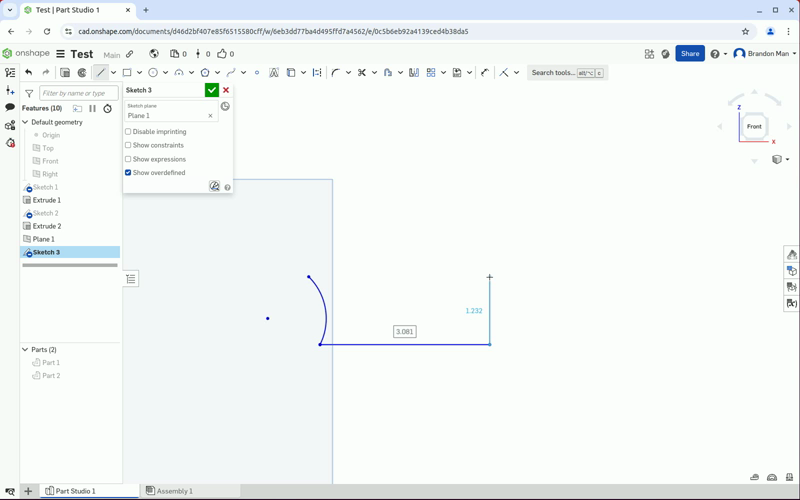
scroll(-6)
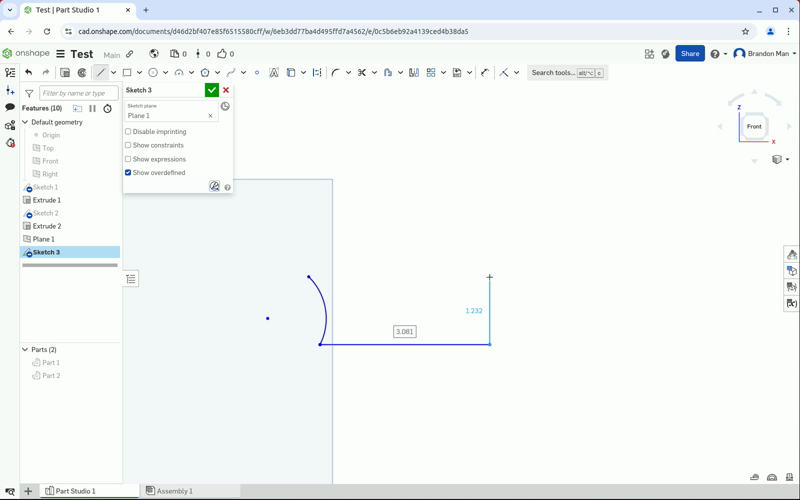
scroll(-6)
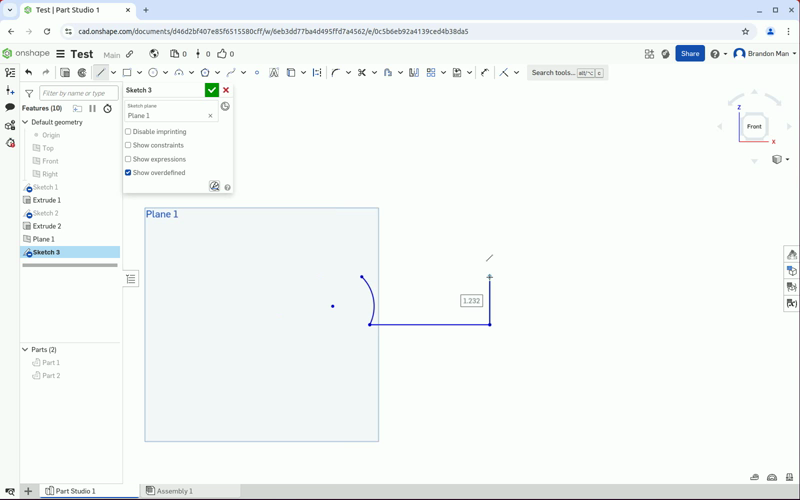
scroll(-6)
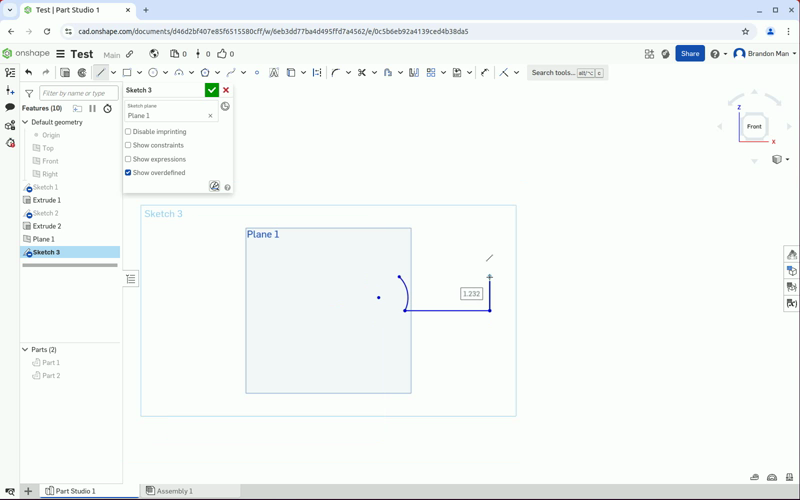
scroll(-6)
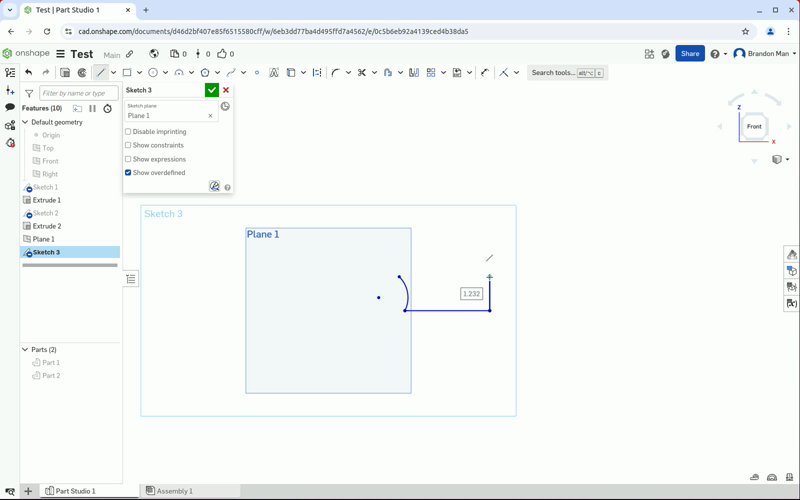
scroll(-6)
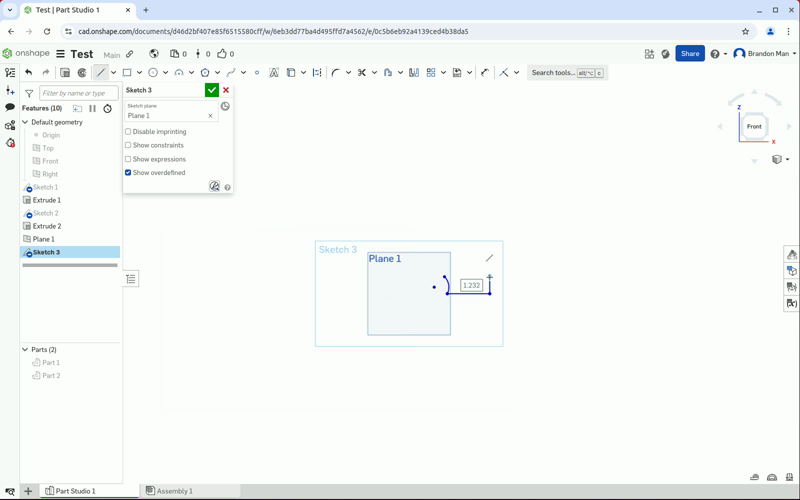
scroll(-6)
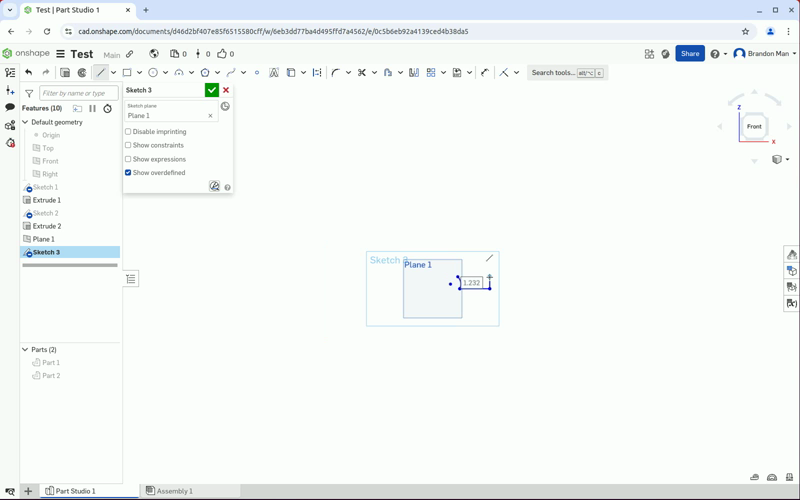
scroll(-6)
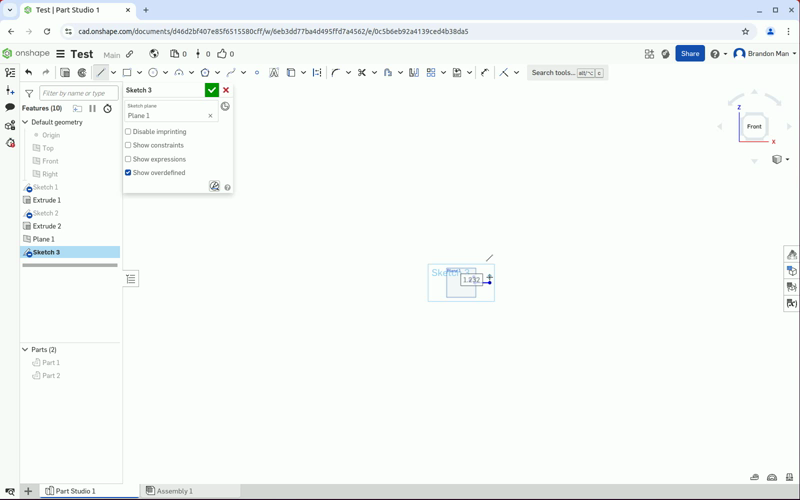
key_up(shift)
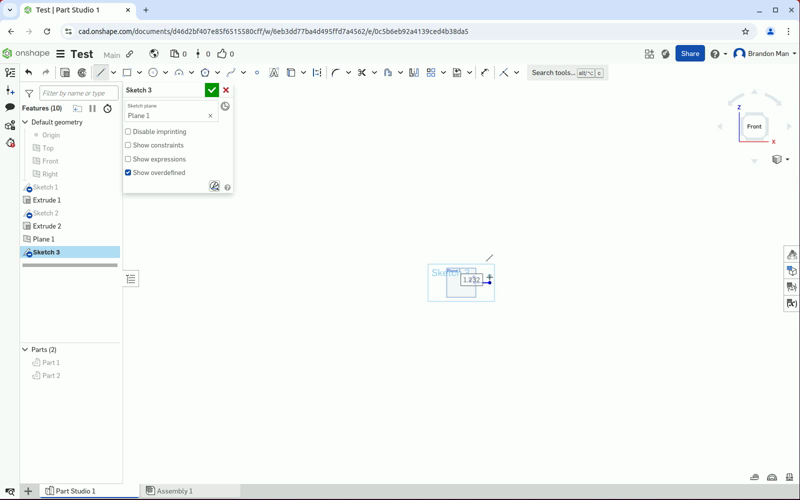
mouse_move(519, 276)
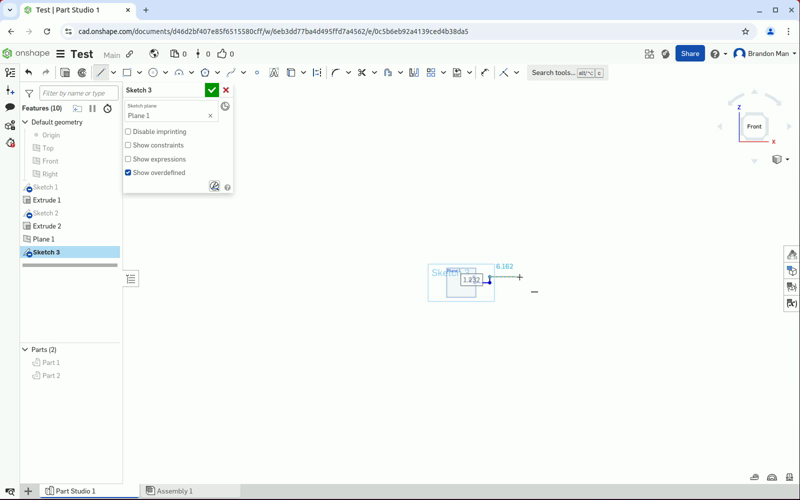
key_down(shift)
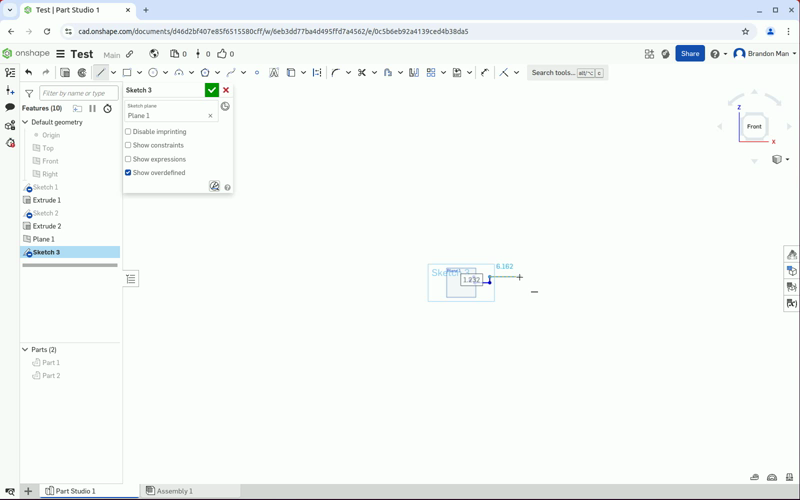
mouse_move(473, 276)
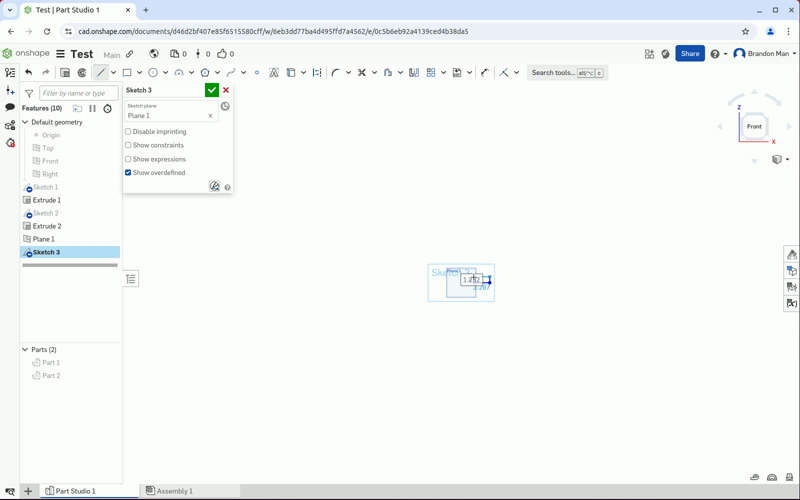
scroll(6)
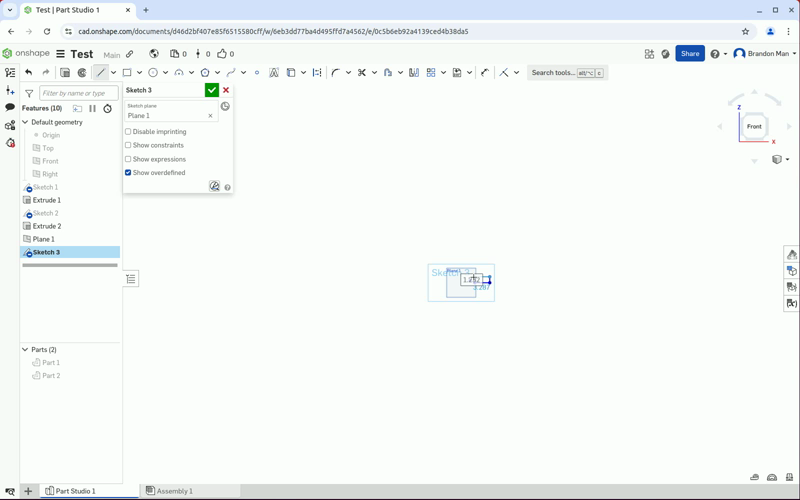
scroll(6)
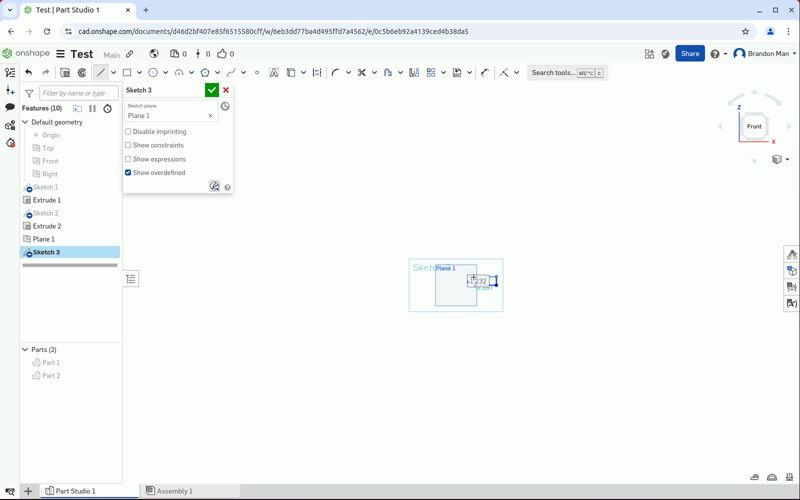
scroll(6)
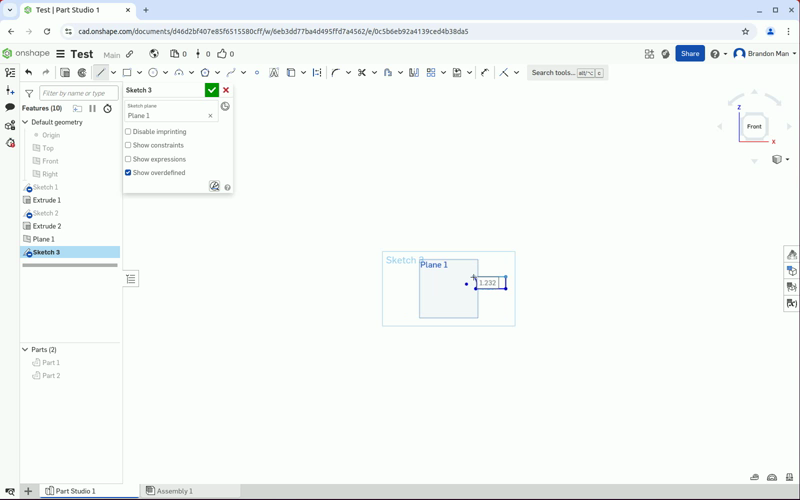
scroll(6)
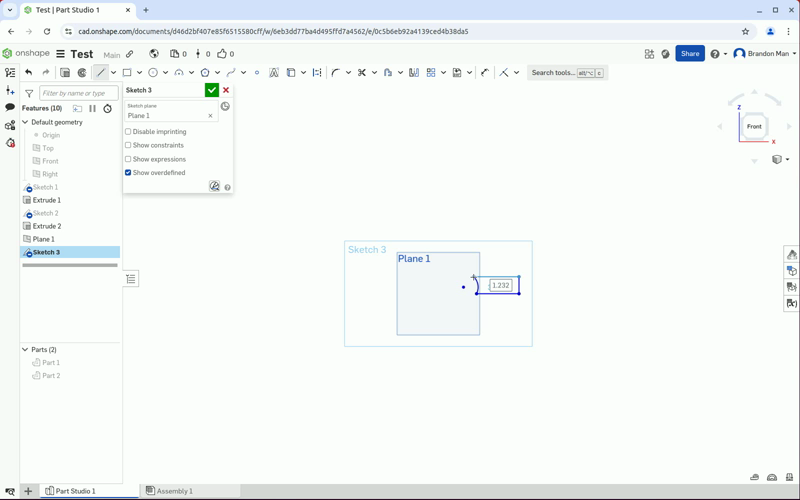
scroll(6)
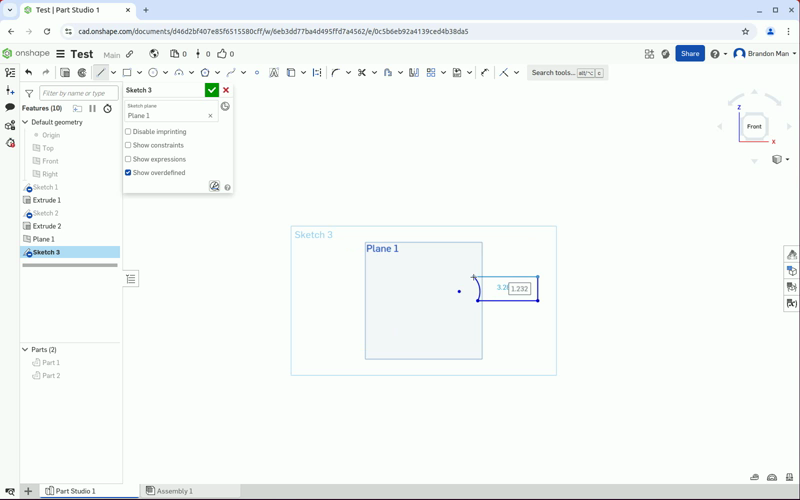
scroll(6)
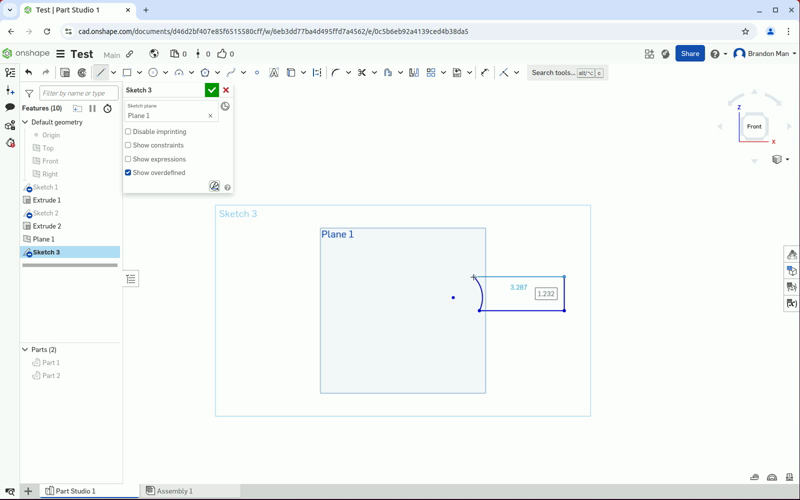
scroll(6)
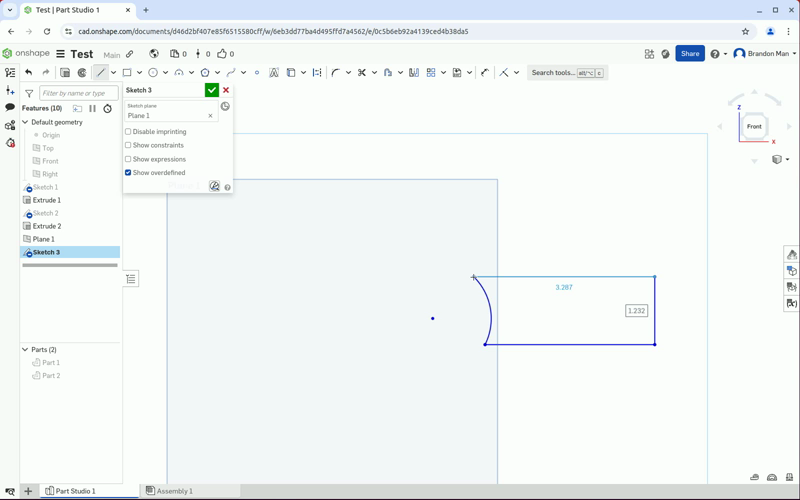
key_up(shift)
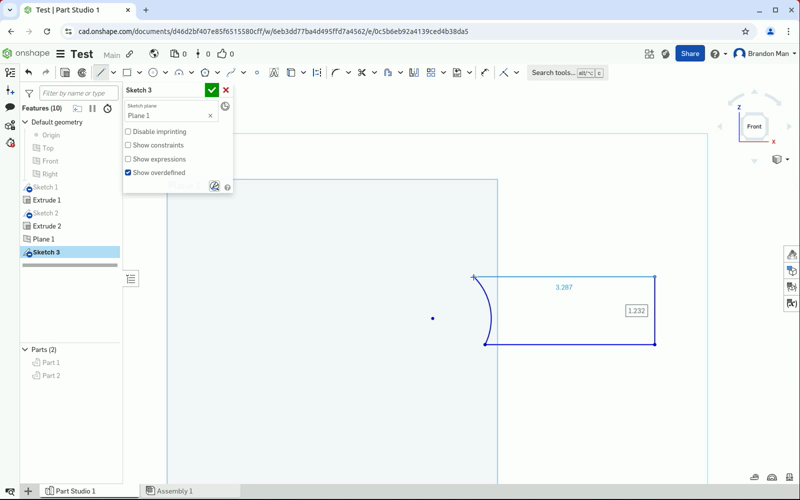
click(473, 276)
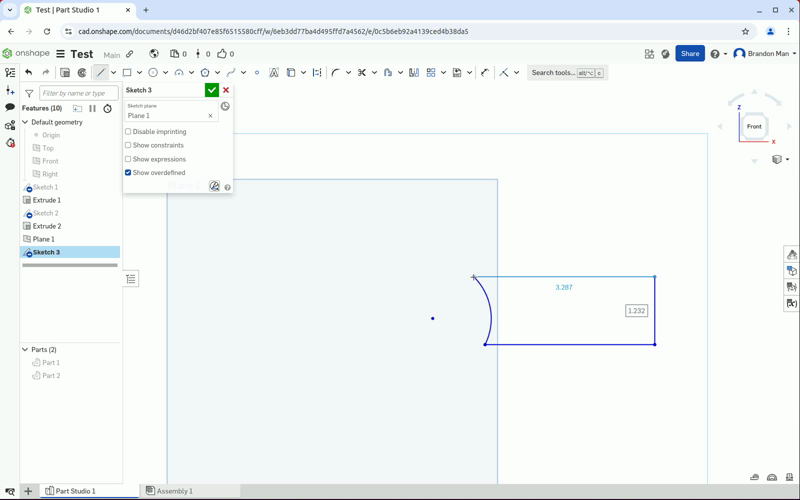
scroll(-6)
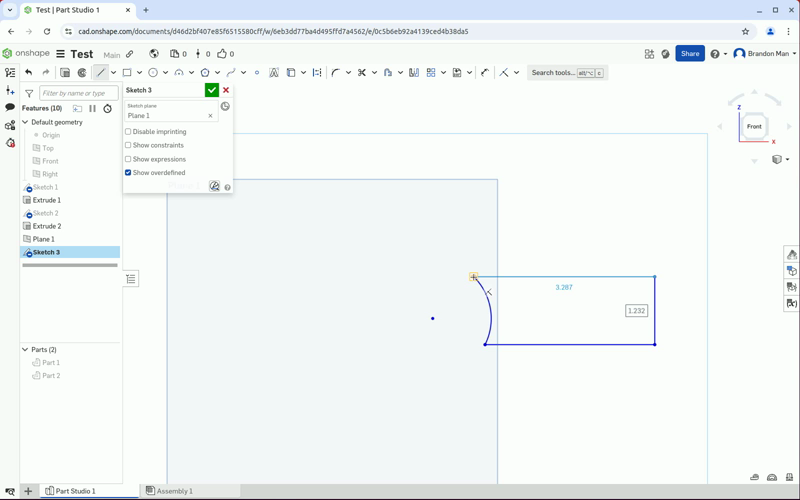
scroll(-6)
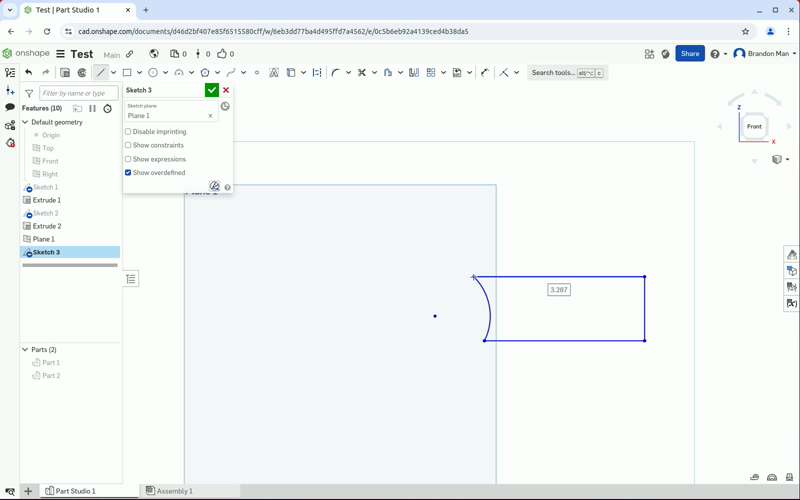
scroll(-6)
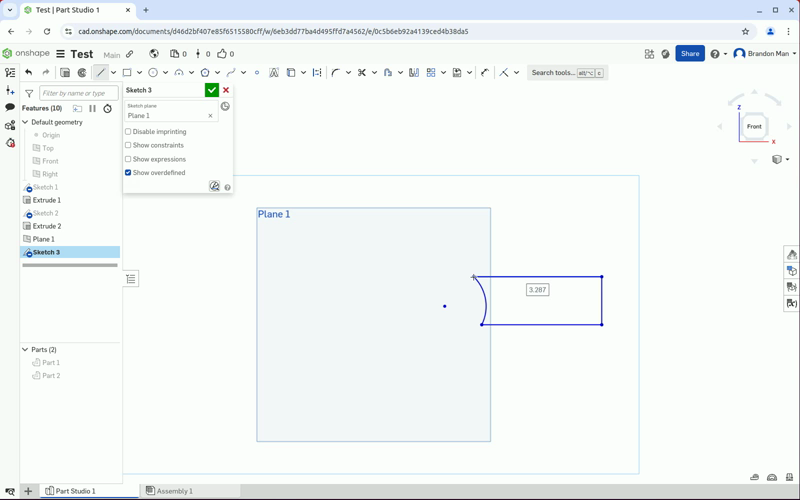
scroll(-6)
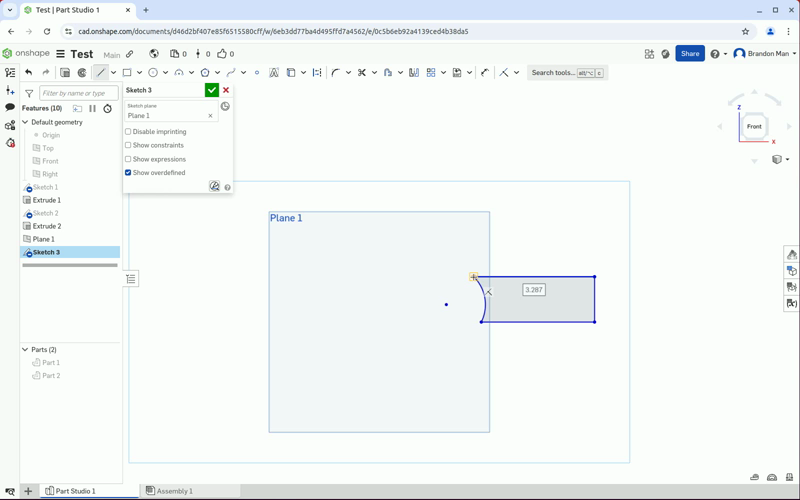
scroll(-6)
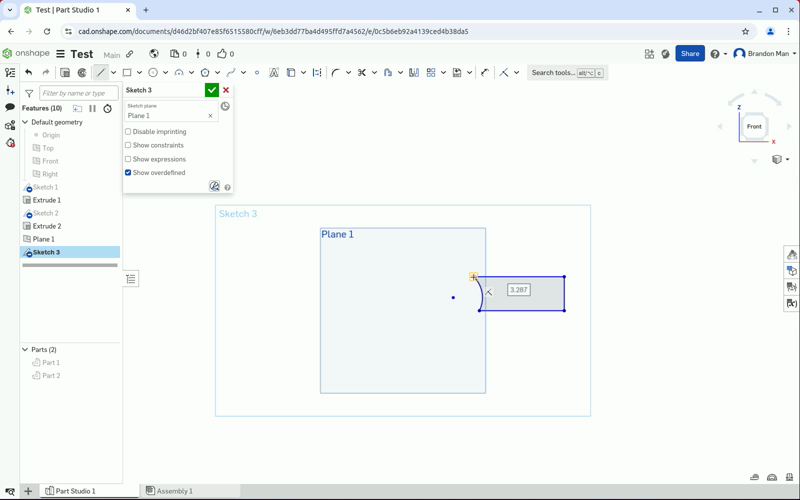
scroll(-6)
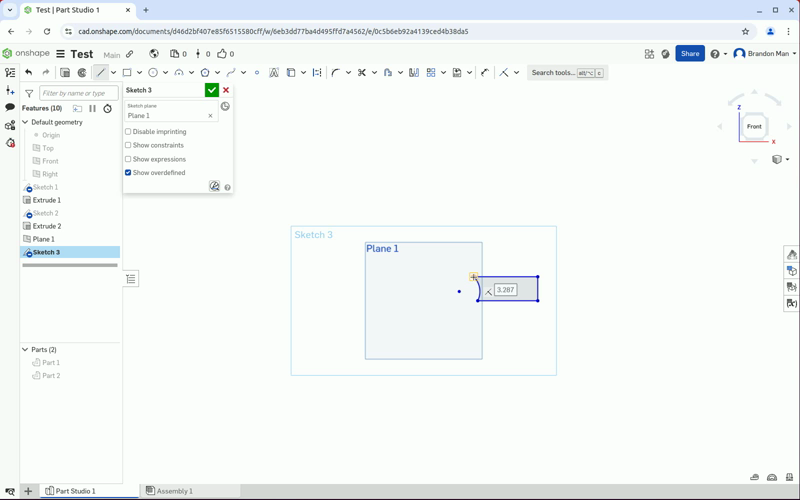
scroll(-6)
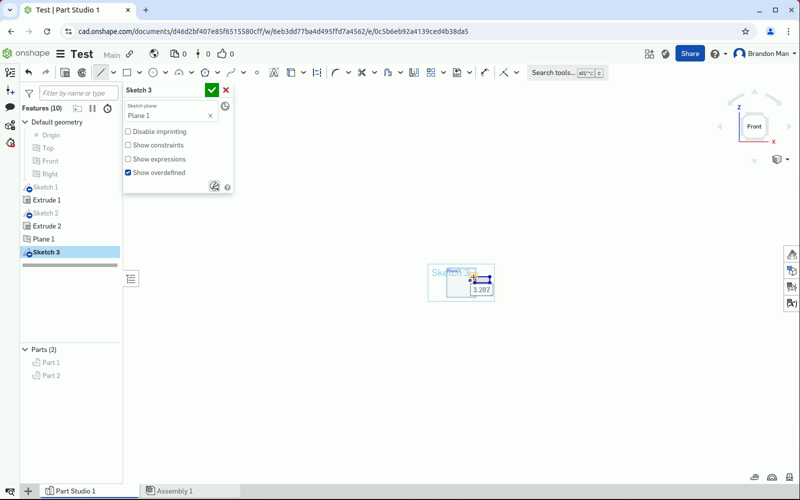
key(esc)
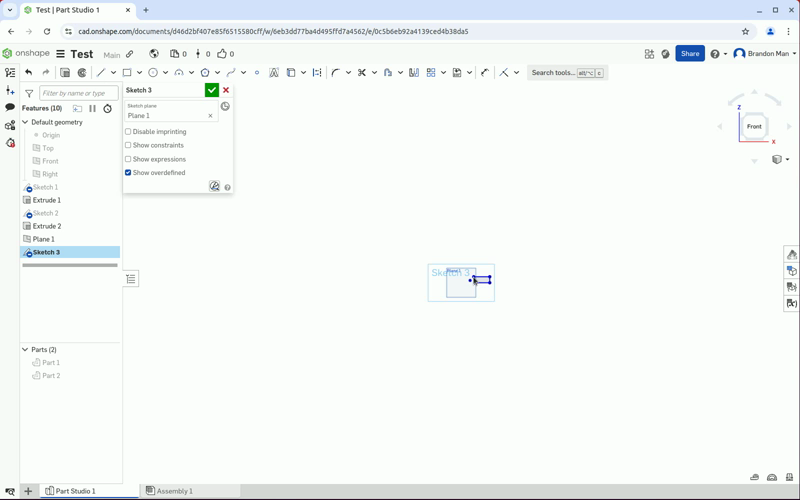
mouse_move(479, 279)
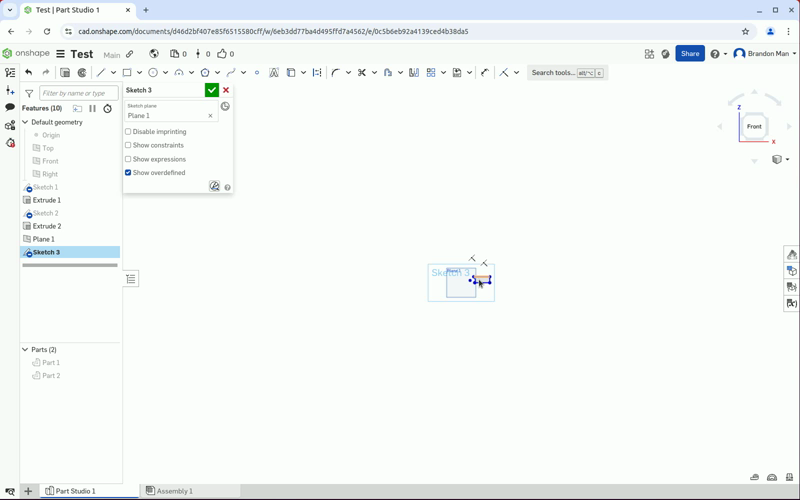
scroll(6)
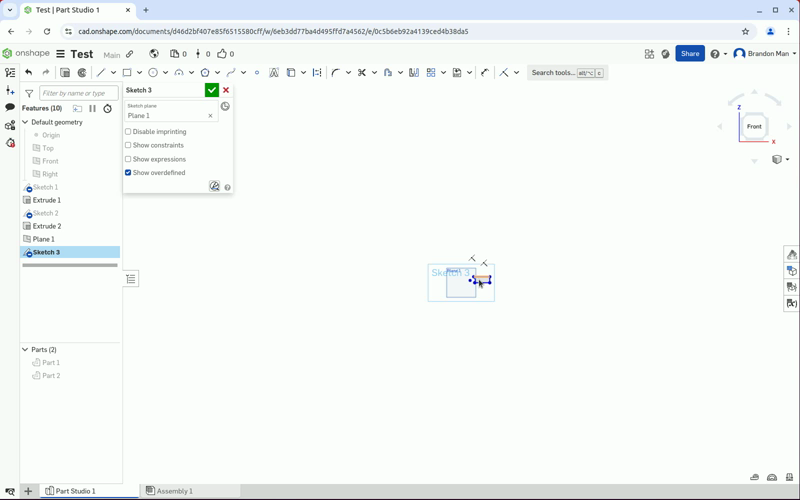
scroll(6)
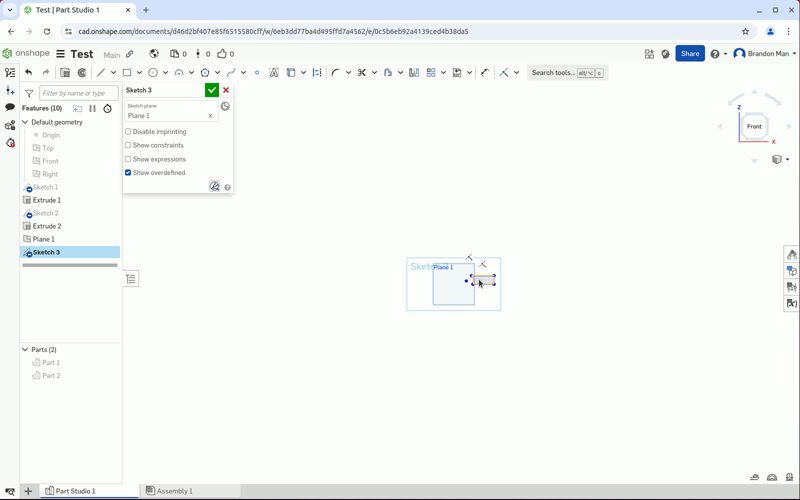
scroll(6)
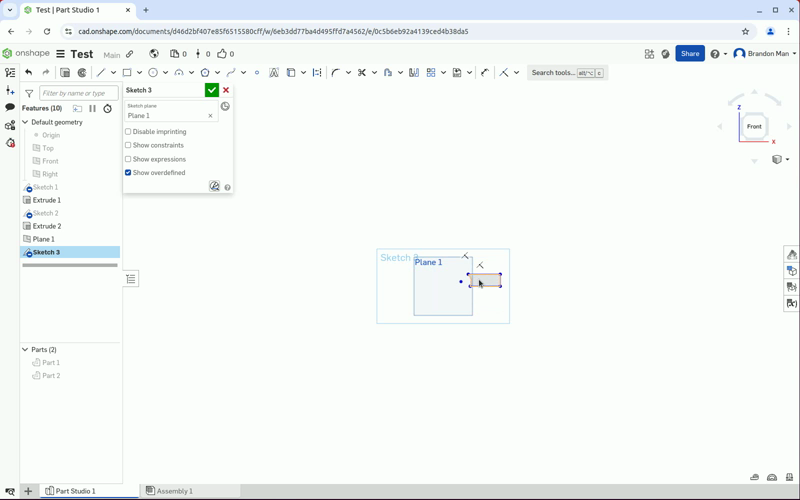
scroll(6)
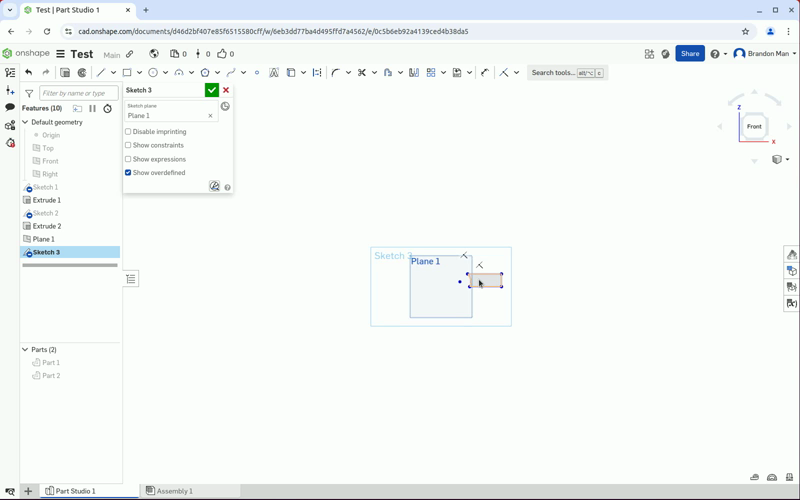
scroll(6)
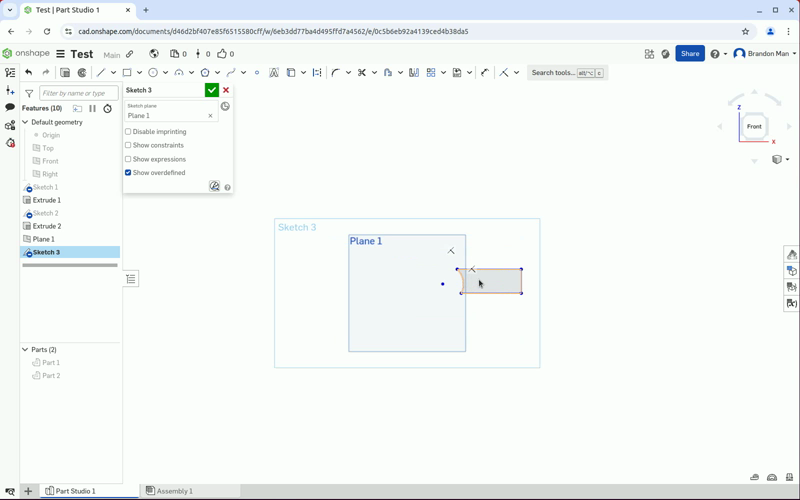
scroll(6)
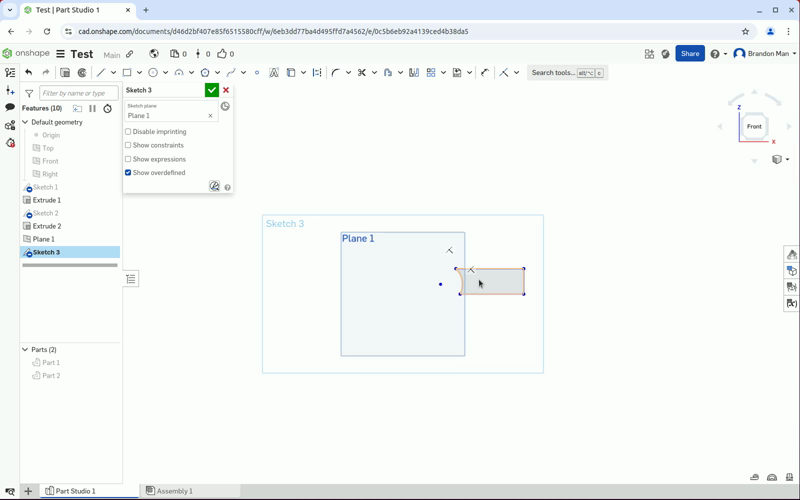
scroll(6)
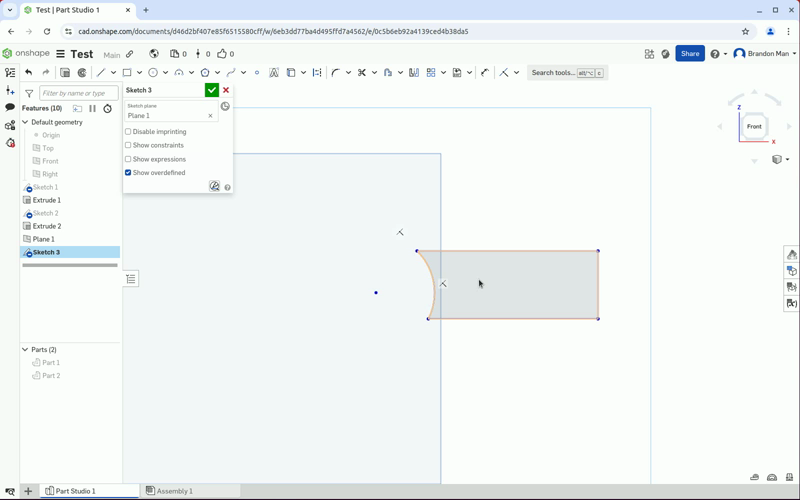
click(479, 279)
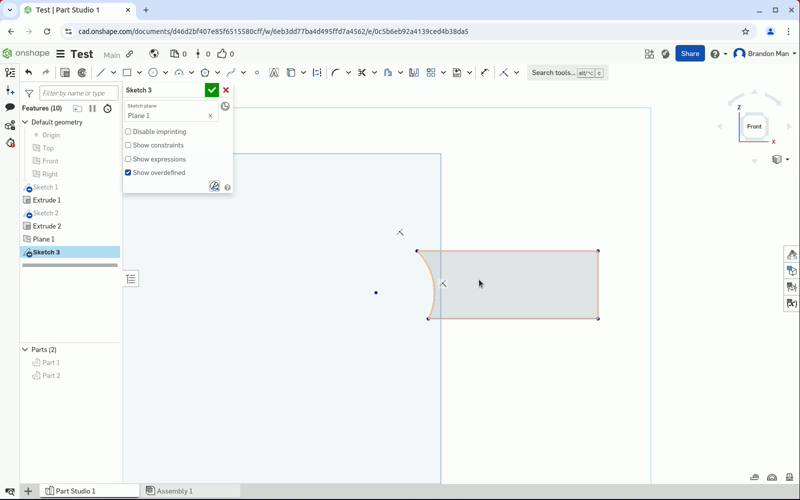
scroll(-6)
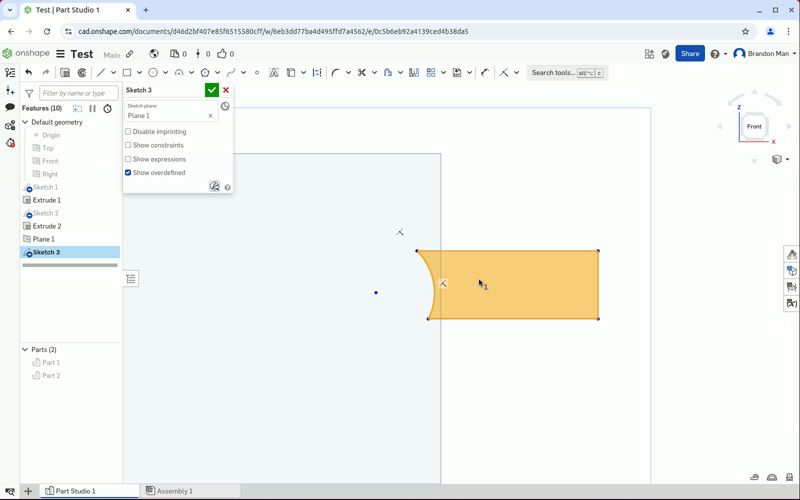
scroll(-6)
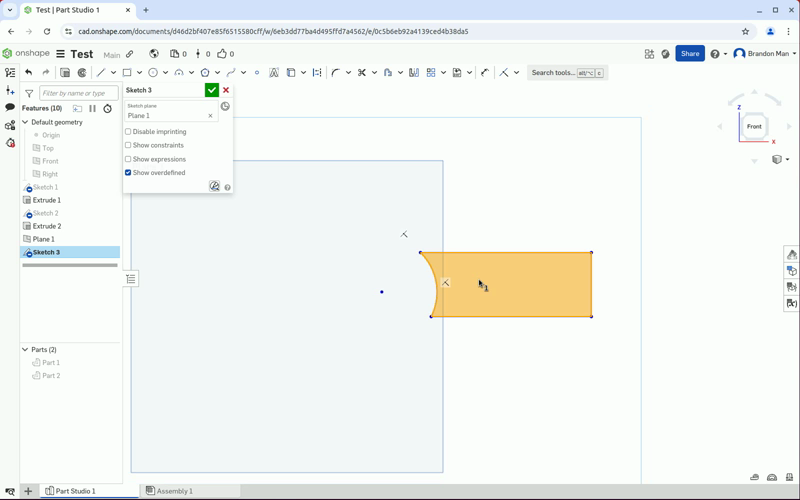
scroll(-6)
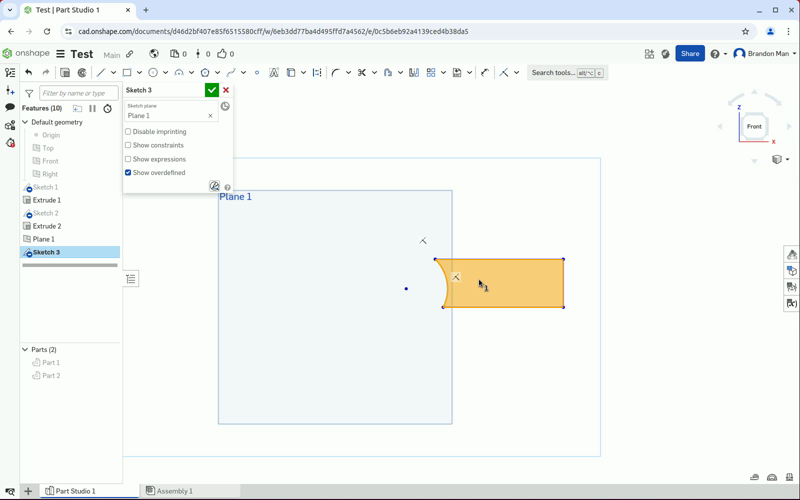
scroll(-6)
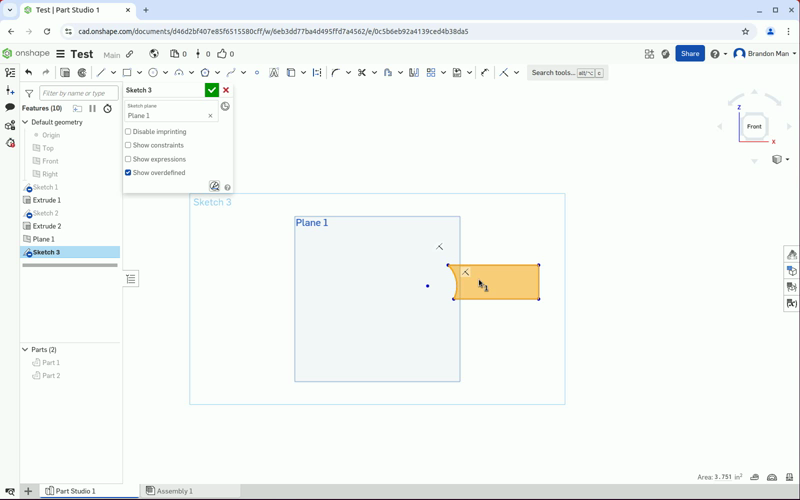
scroll(-6)
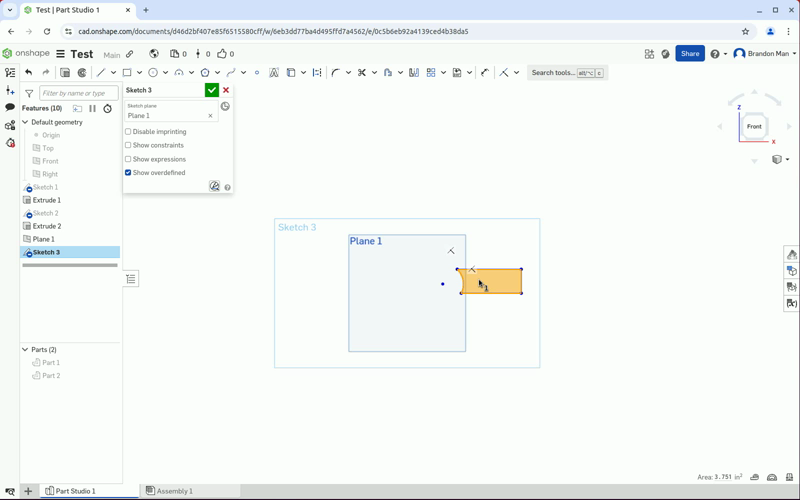
scroll(-6)
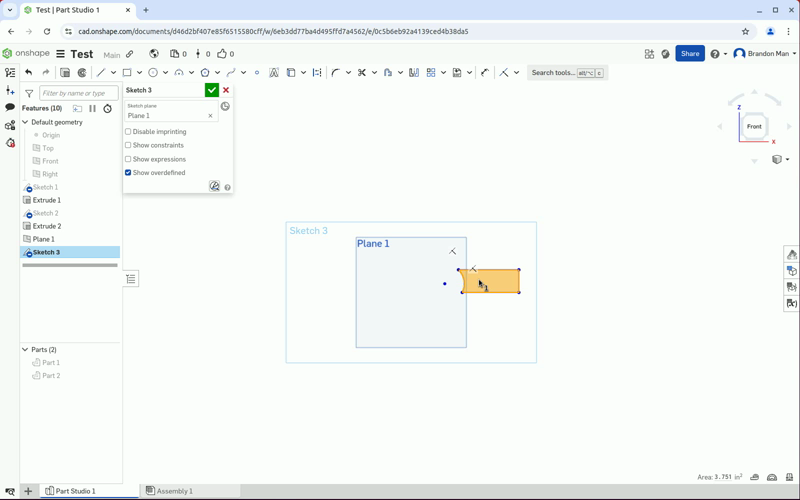
scroll(-6)
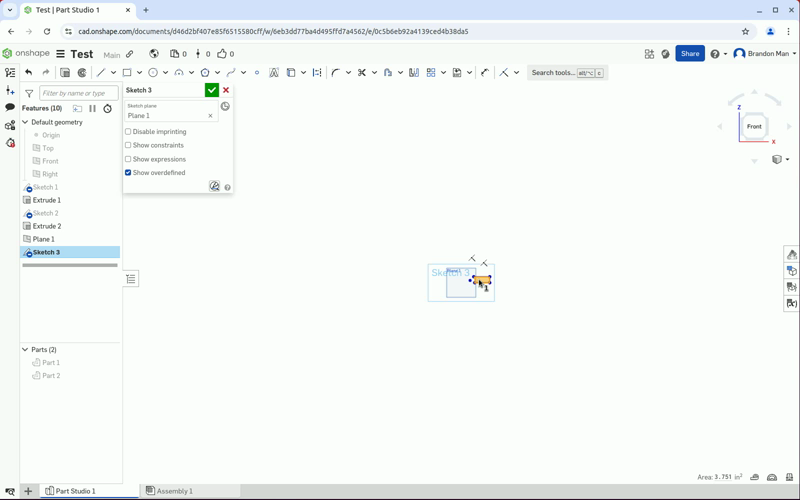
mouse_move(73, 352)
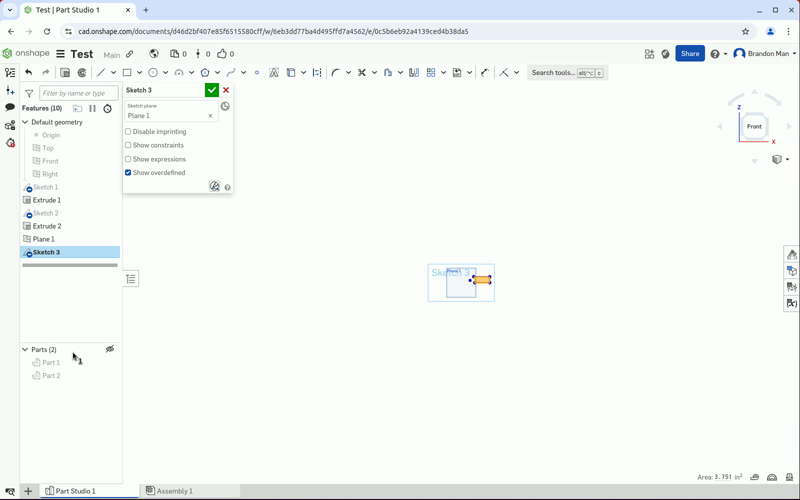
key(shift+y)
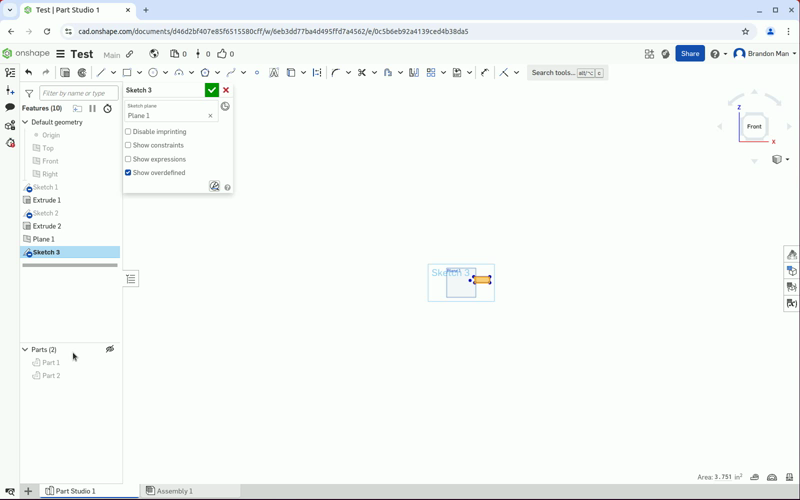
key(shift+e)
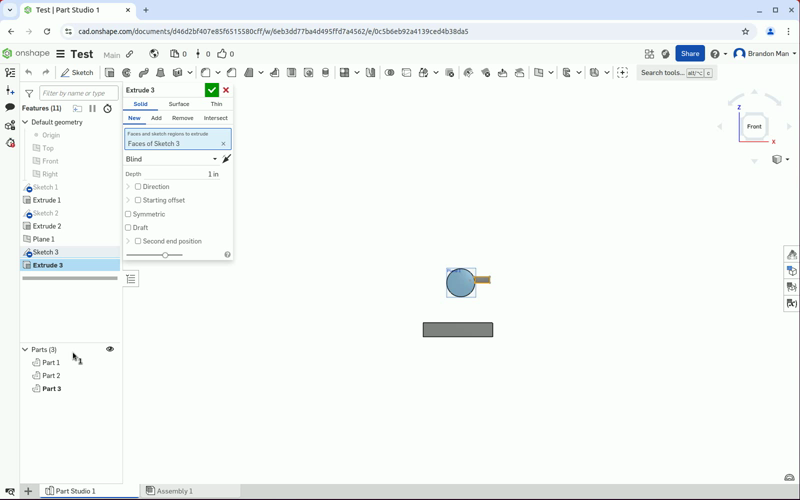
mouse_move(143, 106)
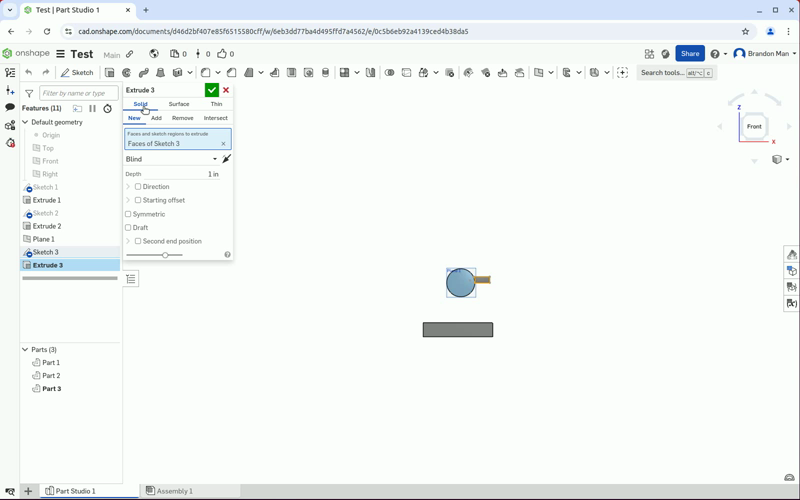
click(143, 106)
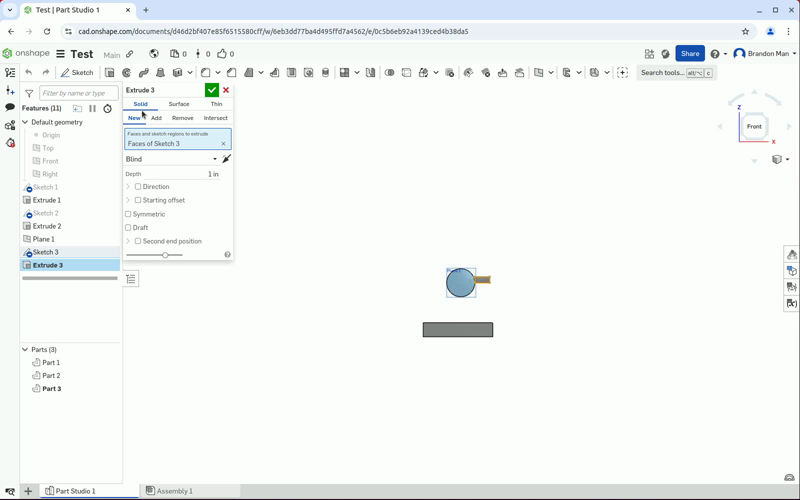
mouse_move(137, 120)
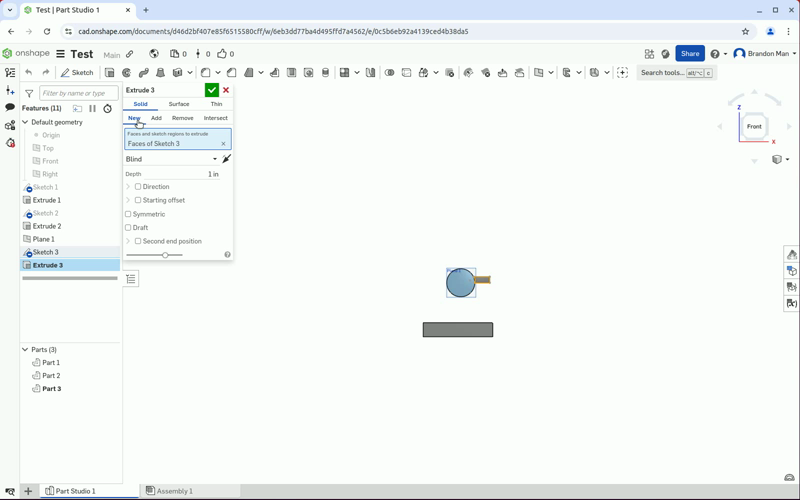
click(137, 120)
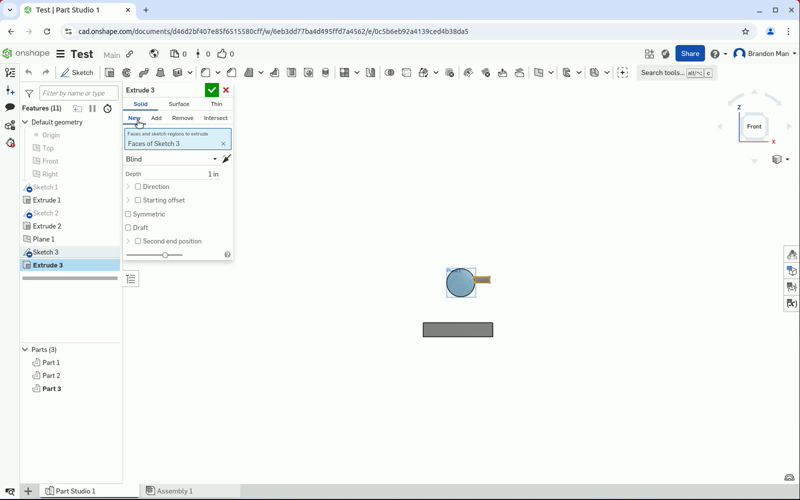
key(tab, 4)
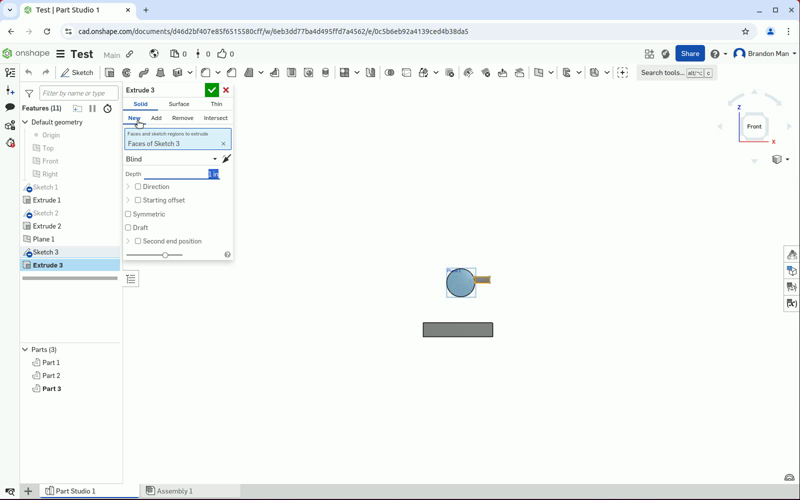
text(0.481)
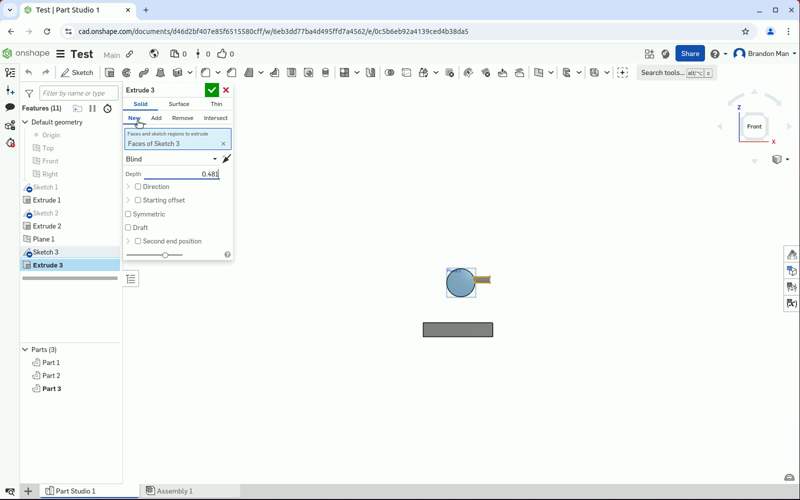
key(enter)
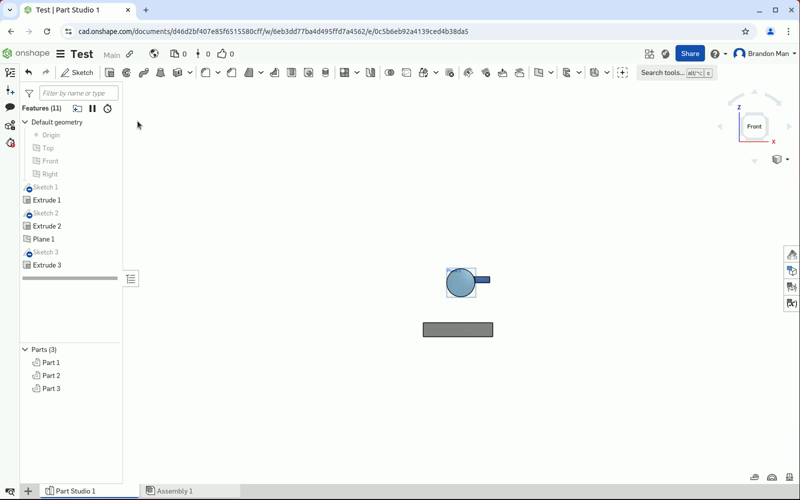
key(shift+h)
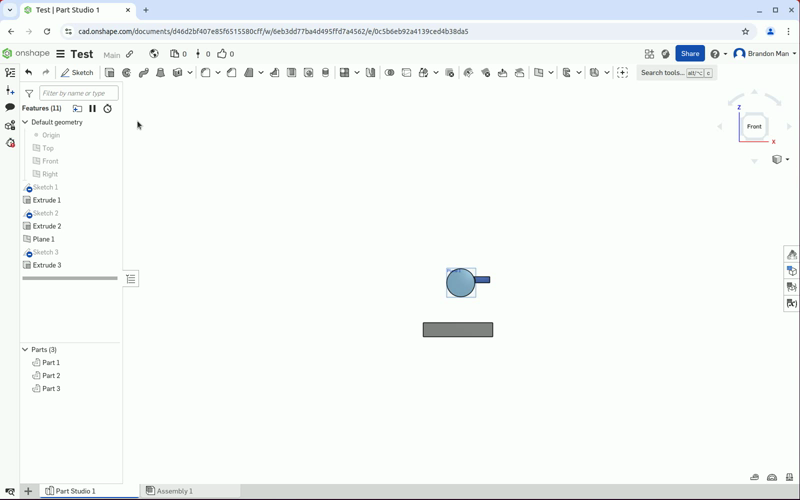
key(shift+h)
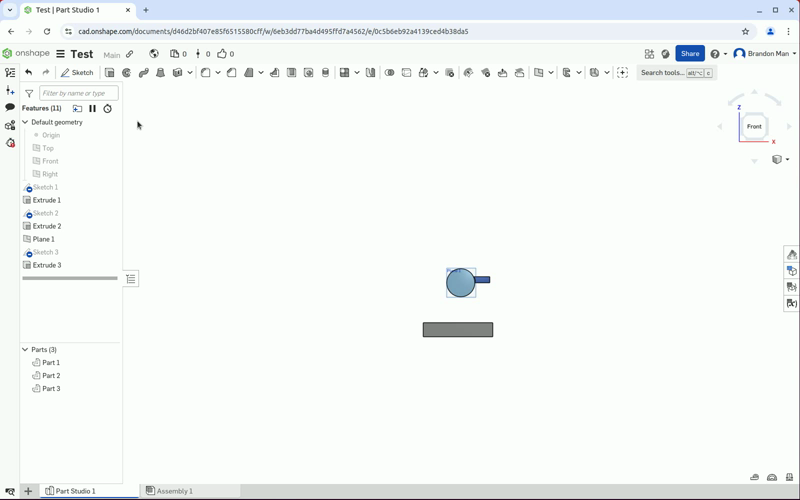
mouse_move(73, 189)
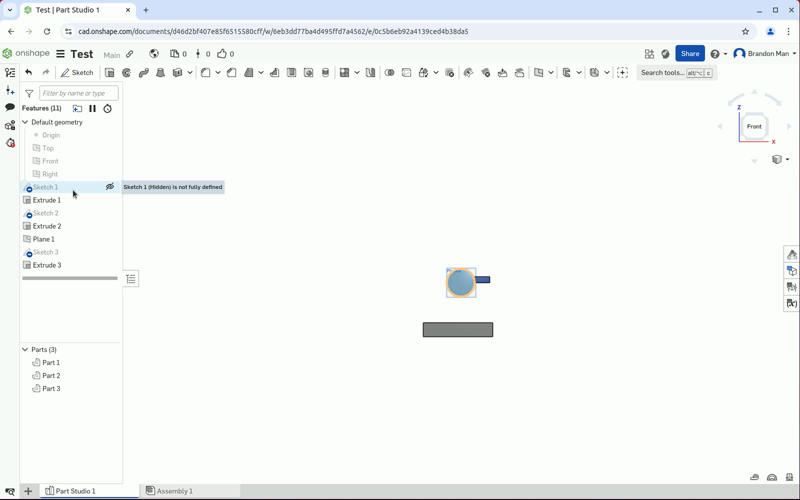
click(73, 189)
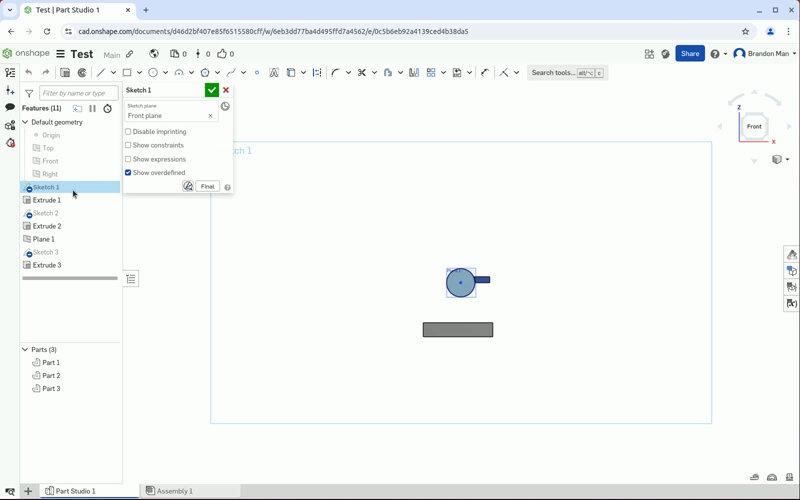
mouse_move(229, 92)
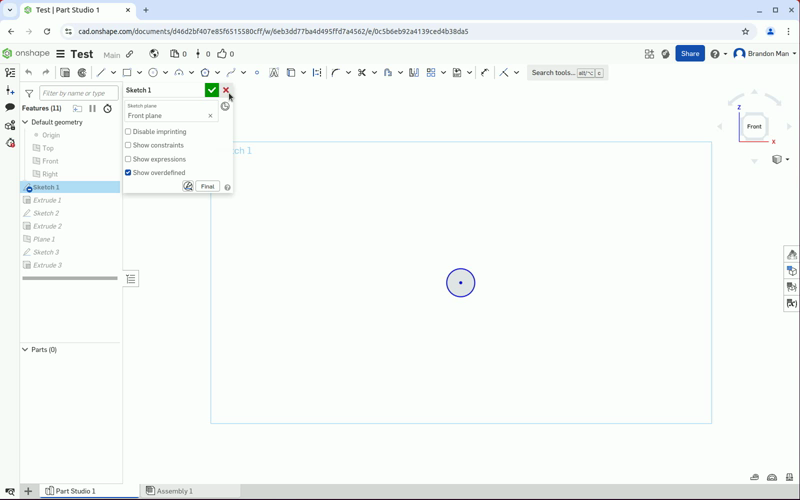
click(229, 92)
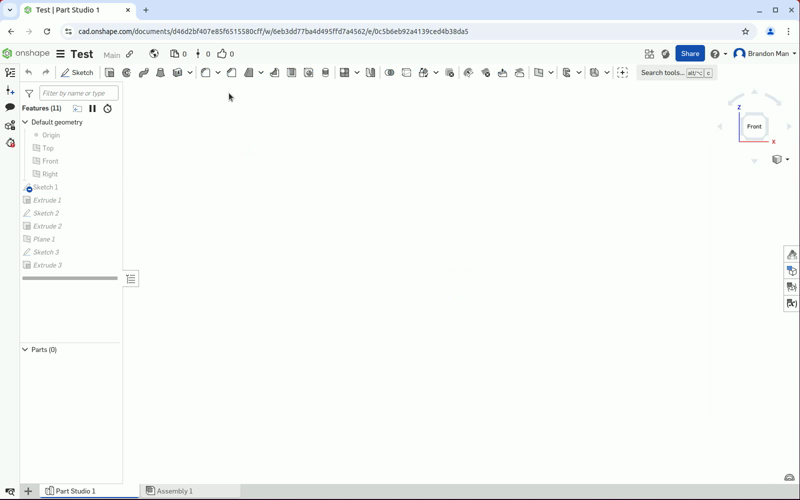
key(shift+s)
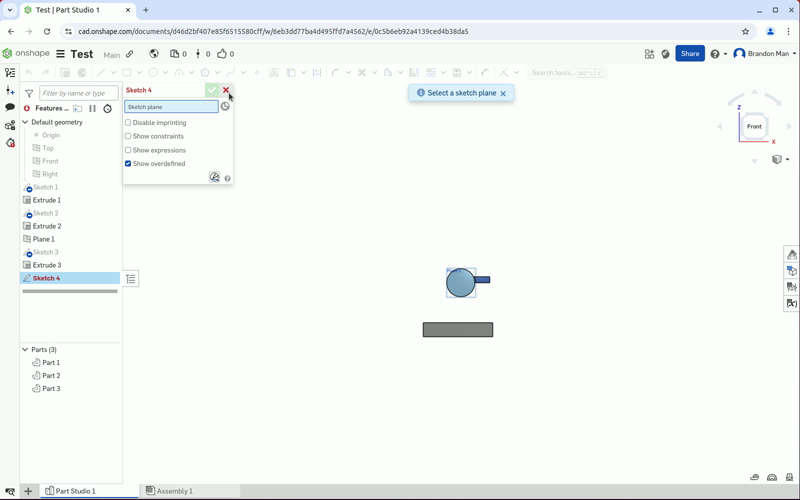
mouse_move(73, 241)
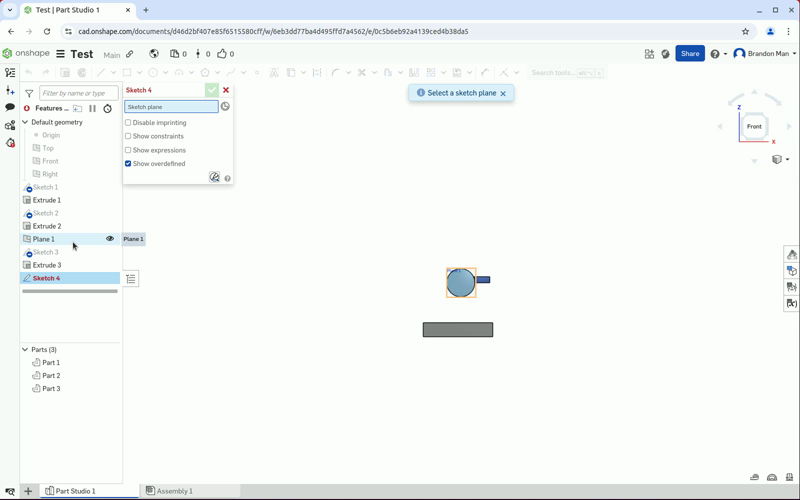
click(73, 241)
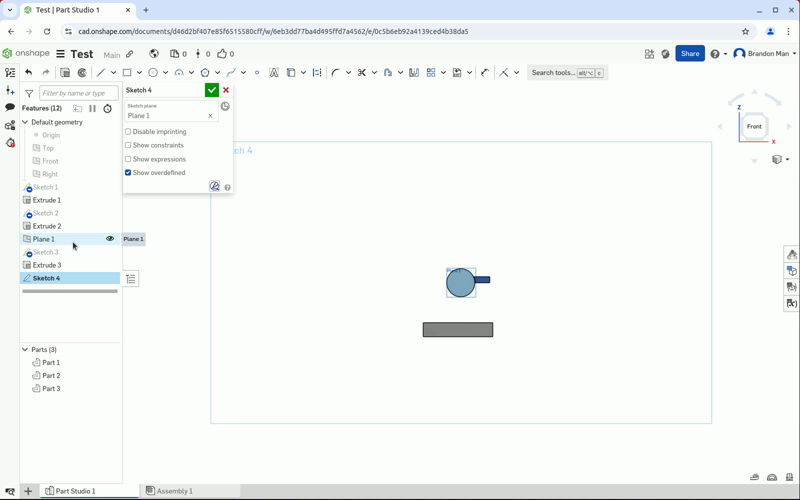
mouse_move(73, 352)
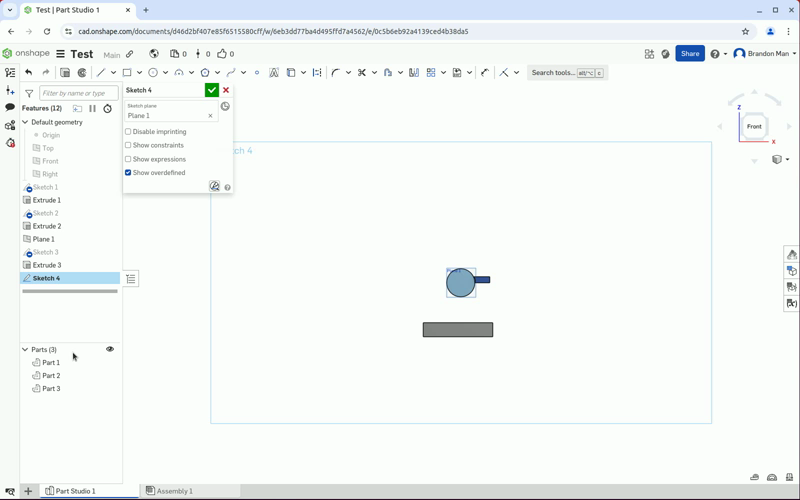
key(y)
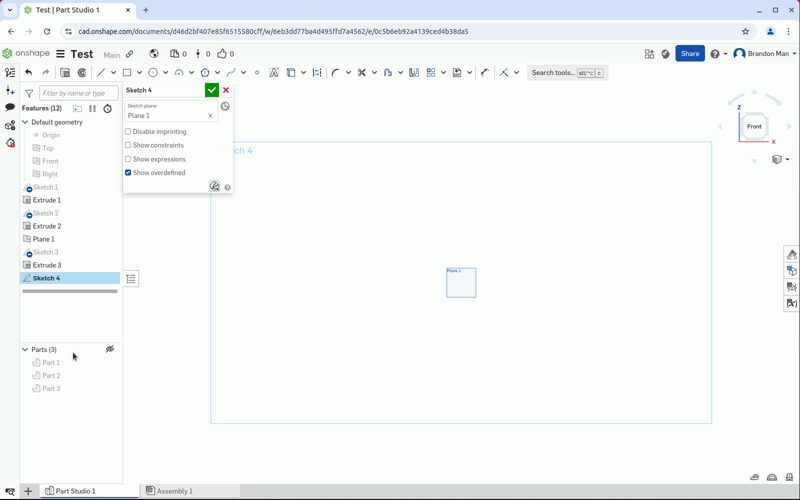
key(l)
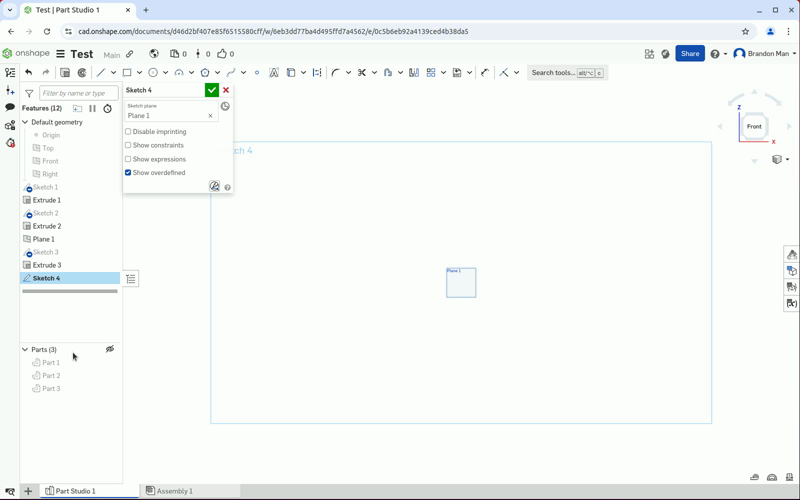
key_down(shift)
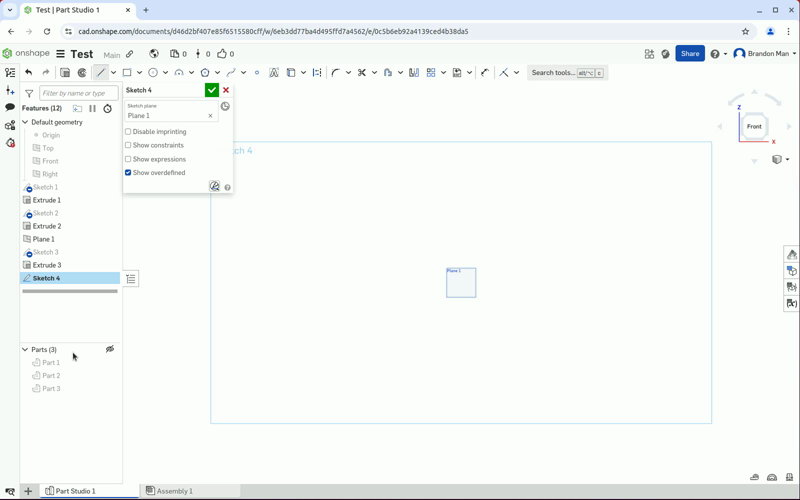
mouse_move(460, 282)
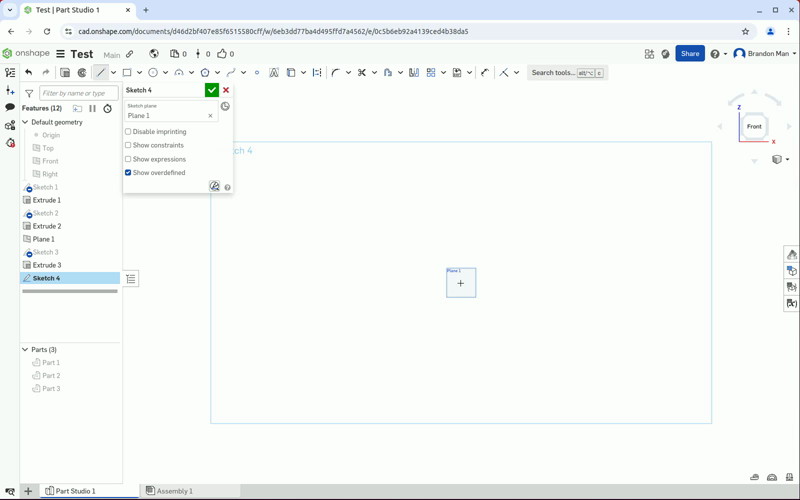
click(460, 282)
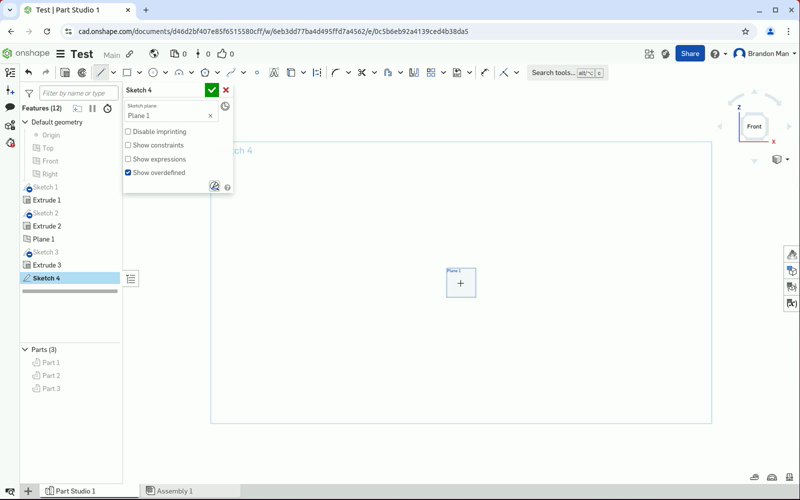
key_up(shift)
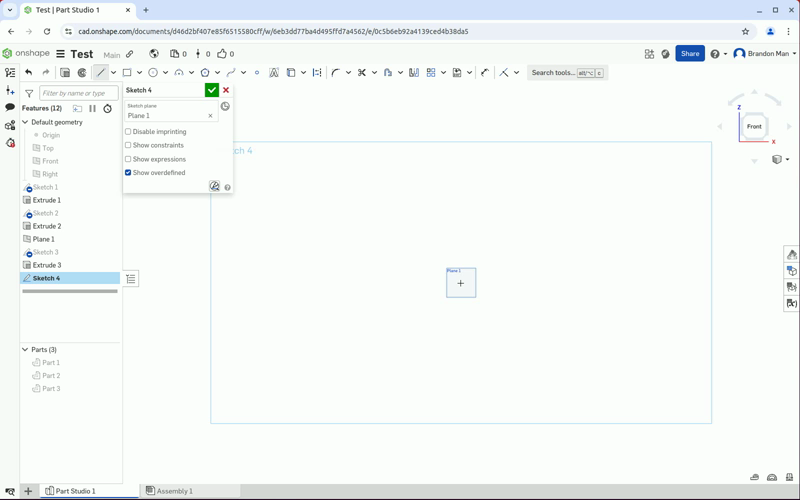
key_down(shift)
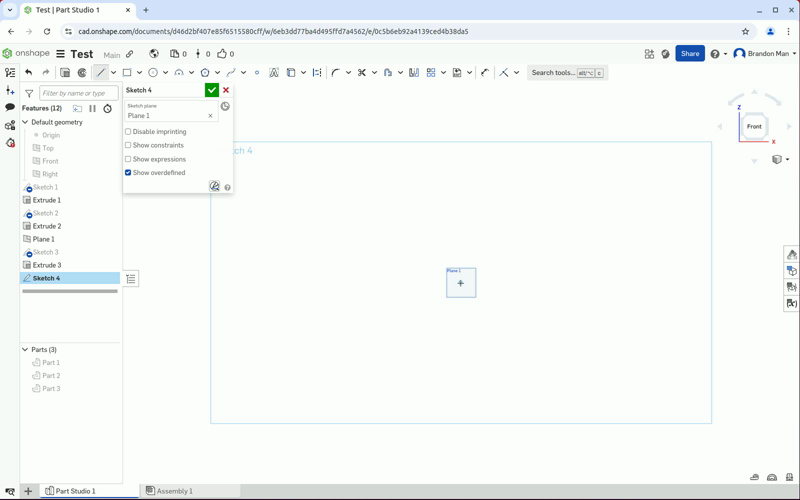
mouse_move(490, 282)
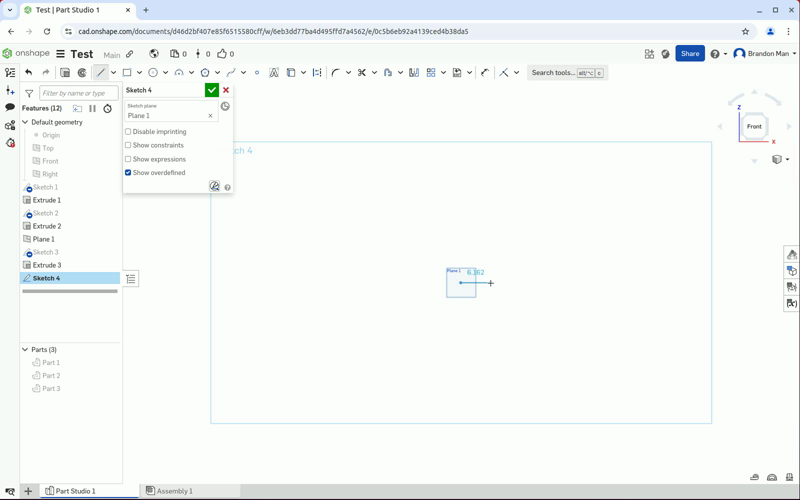
mouse_move(475, 282)
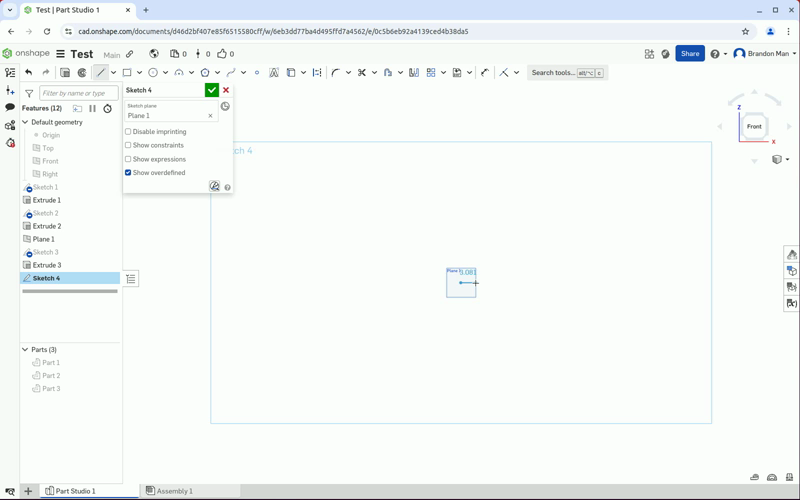
click(475, 282)
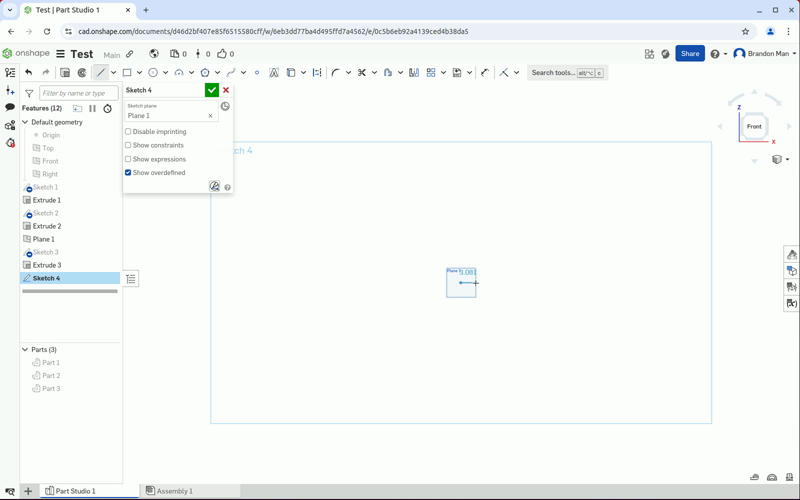
key_up(shift)
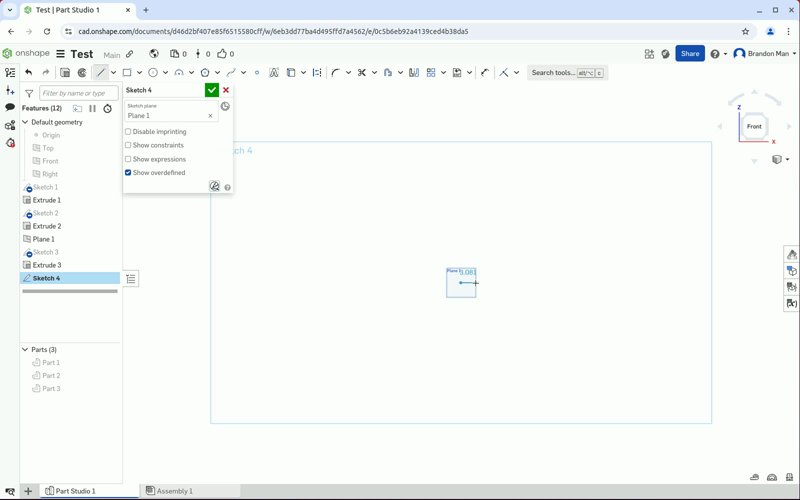
key(esc)
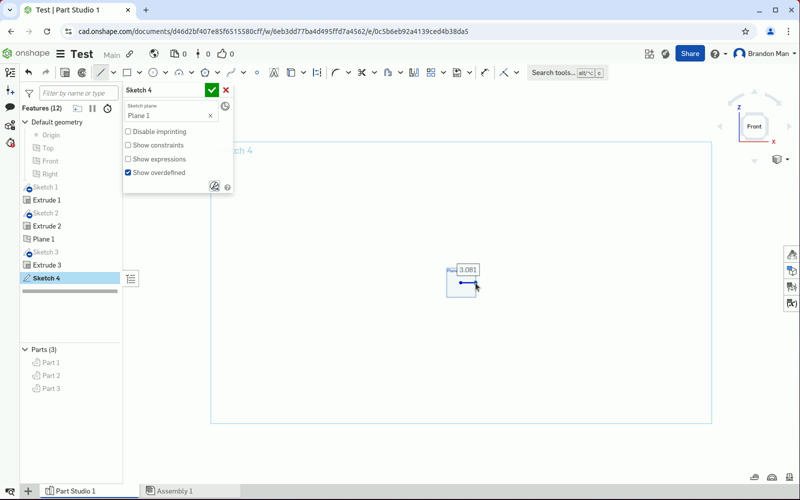
key(a)
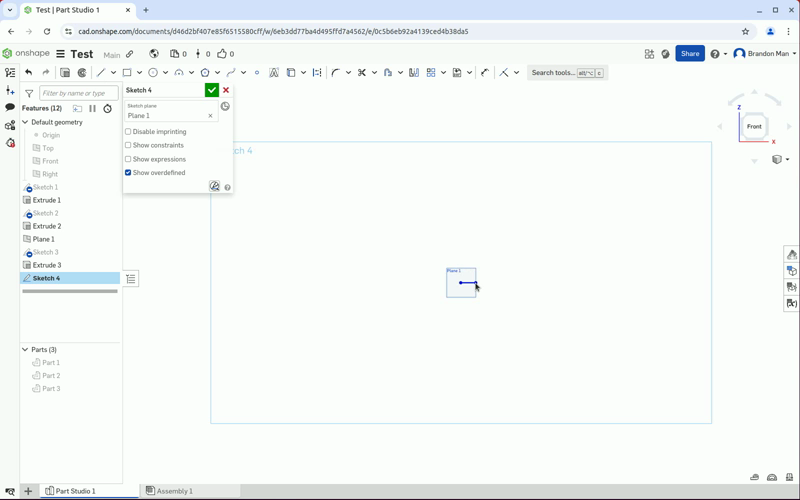
mouse_move(475, 282)
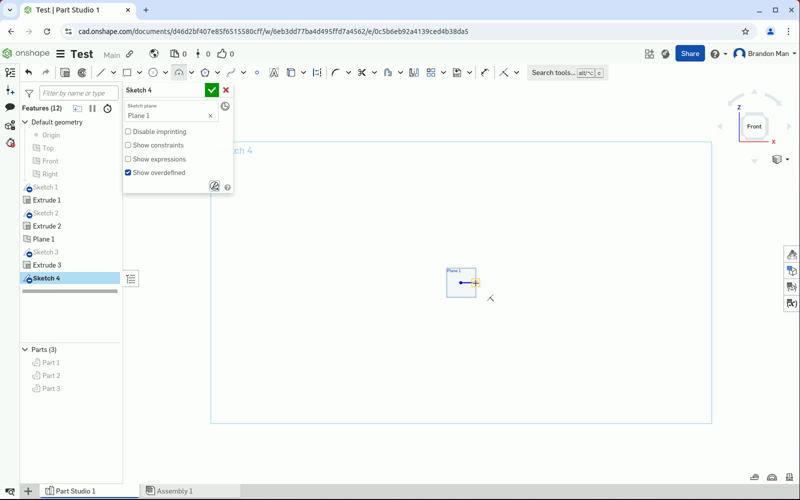
click(475, 282)
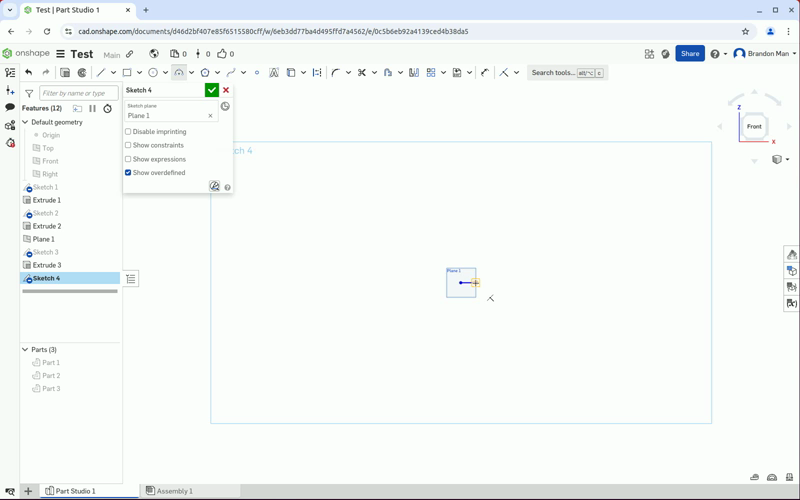
key_down(shift)
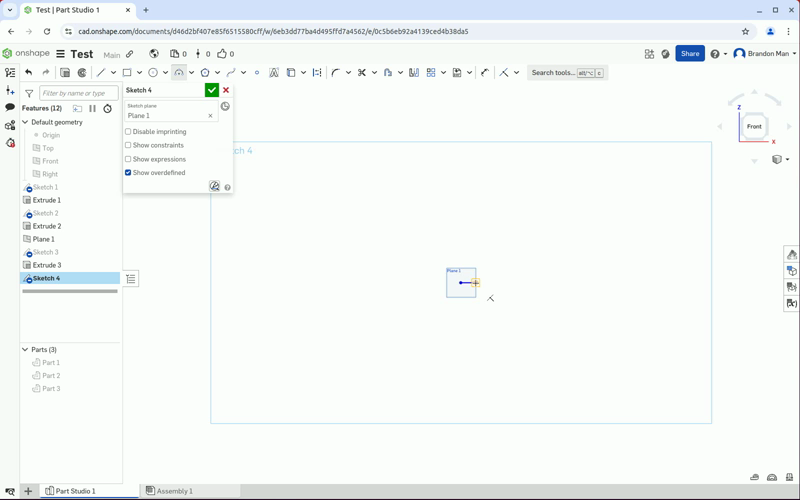
mouse_move(474, 276)
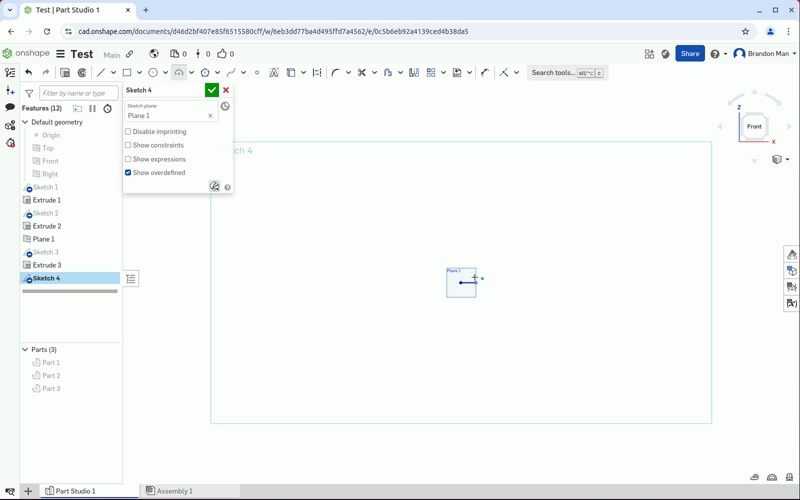
scroll(6)
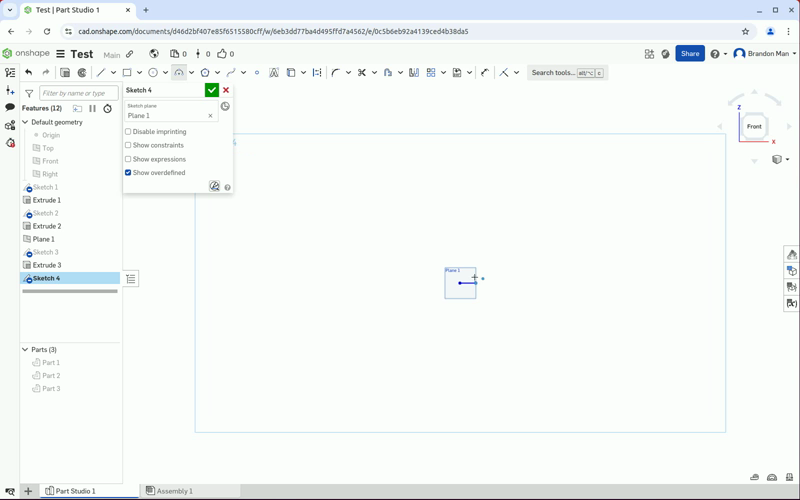
scroll(6)
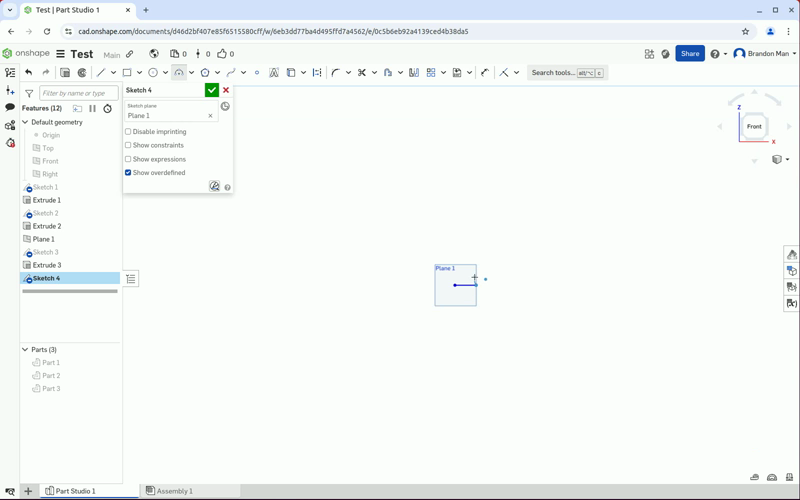
scroll(6)
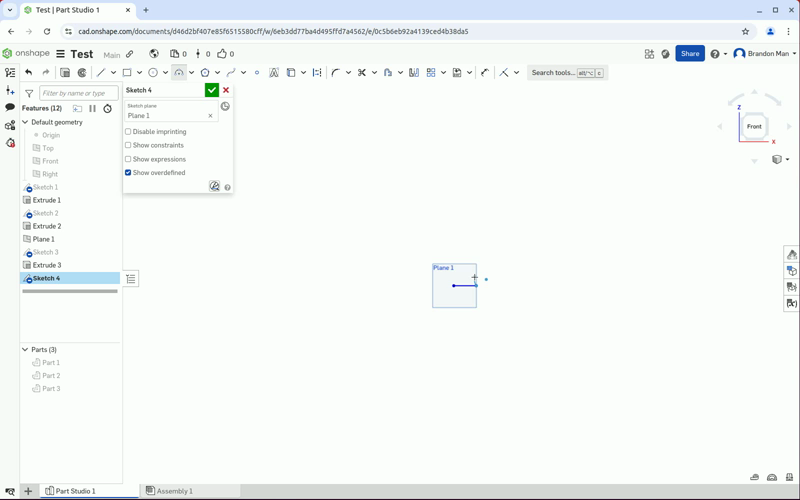
scroll(6)
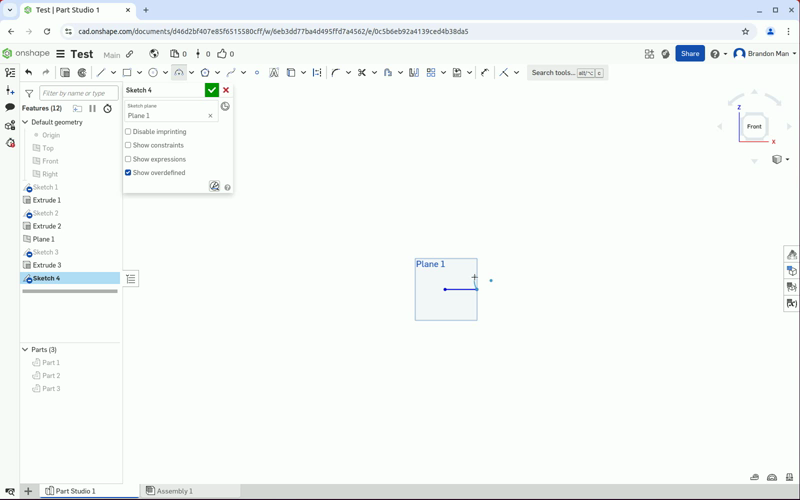
scroll(6)
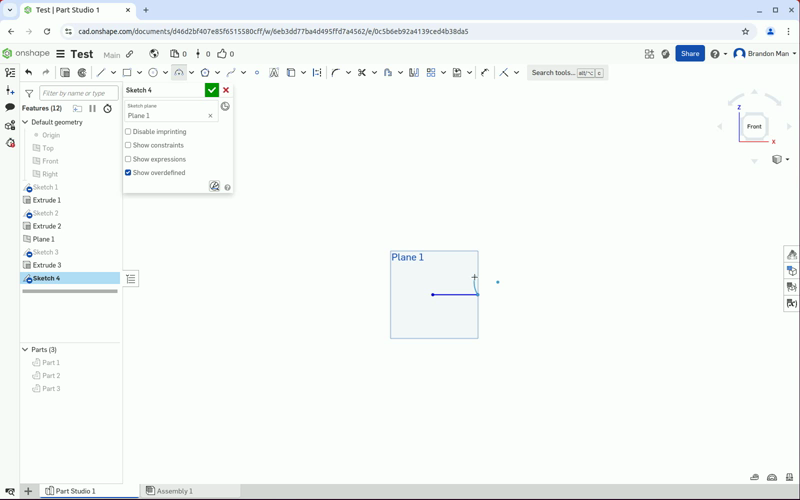
scroll(6)
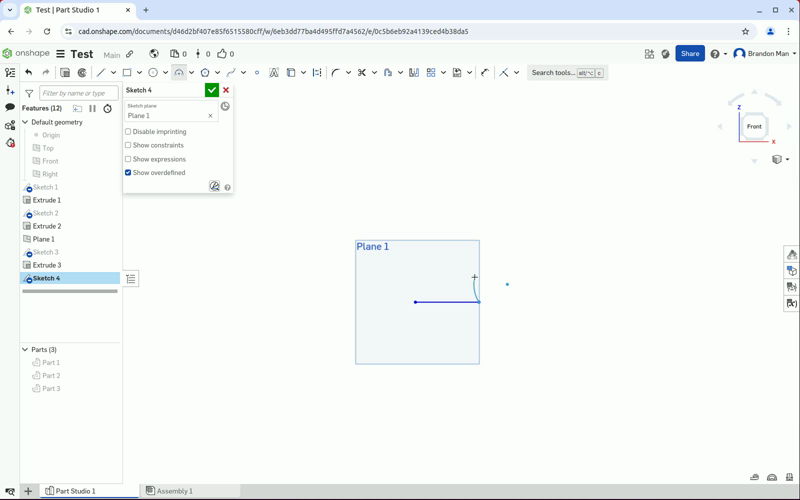
scroll(6)
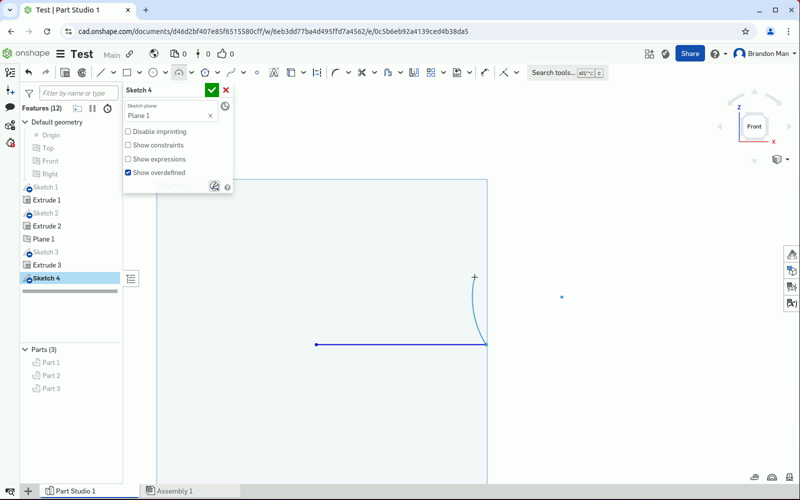
click(474, 276)
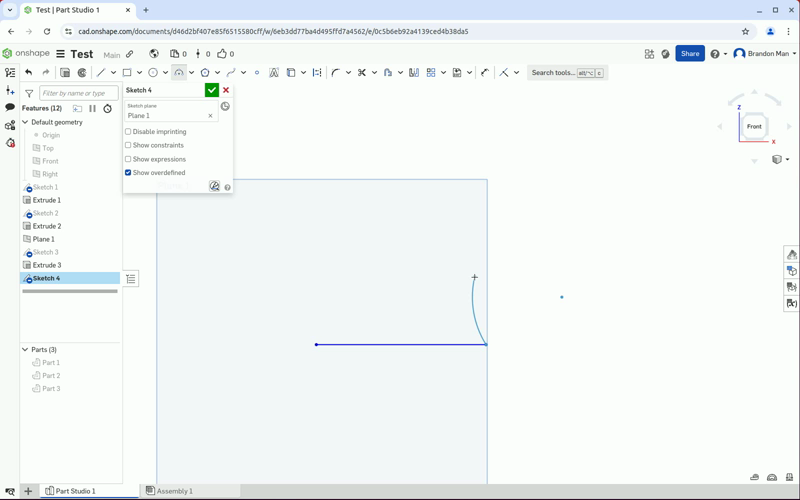
scroll(-6)
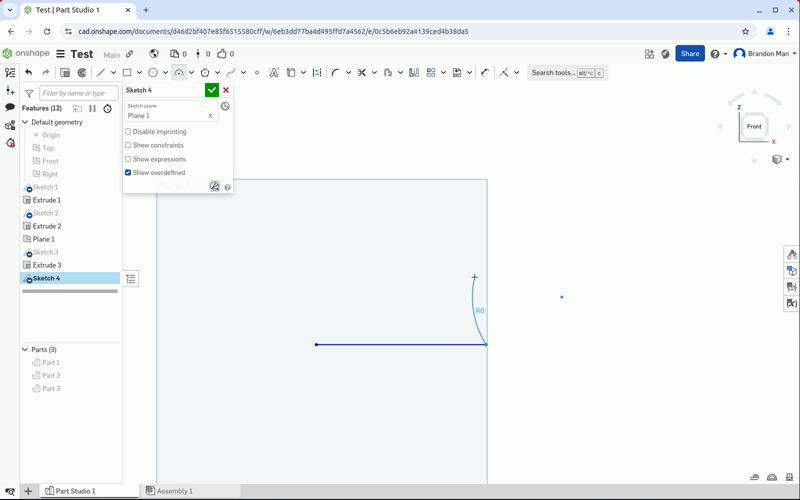
scroll(-6)
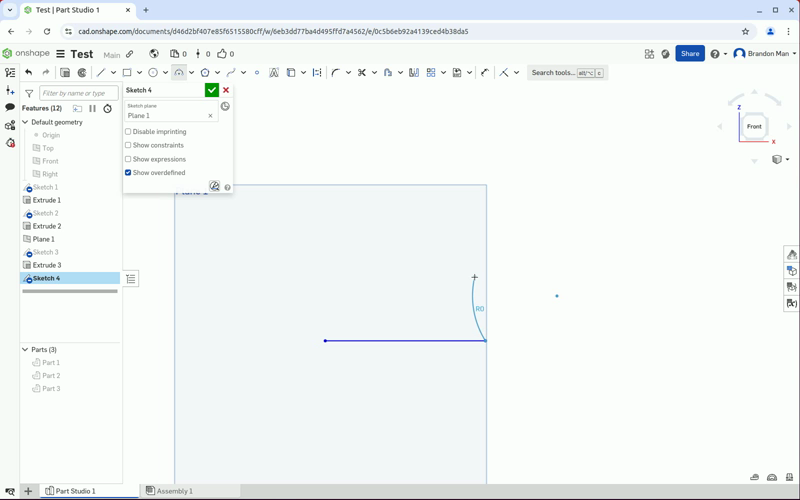
scroll(-6)
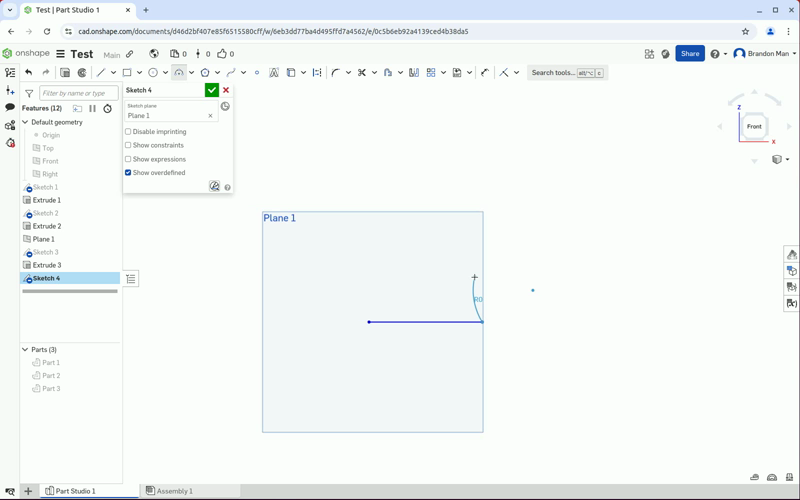
scroll(-6)
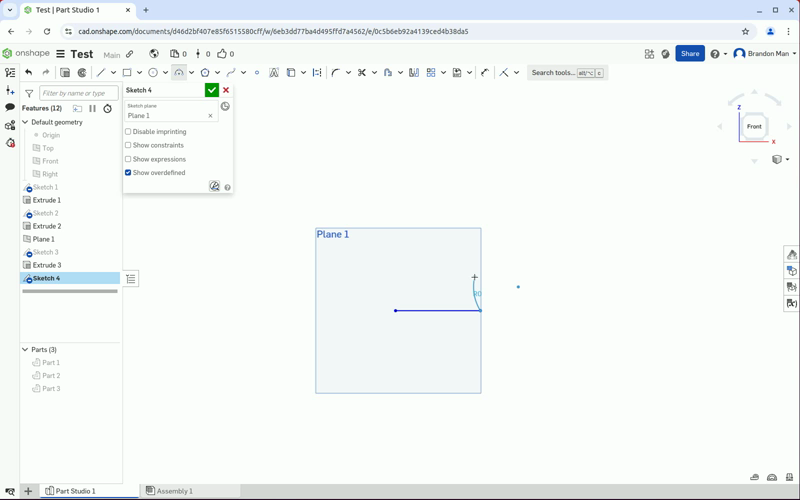
scroll(-6)
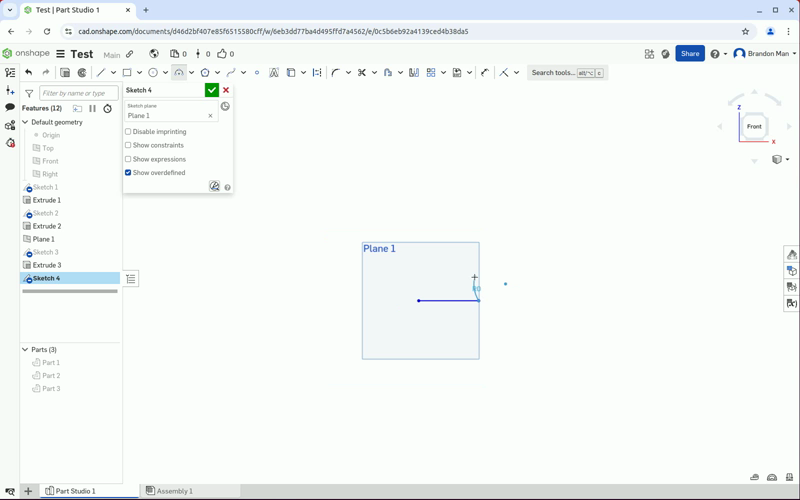
scroll(-6)
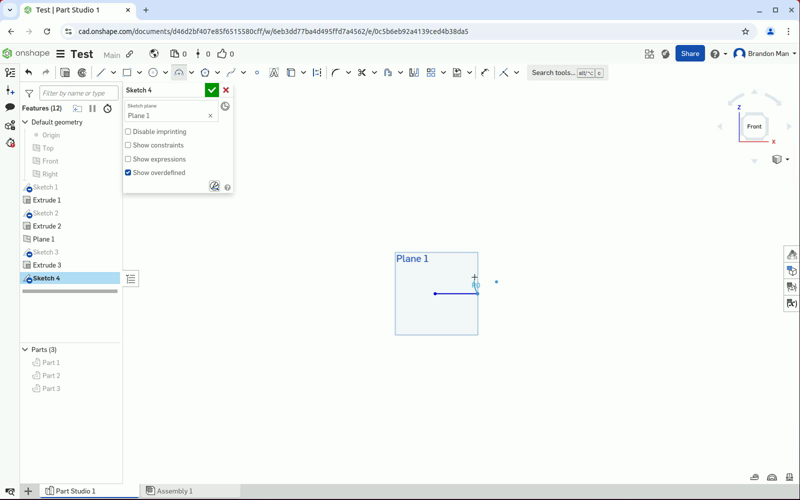
scroll(-6)
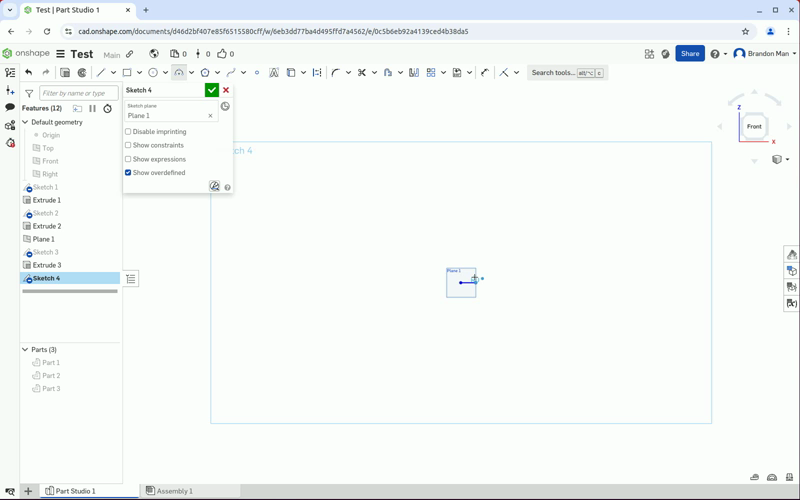
mouse_move(476, 279)
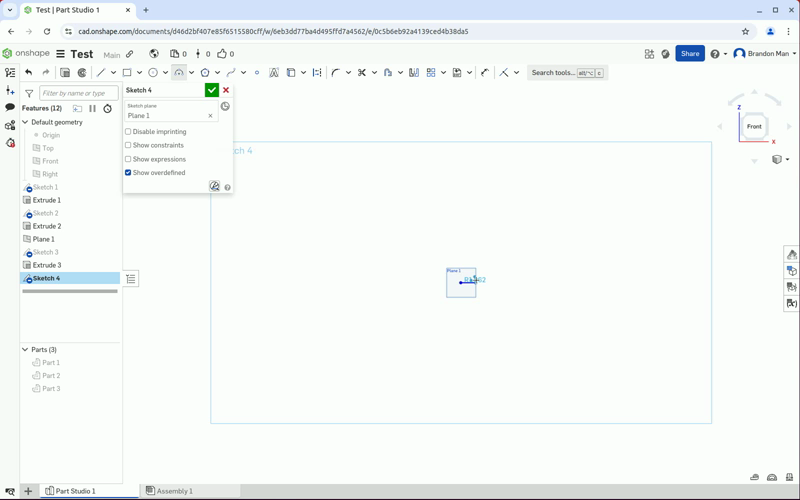
scroll(6)
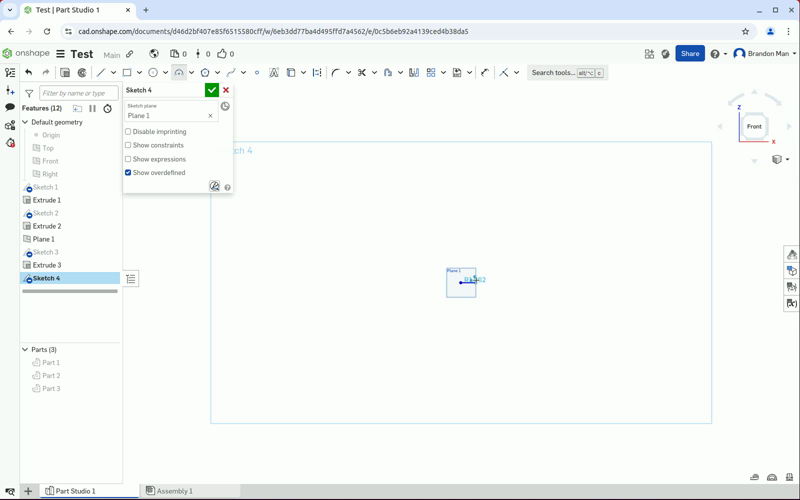
scroll(6)
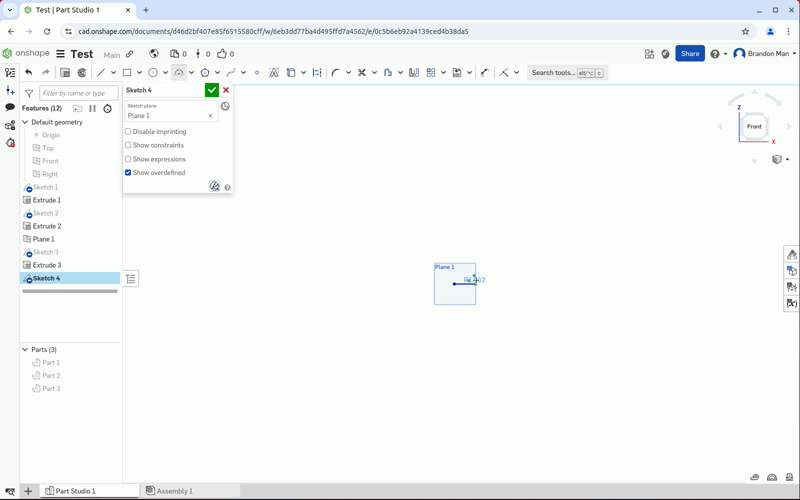
scroll(6)
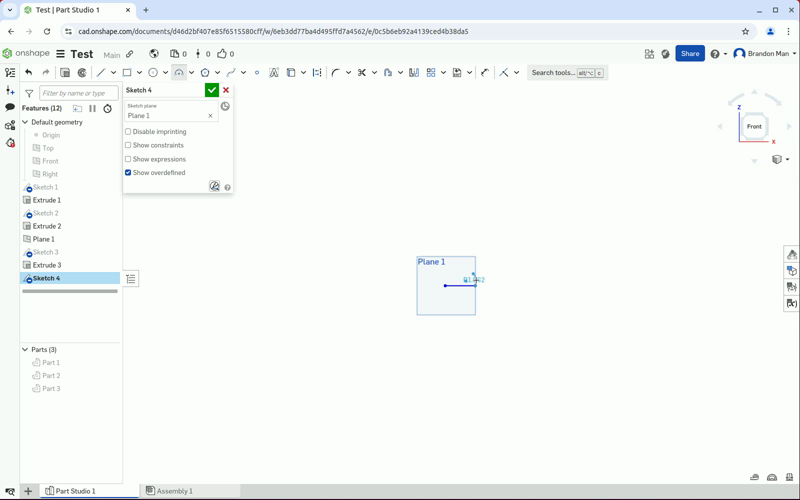
scroll(6)
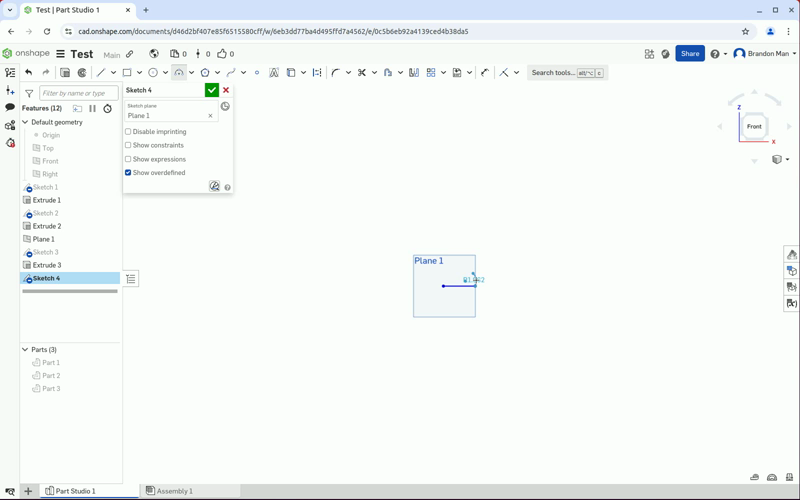
scroll(6)
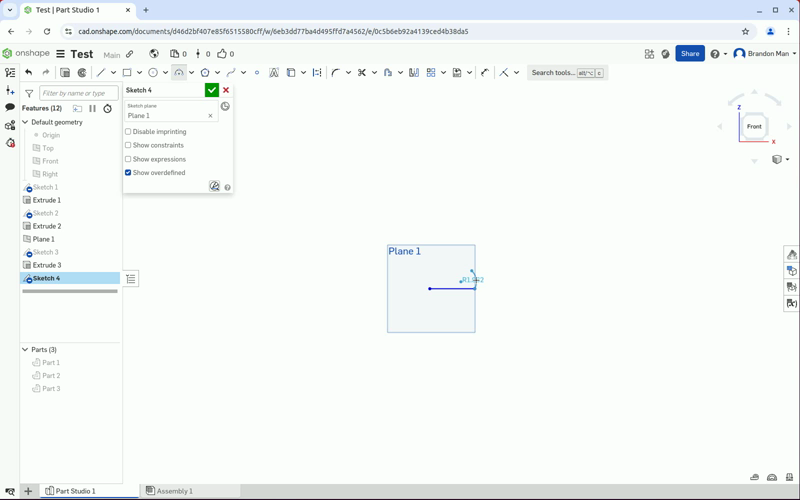
scroll(6)
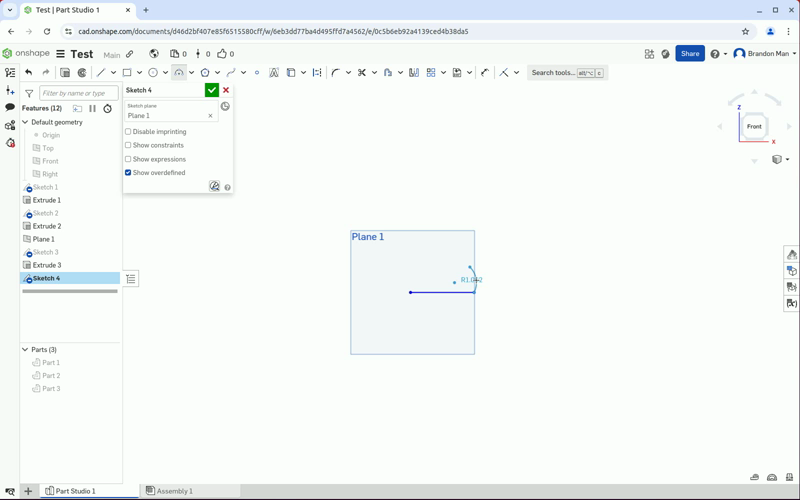
scroll(6)
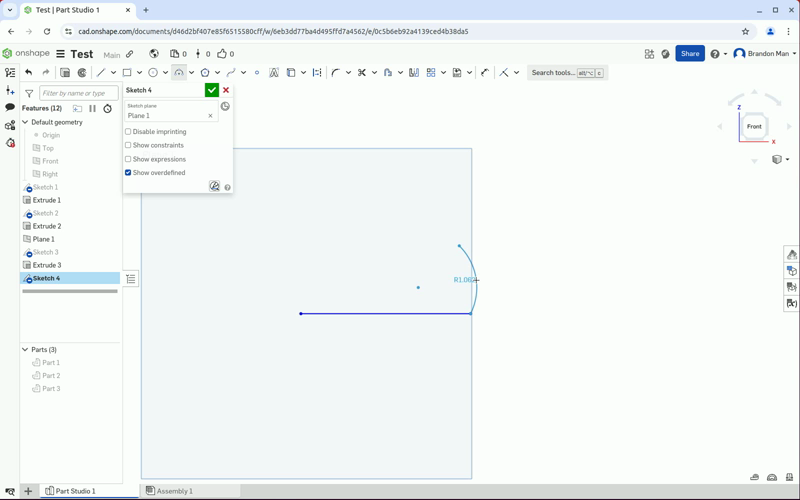
click(476, 279)
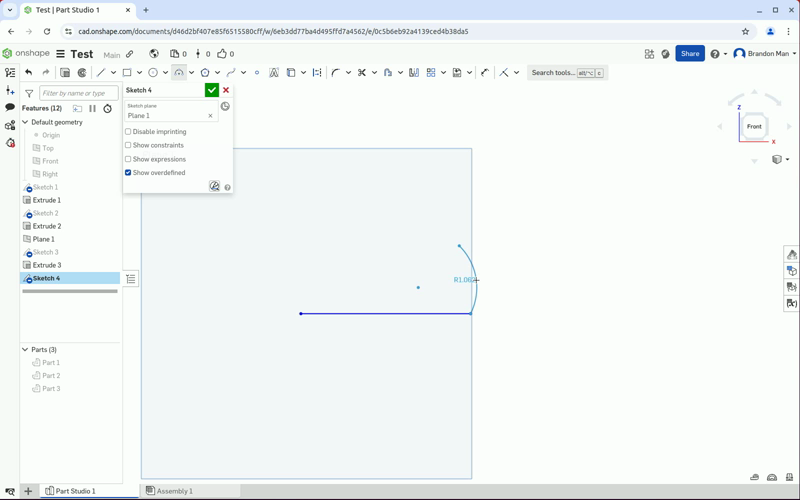
scroll(-6)
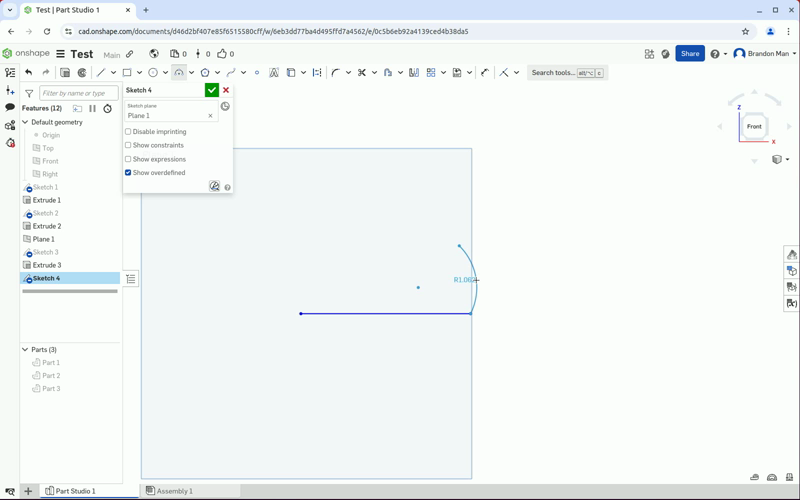
scroll(-6)
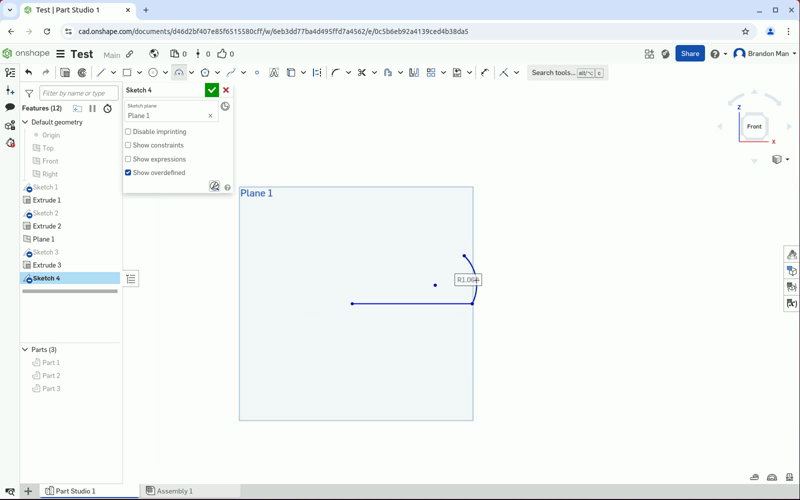
scroll(-6)
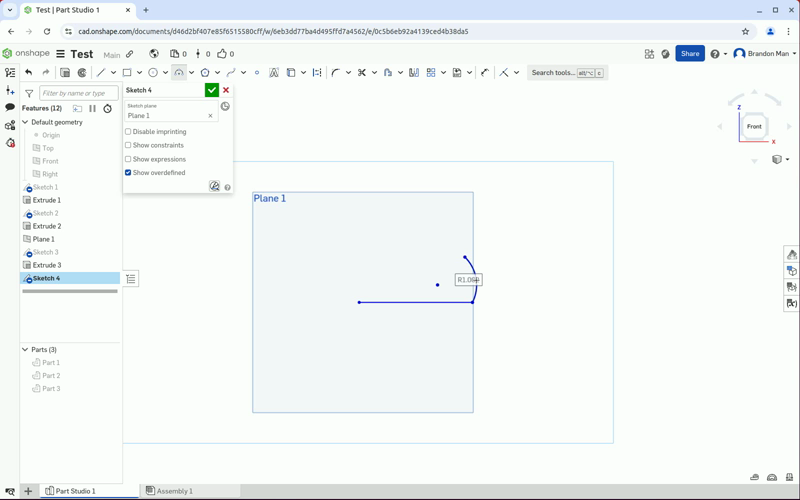
scroll(-6)
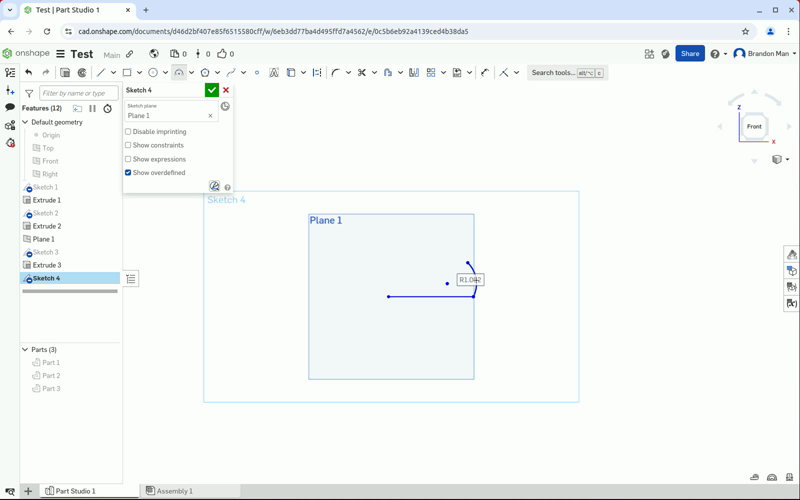
scroll(-6)
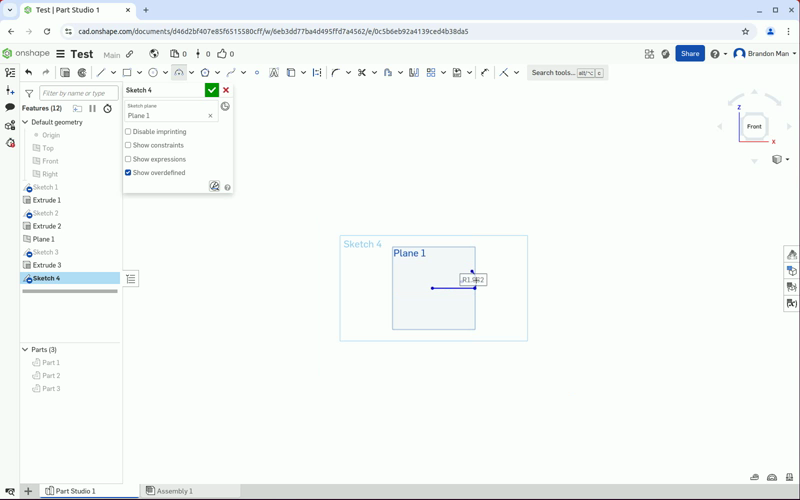
scroll(-6)
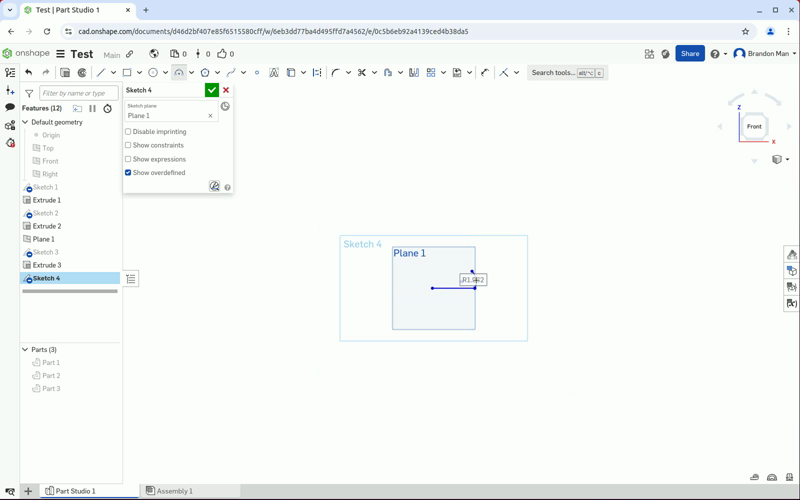
scroll(-6)
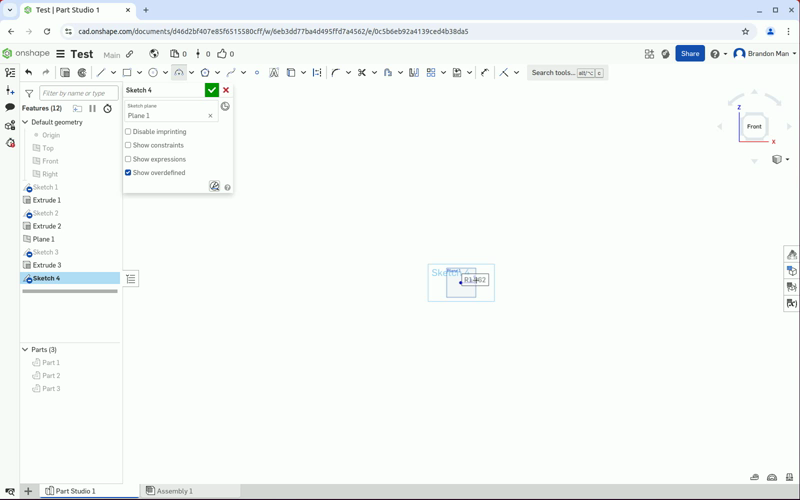
key_up(shift)
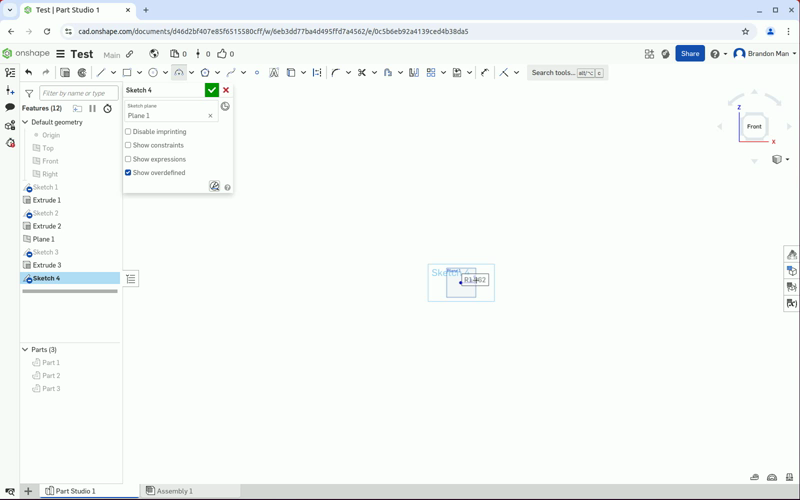
key(esc)
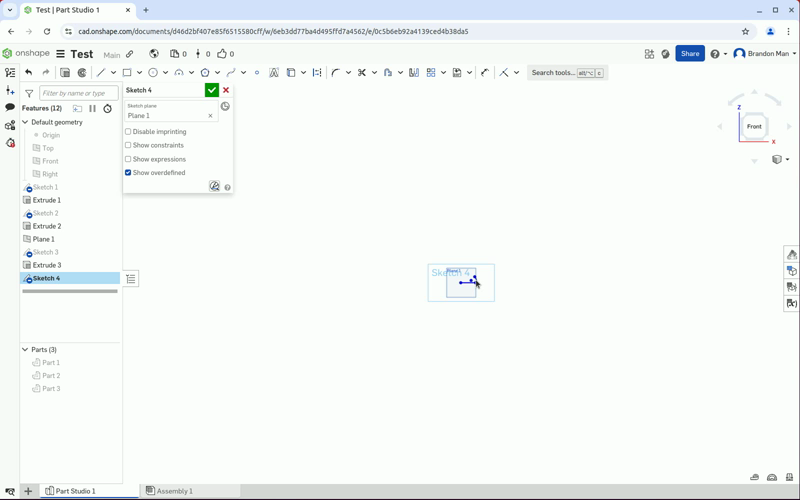
key(l)
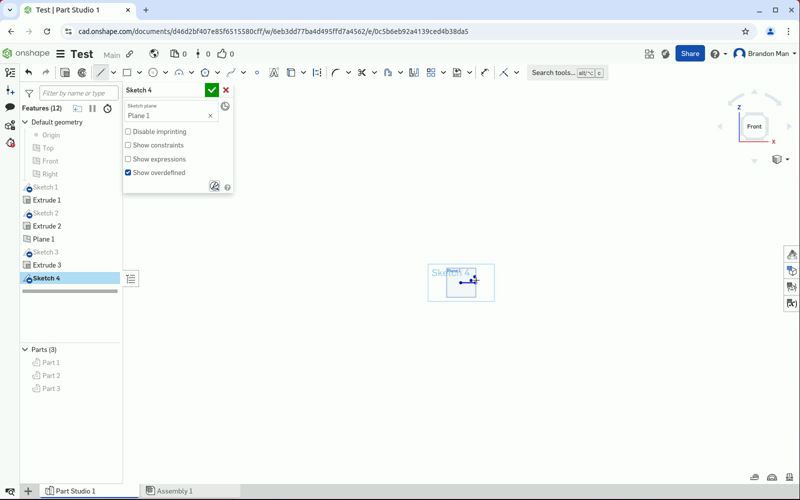
mouse_move(474, 276)
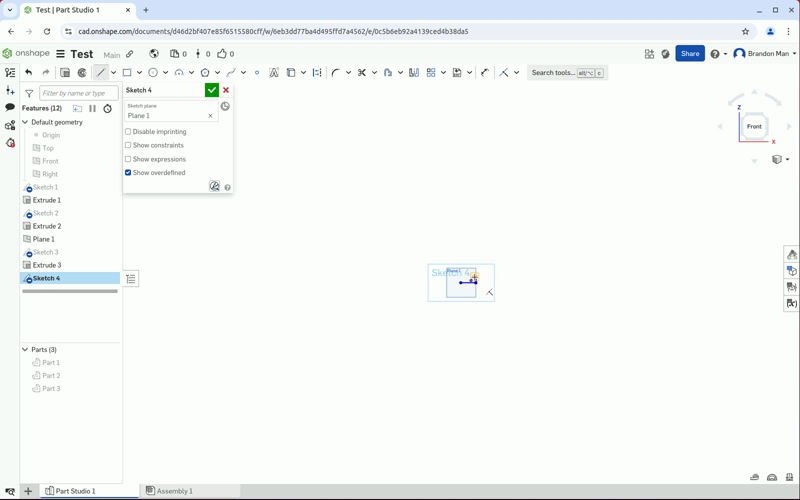
scroll(6)
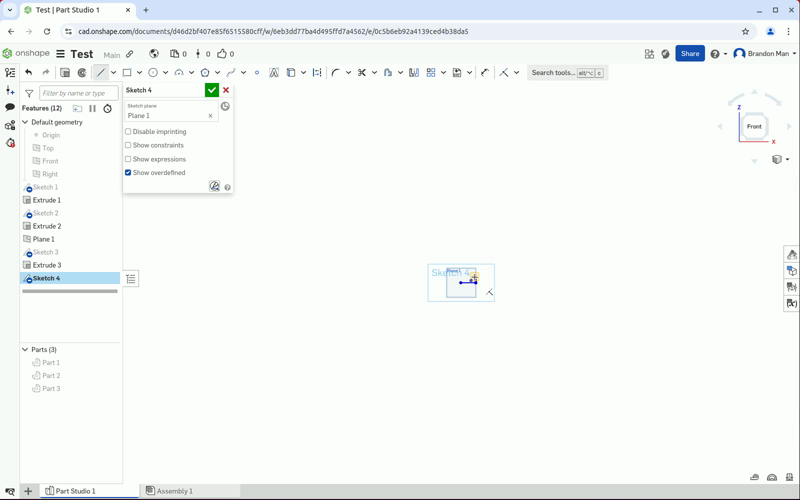
scroll(6)
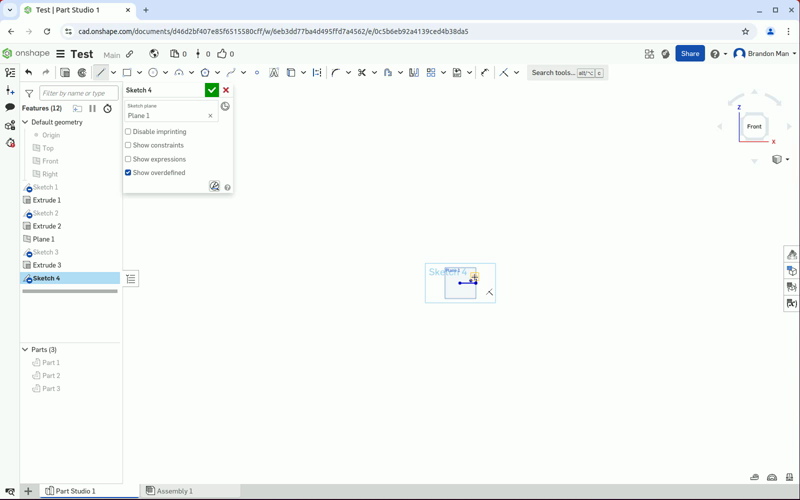
scroll(6)
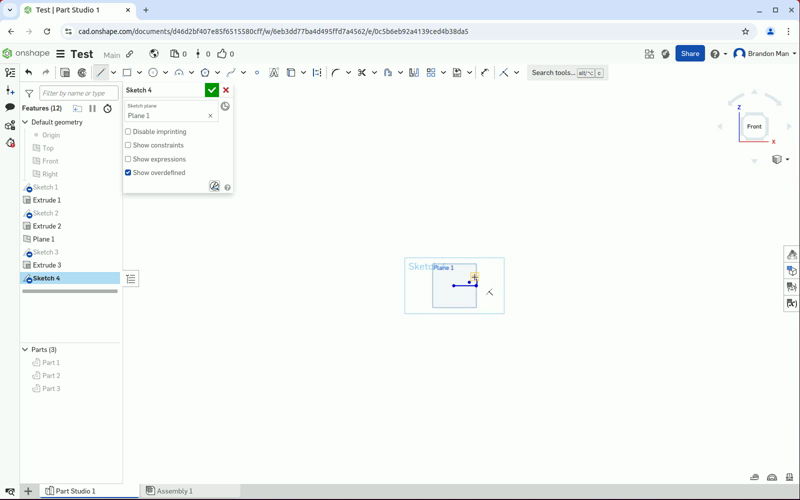
scroll(6)
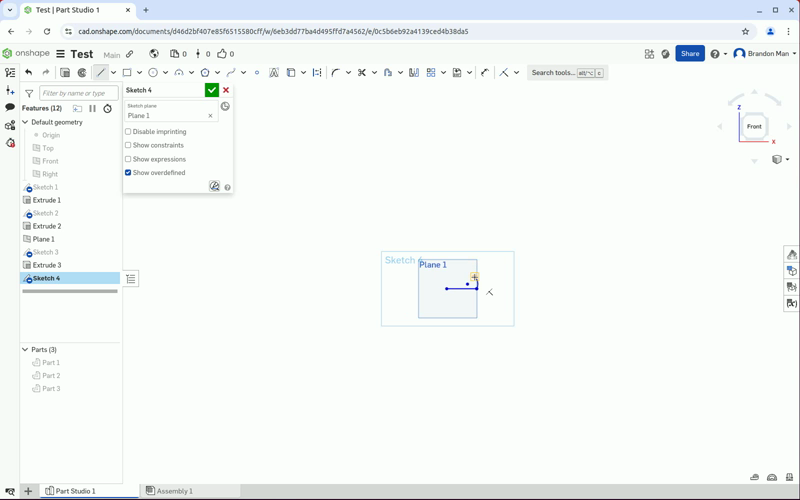
scroll(6)
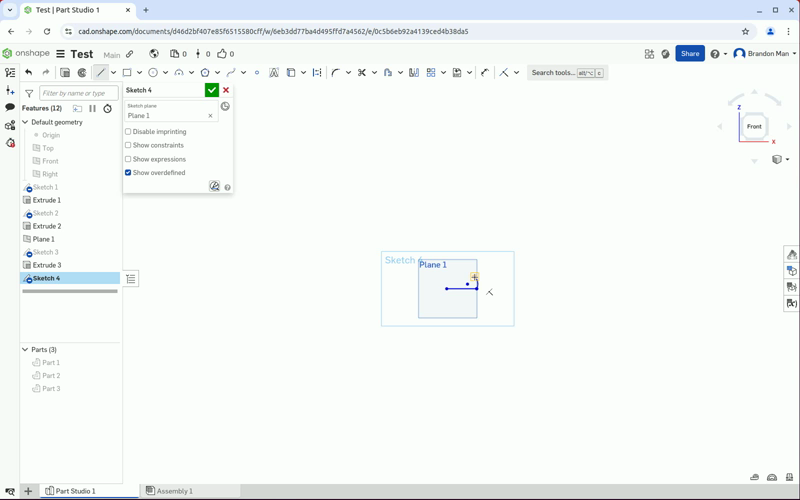
scroll(6)
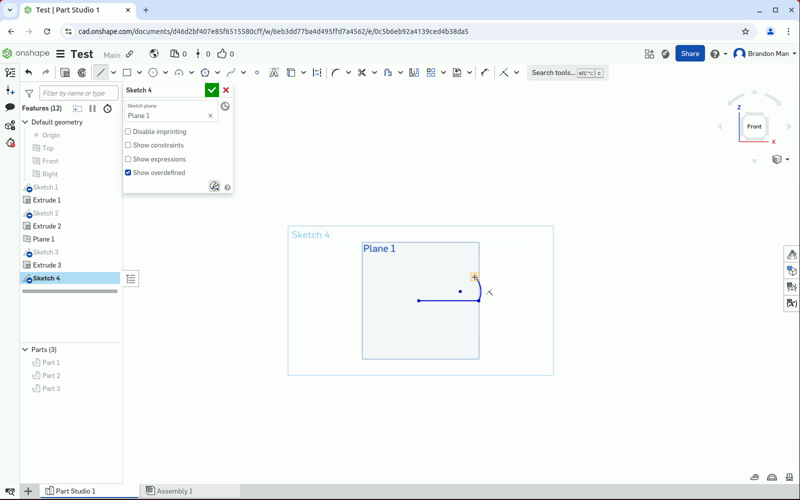
scroll(6)
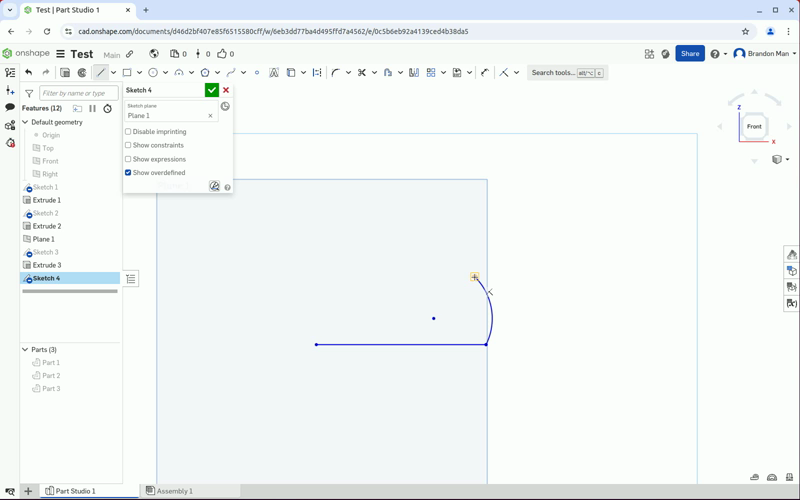
click(474, 276)
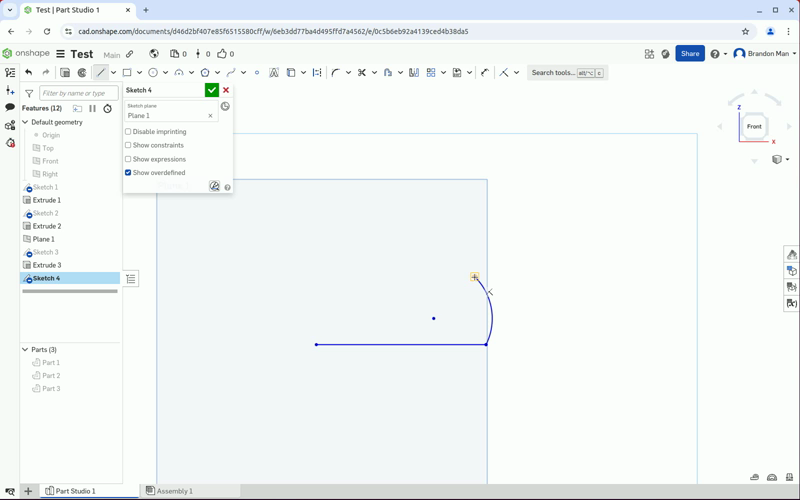
scroll(-6)
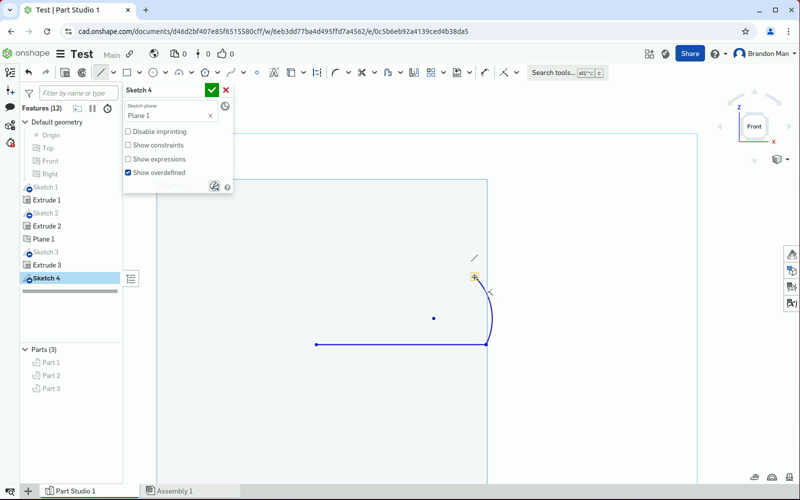
scroll(-6)
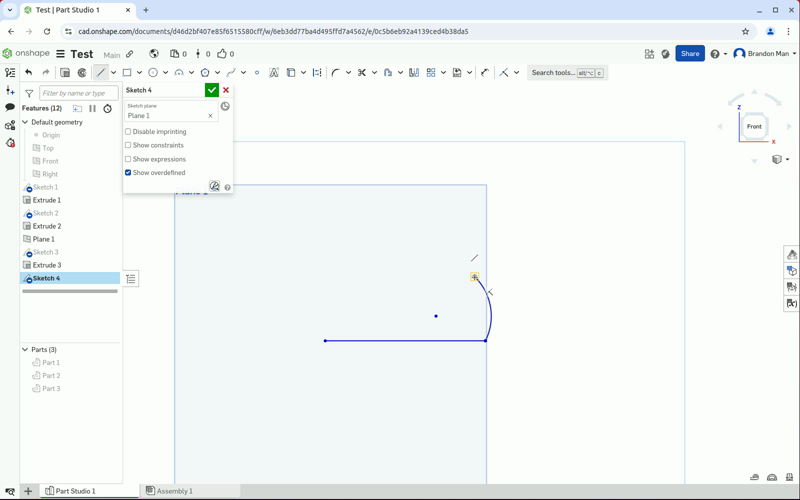
scroll(-6)
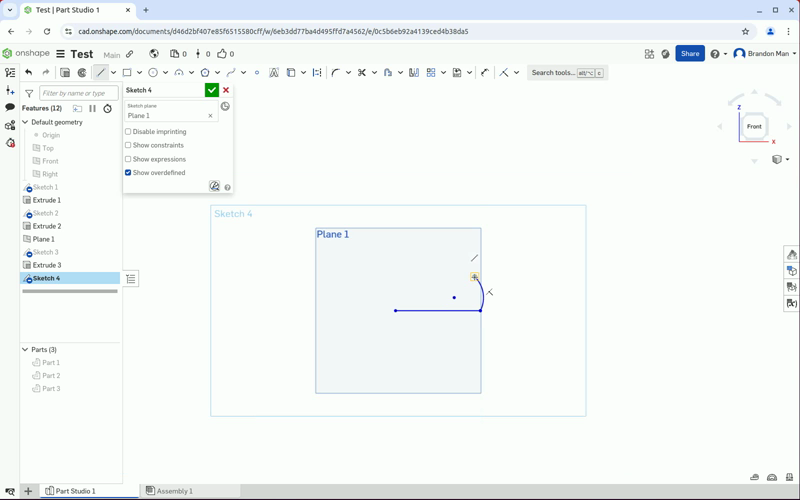
scroll(-6)
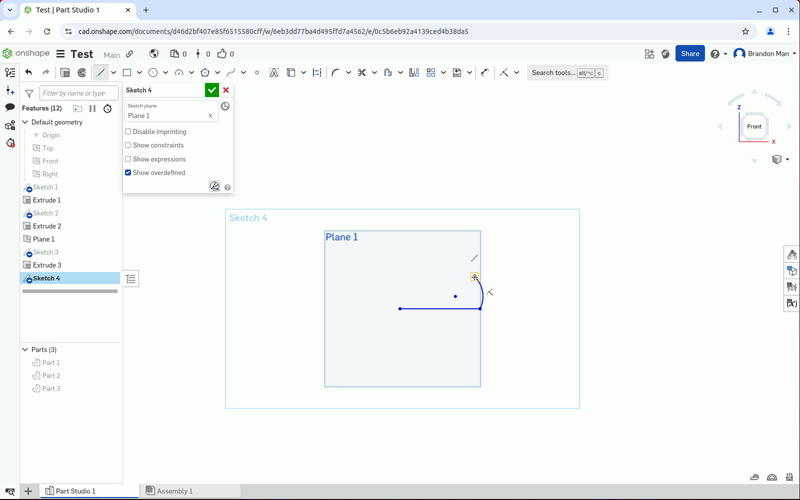
scroll(-6)
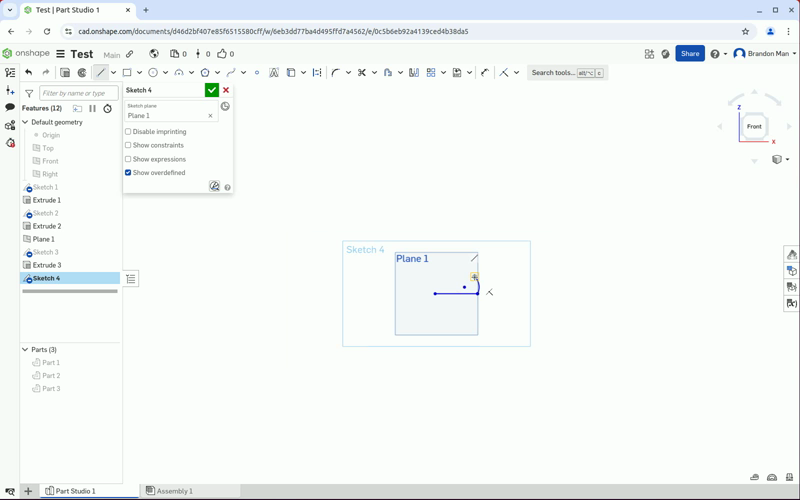
scroll(-6)
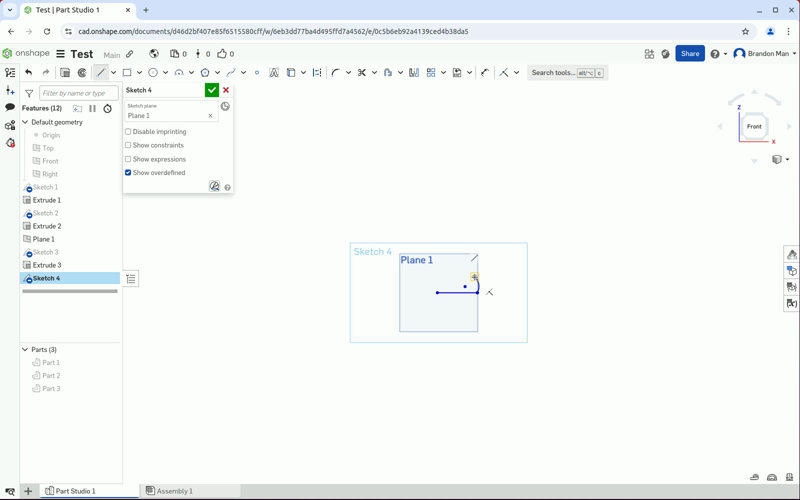
scroll(-6)
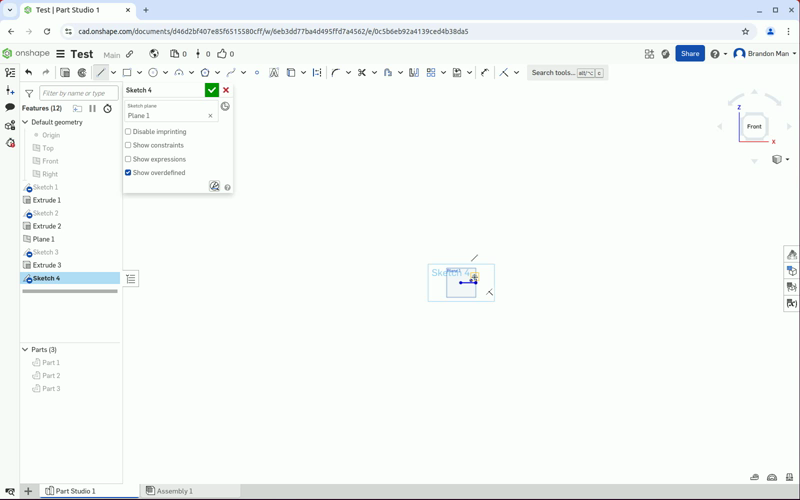
key_down(shift)
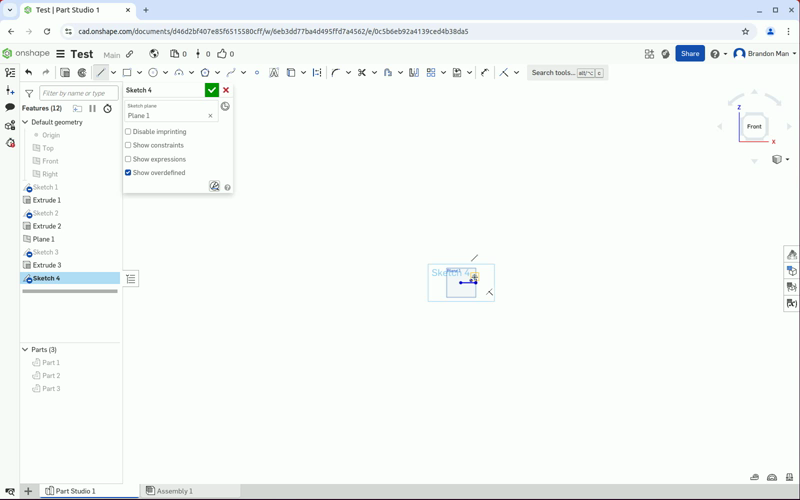
mouse_move(504, 276)
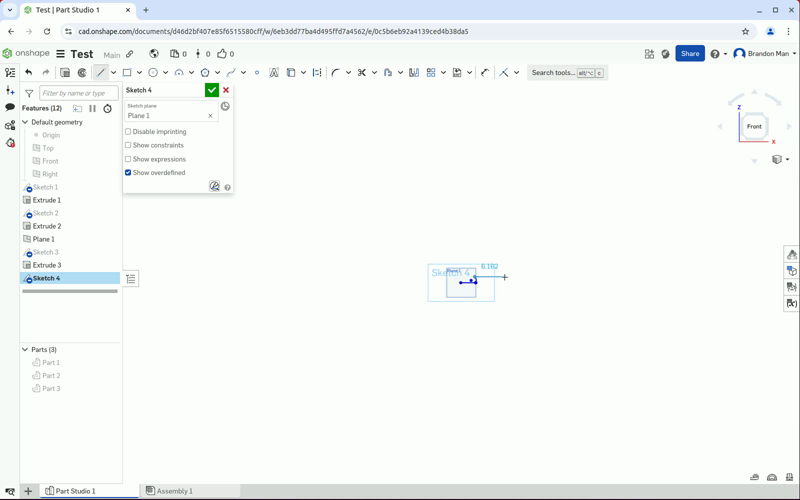
mouse_move(460, 276)
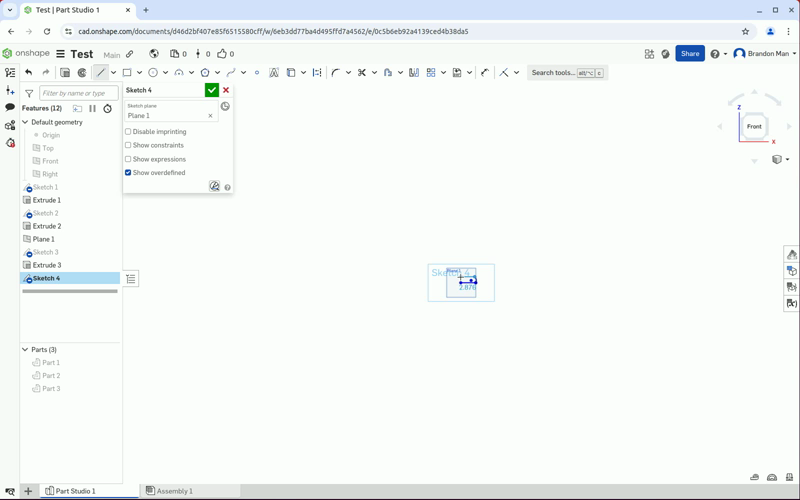
click(460, 276)
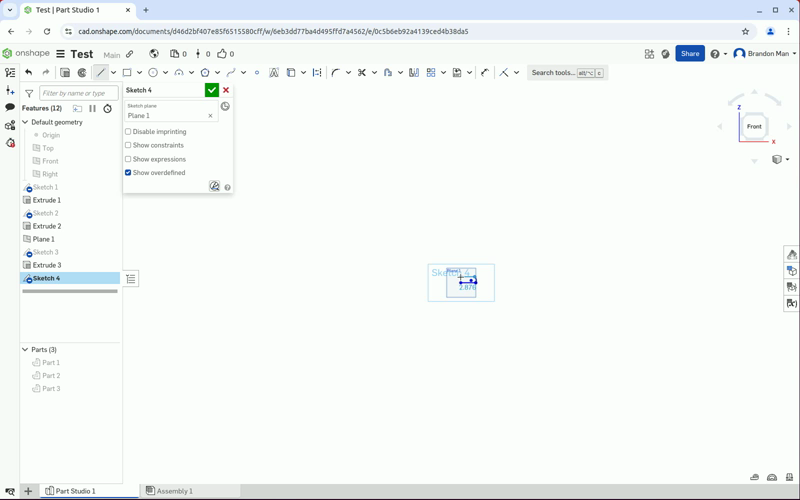
key_up(shift)
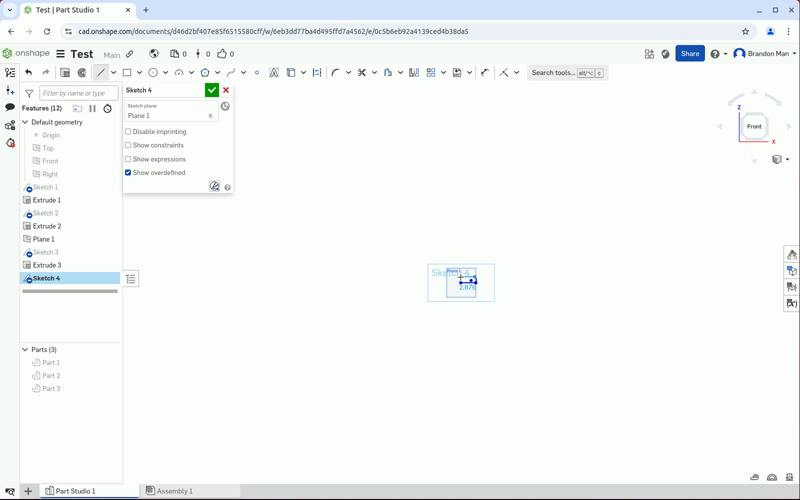
mouse_move(490, 276)
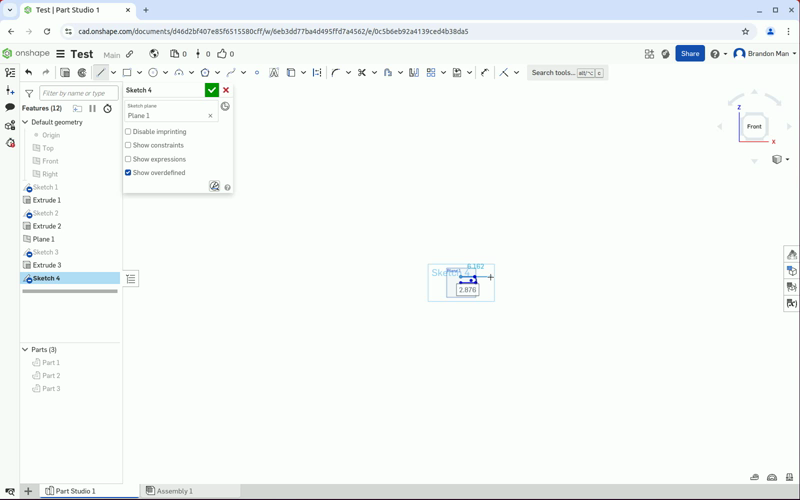
key_down(shift)
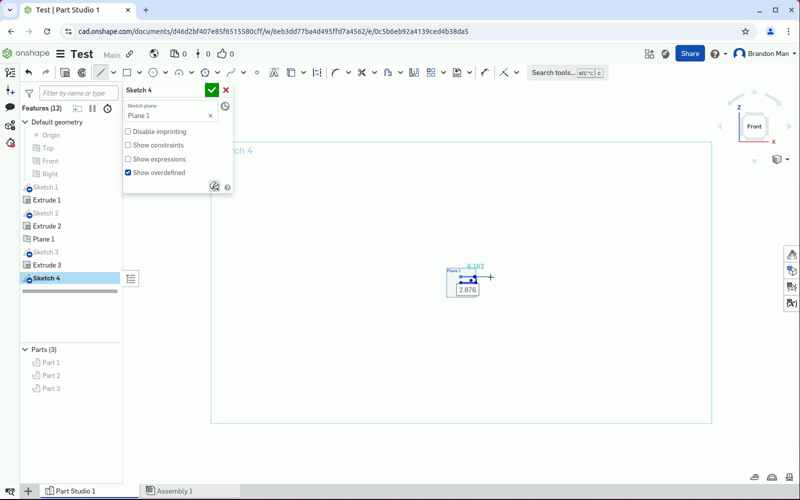
mouse_move(460, 282)
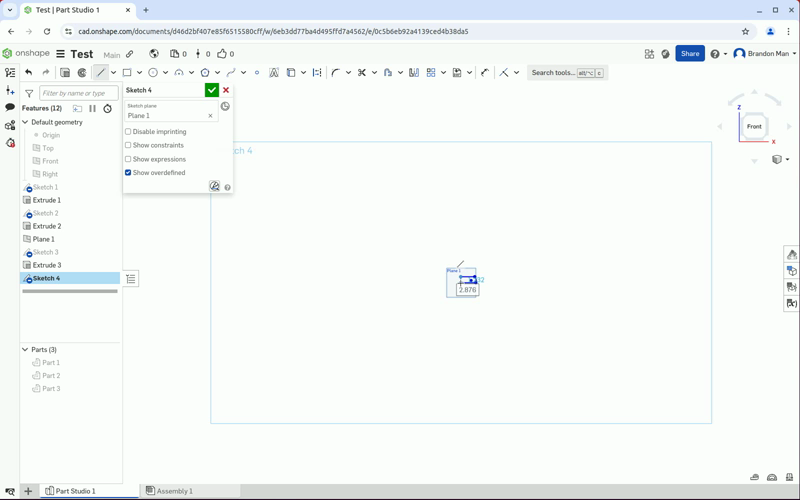
scroll(6)
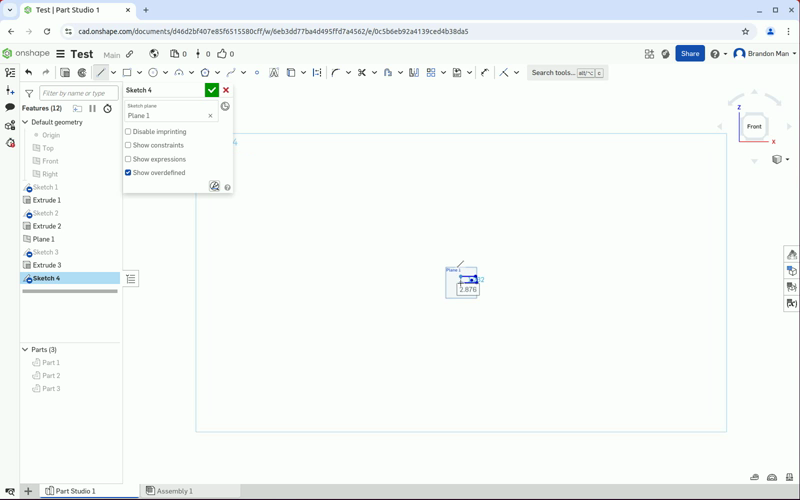
scroll(6)
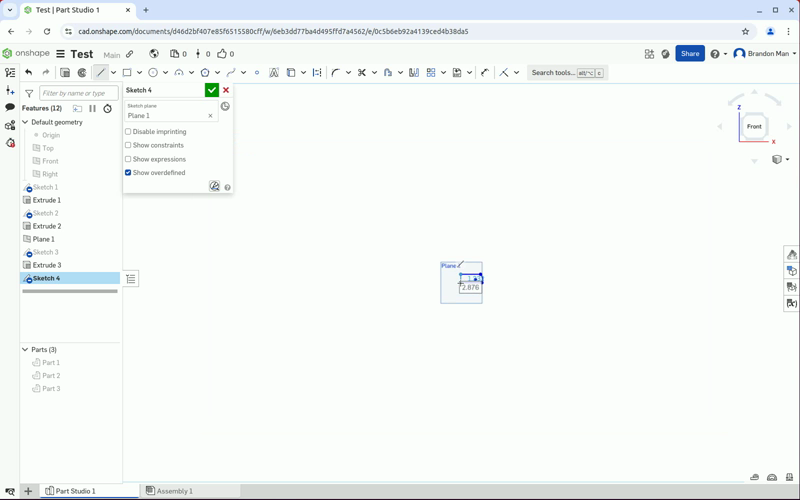
scroll(6)
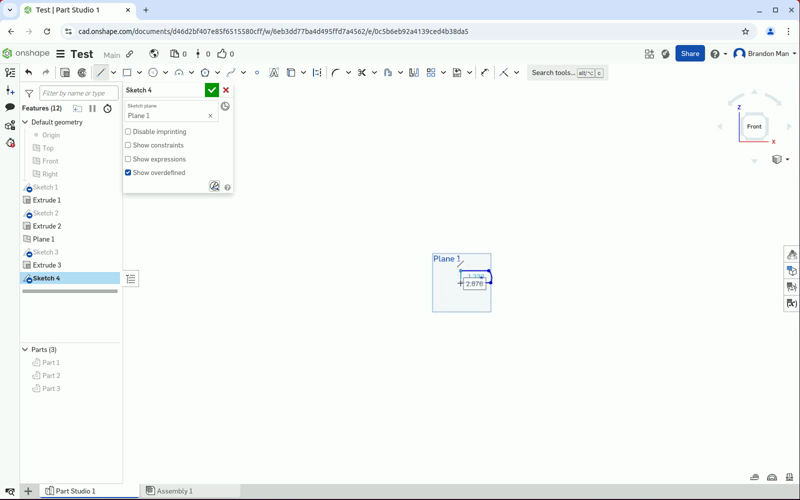
scroll(6)
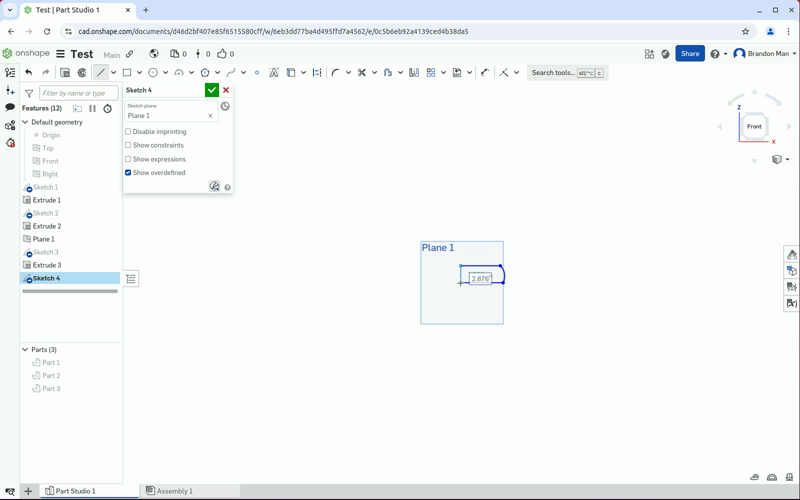
scroll(6)
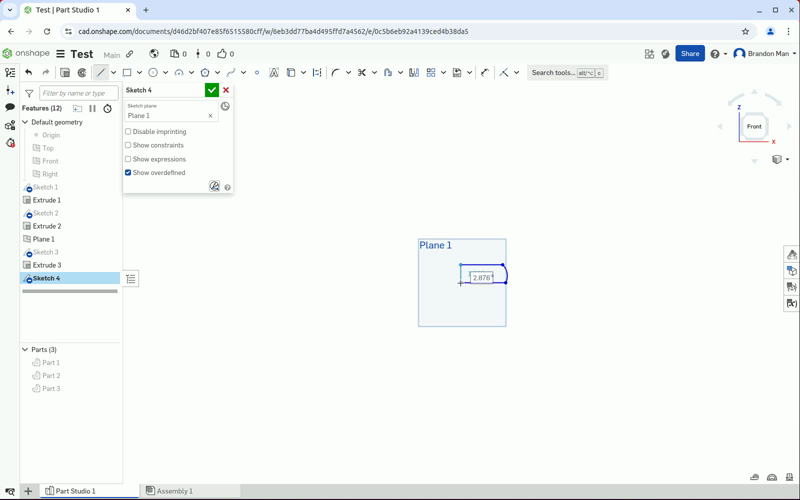
scroll(6)
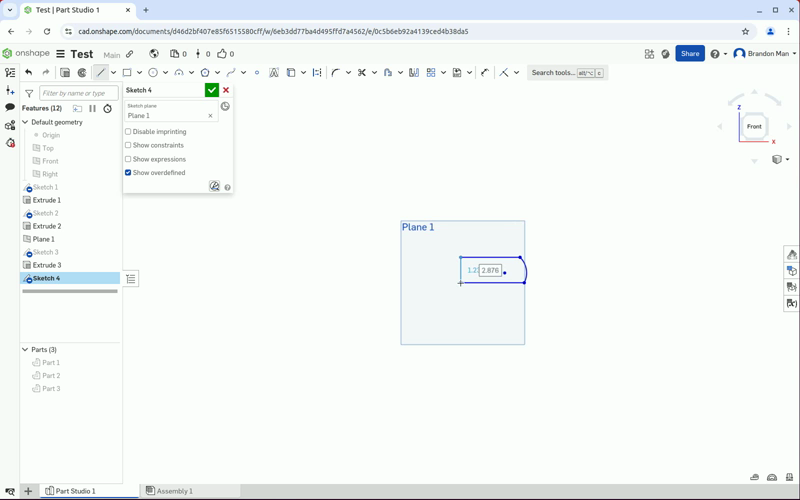
scroll(6)
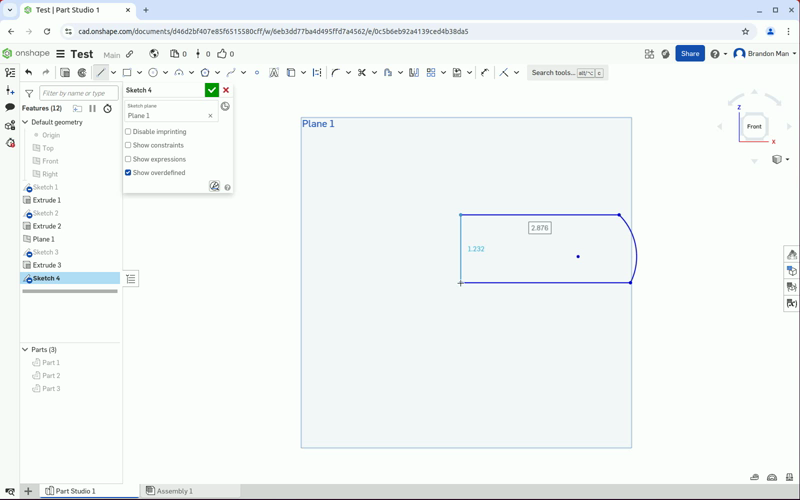
key_up(shift)
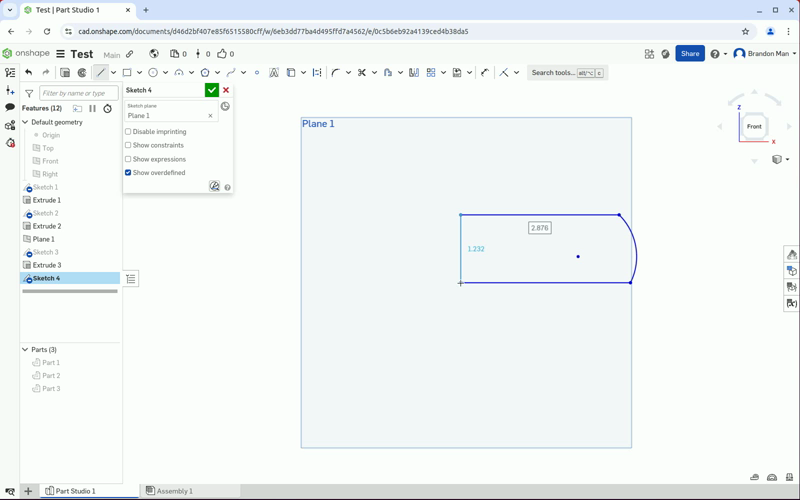
click(460, 282)
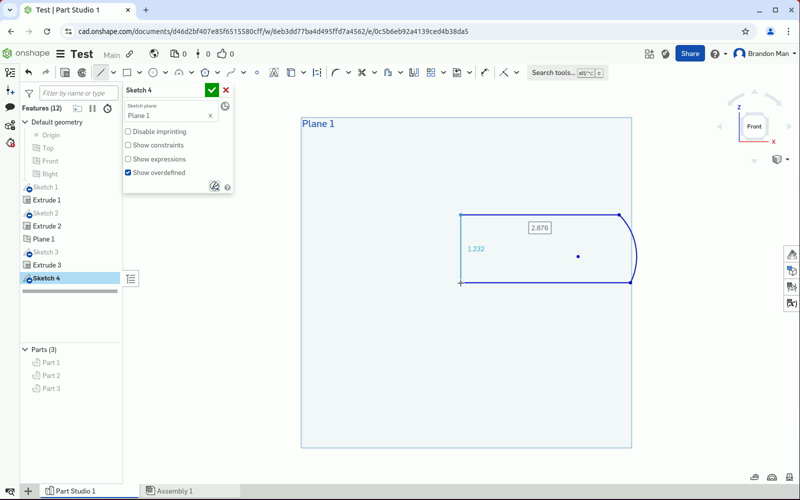
scroll(-6)
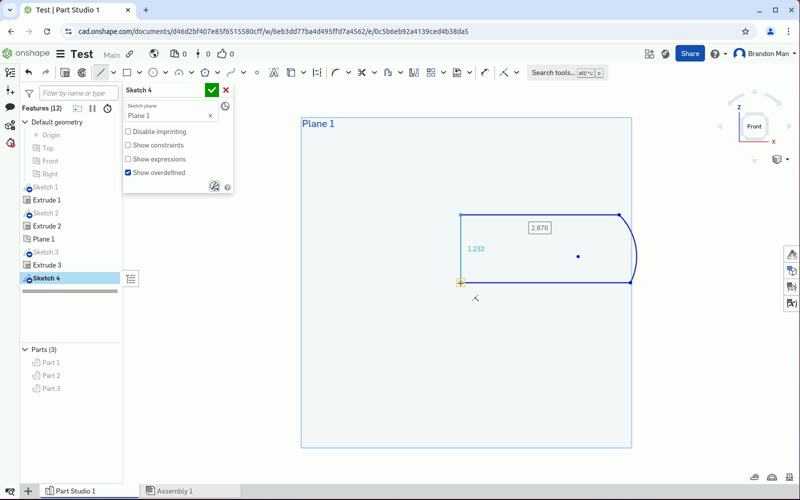
scroll(-6)
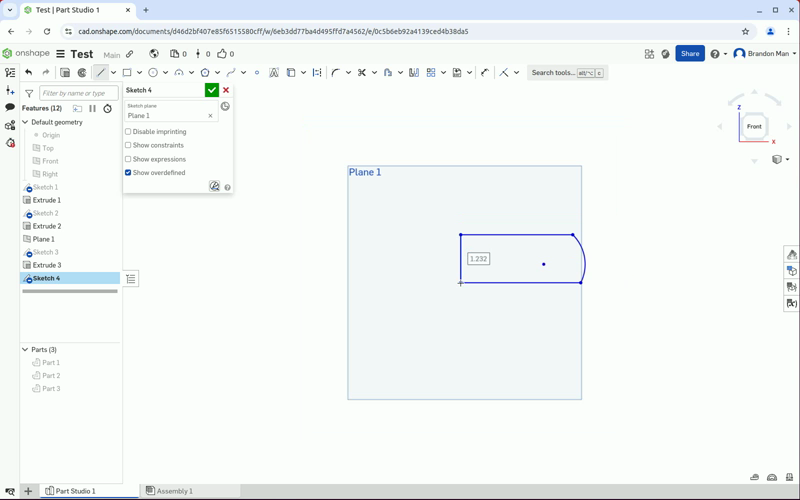
scroll(-6)
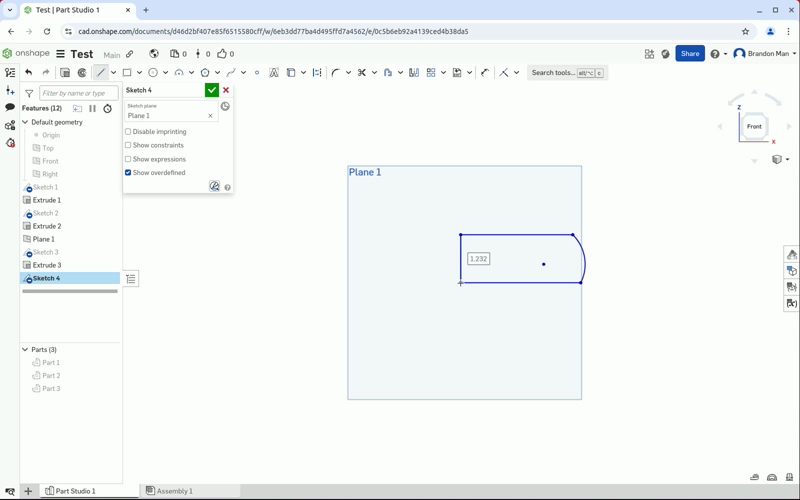
scroll(-6)
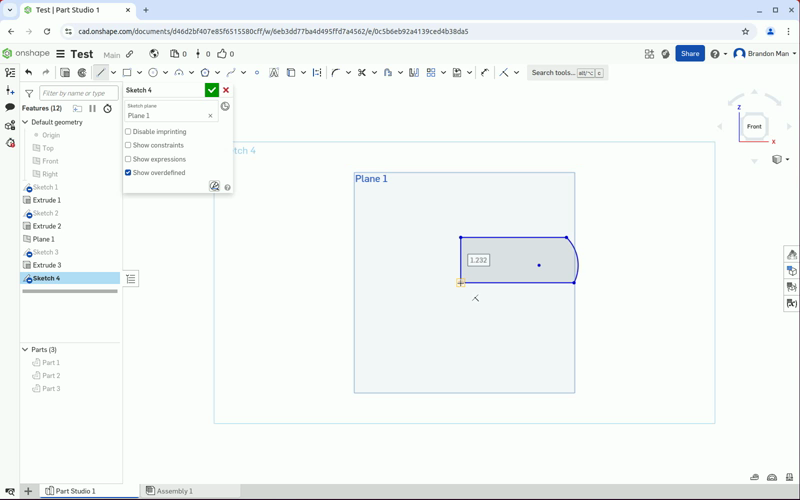
scroll(-6)
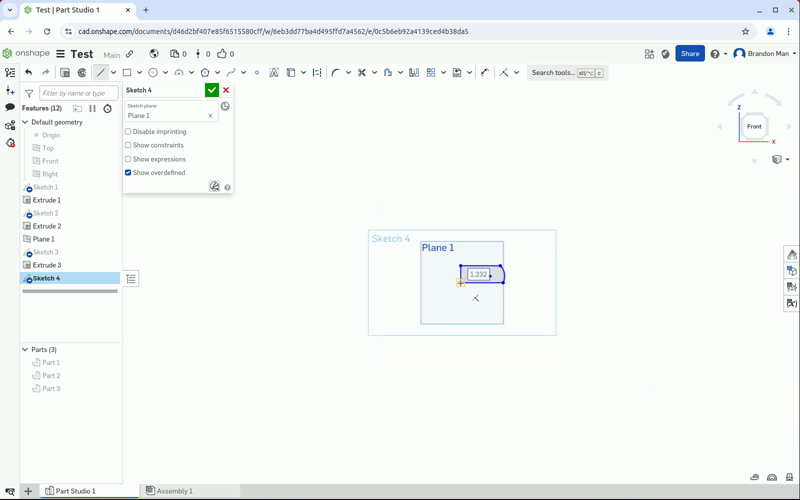
scroll(-6)
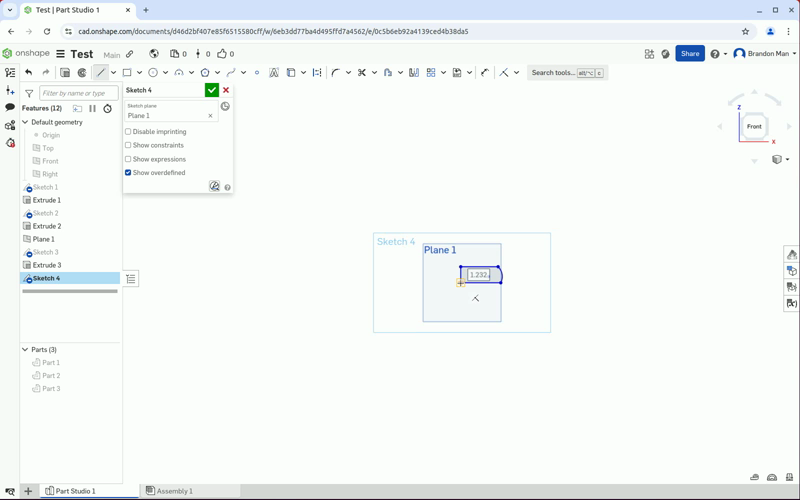
scroll(-6)
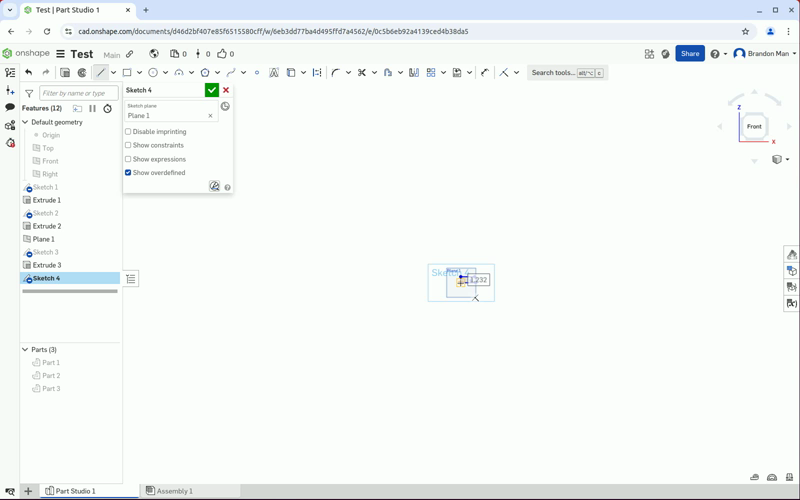
key(esc)
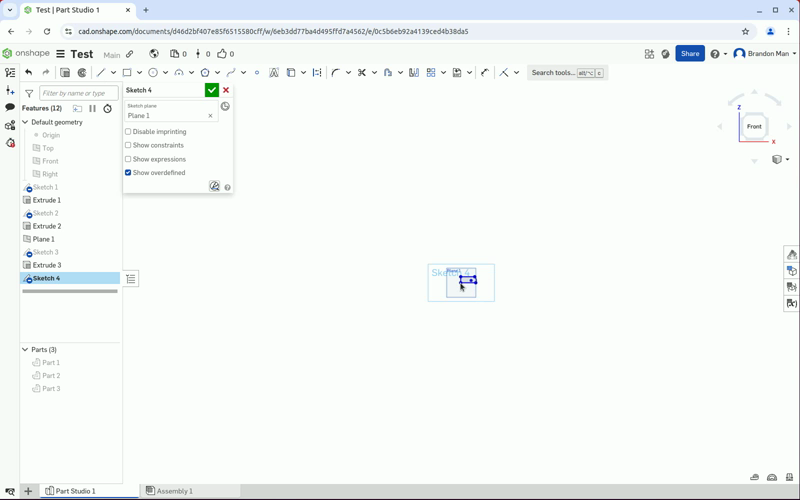
mouse_move(465, 281)
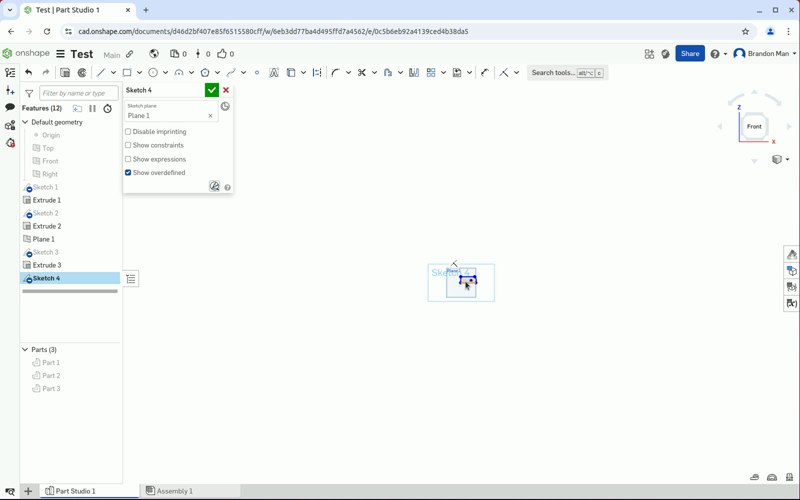
scroll(6)
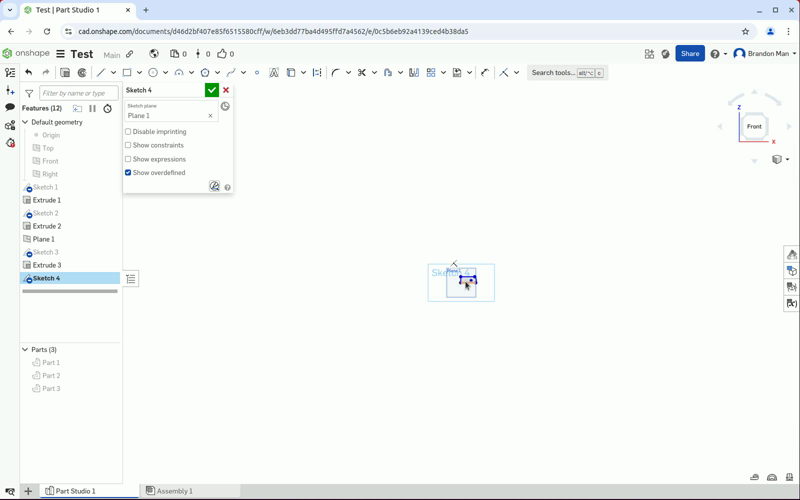
scroll(6)
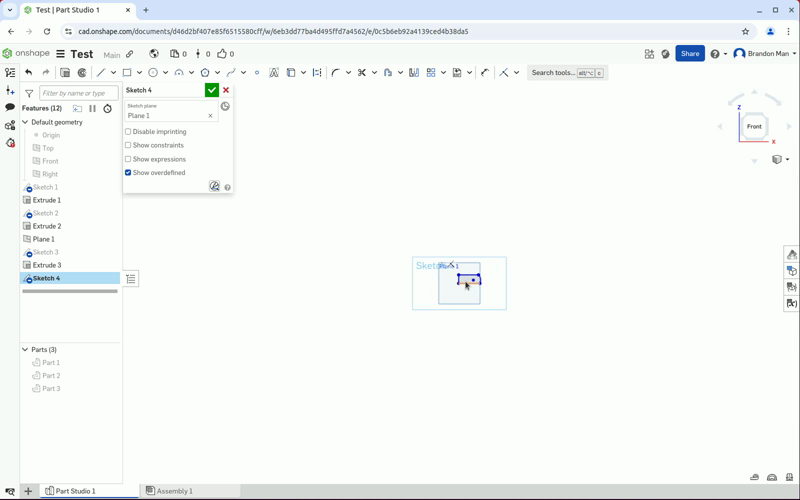
scroll(6)
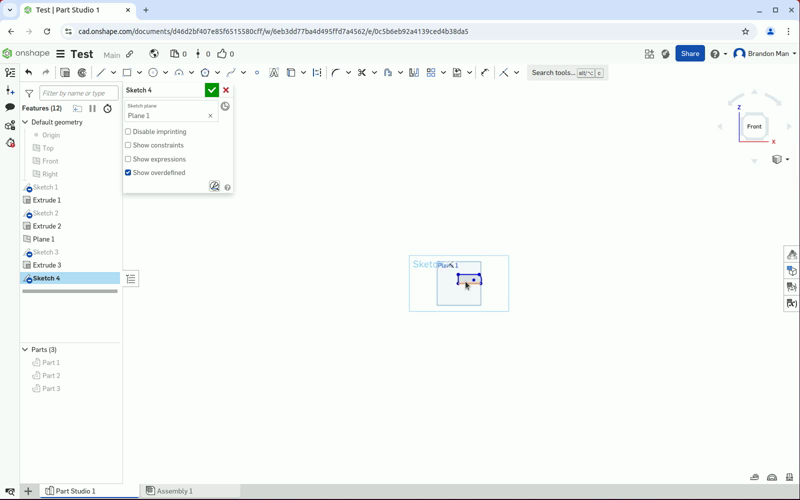
scroll(6)
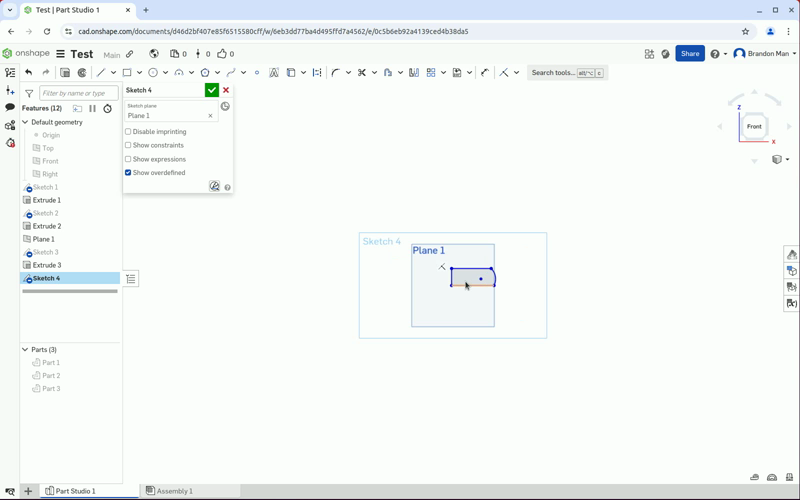
scroll(6)
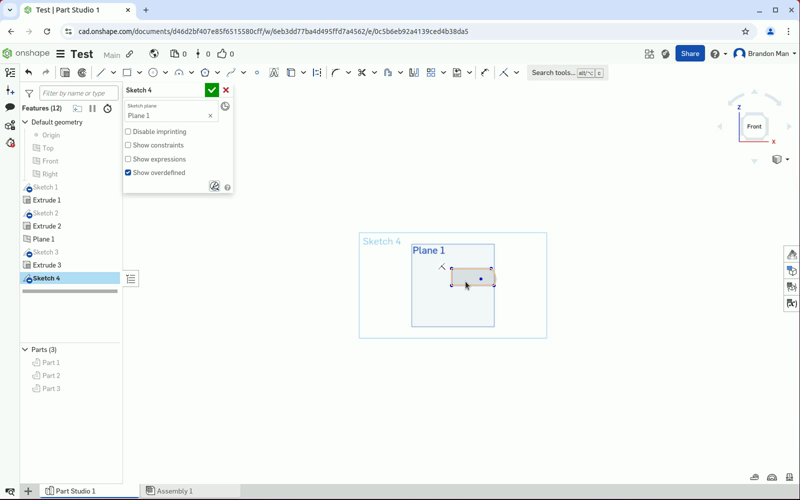
scroll(6)
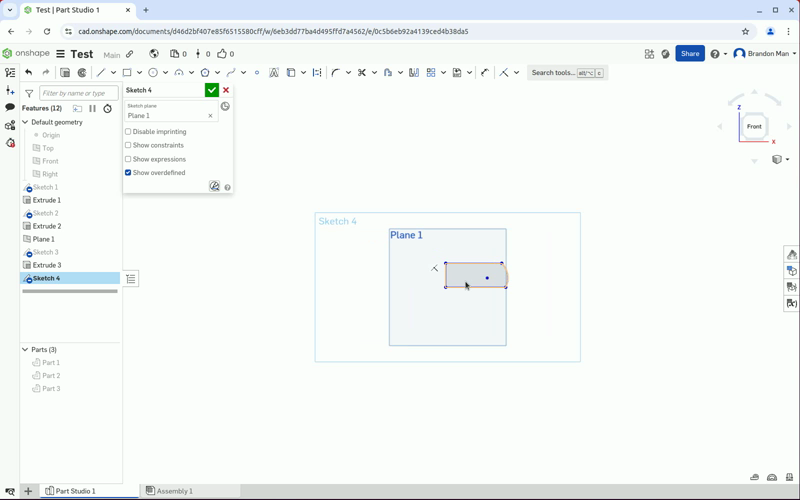
scroll(6)
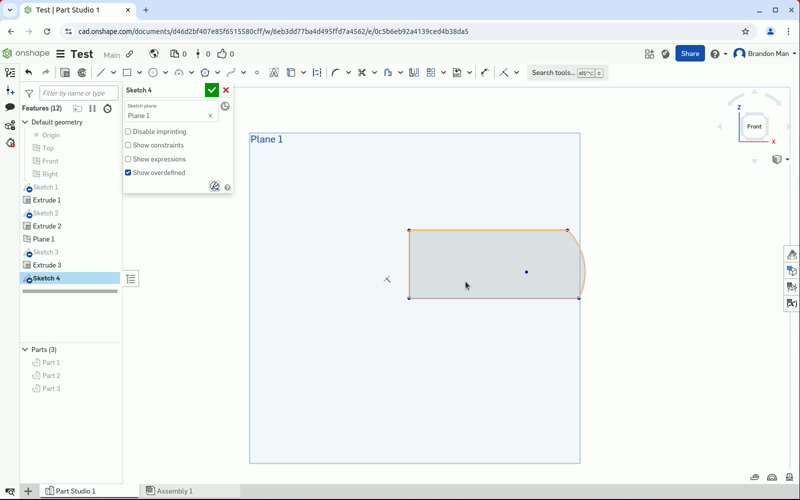
click(465, 281)
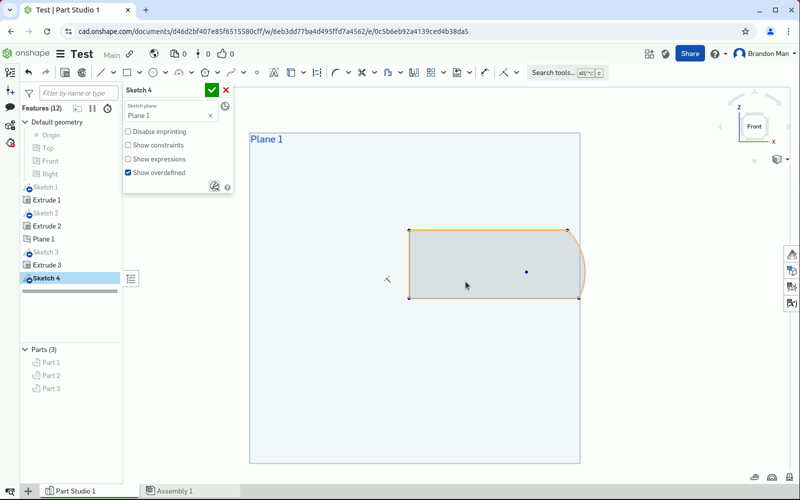
scroll(-6)
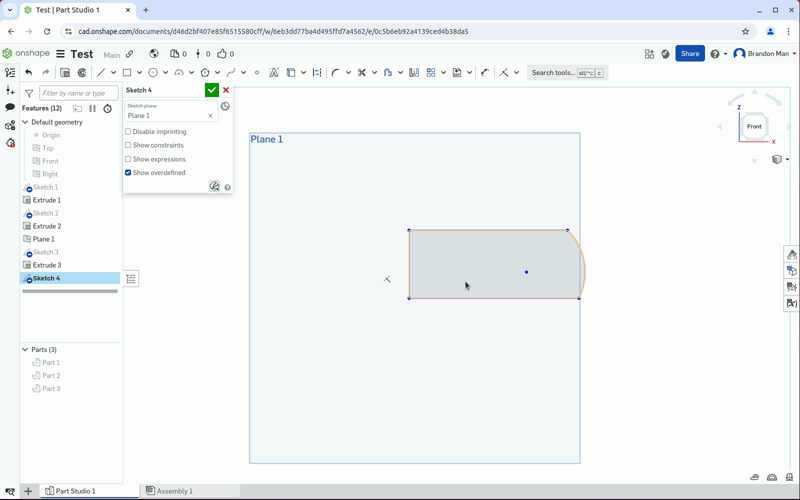
scroll(-6)
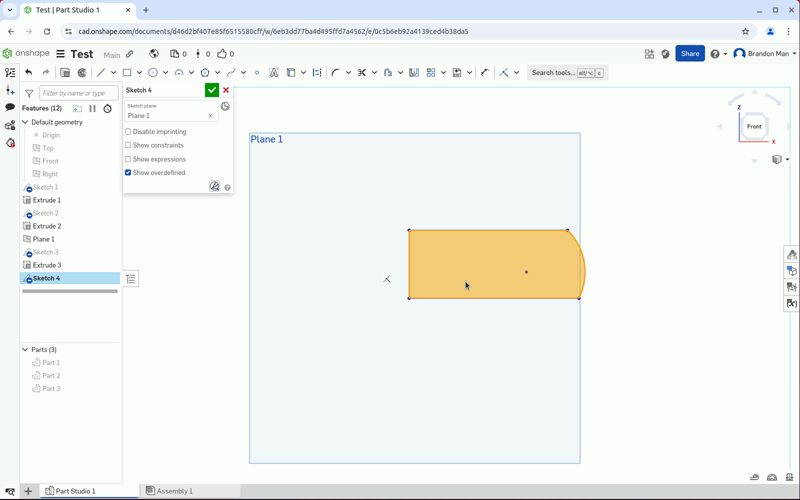
scroll(-6)
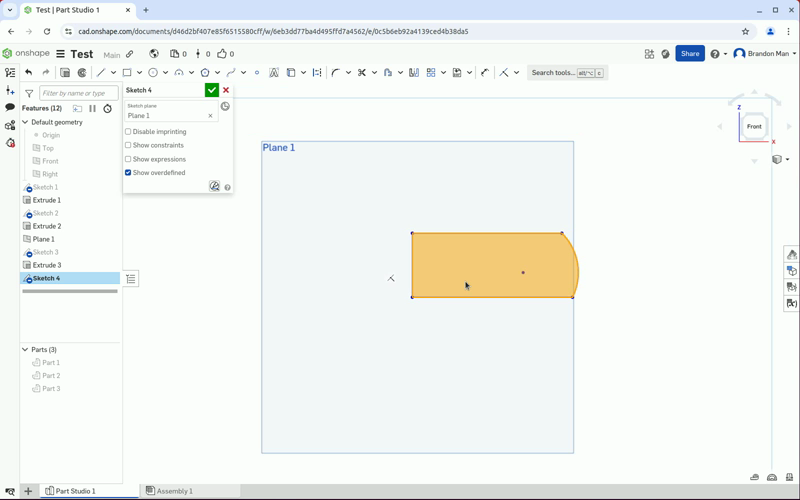
scroll(-6)
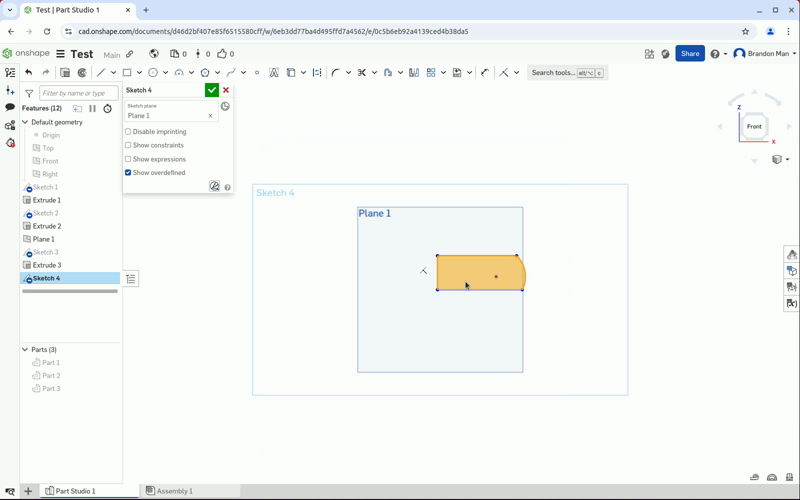
scroll(-6)
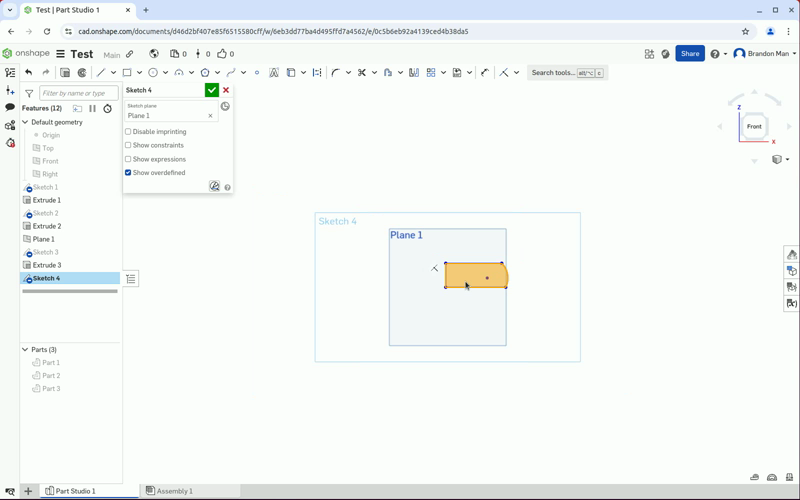
scroll(-6)
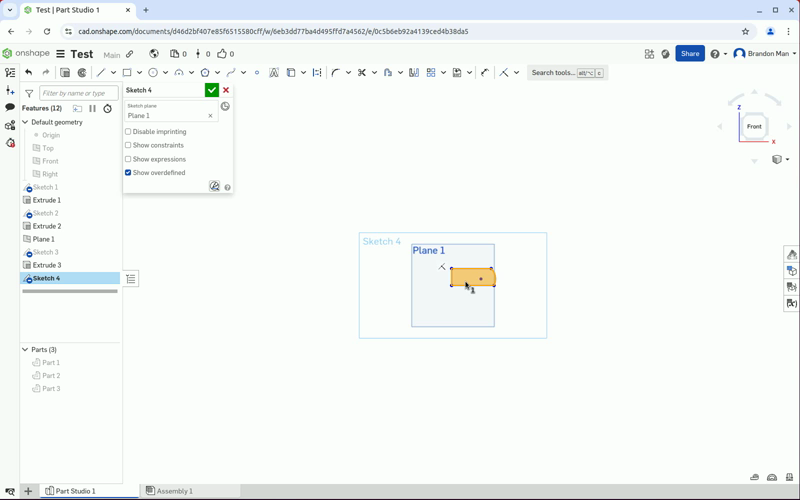
scroll(-6)
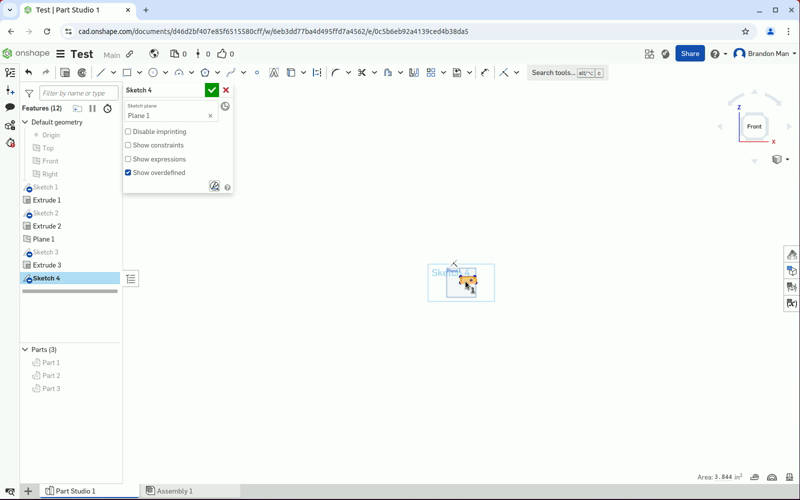
mouse_move(73, 352)
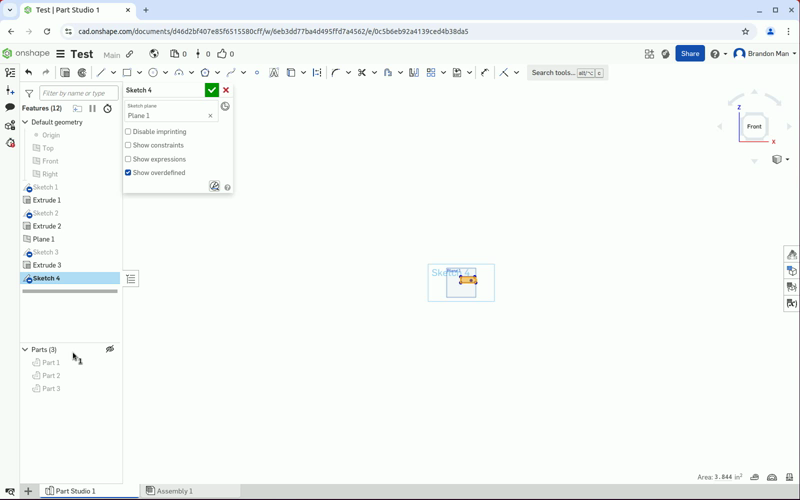
key(shift+y)
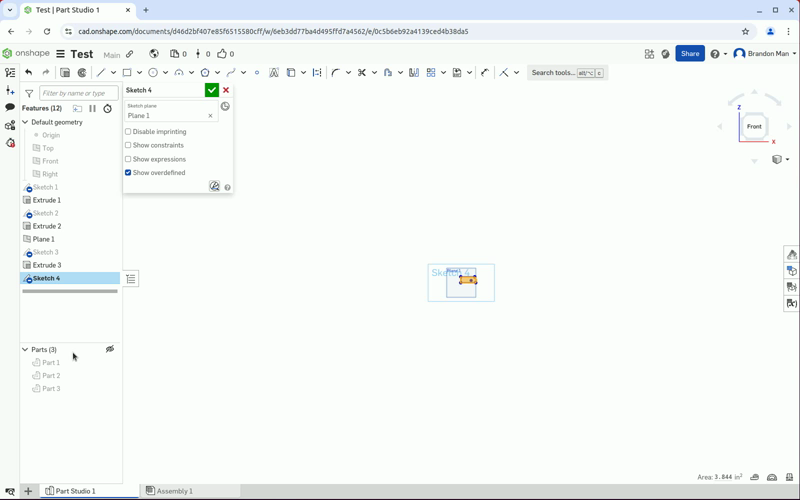
key(shift+e)
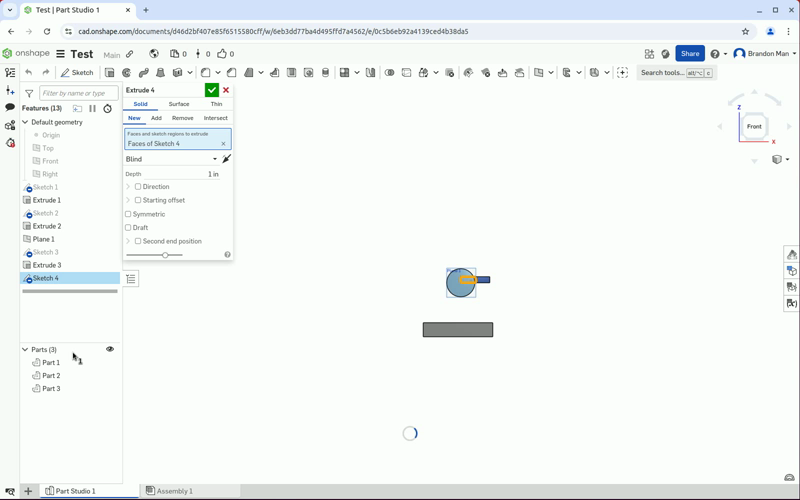
mouse_move(143, 106)
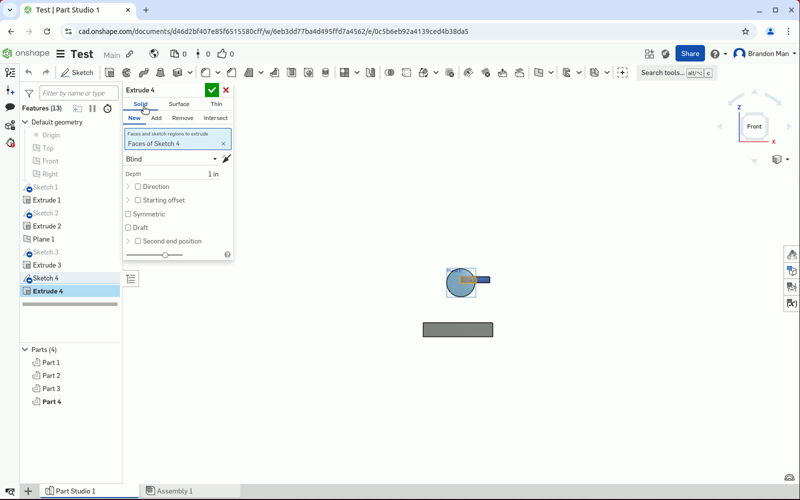
click(143, 106)
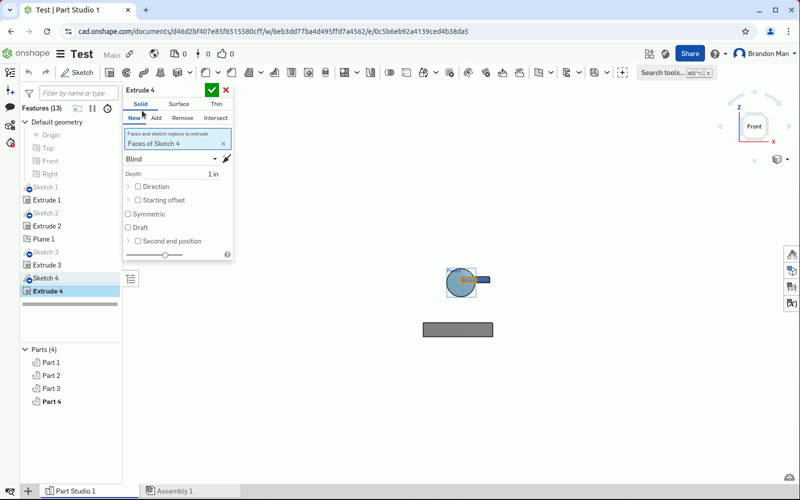
mouse_move(137, 120)
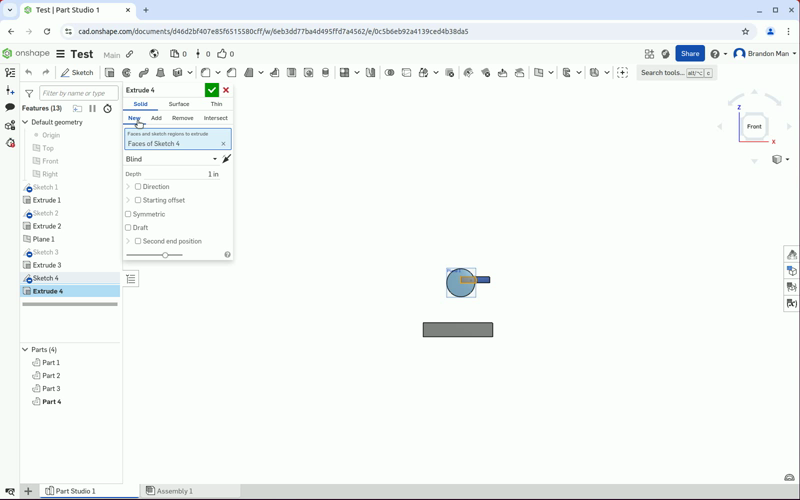
click(137, 120)
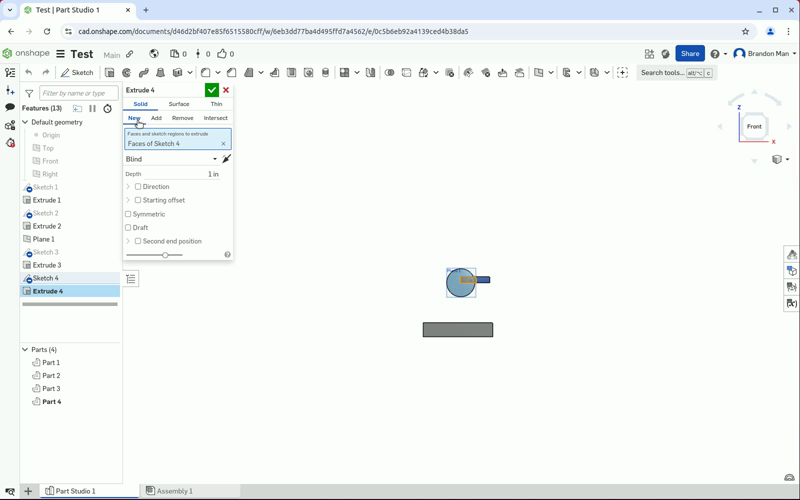
key(tab, 4)
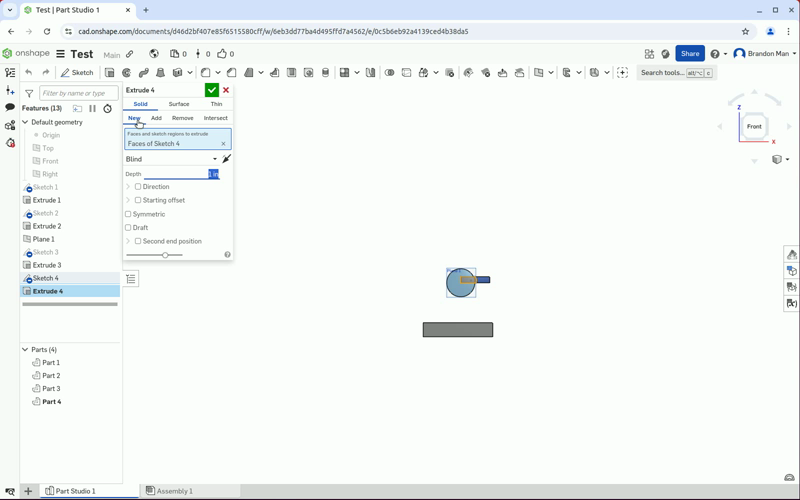
text(0.481)
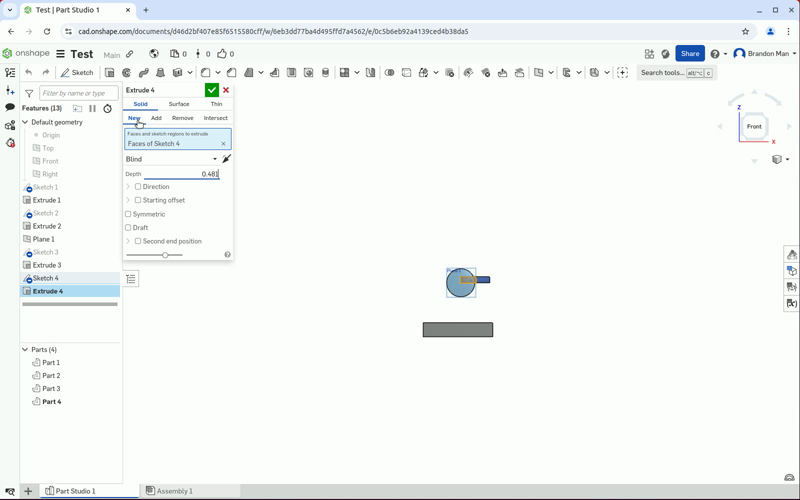
key(enter)
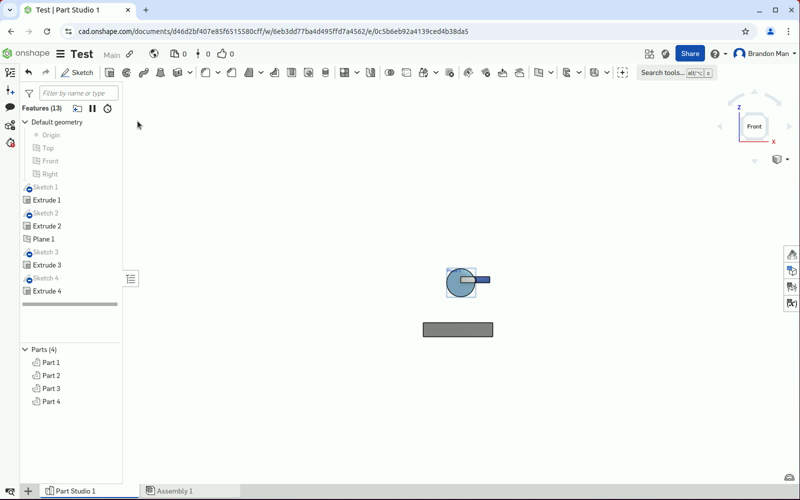
key(shift+h)
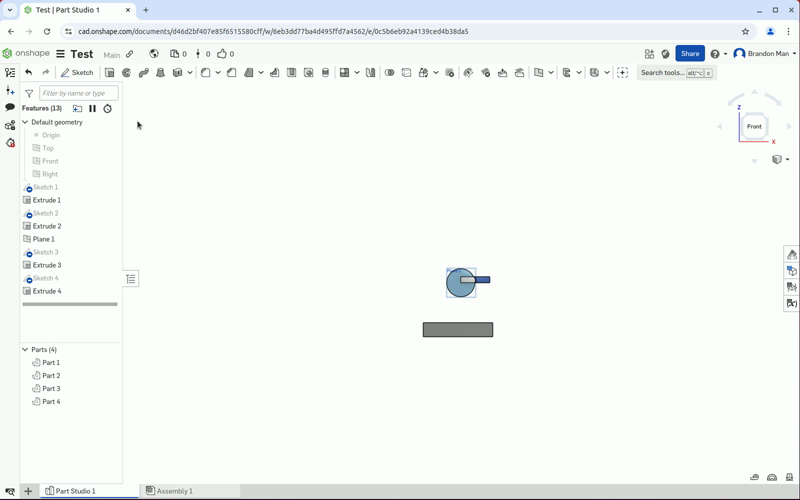
key(shift+h)
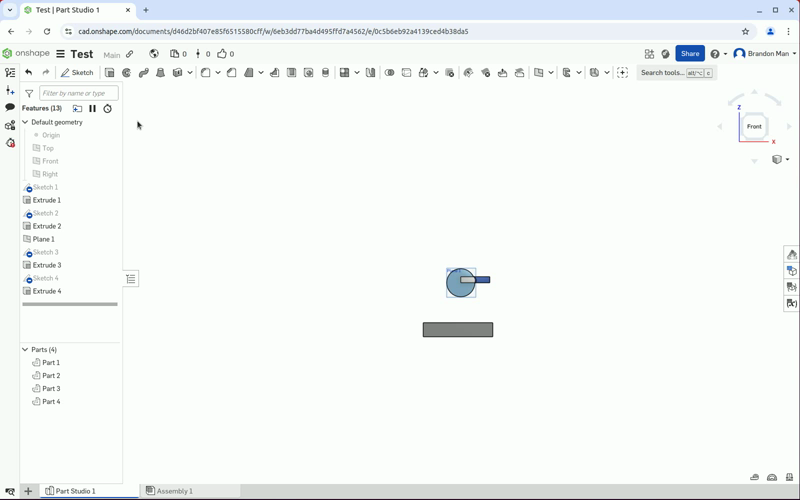
mouse_move(73, 189)
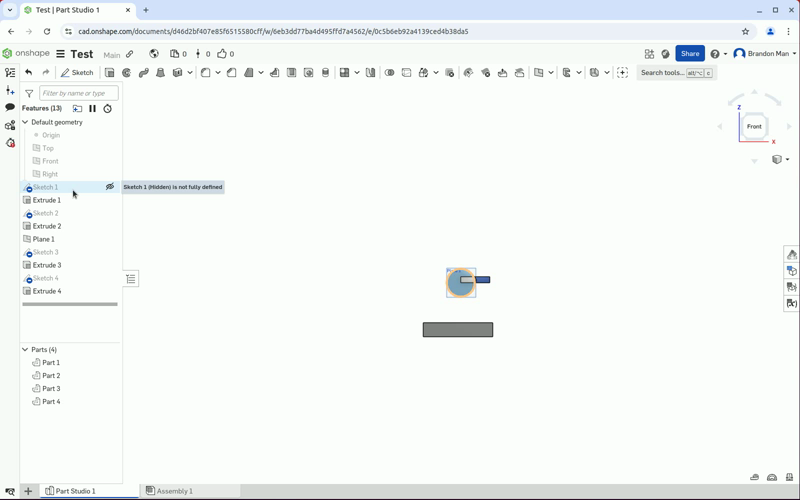
click(73, 189)
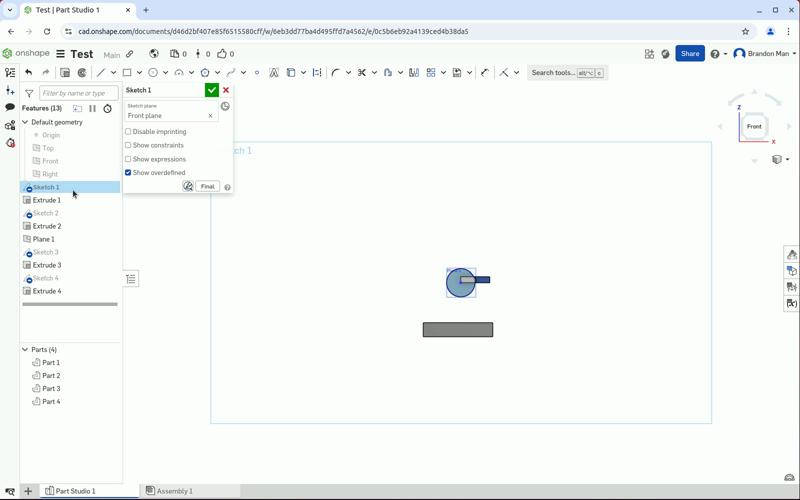
mouse_move(229, 92)
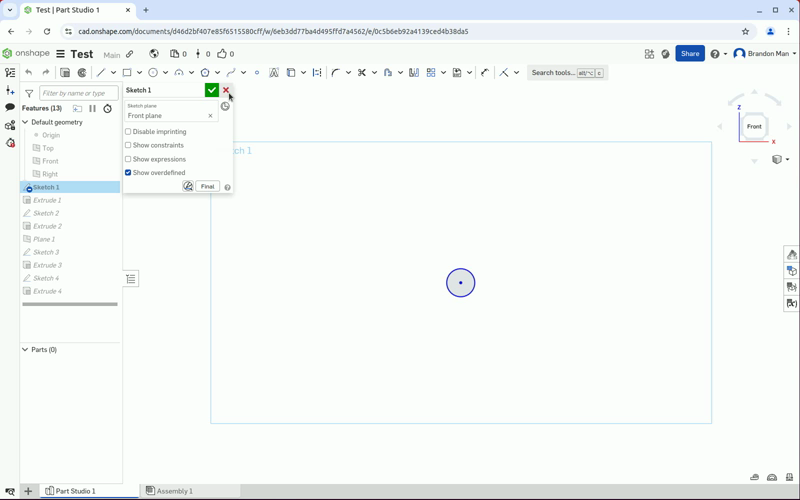
click(229, 92)
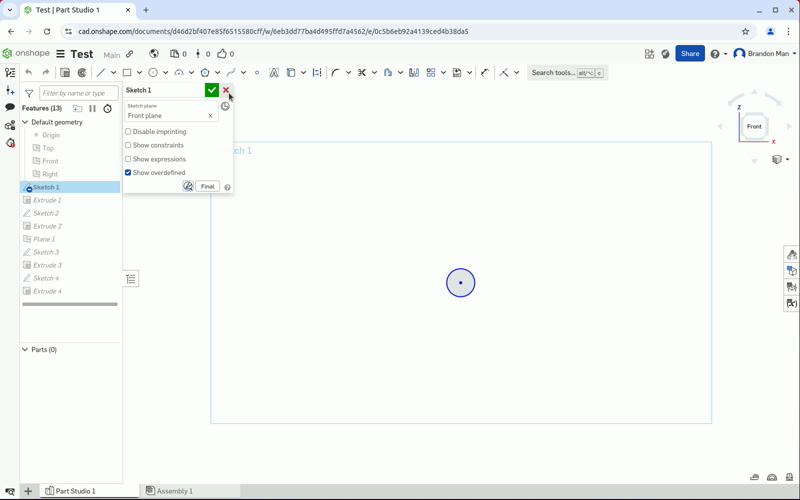
key(shift+s)
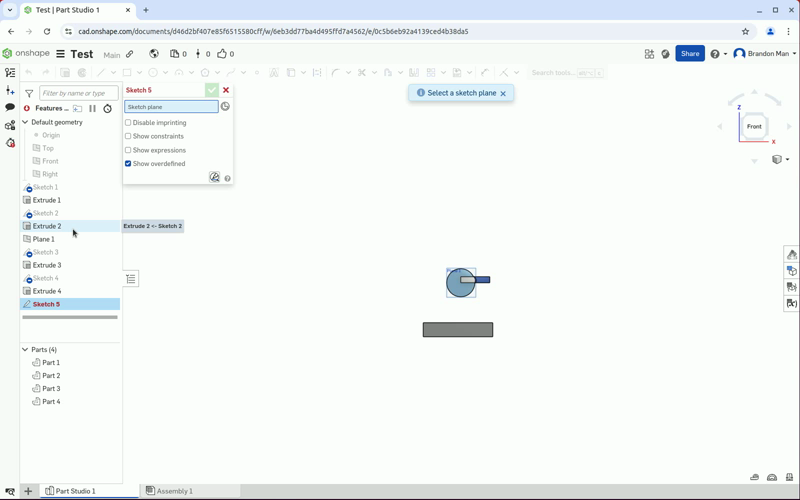
scroll(3)
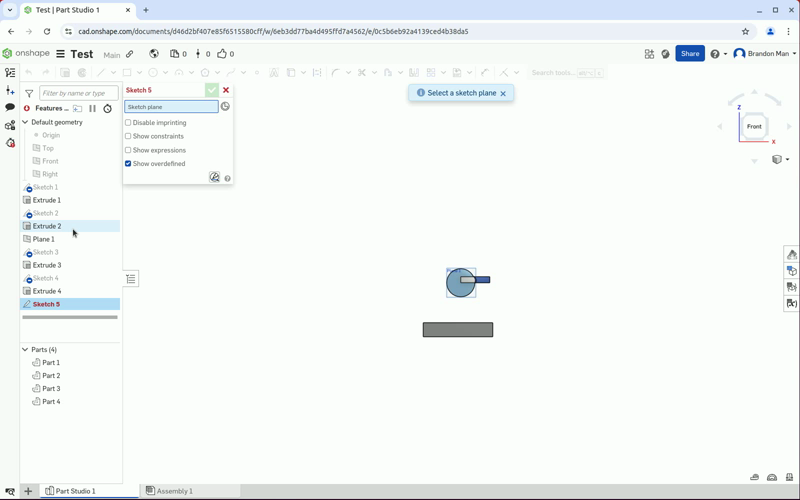
mouse_move(73, 163)
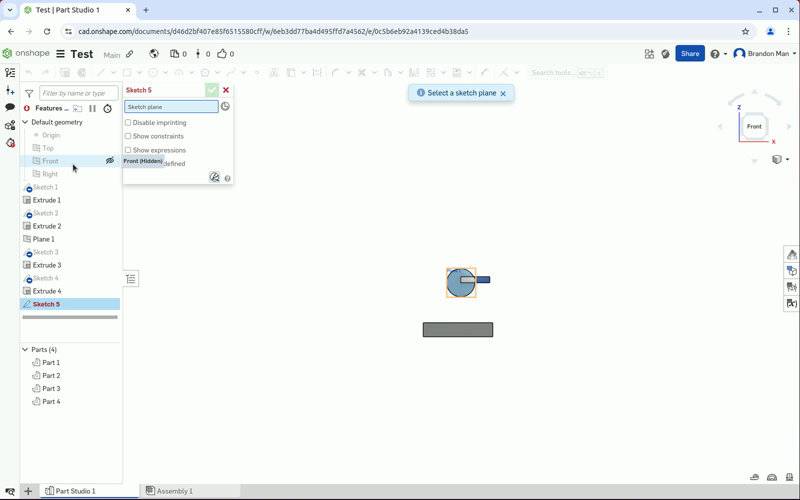
click(73, 163)
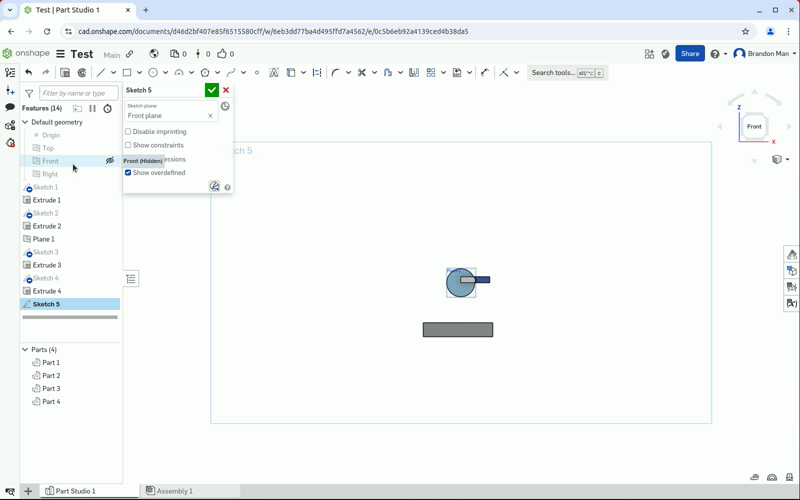
mouse_move(73, 352)
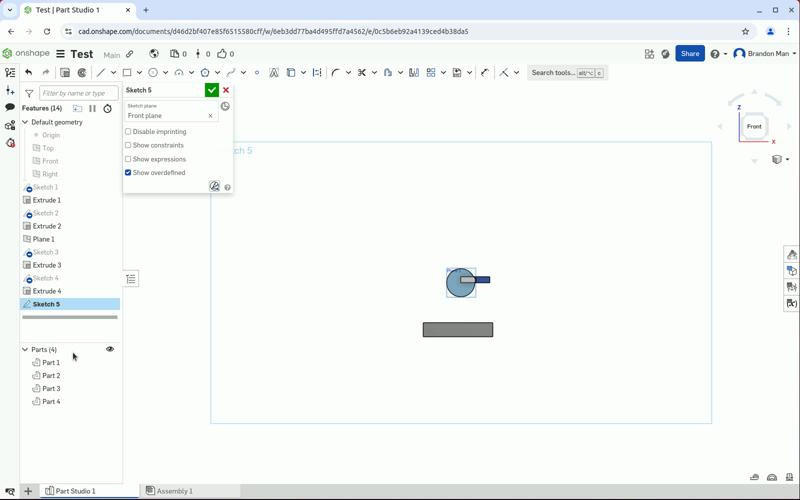
key(y)
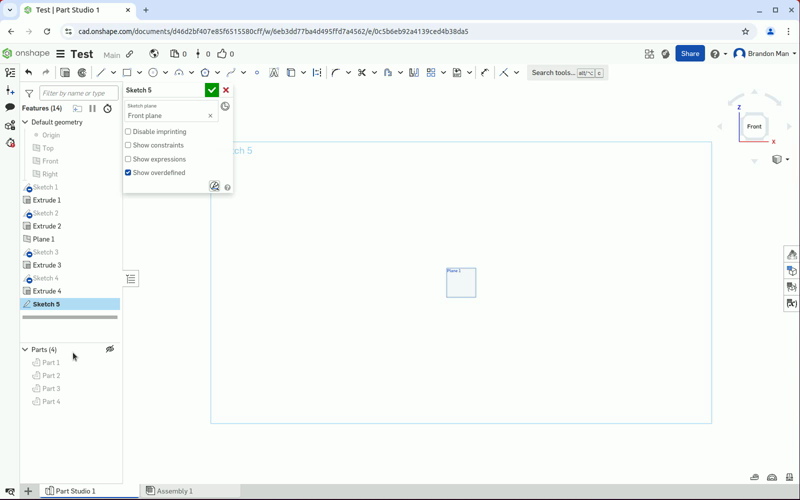
key(l)
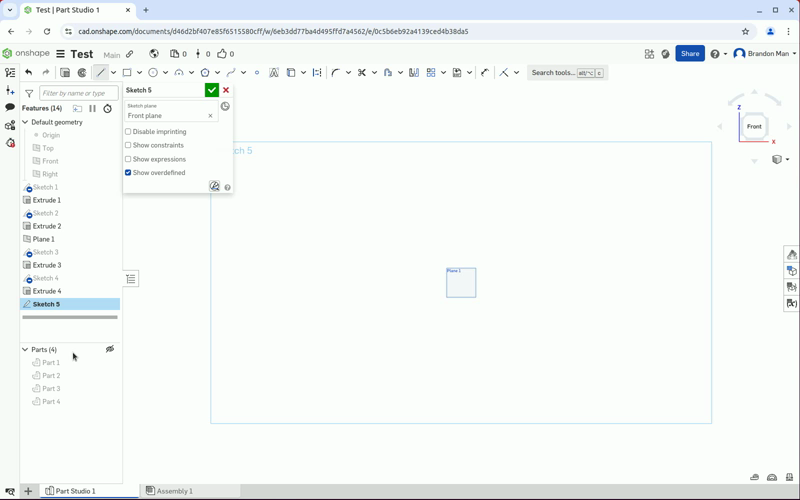
key_down(shift)
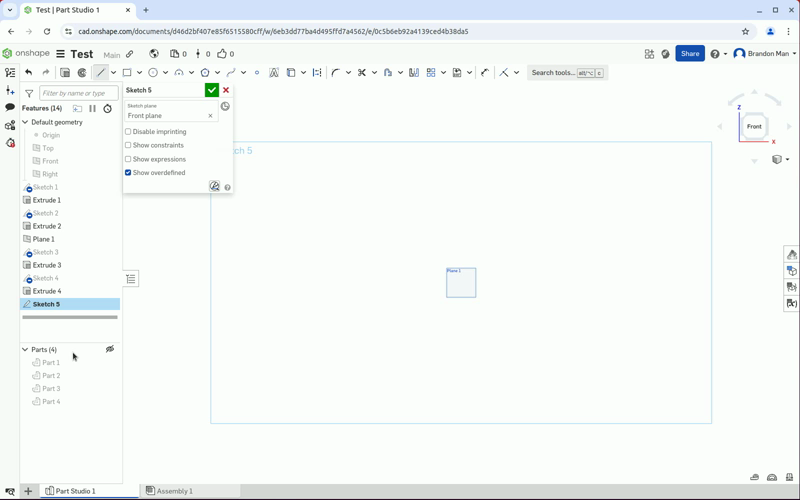
mouse_move(453, 259)
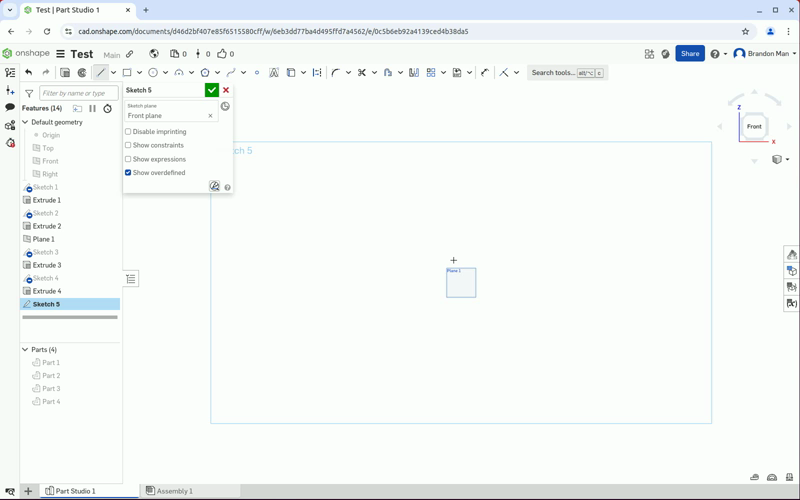
click(453, 259)
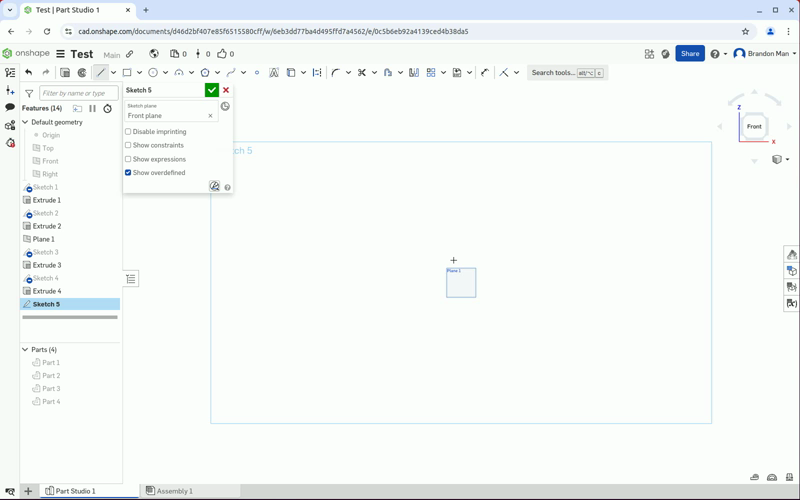
key_up(shift)
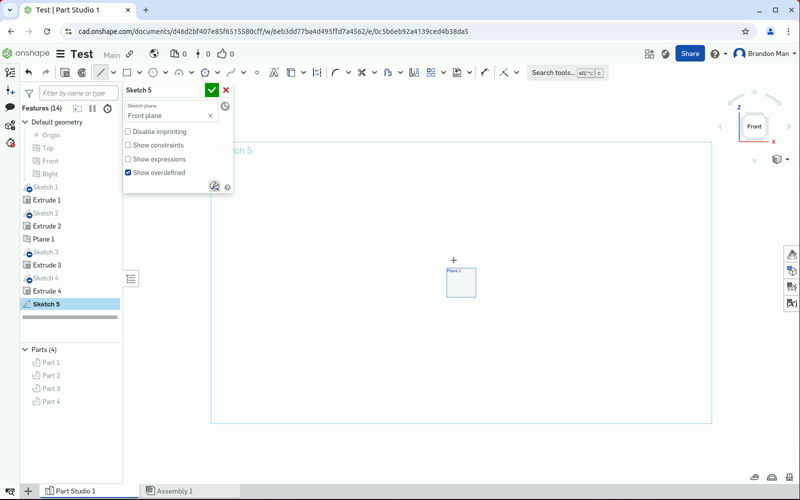
key_down(shift)
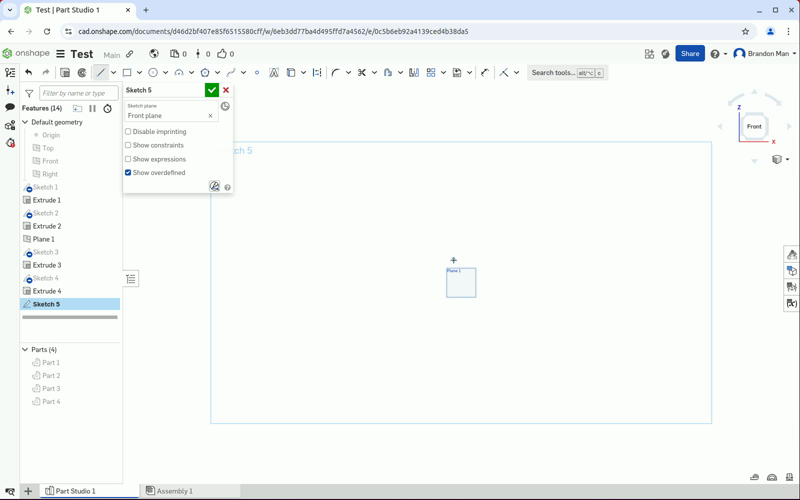
mouse_move(483, 259)
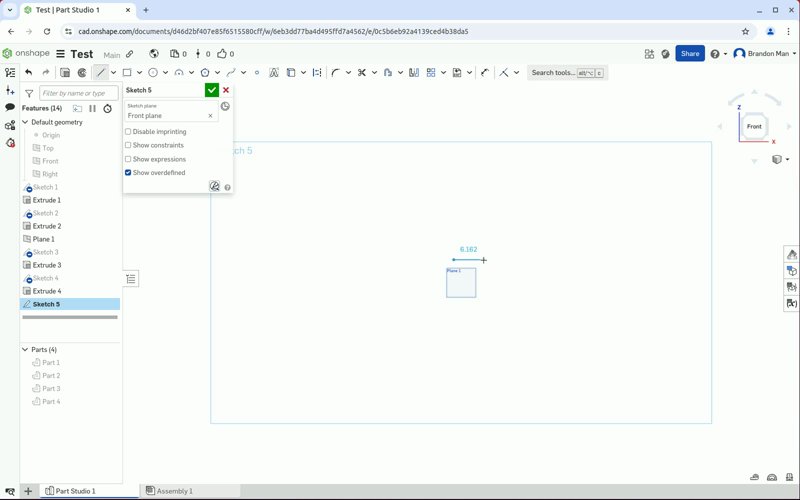
mouse_move(468, 259)
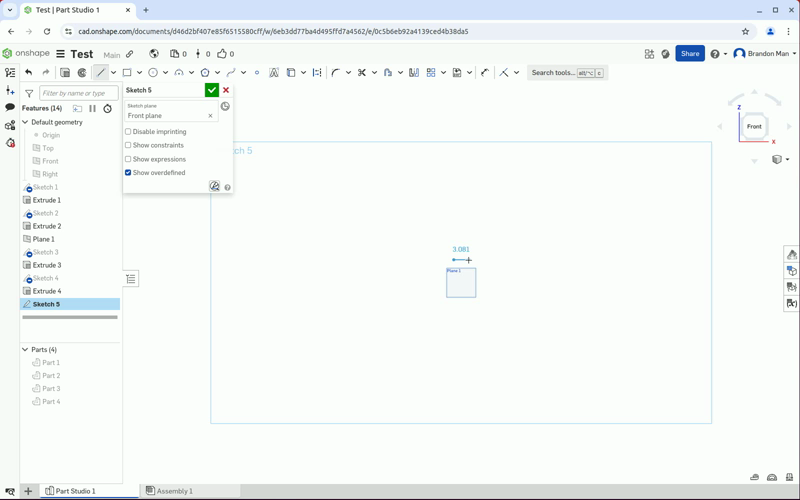
click(468, 259)
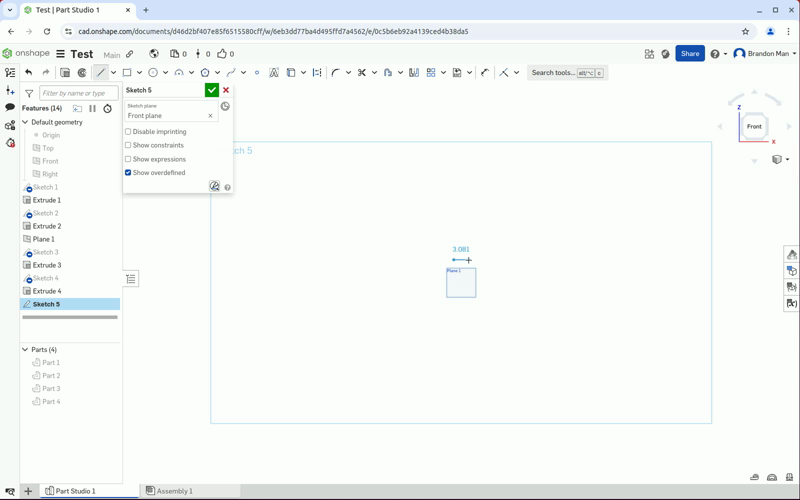
key_up(shift)
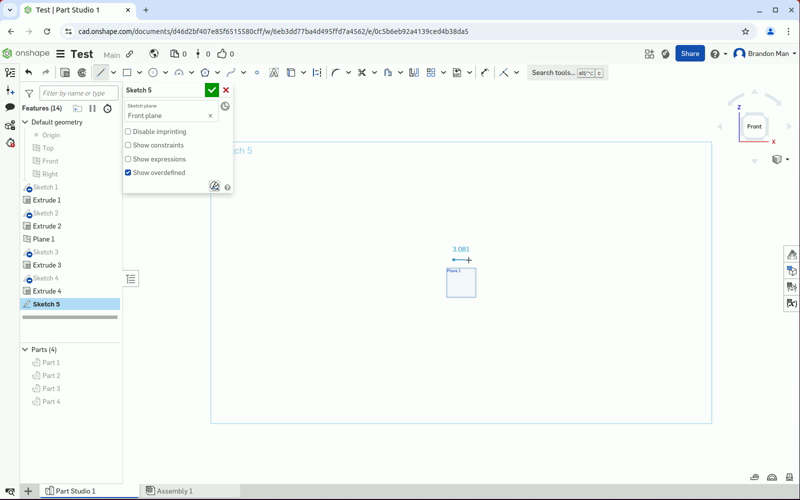
key_down(shift)
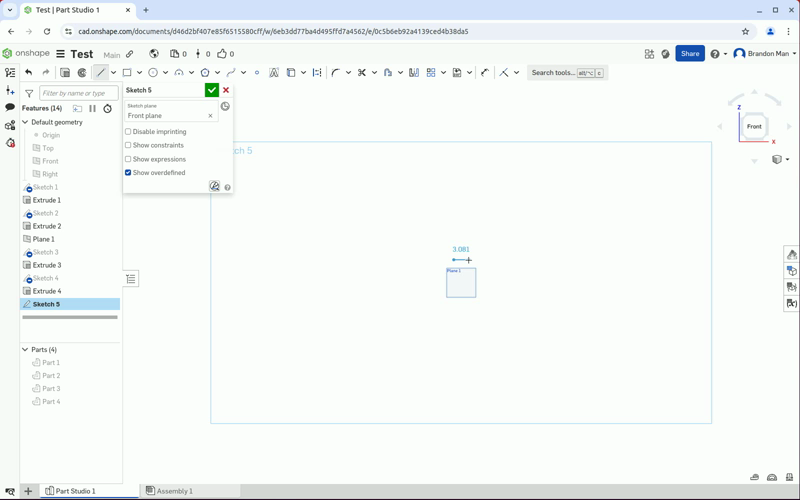
mouse_move(498, 259)
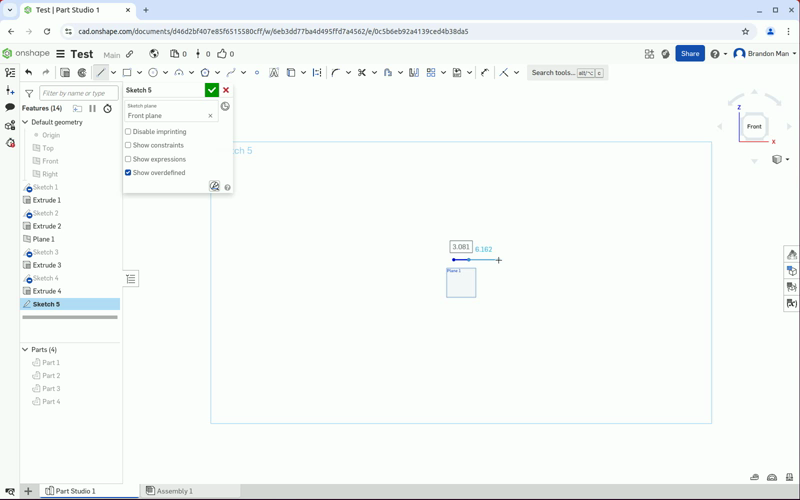
mouse_move(468, 244)
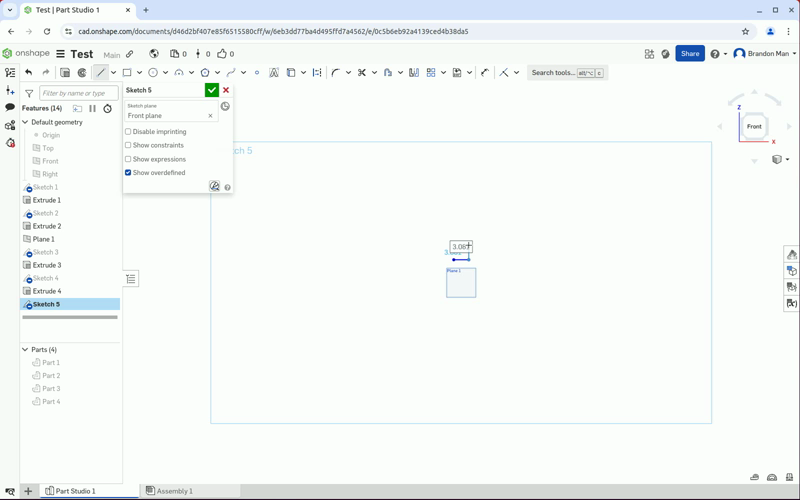
click(468, 244)
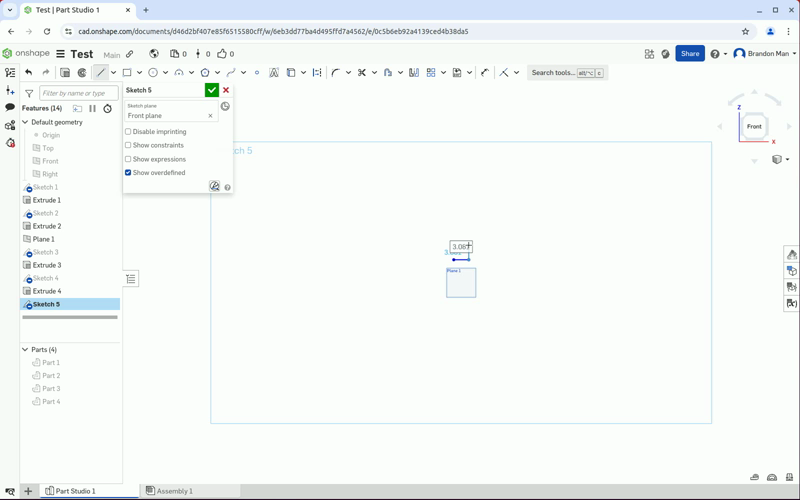
key_up(shift)
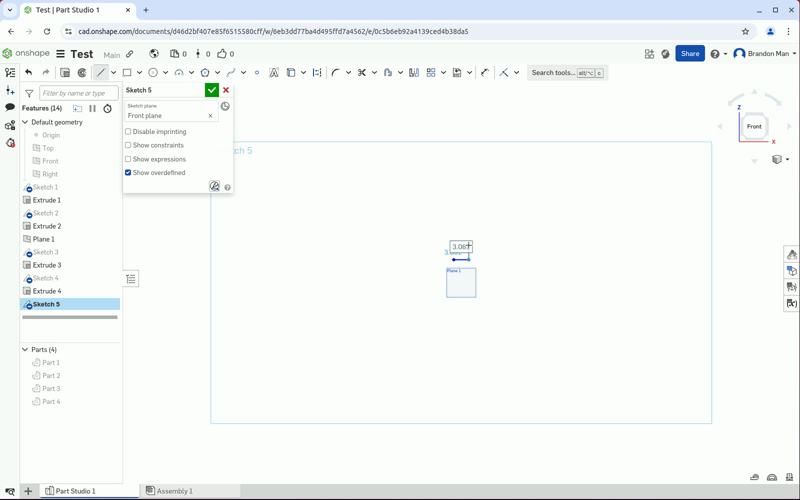
key_down(shift)
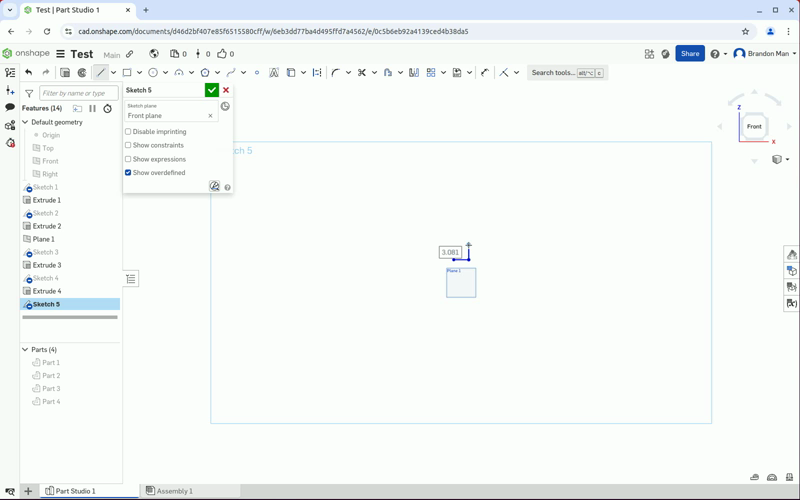
mouse_move(498, 244)
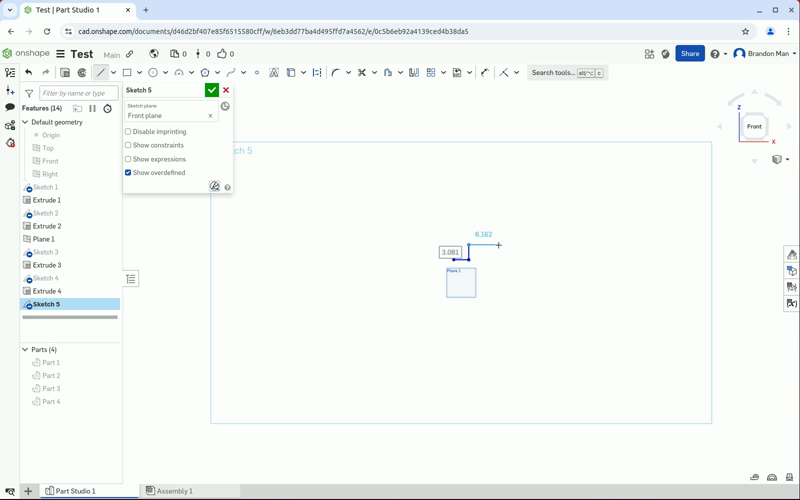
mouse_move(453, 244)
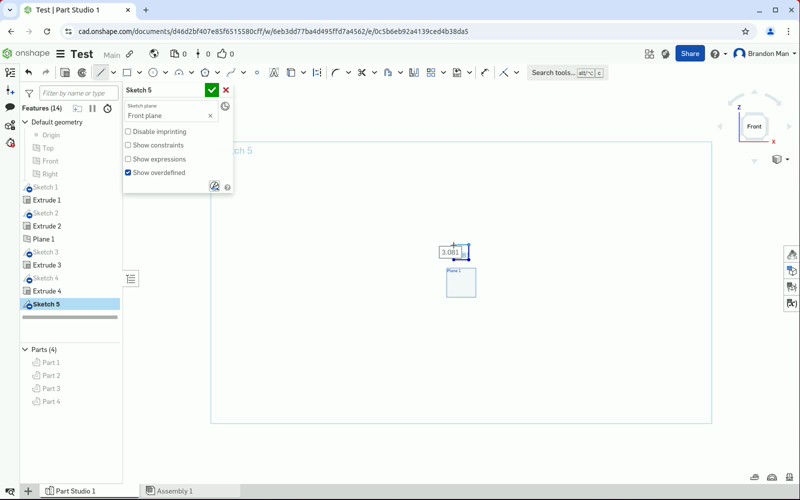
click(453, 244)
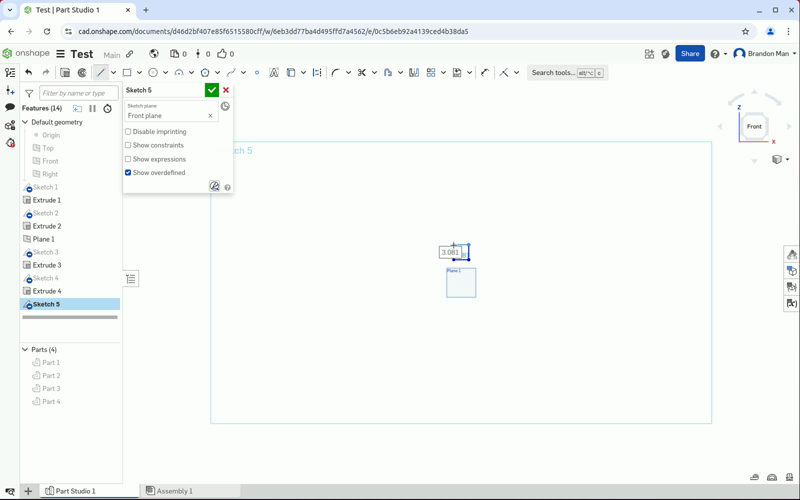
key_up(shift)
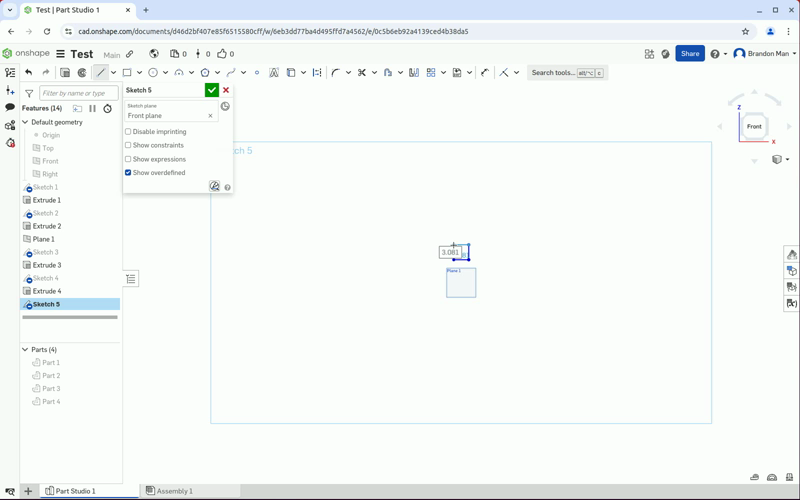
mouse_move(483, 244)
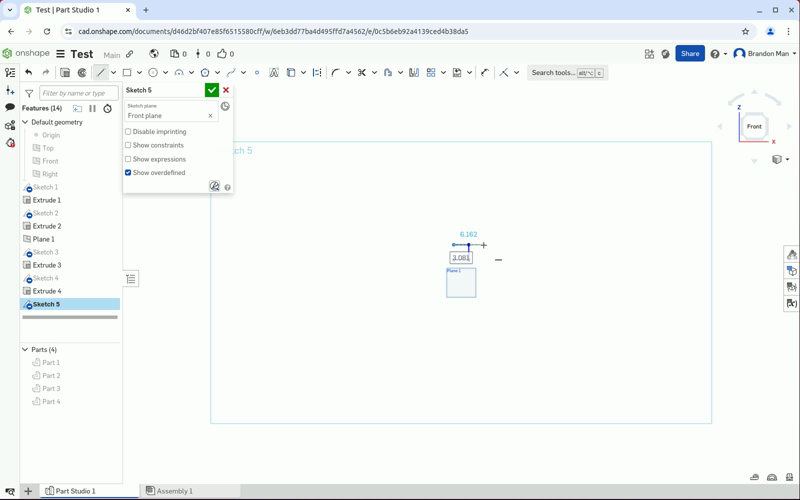
key_down(shift)
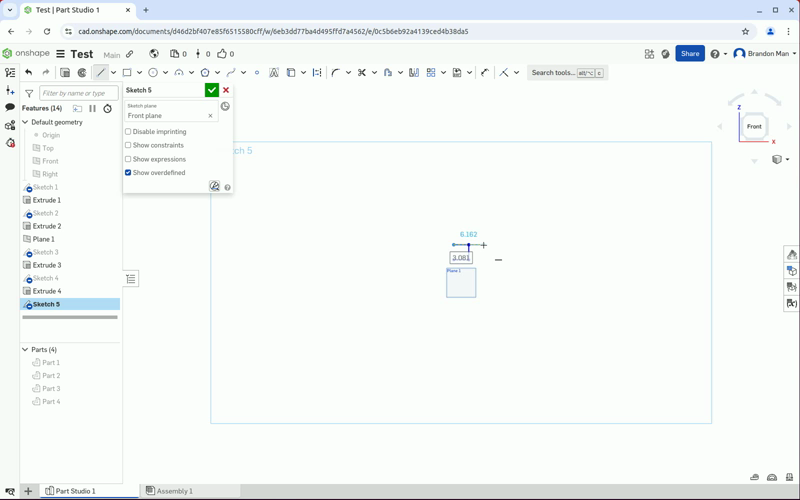
mouse_move(453, 259)
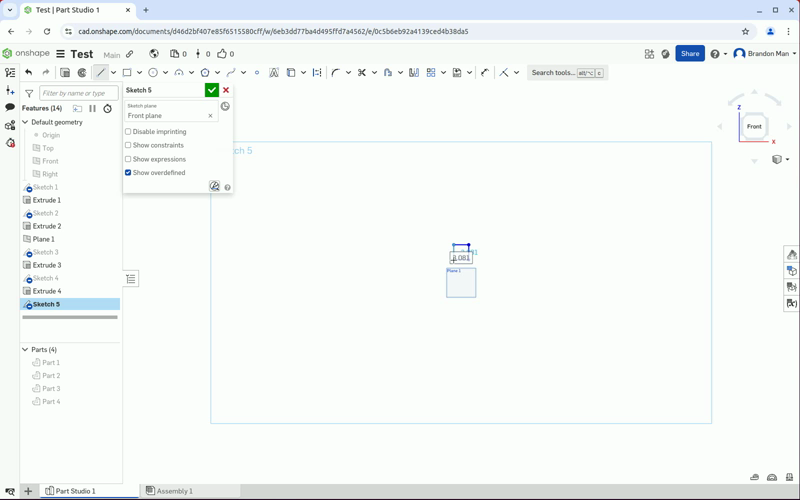
key_up(shift)
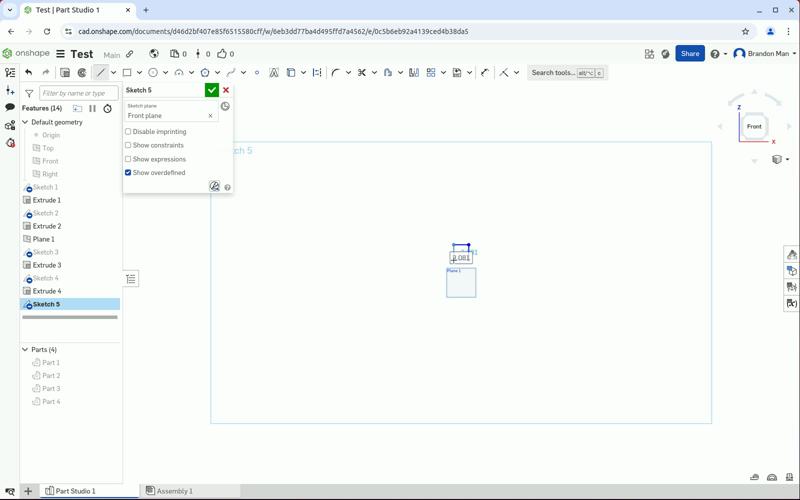
click(453, 259)
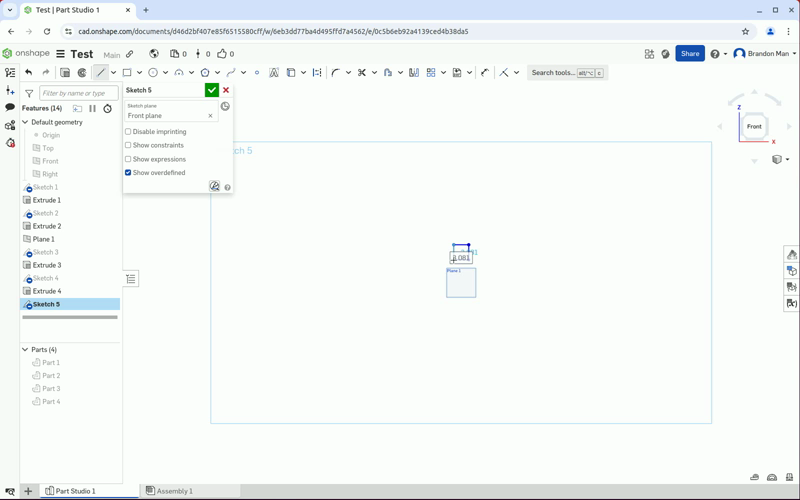
key(esc)
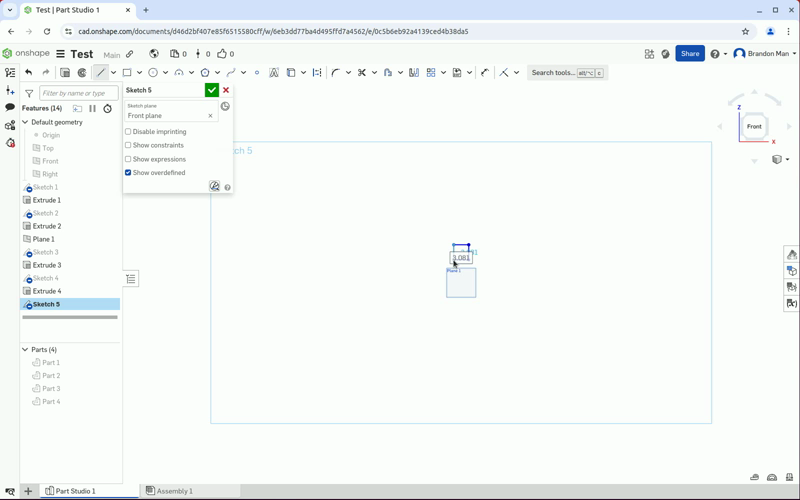
mouse_move(465, 250)
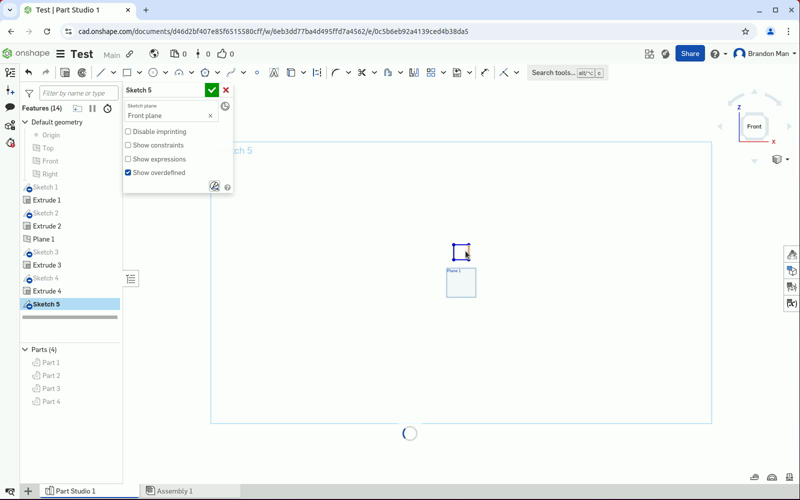
scroll(6)
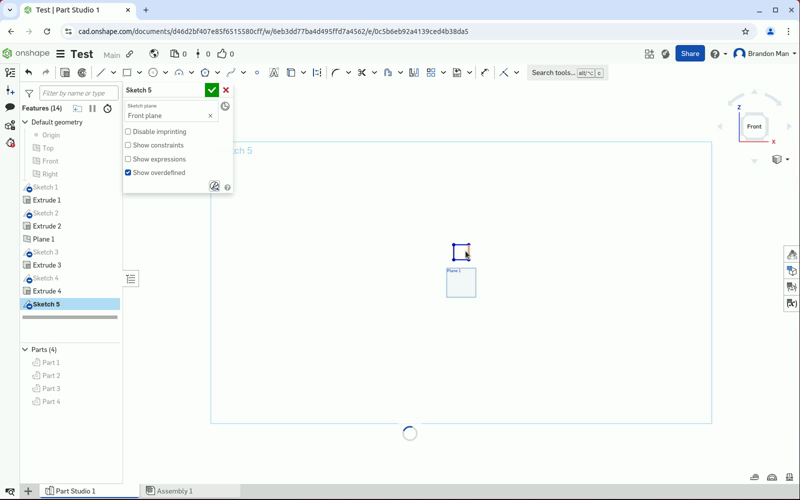
scroll(6)
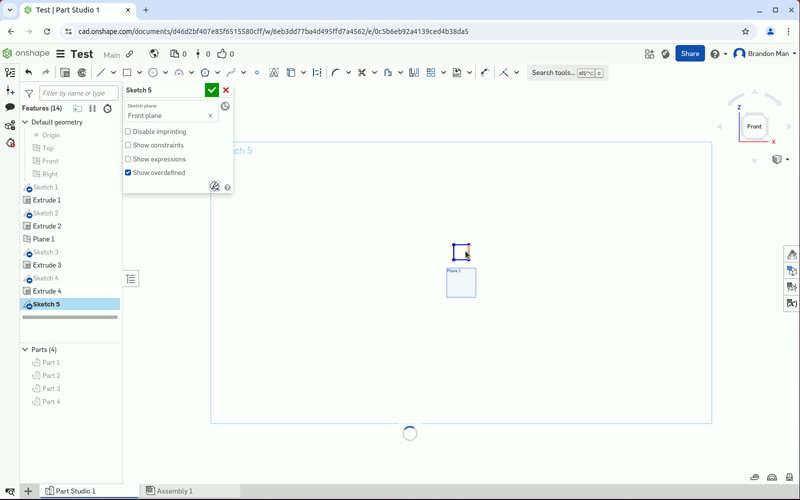
scroll(6)
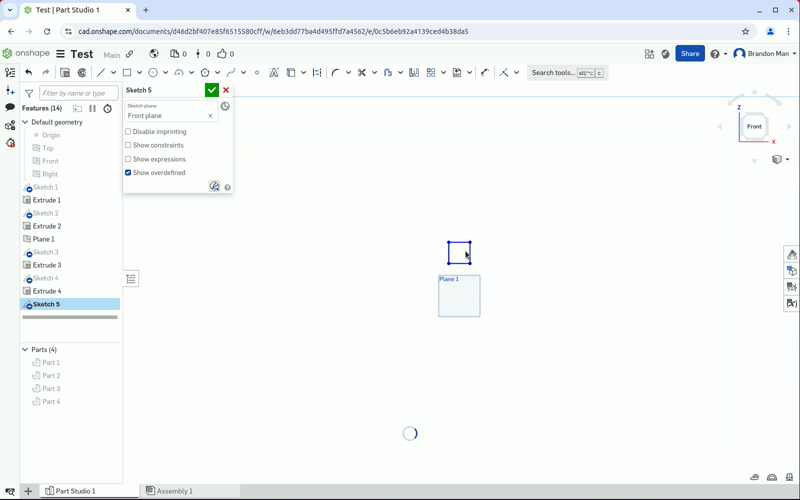
scroll(6)
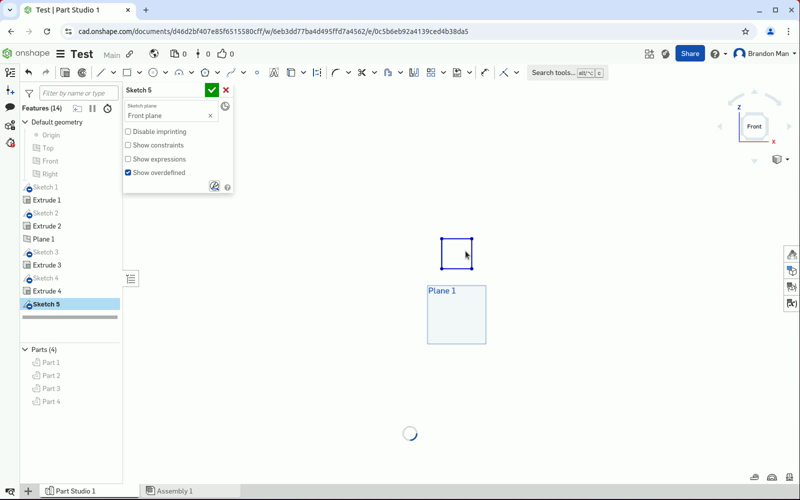
scroll(6)
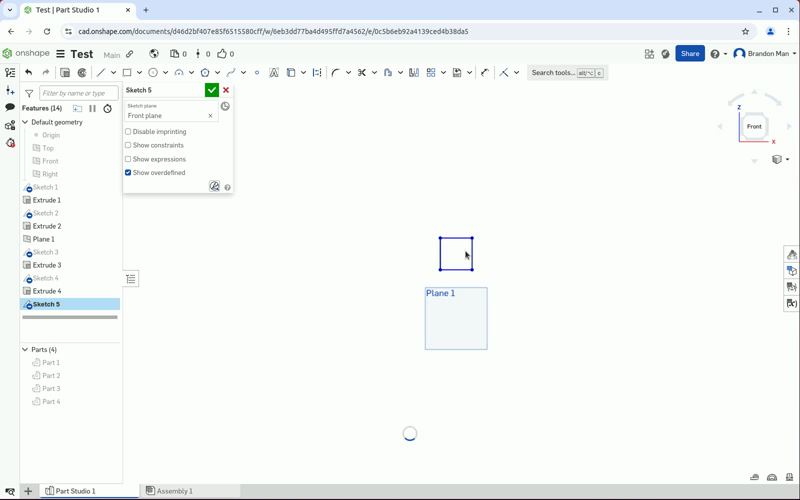
scroll(6)
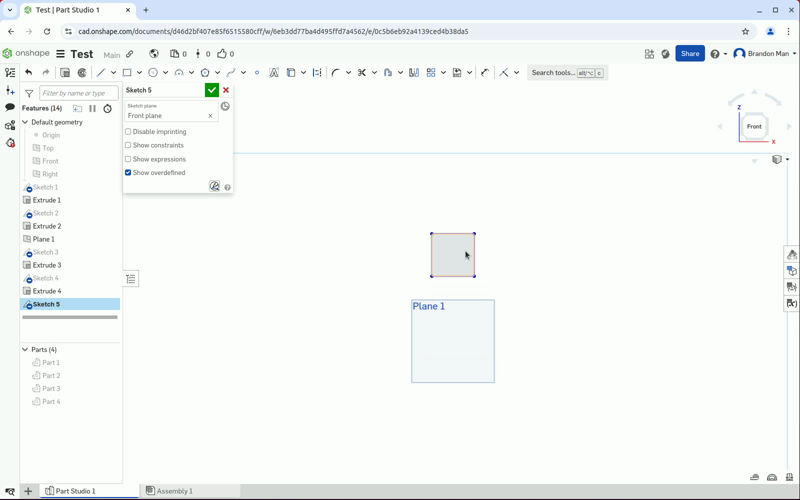
scroll(6)
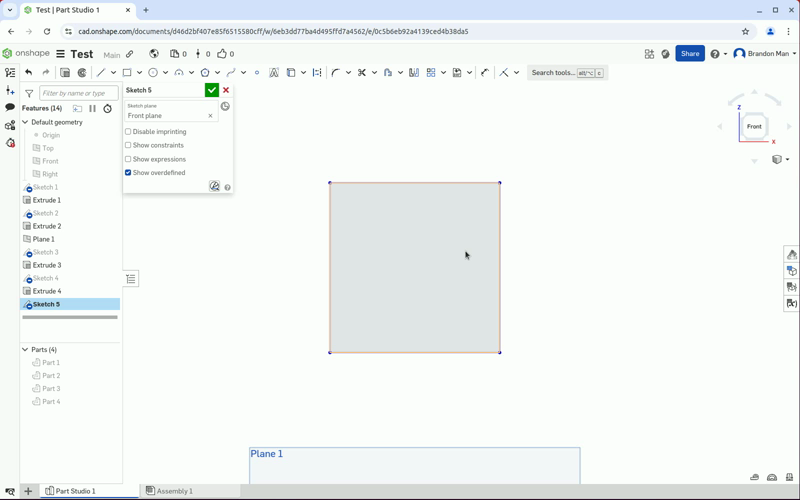
click(465, 250)
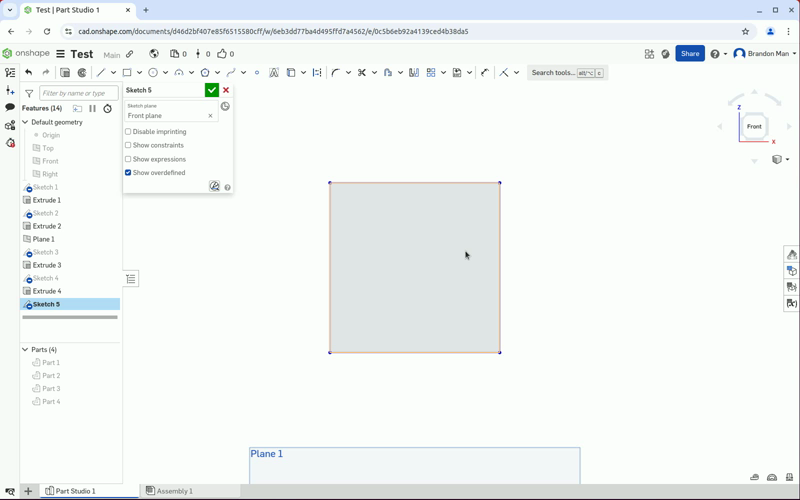
scroll(-6)
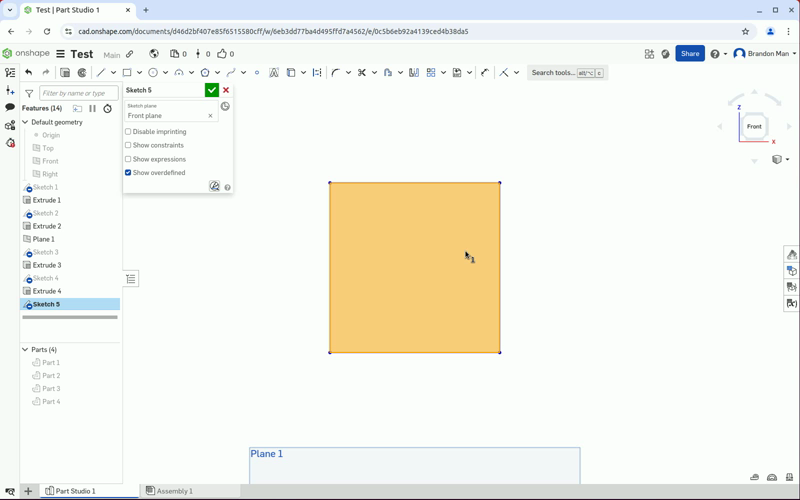
scroll(-6)
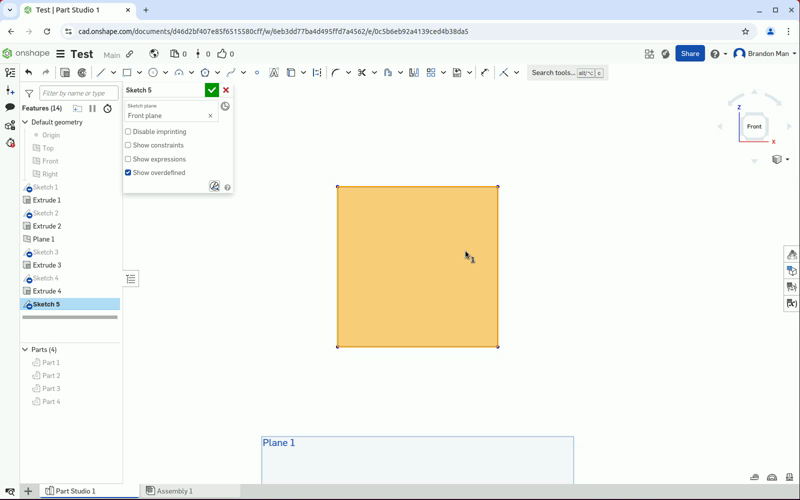
scroll(-6)
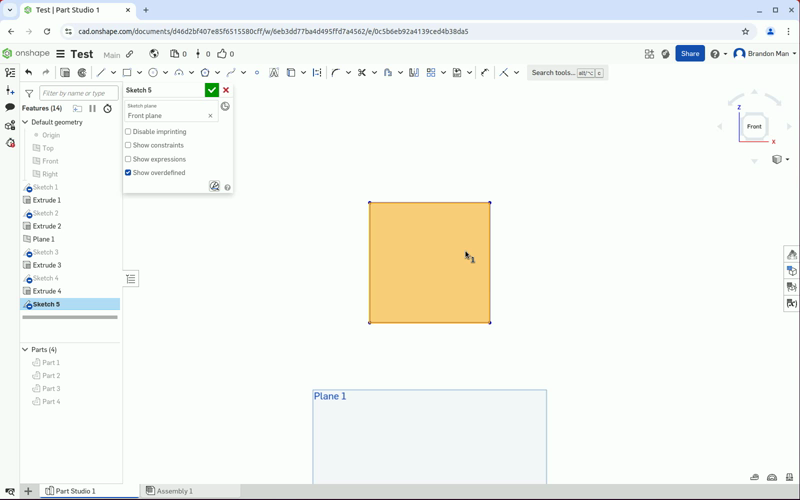
scroll(-6)
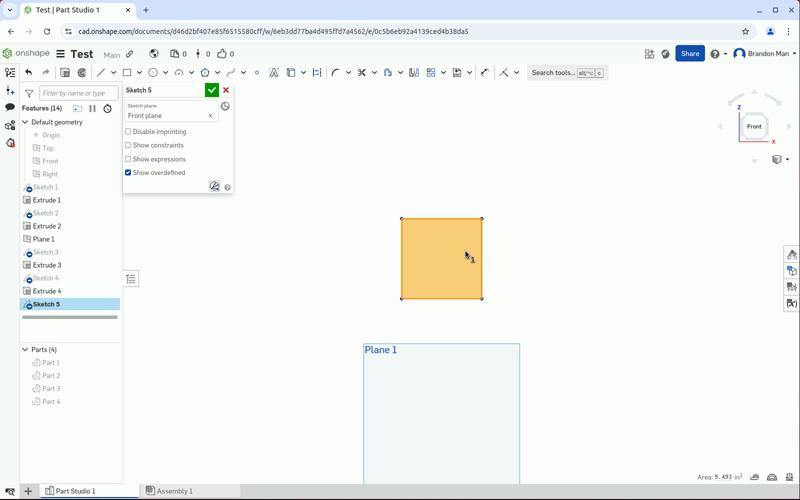
scroll(-6)
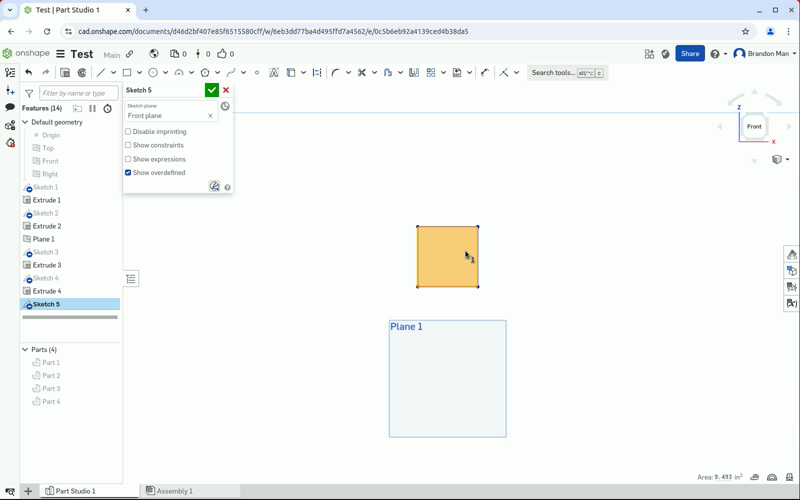
scroll(-6)
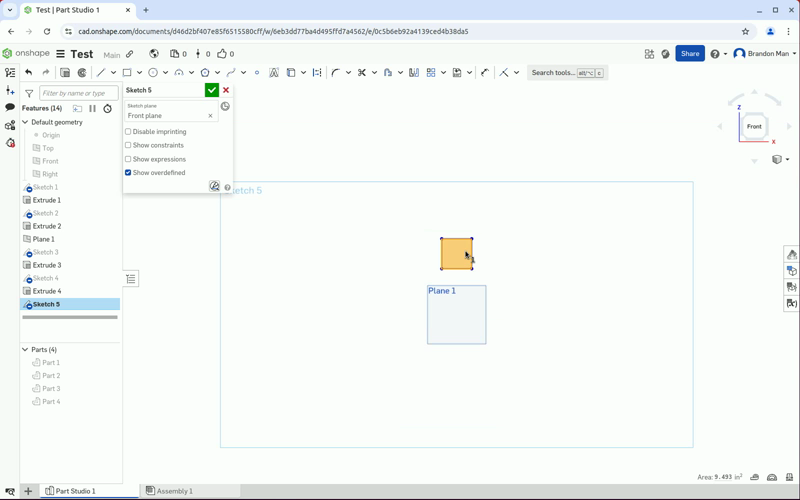
scroll(-6)
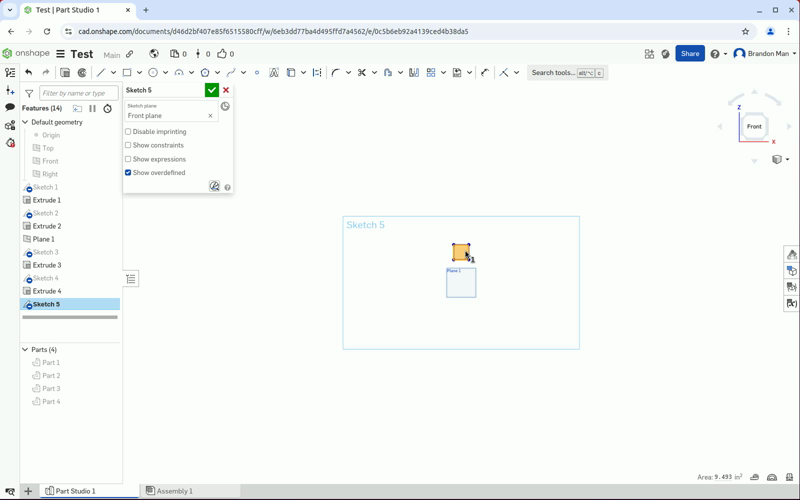
mouse_move(73, 352)
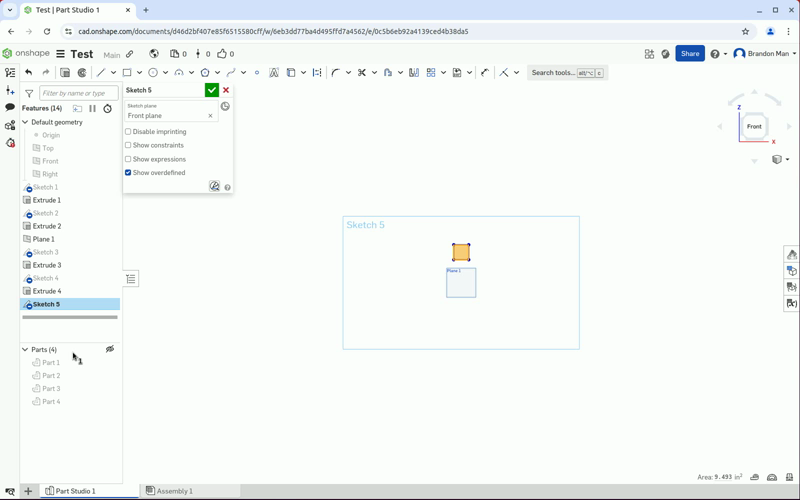
key(shift+y)
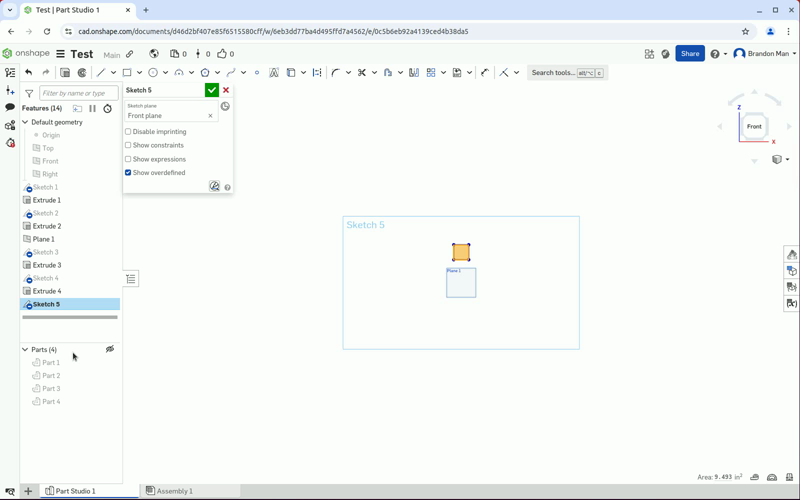
key(shift+e)
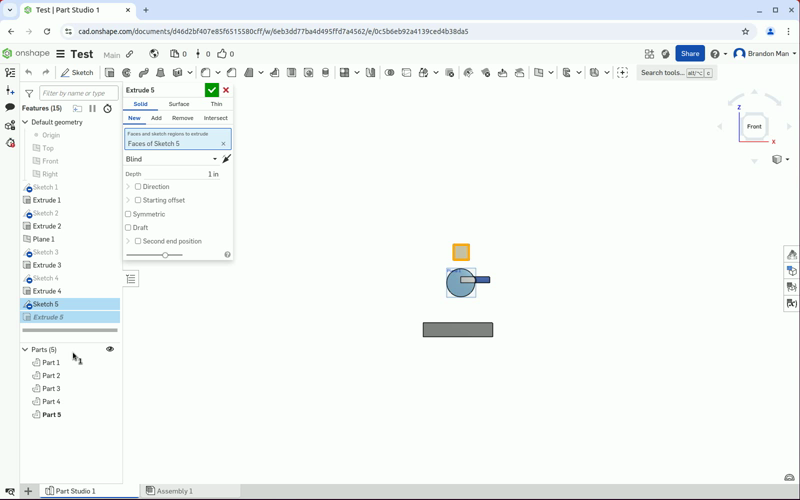
mouse_move(143, 106)
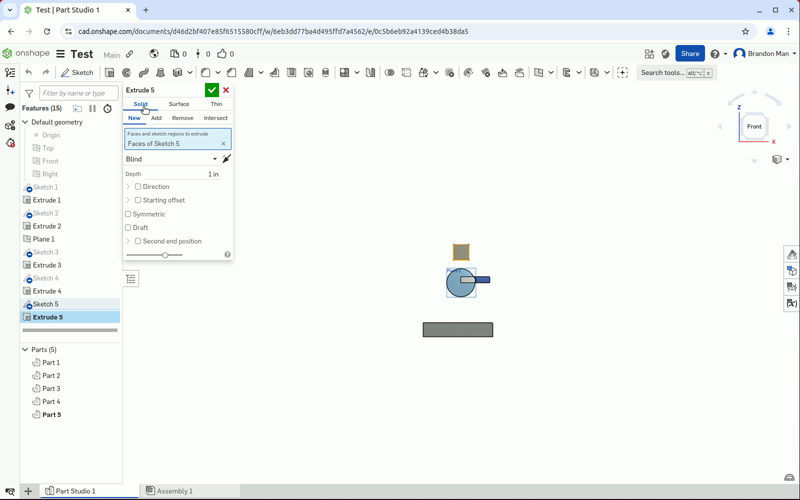
click(143, 106)
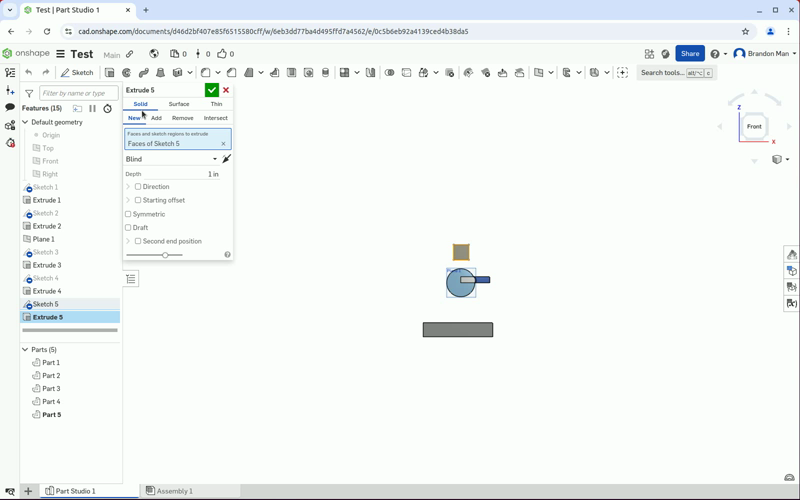
mouse_move(137, 120)
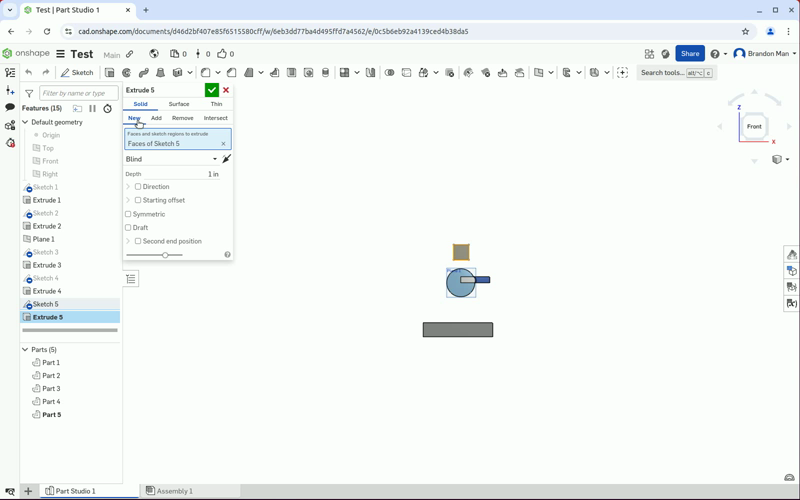
click(137, 120)
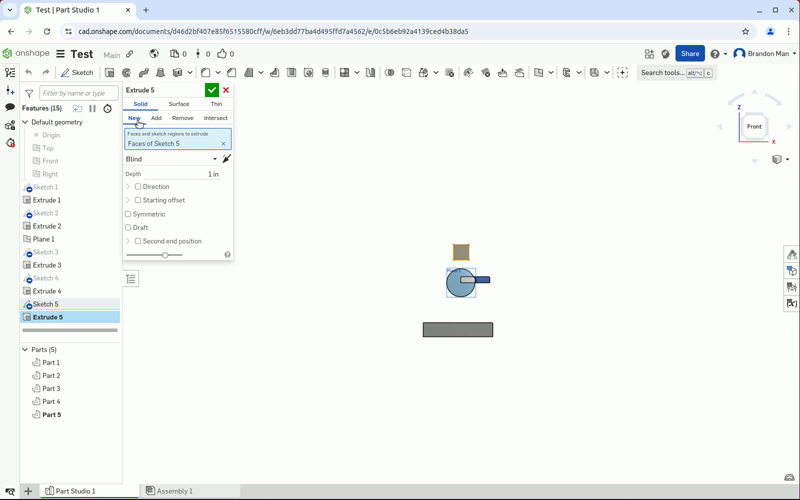
key(tab, 4)
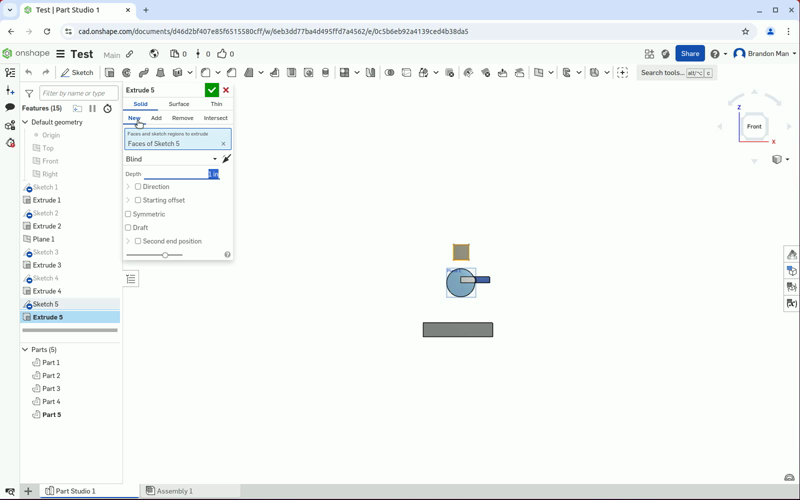
text(2.889)
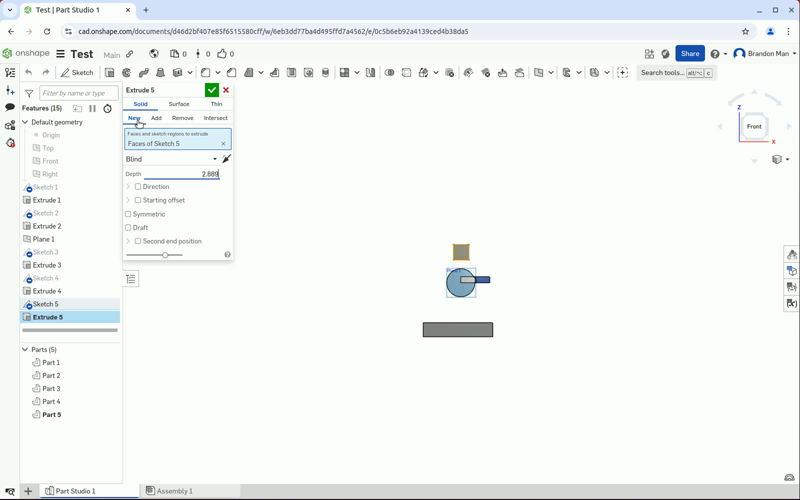
key(enter)
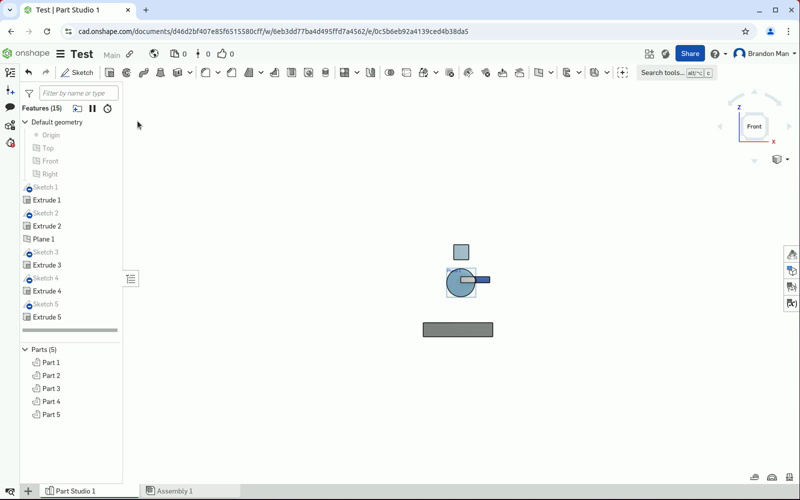
key(shift+h)
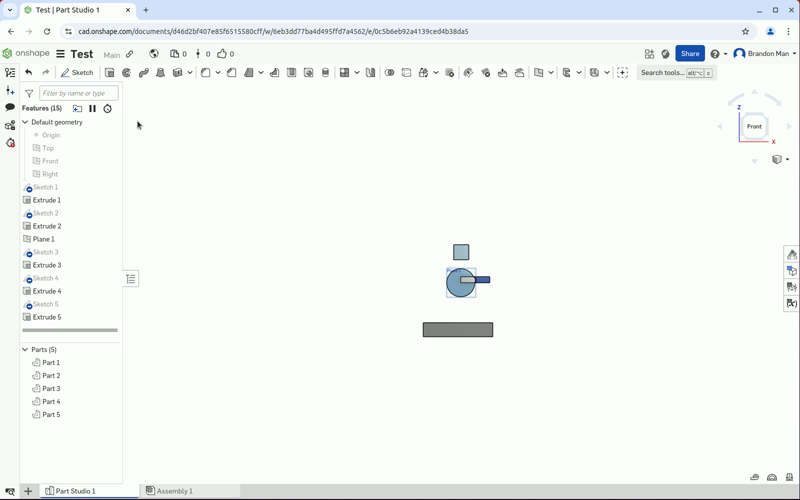
key(shift+h)
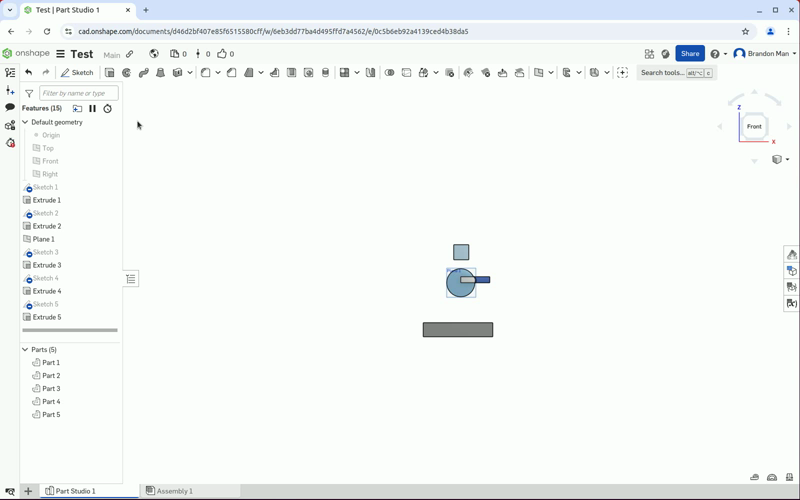
key(shift+7)
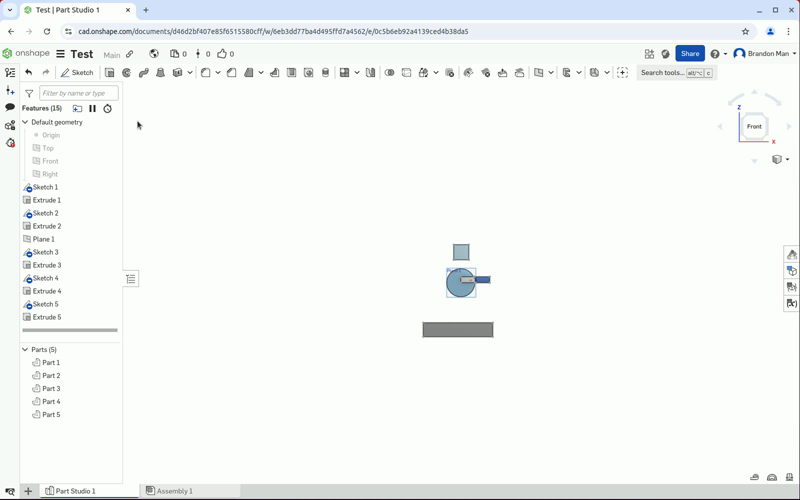
key(left, 2)
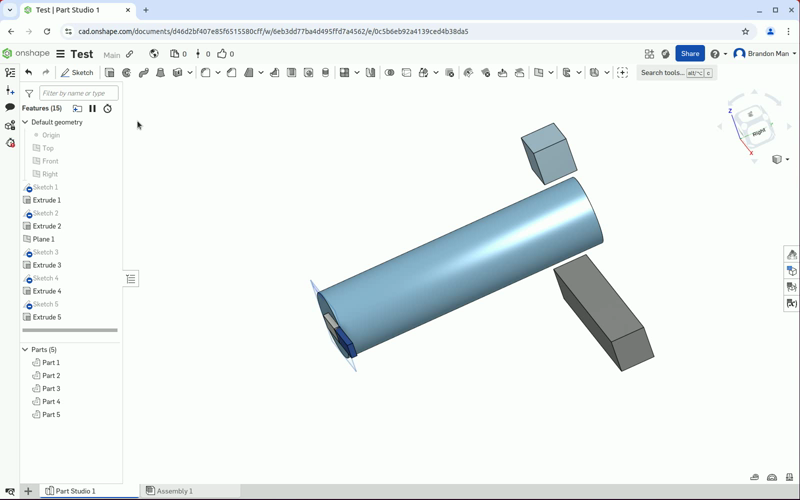
key(down, 2)
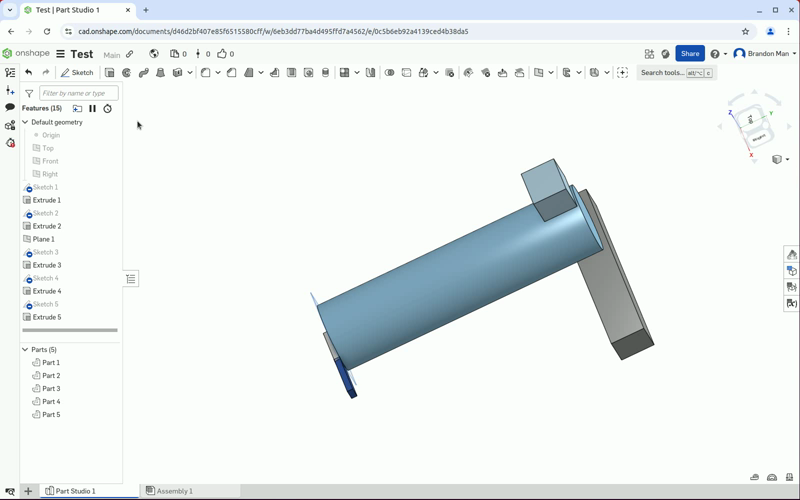
key(up, 2)
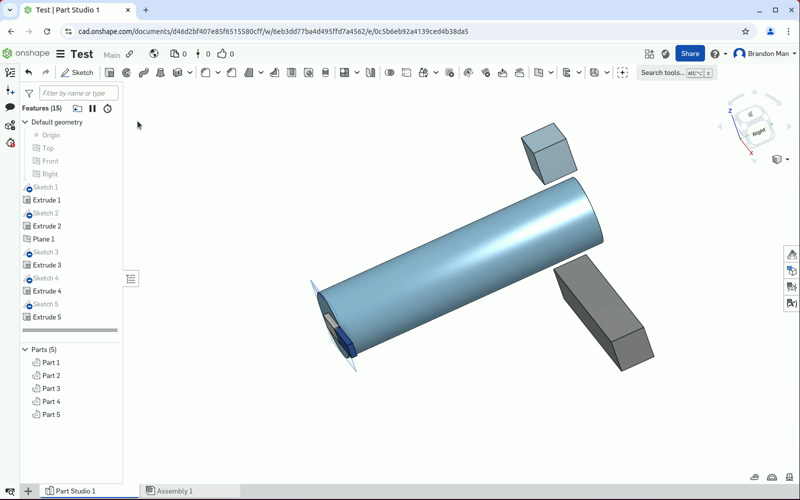
key(right, 2)
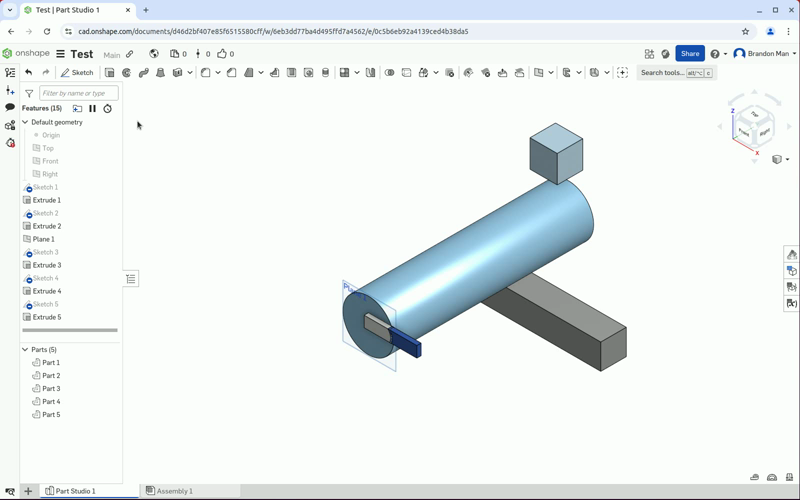
mouse_move(73, 189)
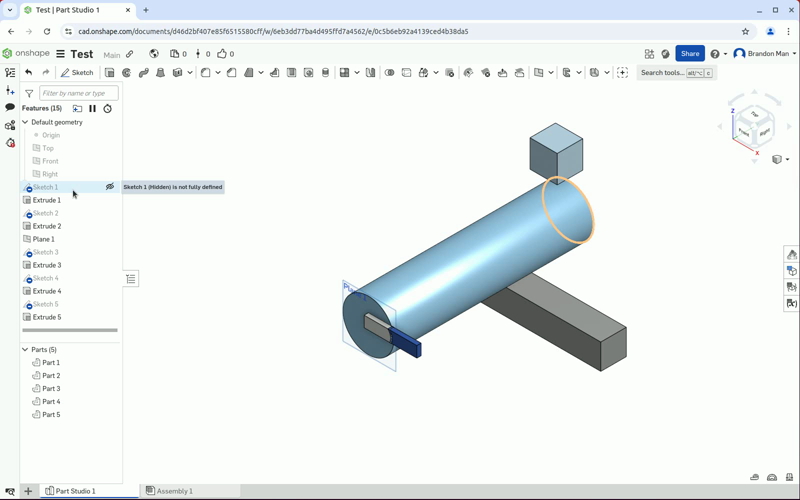
click(73, 189)